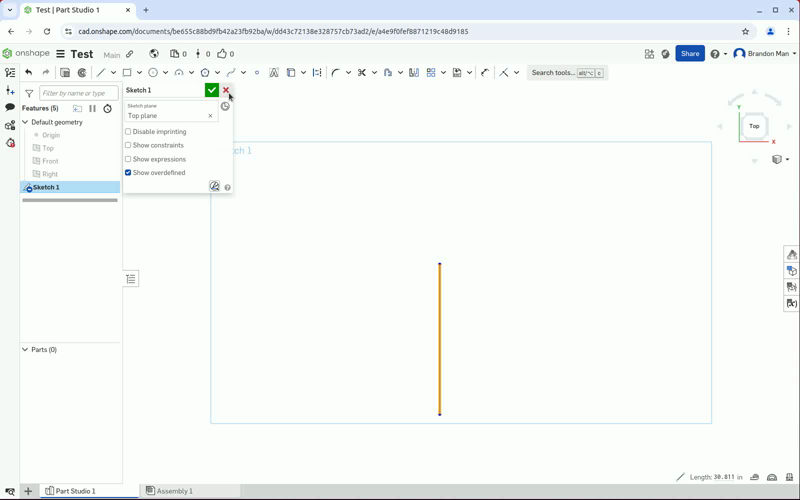
key(shift+h)
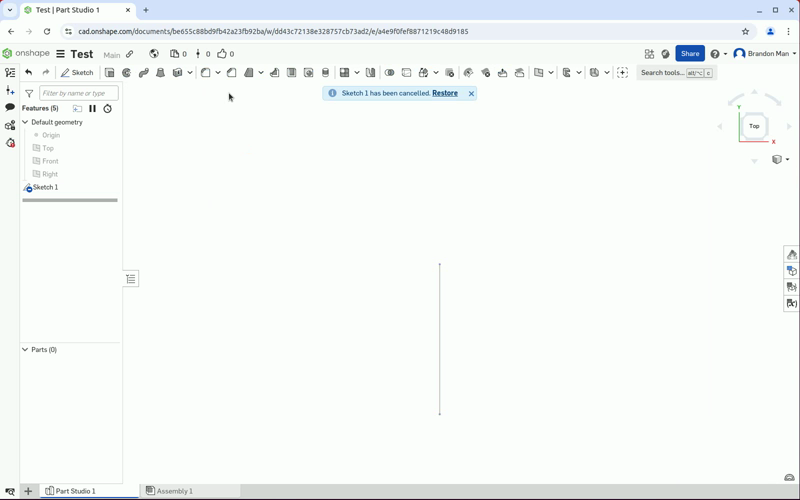
mouse_move(73, 352)
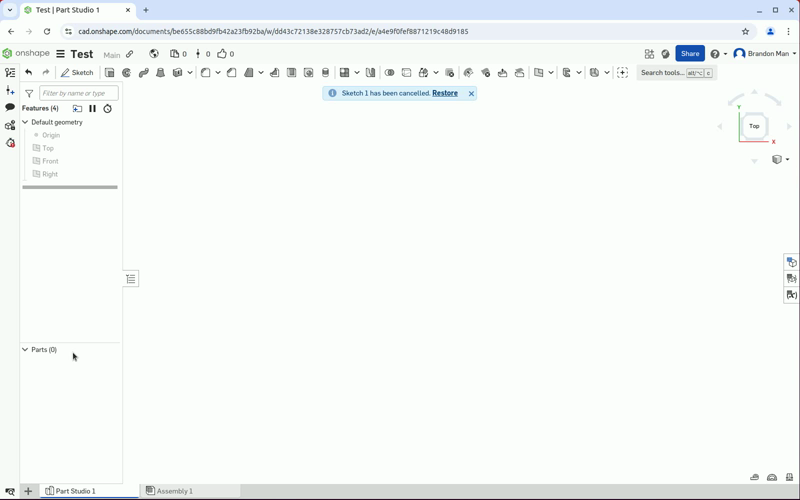
key(y)
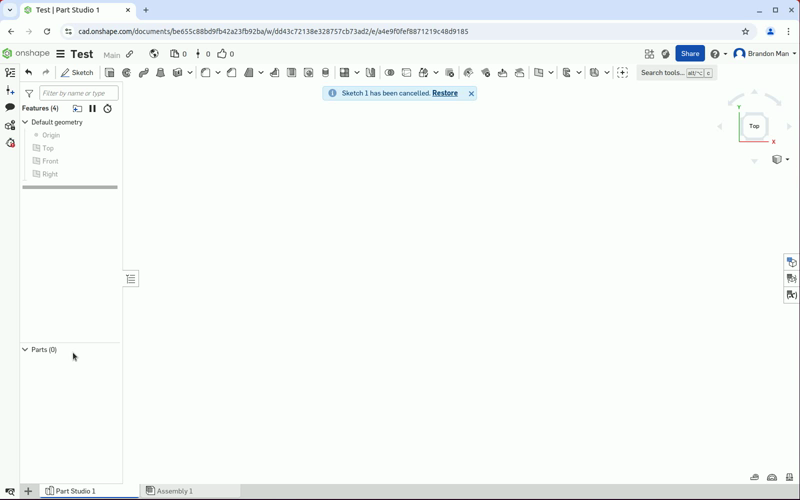
key(shift+p)
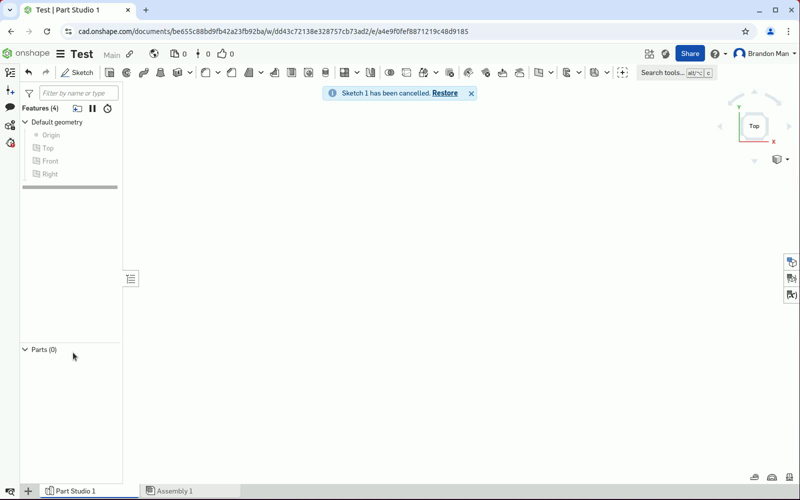
key(space)
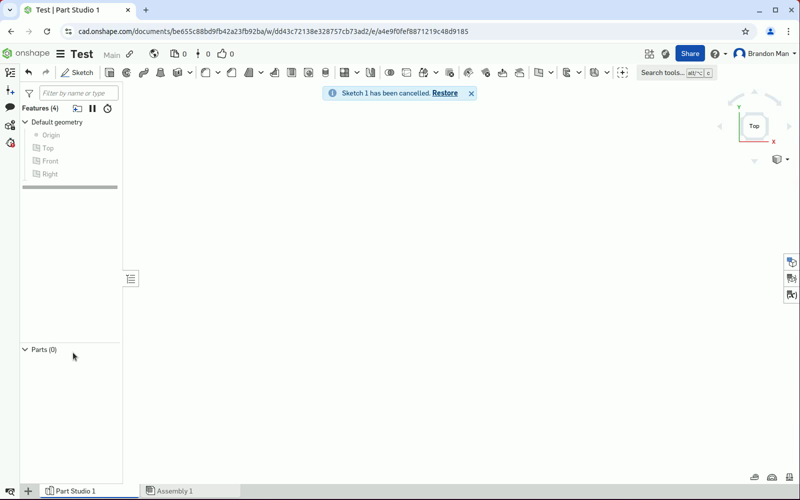
key_down(shift)
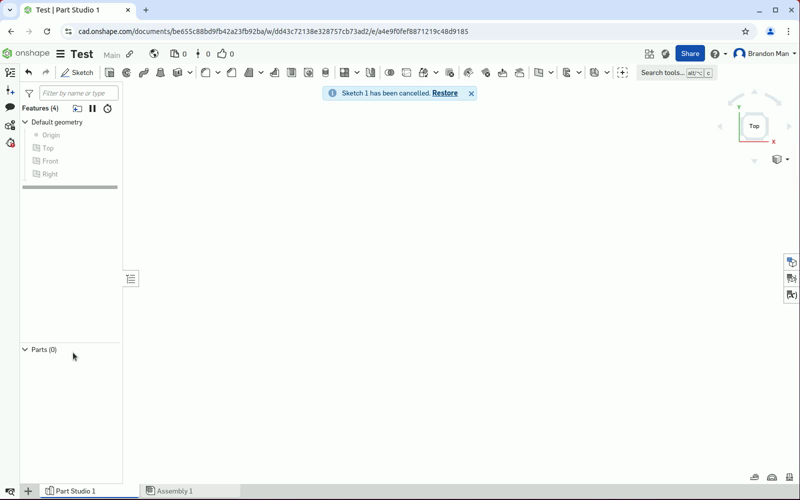
key(up)
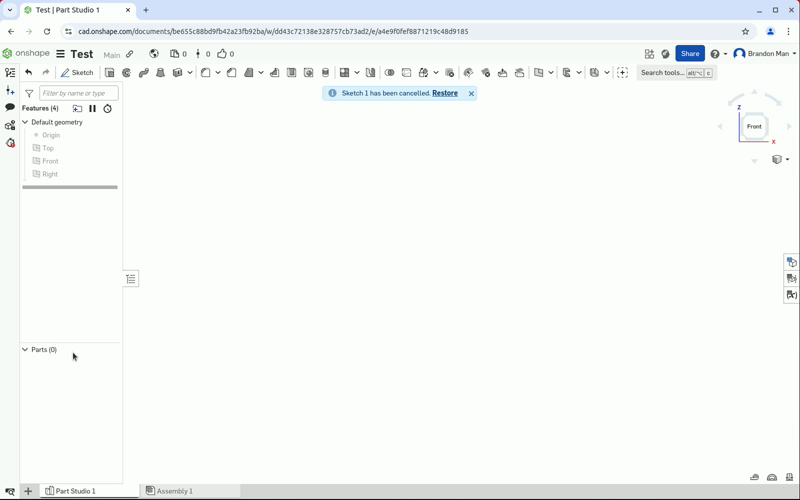
key_up(shift)
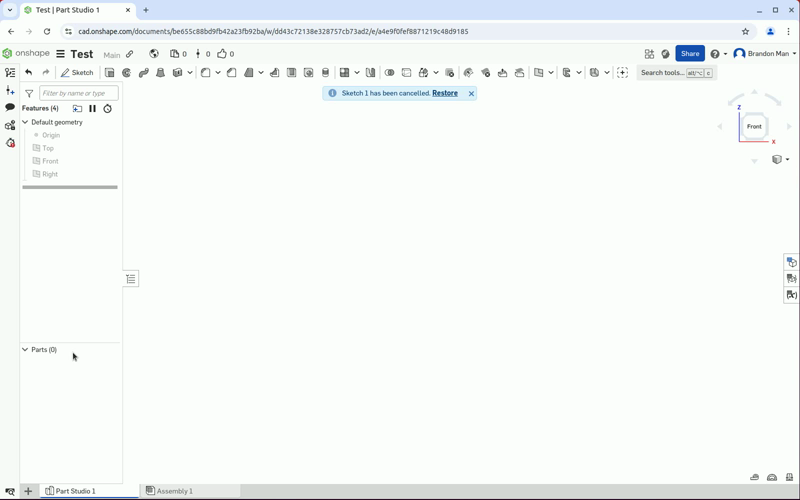
mouse_move(73, 352)
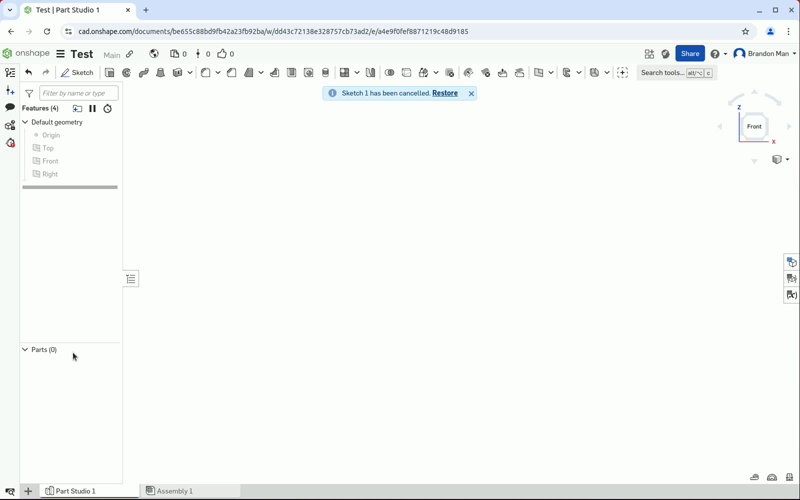
key(shift+y)
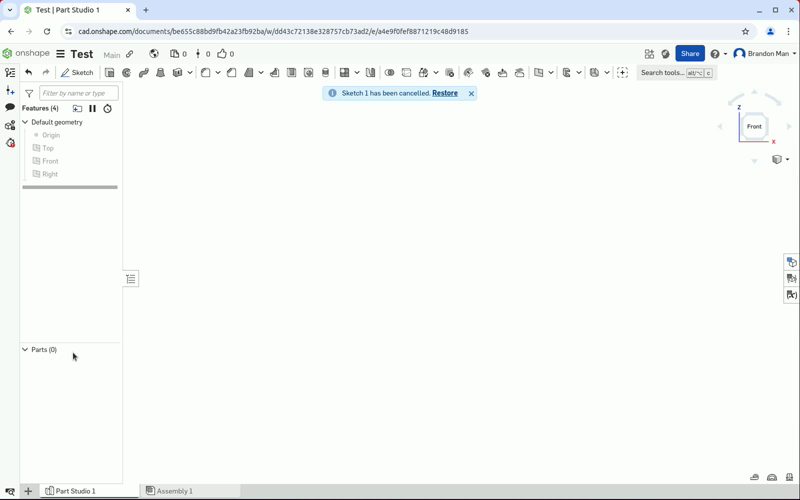
key(shift+s)
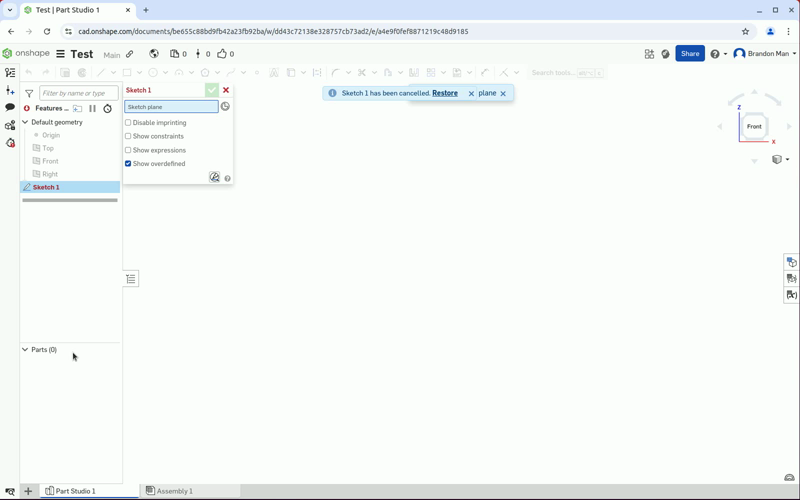
mouse_move(73, 163)
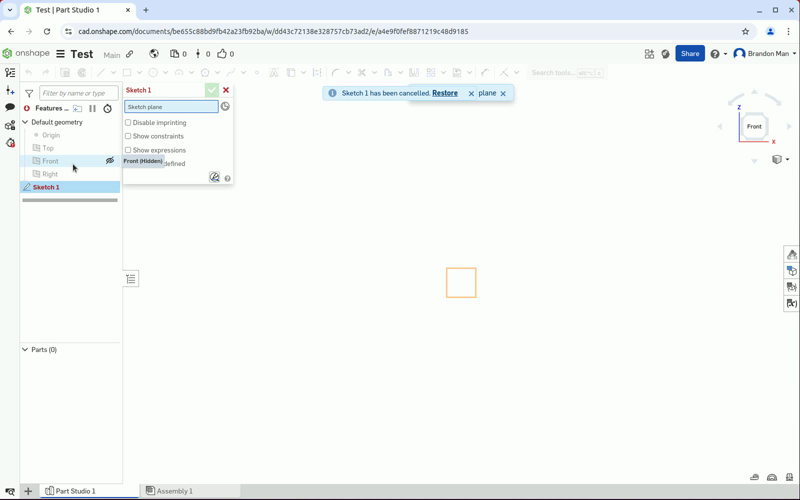
click(73, 163)
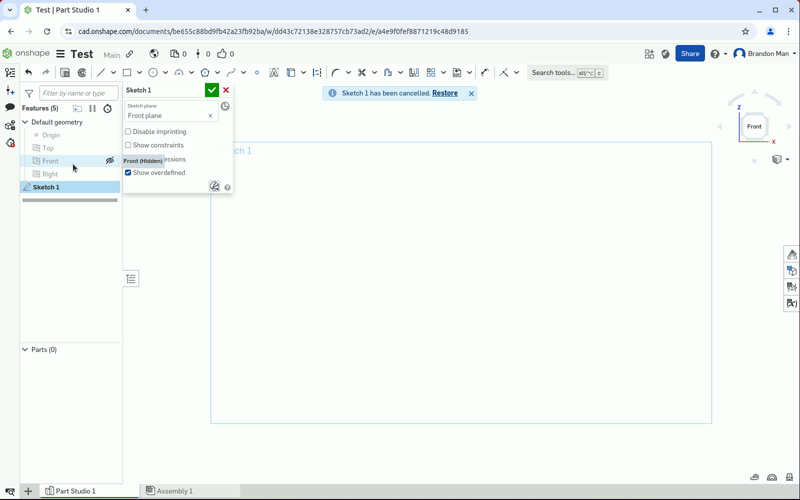
mouse_move(73, 352)
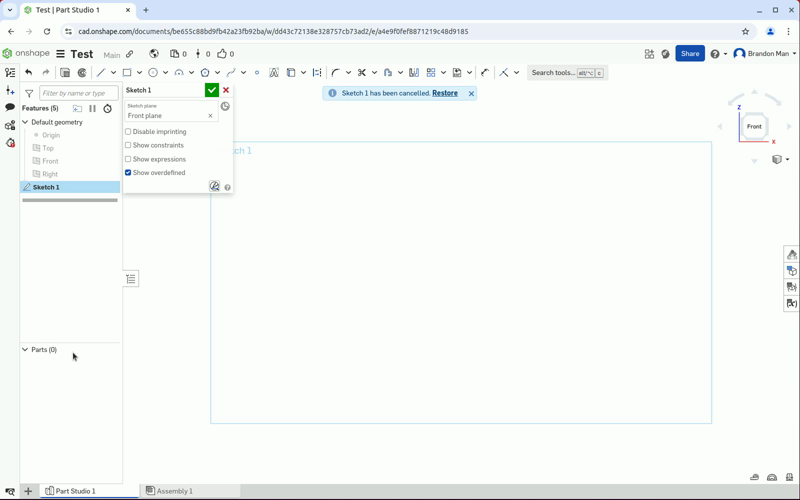
key(y)
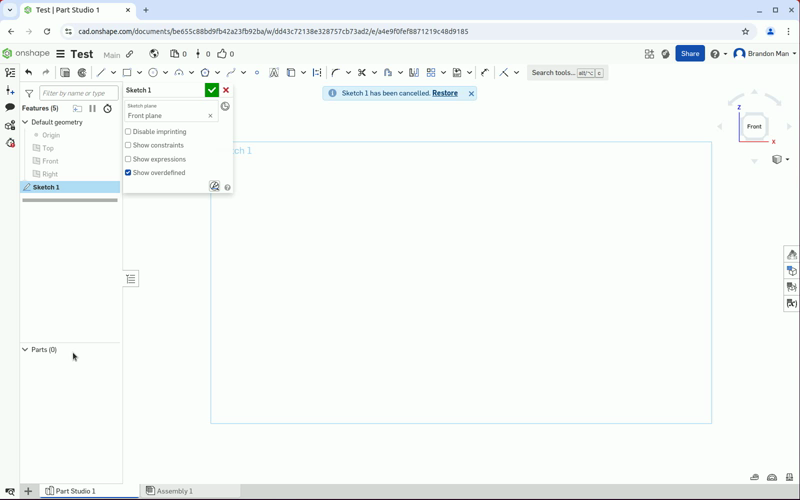
key(c)
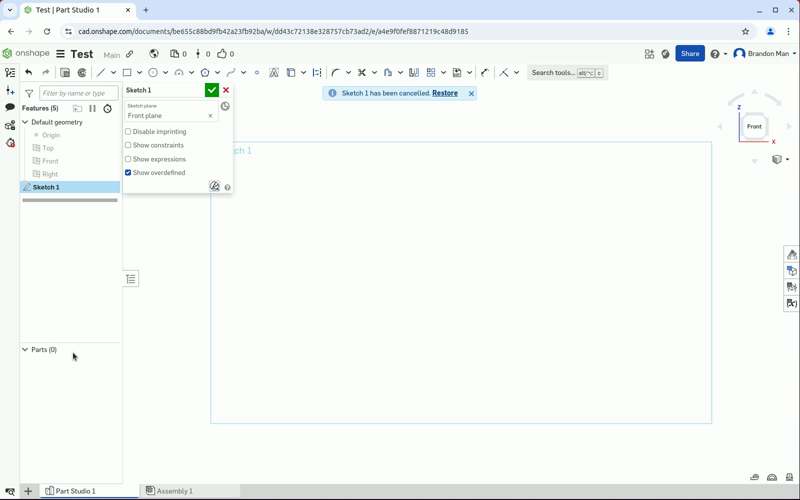
key_down(shift)
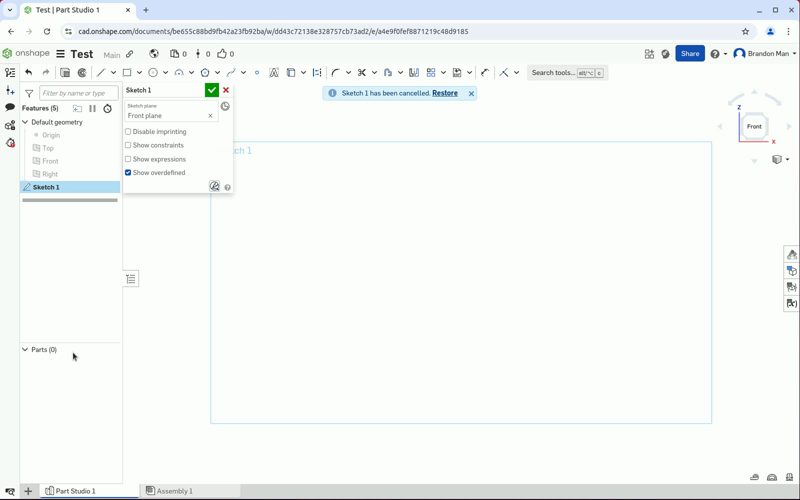
mouse_move(433, 201)
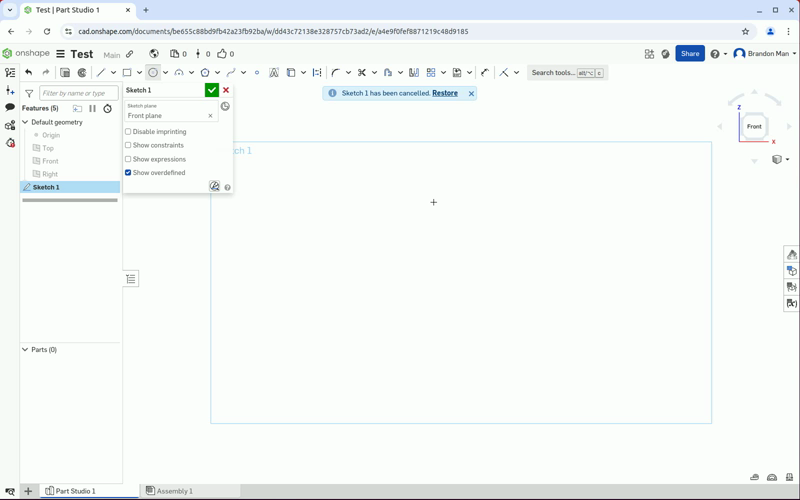
click(433, 201)
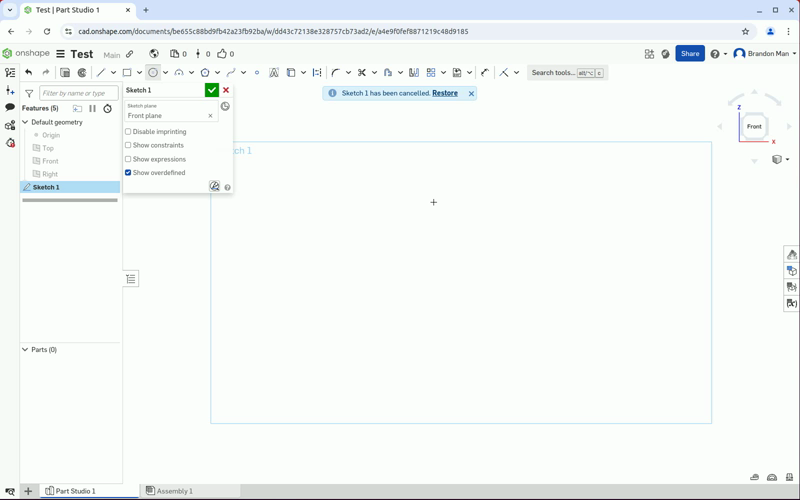
key_up(shift)
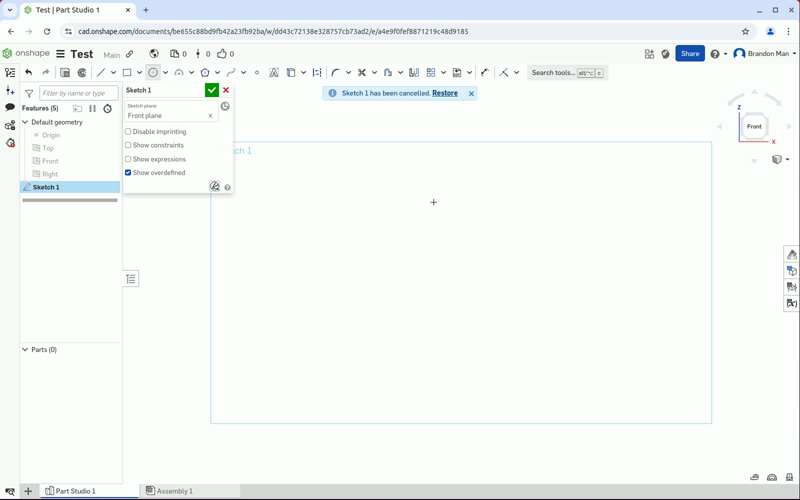
mouse_move(449, 201)
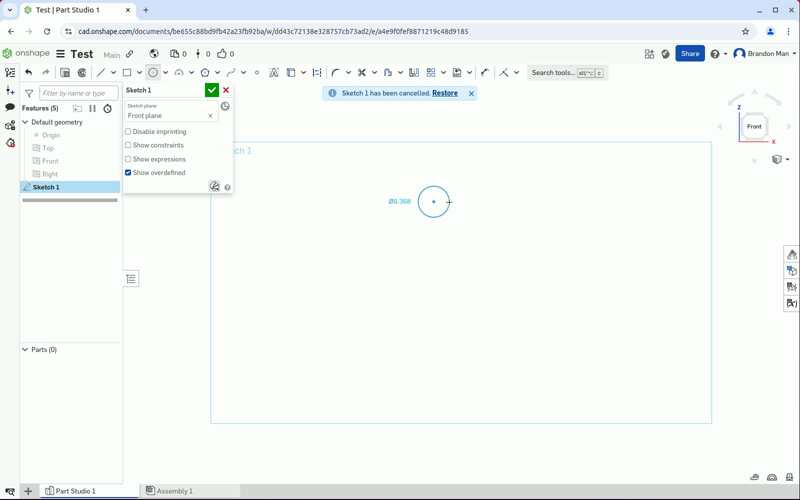
click(449, 201)
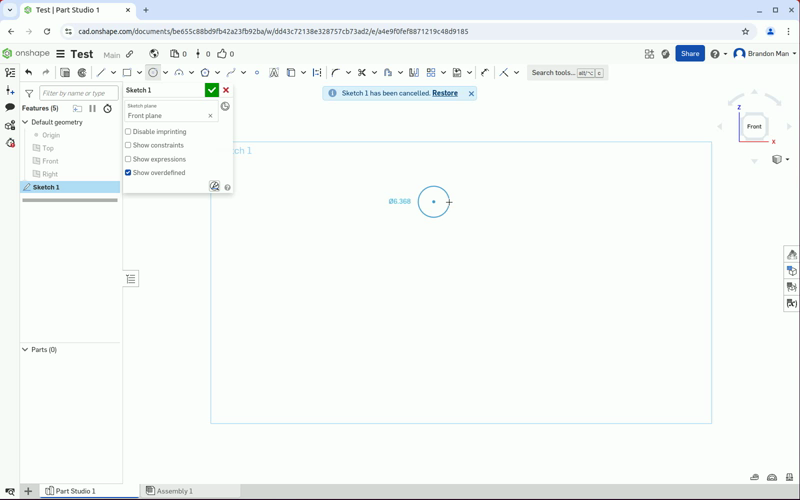
key(esc)
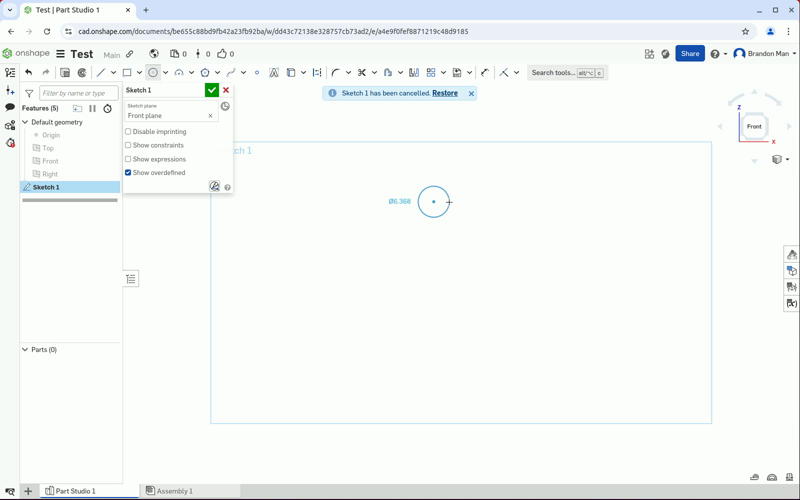
key(c)
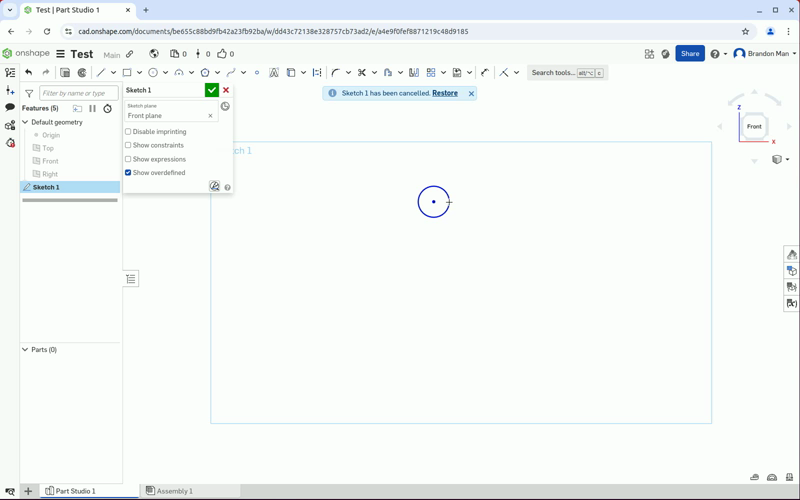
key_down(shift)
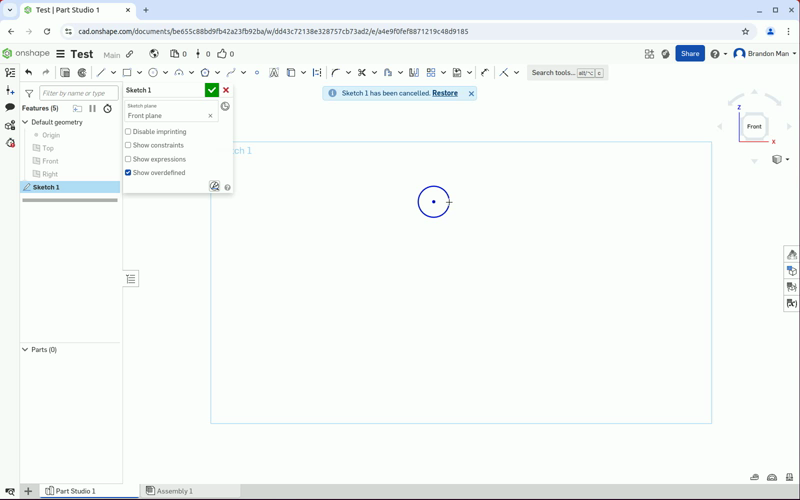
mouse_move(433, 201)
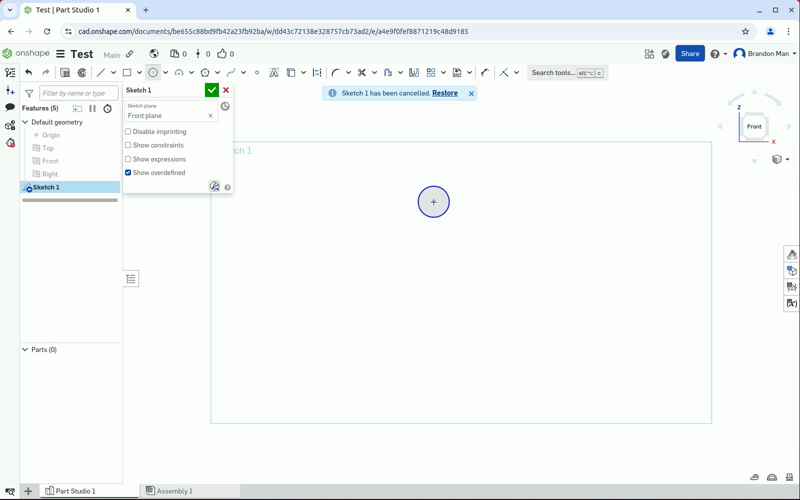
click(433, 201)
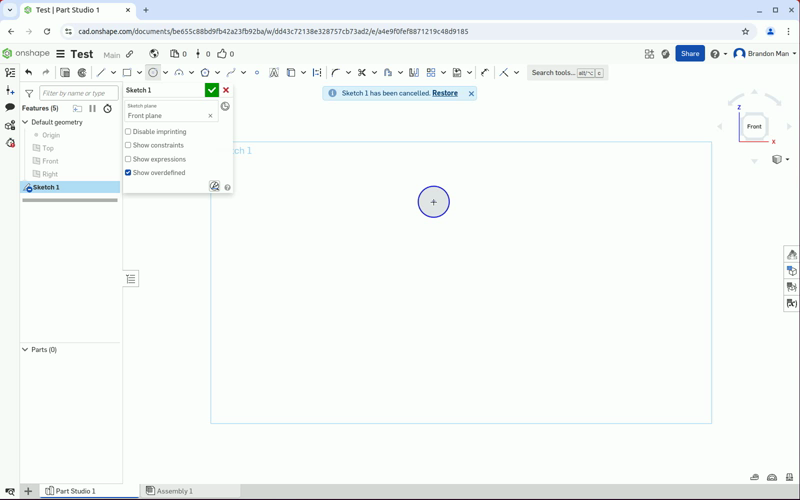
key_up(shift)
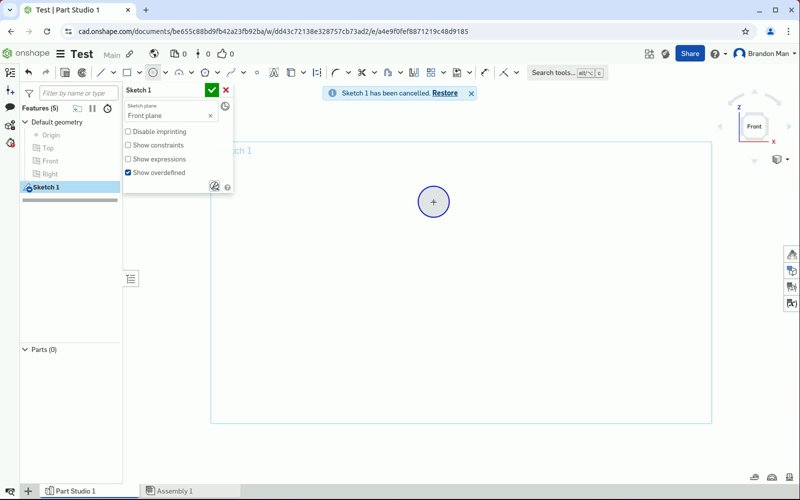
mouse_move(438, 201)
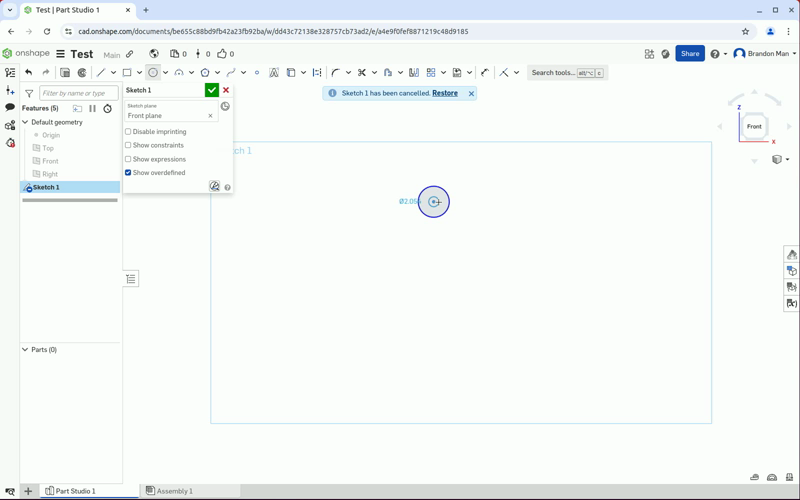
click(438, 201)
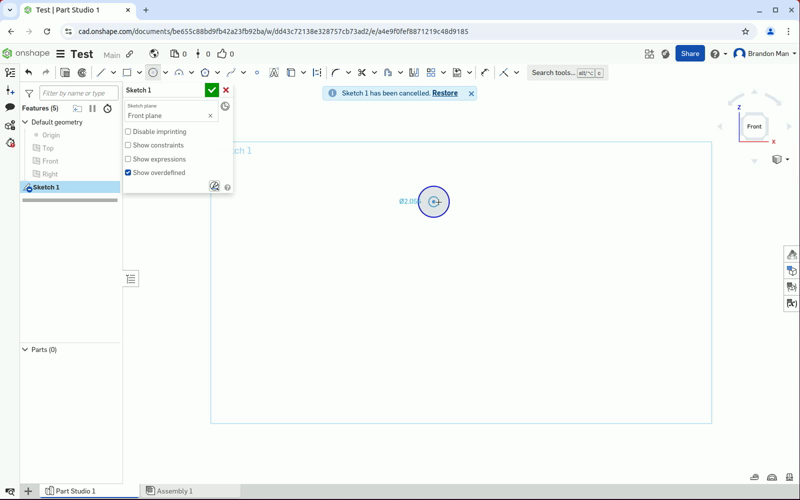
key(esc)
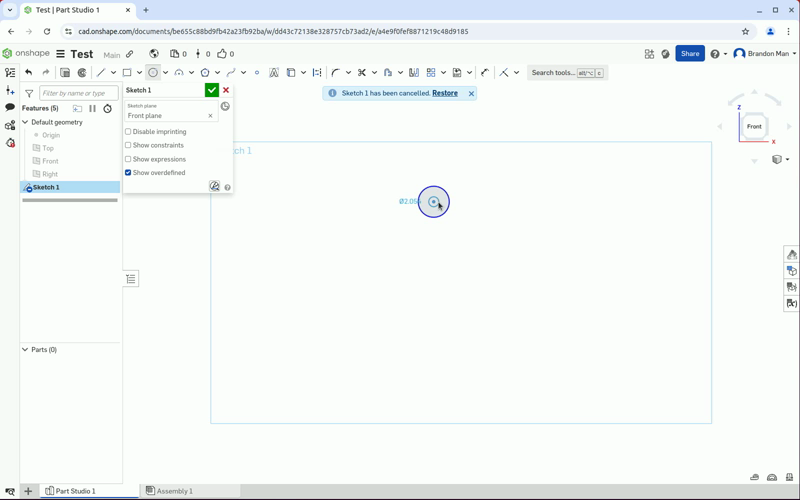
mouse_move(423, 206)
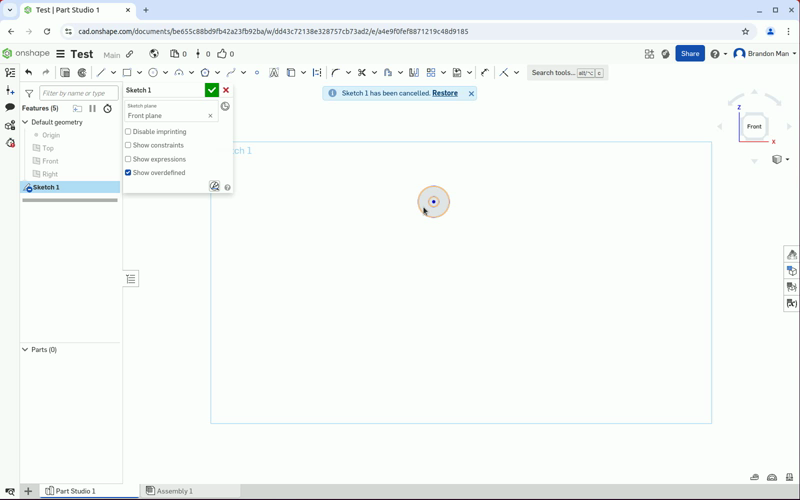
scroll(6)
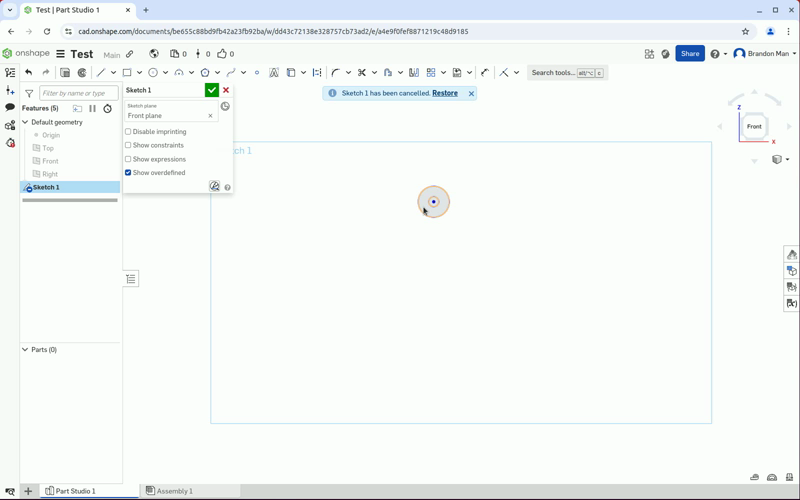
scroll(6)
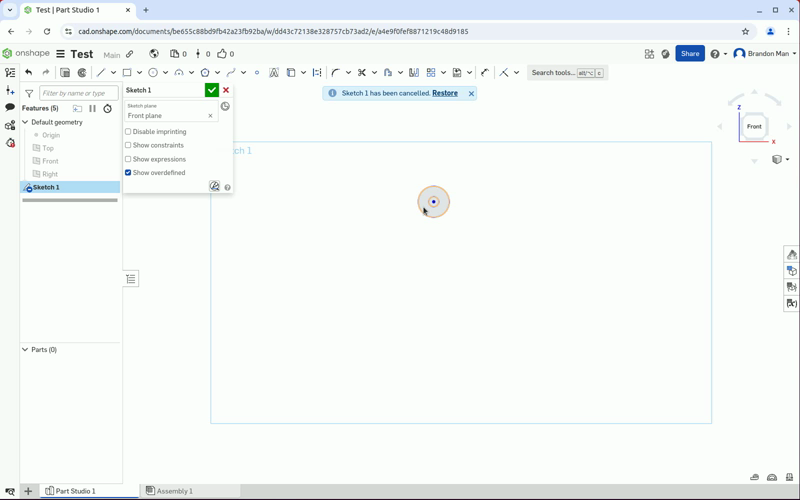
scroll(6)
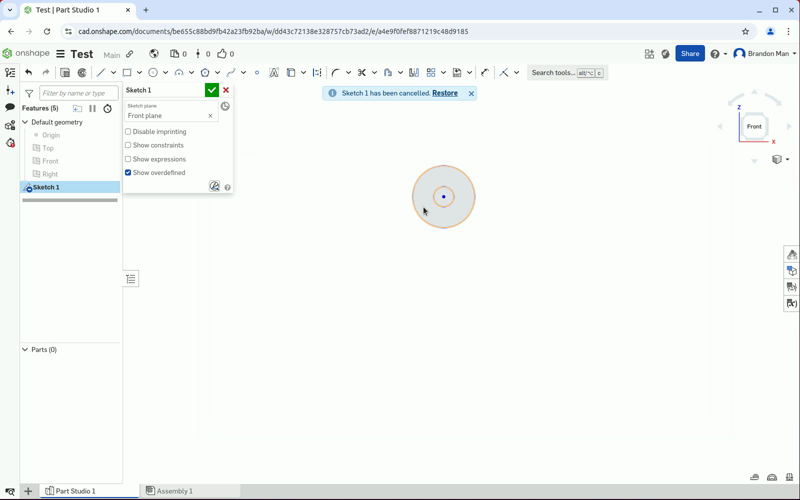
scroll(6)
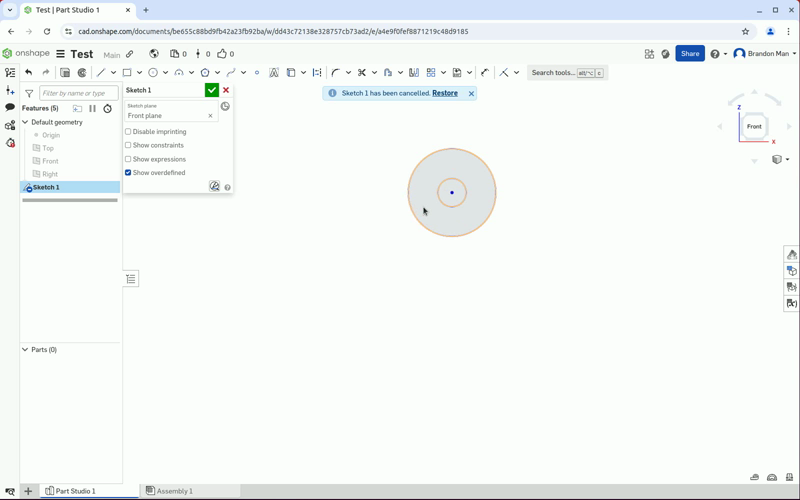
scroll(6)
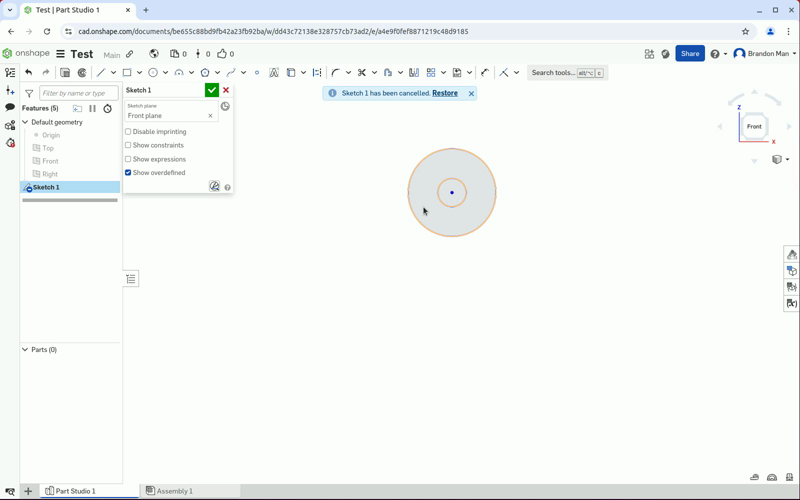
scroll(6)
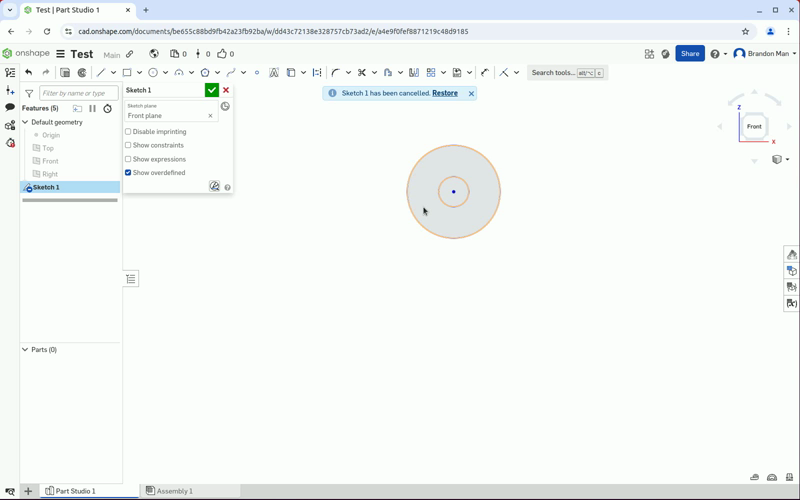
scroll(6)
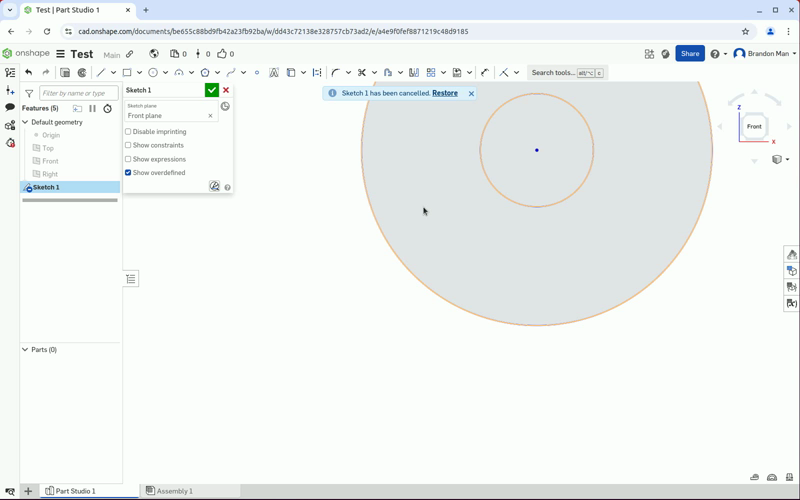
click(423, 206)
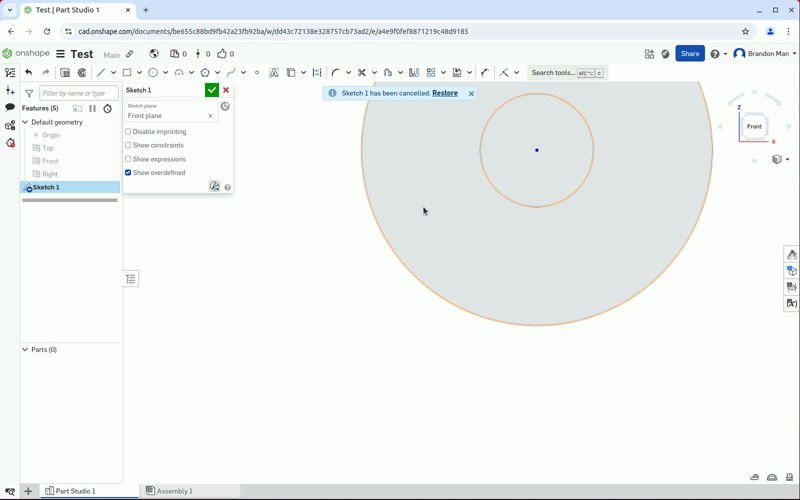
scroll(-6)
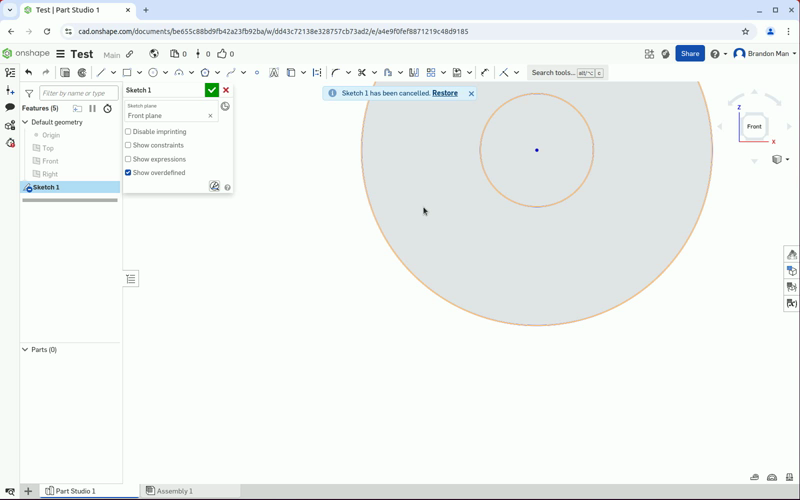
scroll(-6)
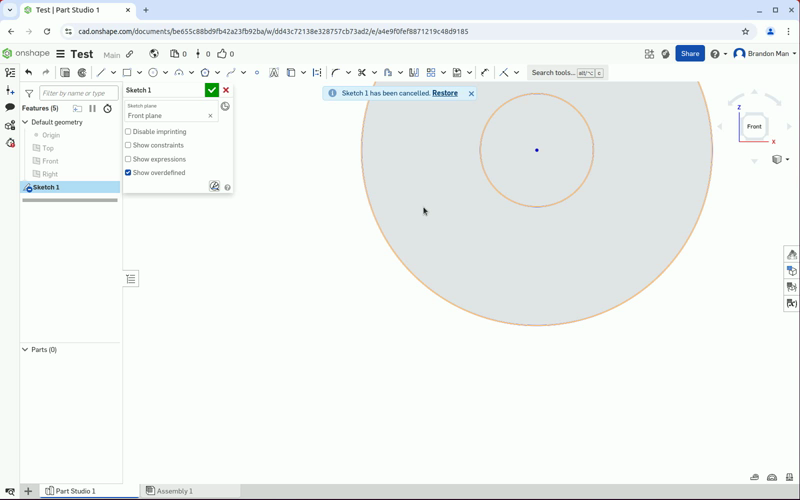
scroll(-6)
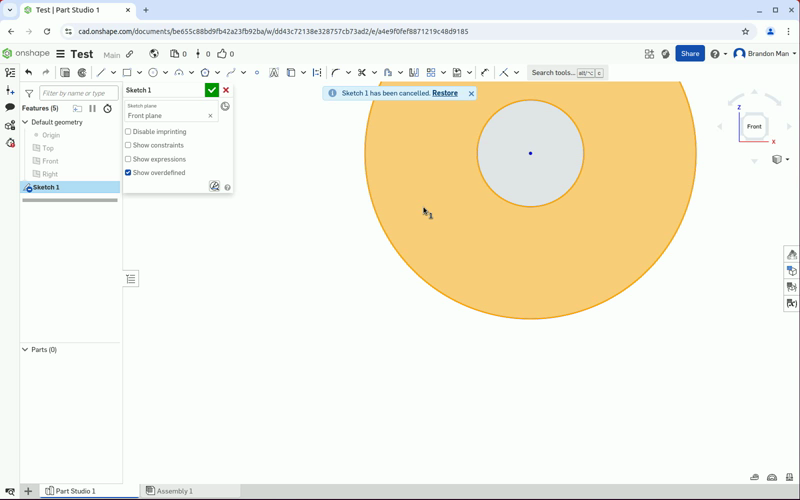
scroll(-6)
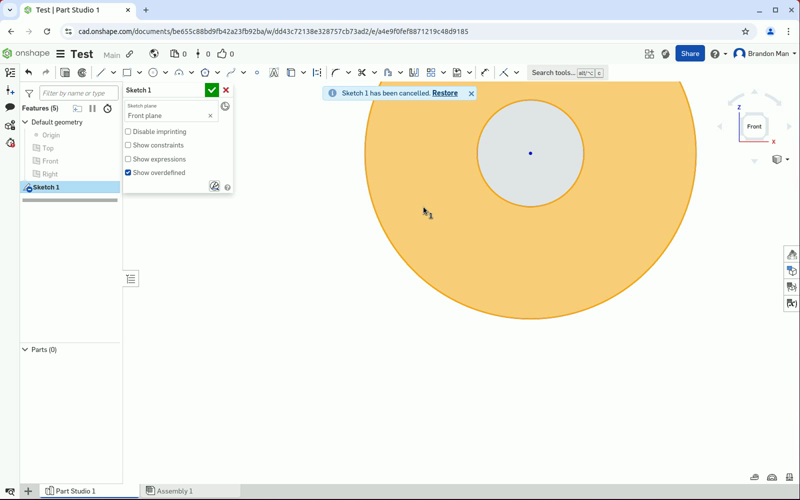
scroll(-6)
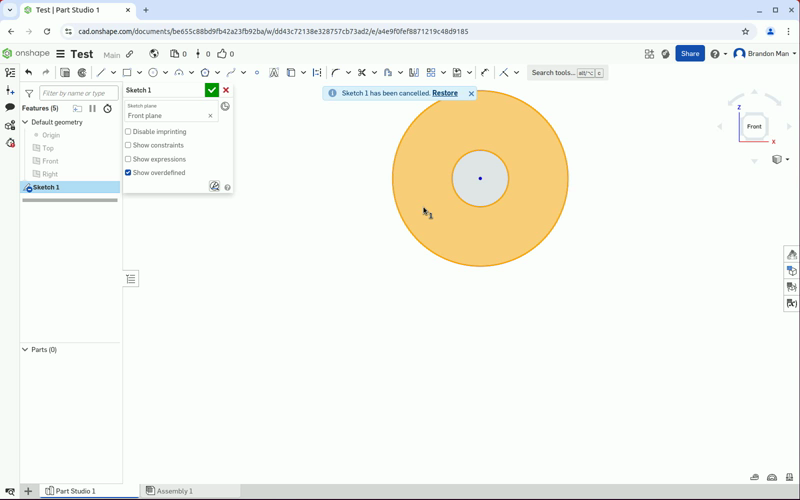
scroll(-6)
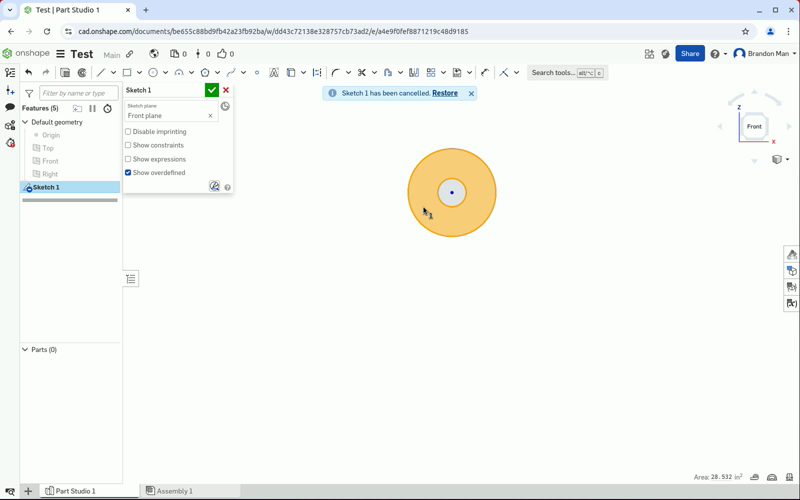
scroll(-6)
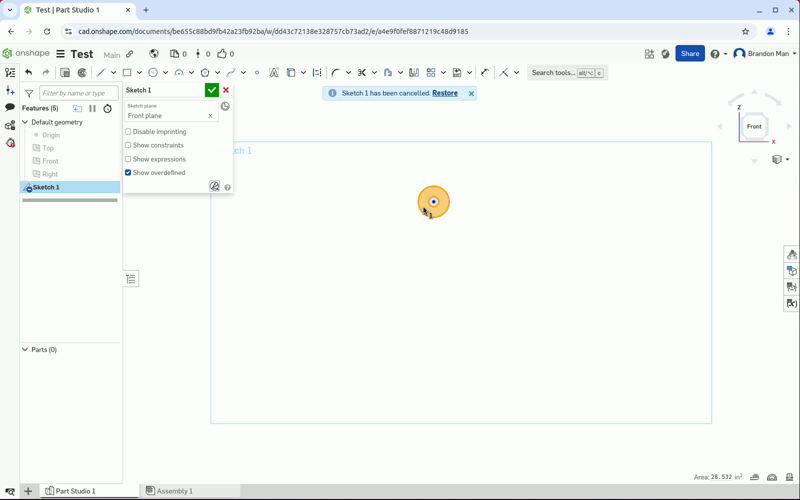
mouse_move(73, 352)
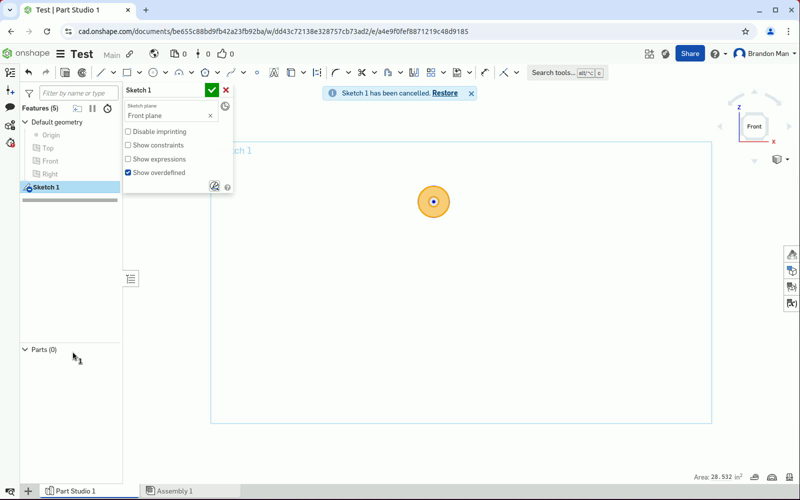
key(shift+y)
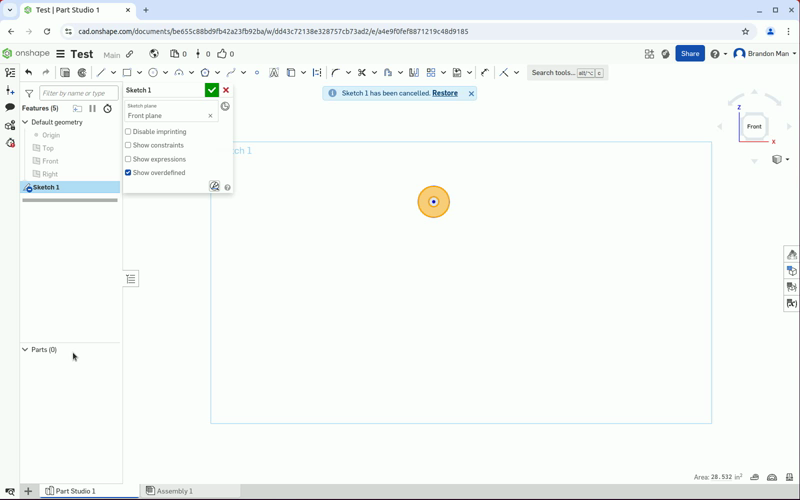
key(shift+e)
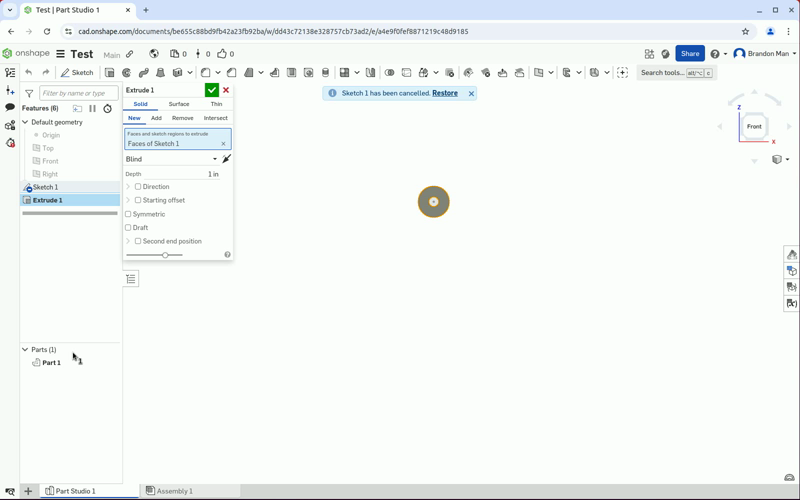
mouse_move(143, 106)
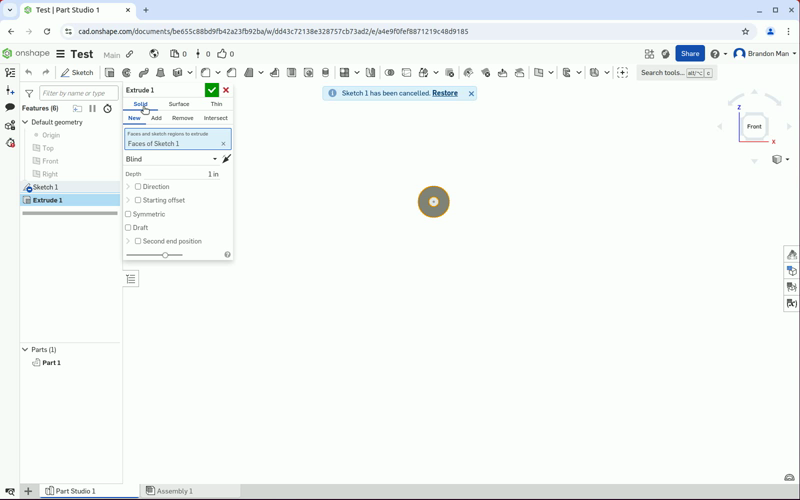
click(143, 106)
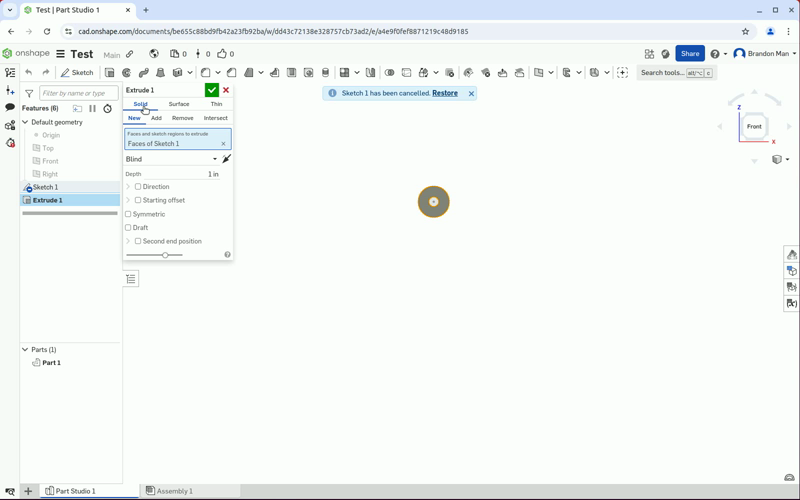
mouse_move(137, 120)
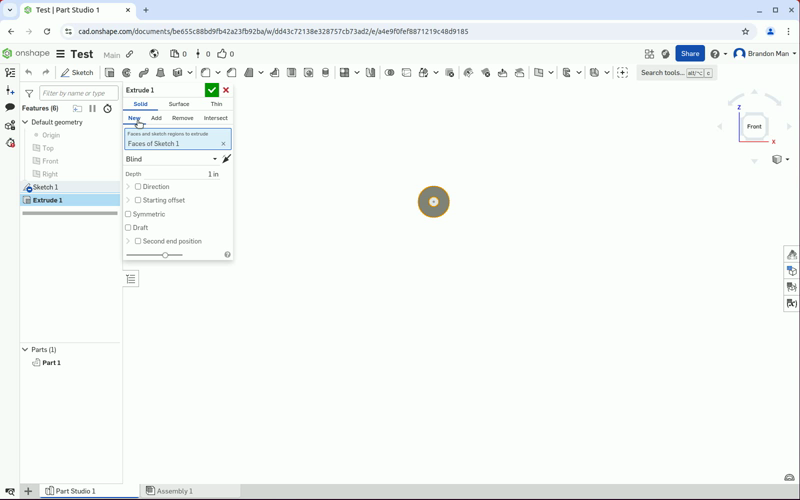
click(137, 120)
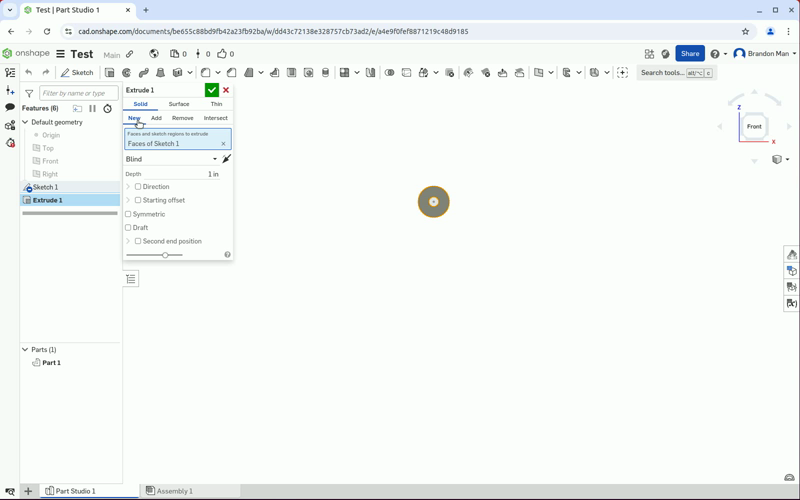
key(tab, 4)
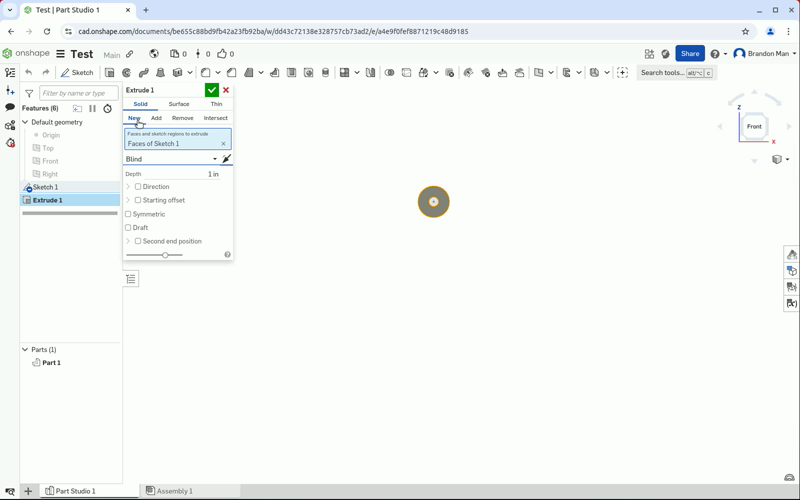
text(0.963)
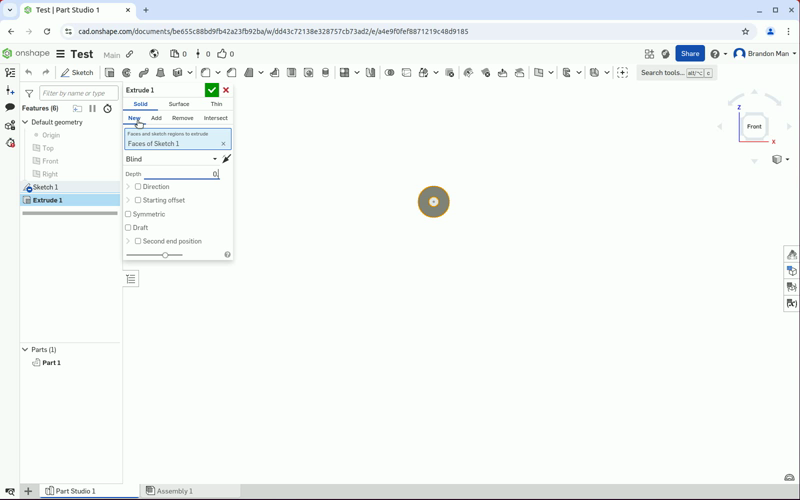
key(enter)
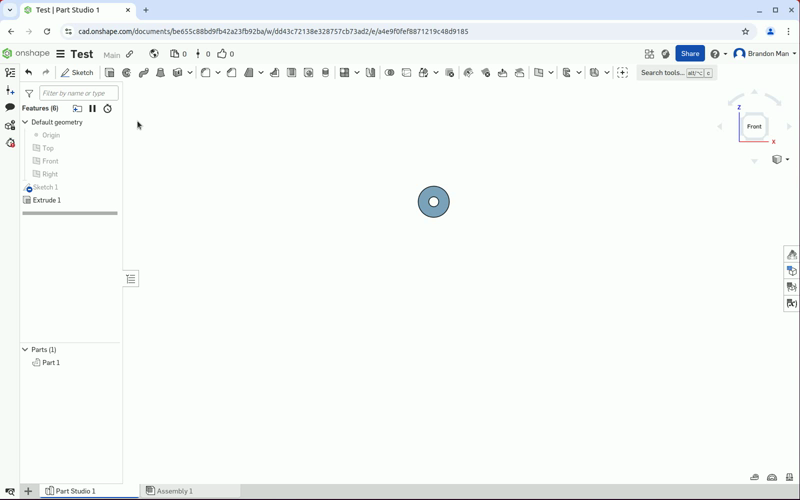
key(shift+h)
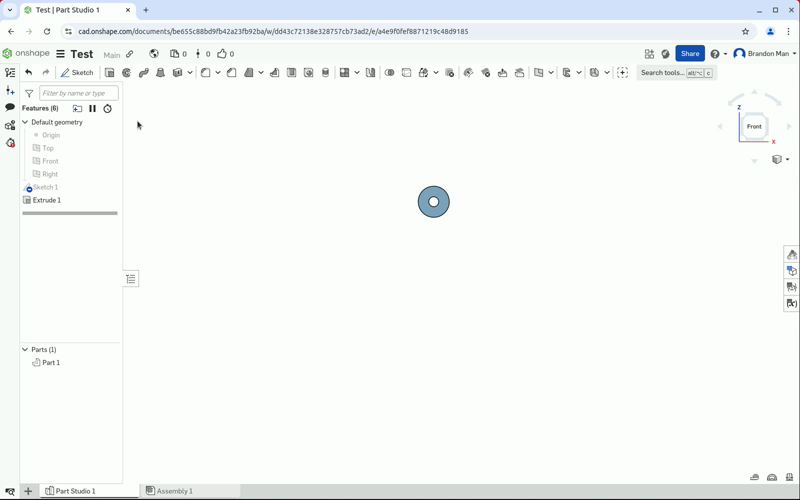
key(shift+h)
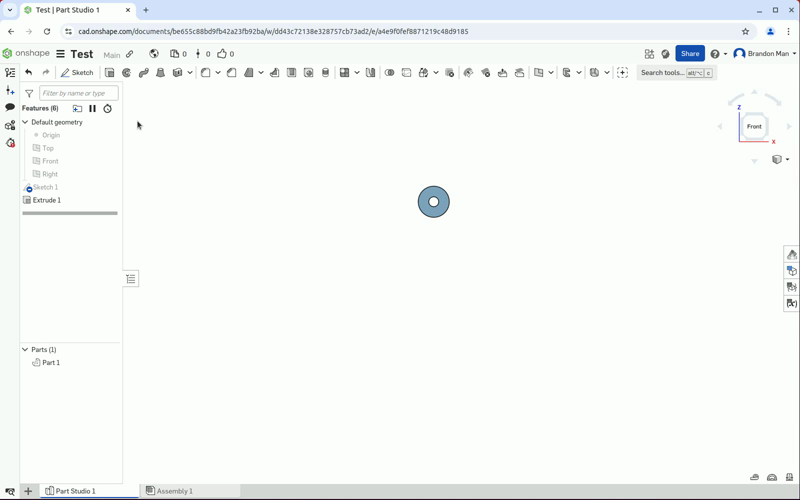
mouse_move(73, 189)
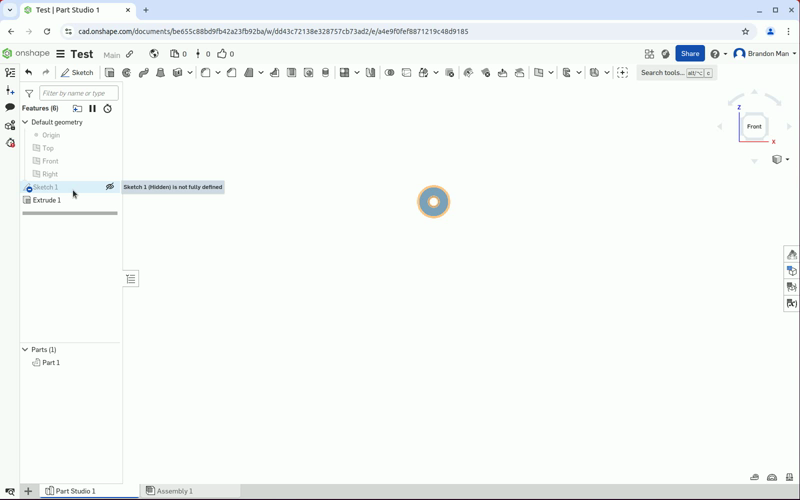
click(73, 189)
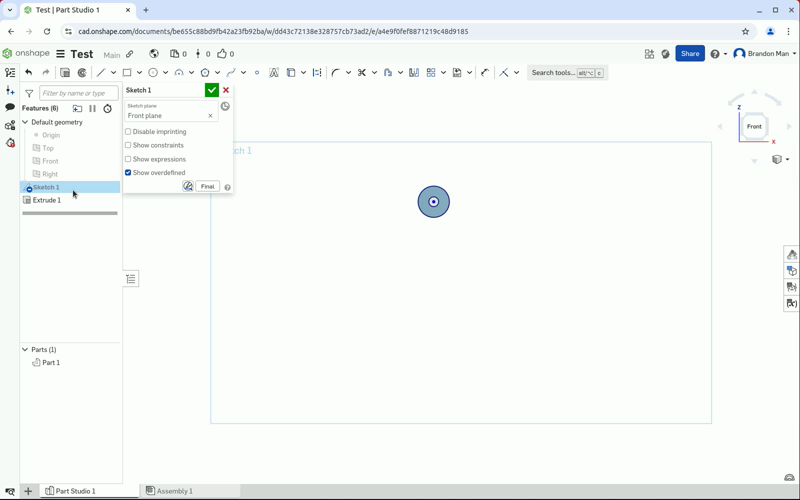
mouse_move(229, 92)
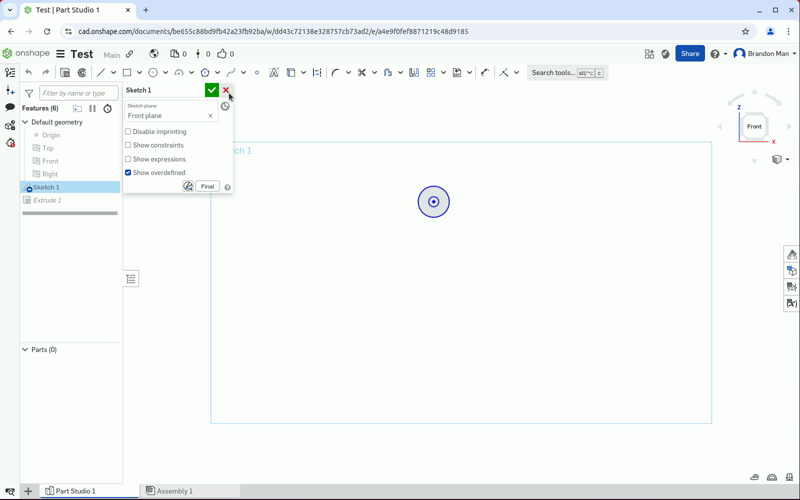
click(229, 92)
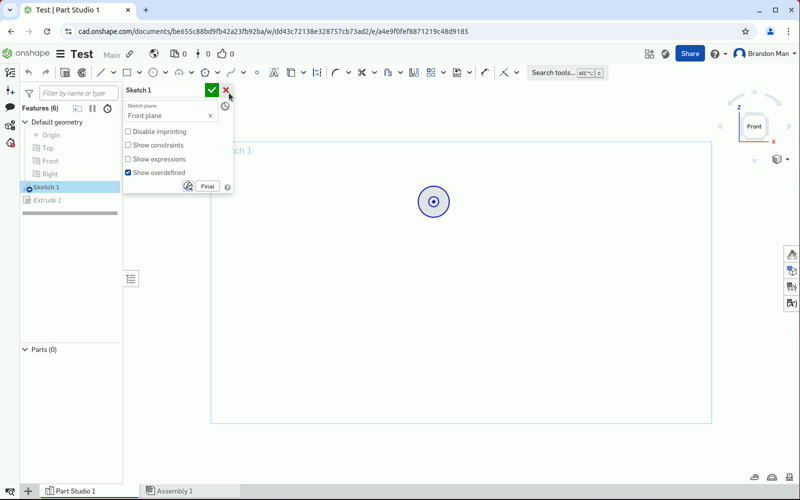
key(shift+s)
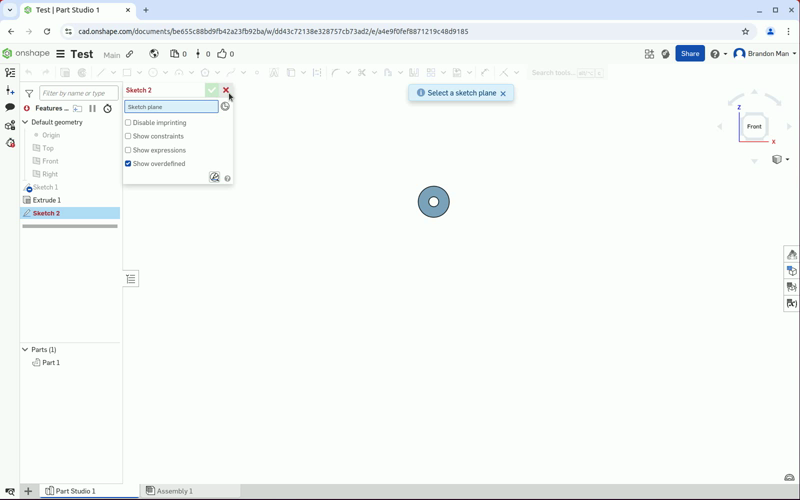
mouse_move(73, 163)
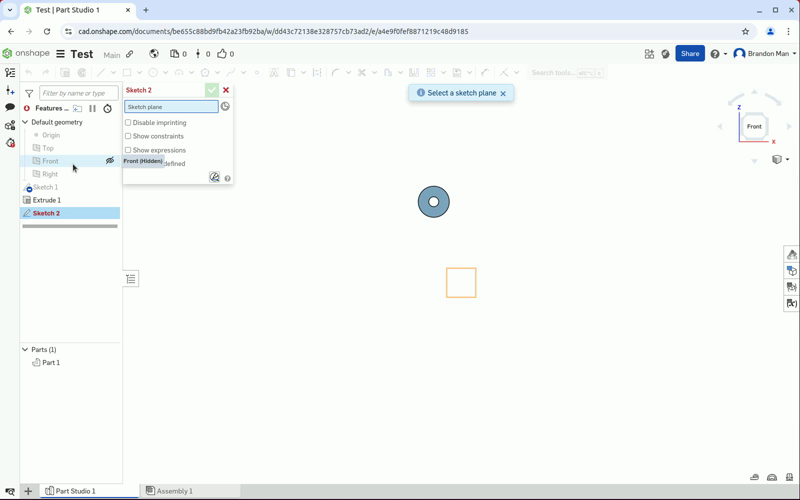
click(73, 163)
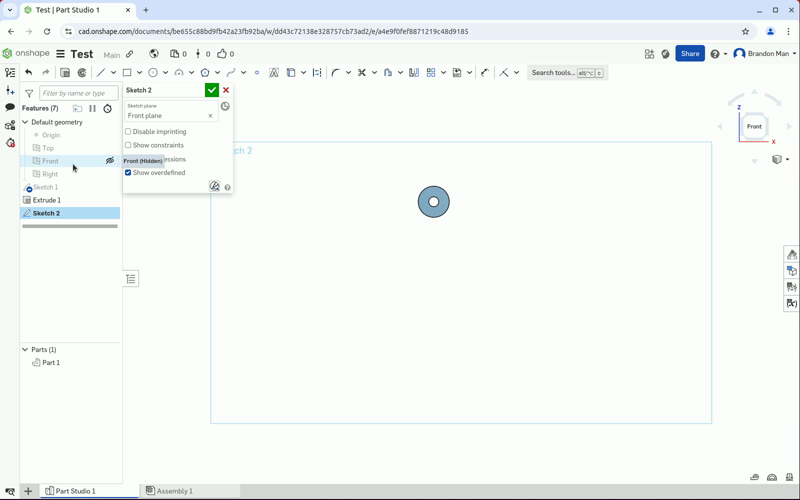
mouse_move(73, 352)
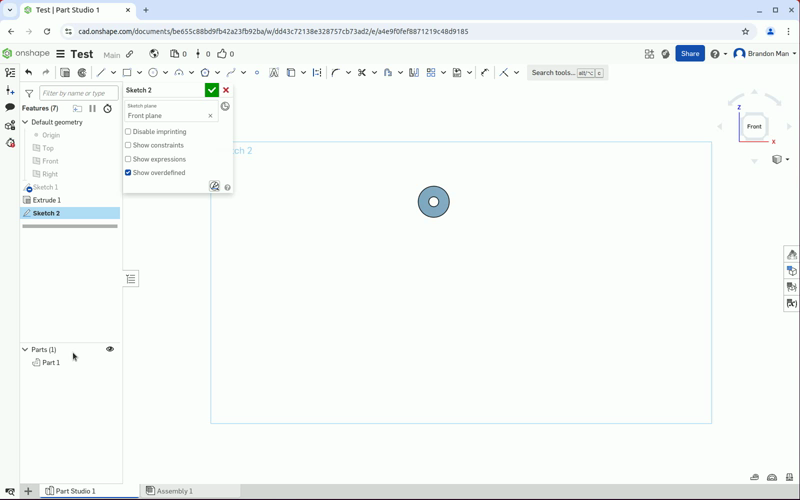
key(y)
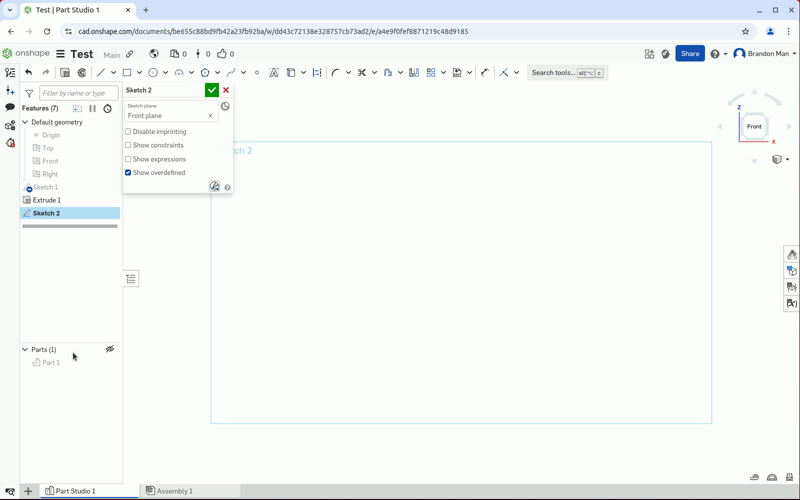
key(a)
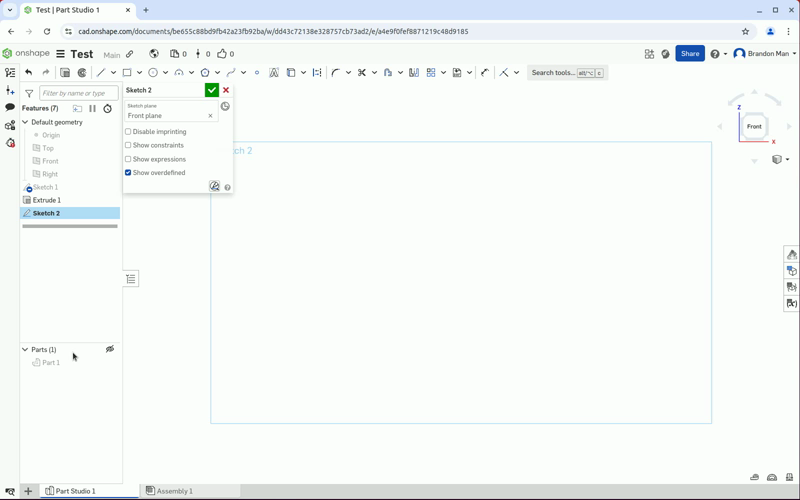
key_down(shift)
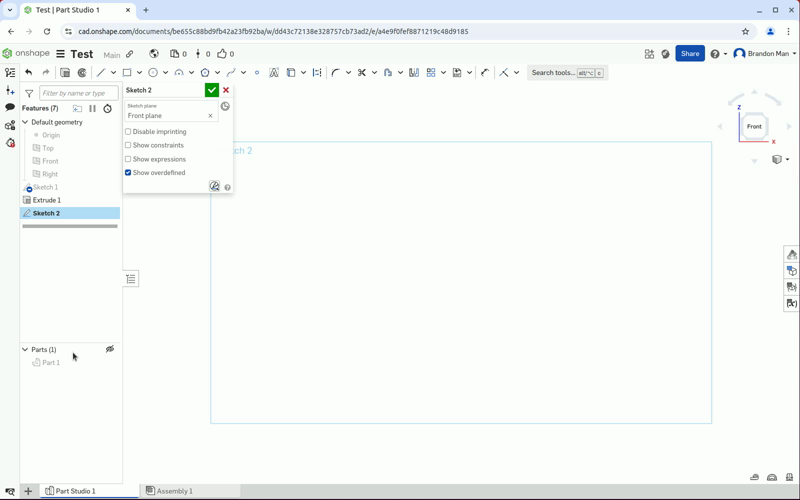
mouse_move(407, 278)
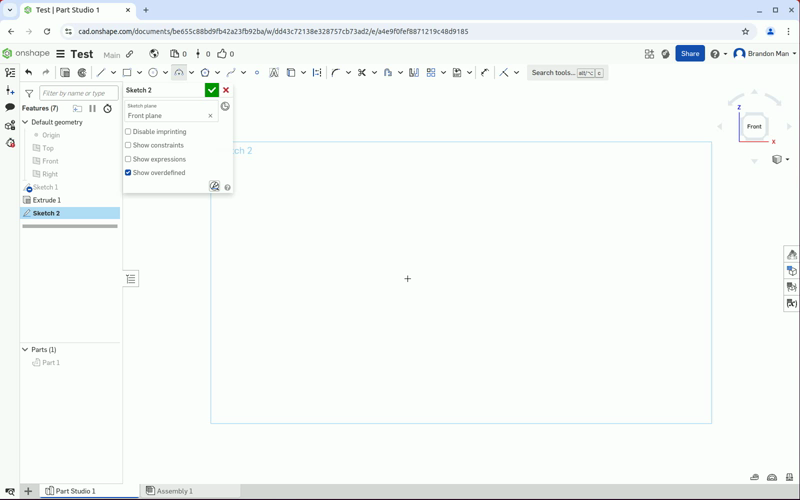
click(407, 278)
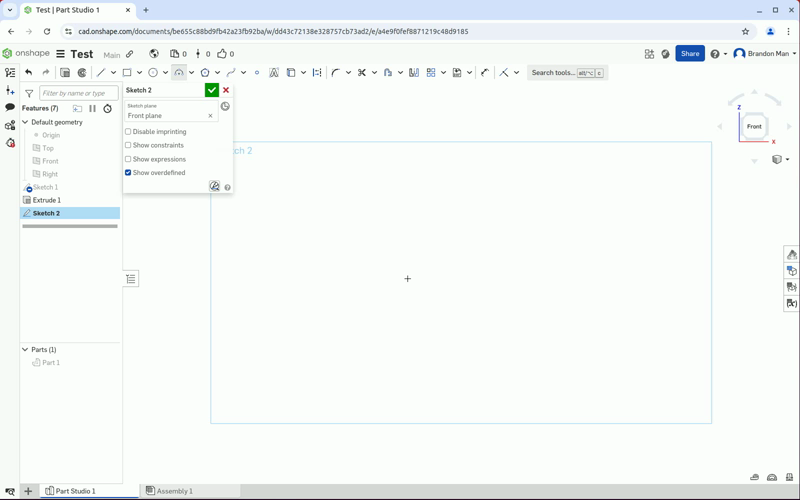
key_up(shift)
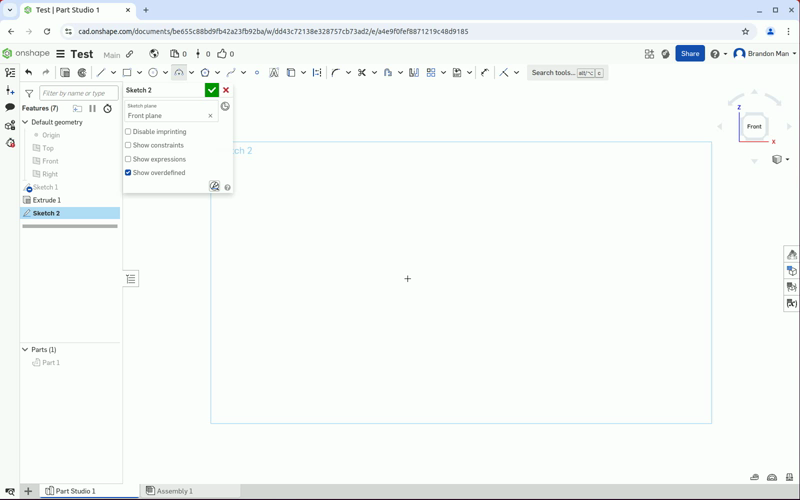
key_down(shift)
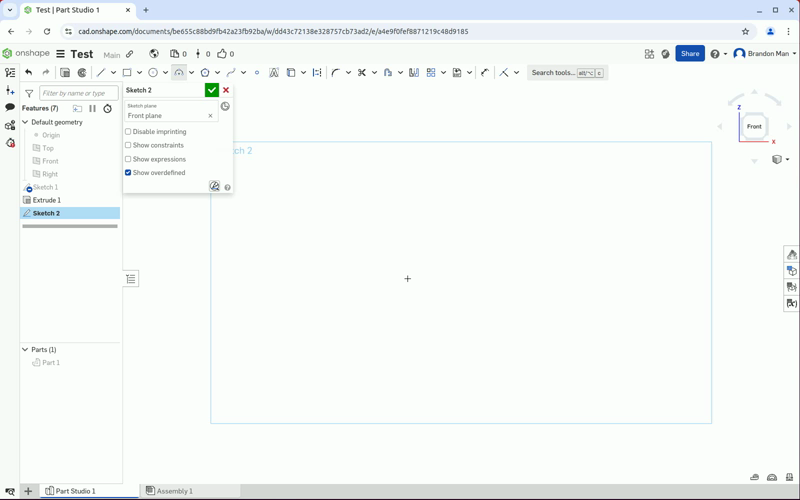
mouse_move(457, 278)
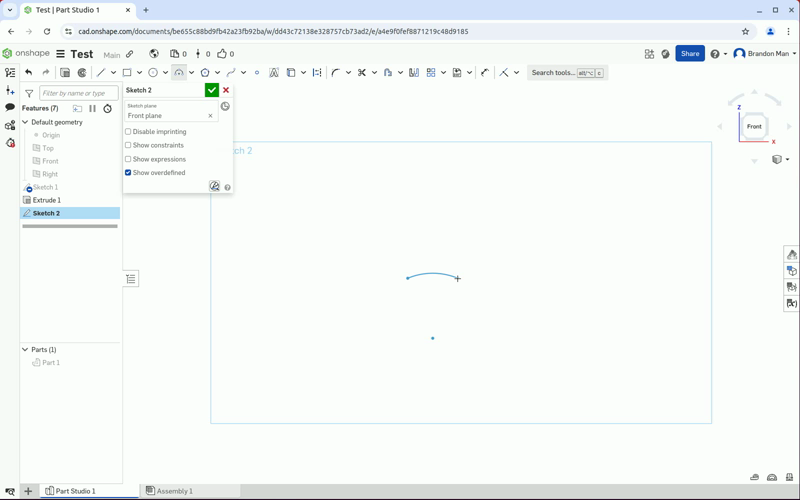
click(457, 278)
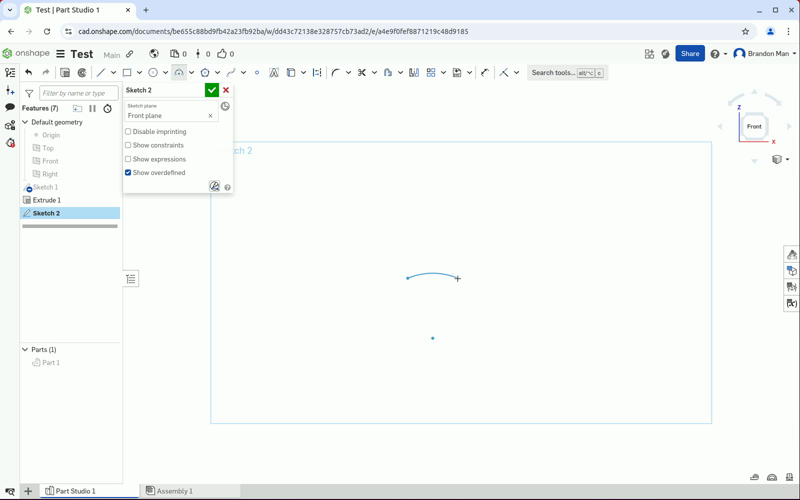
mouse_move(432, 256)
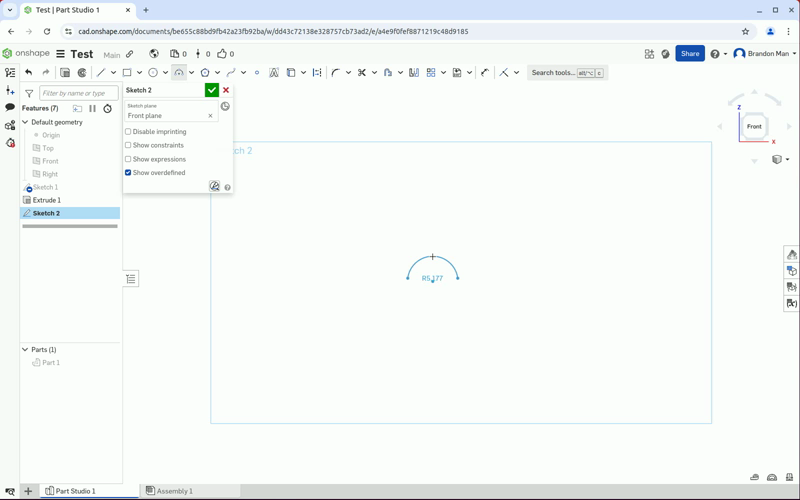
click(432, 256)
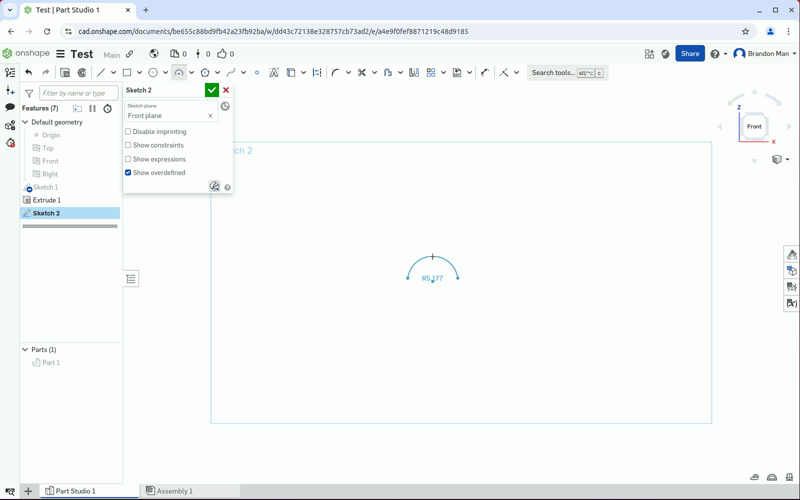
key_up(shift)
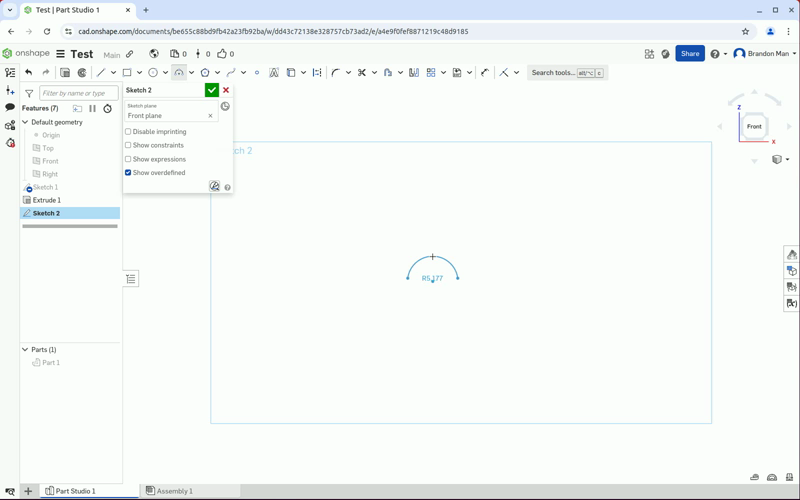
key(esc)
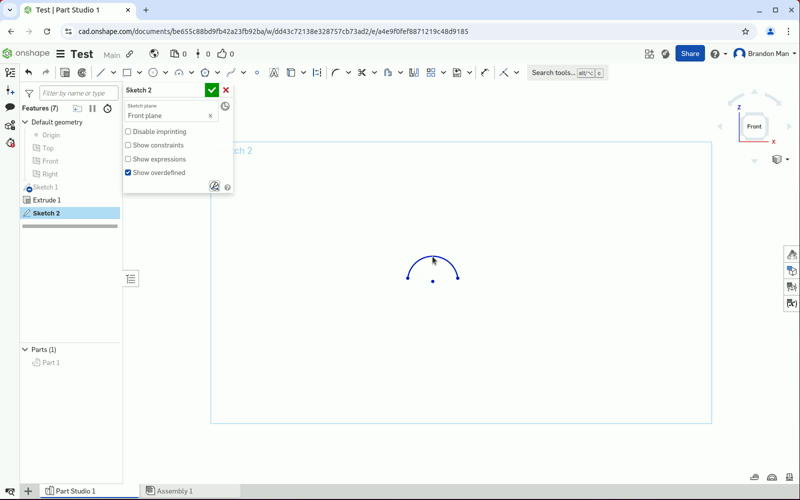
key(l)
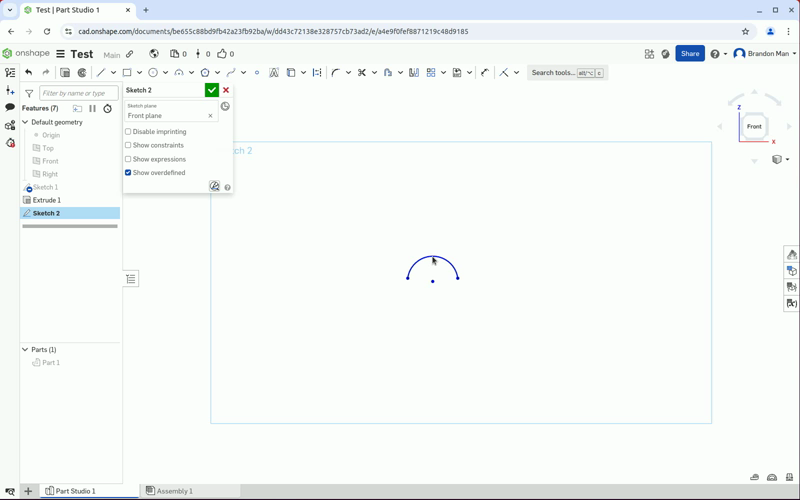
mouse_move(457, 278)
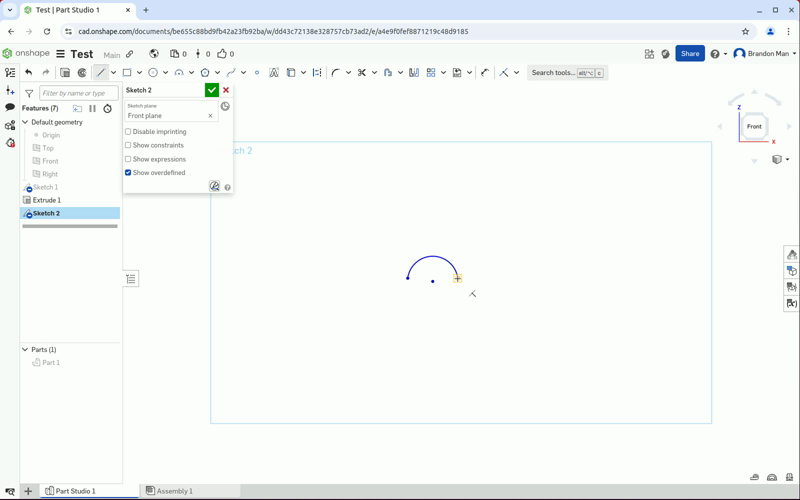
click(457, 278)
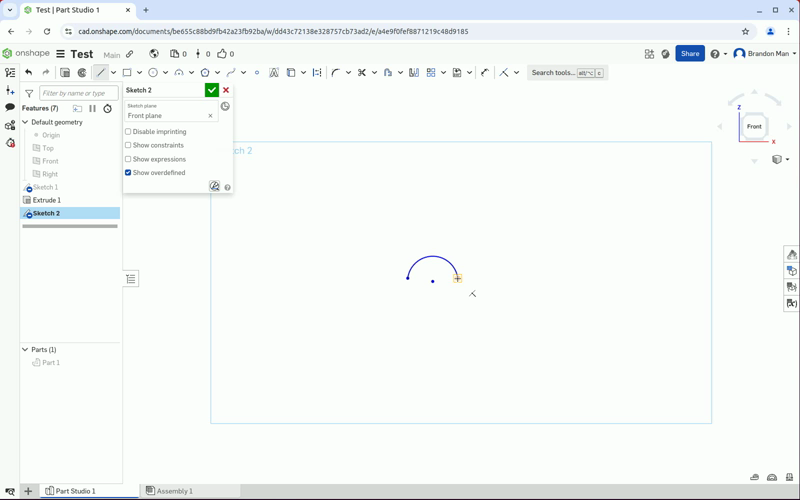
key_down(shift)
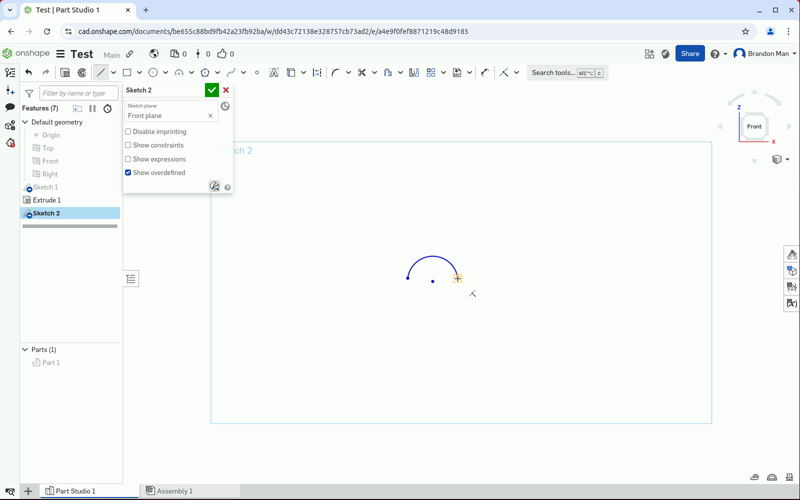
mouse_move(447, 199)
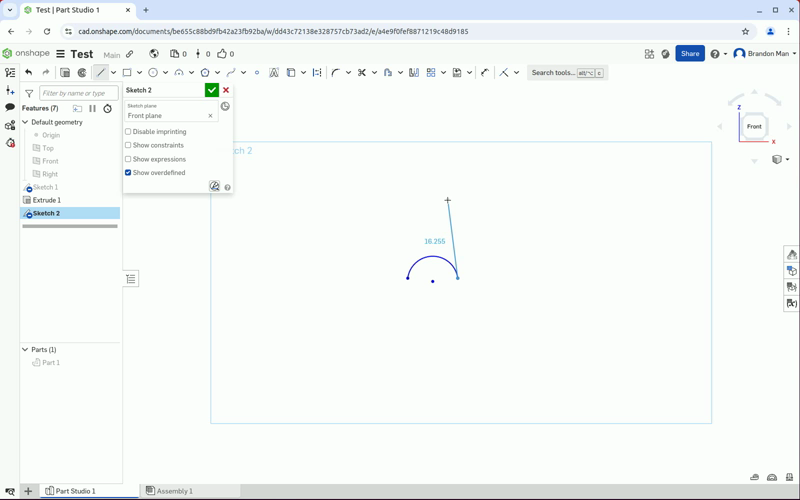
click(447, 199)
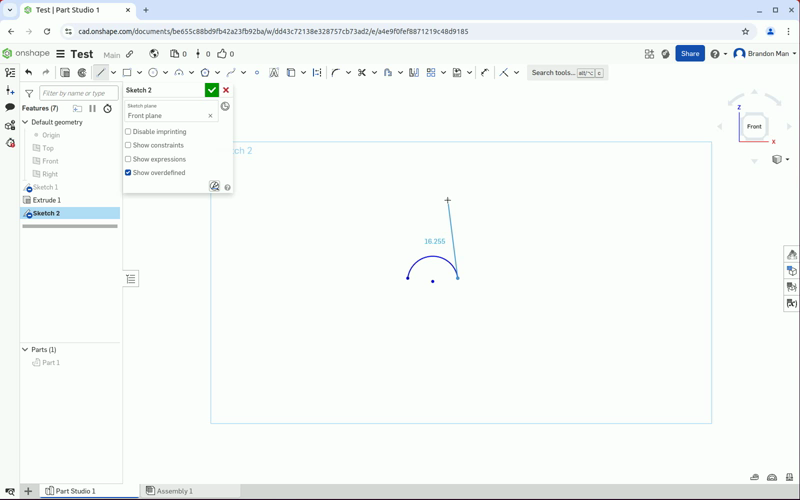
key_up(shift)
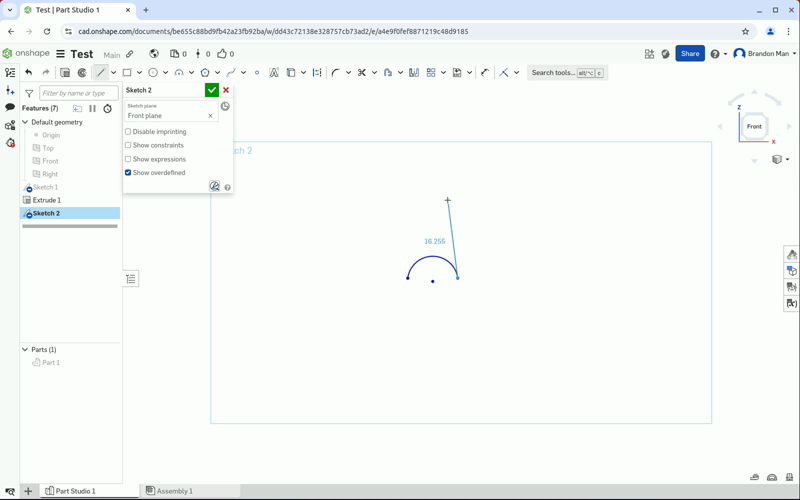
key(esc)
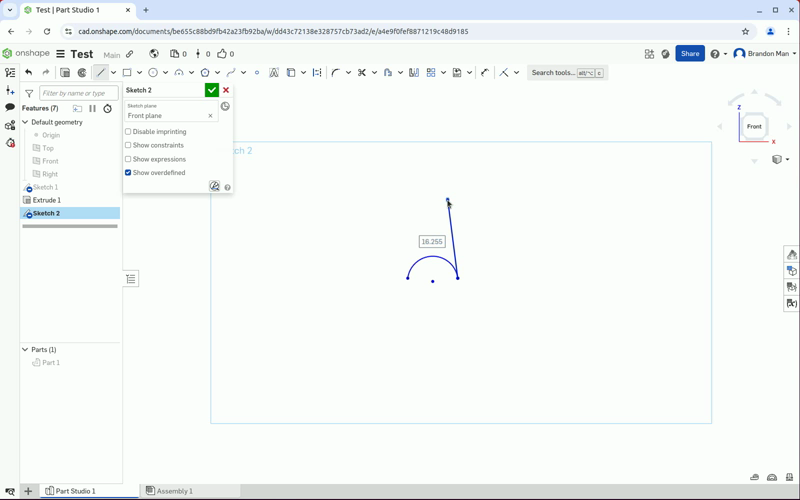
key(a)
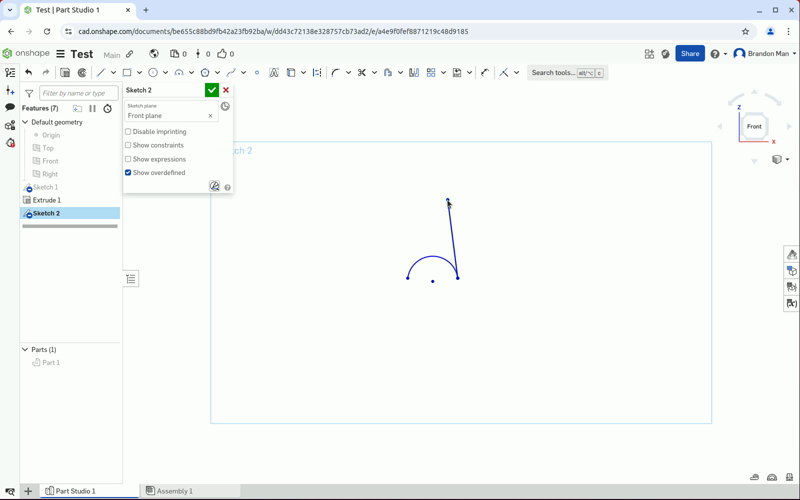
mouse_move(447, 199)
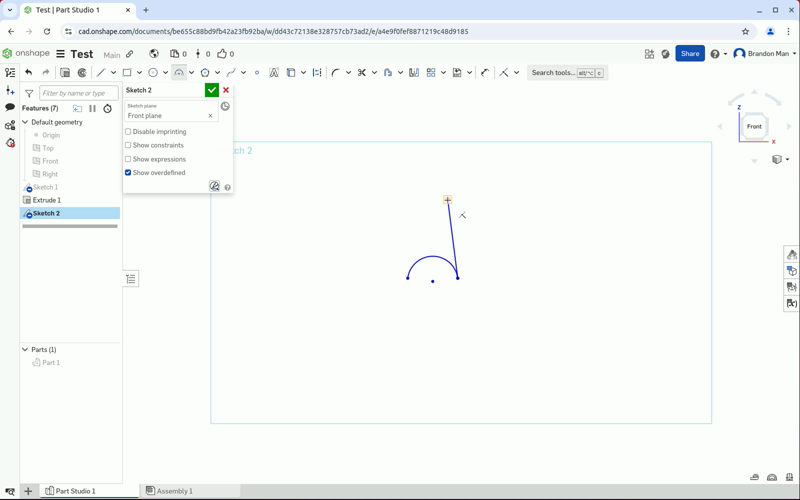
click(447, 199)
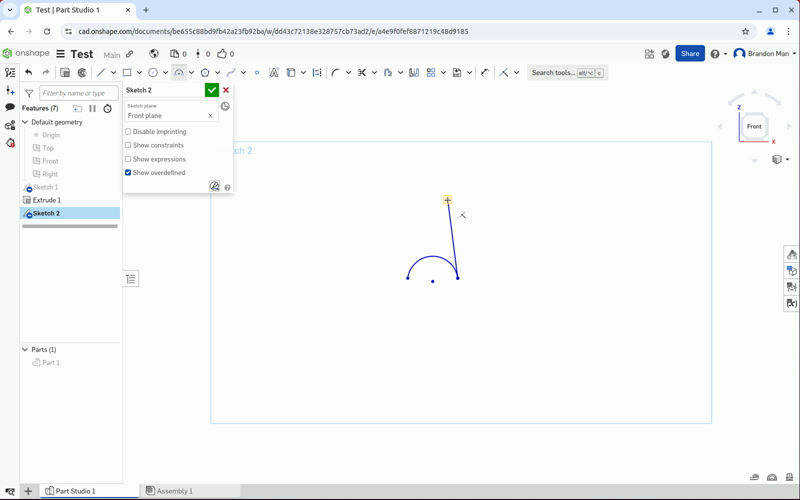
key_down(shift)
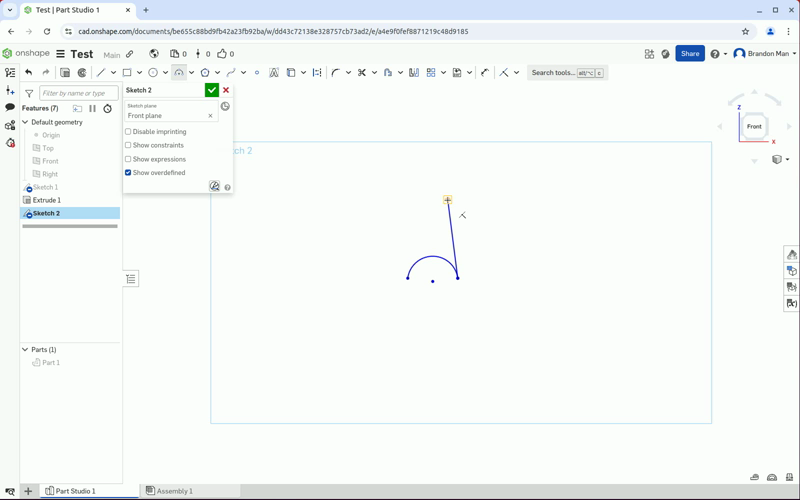
mouse_move(417, 199)
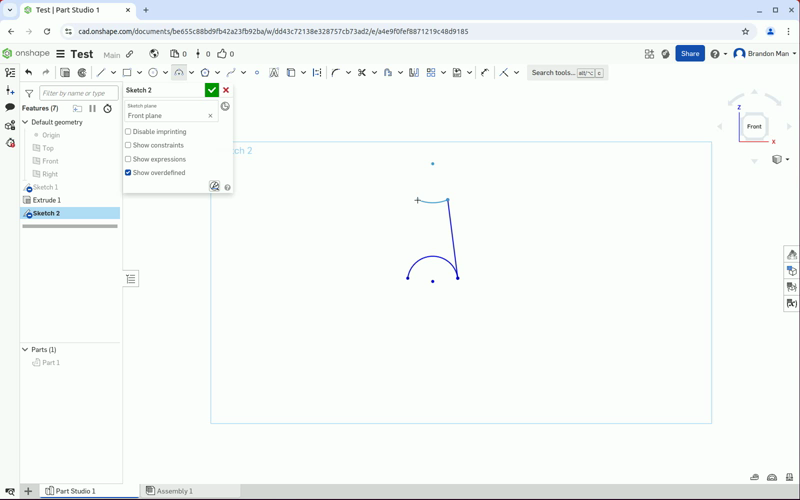
click(417, 199)
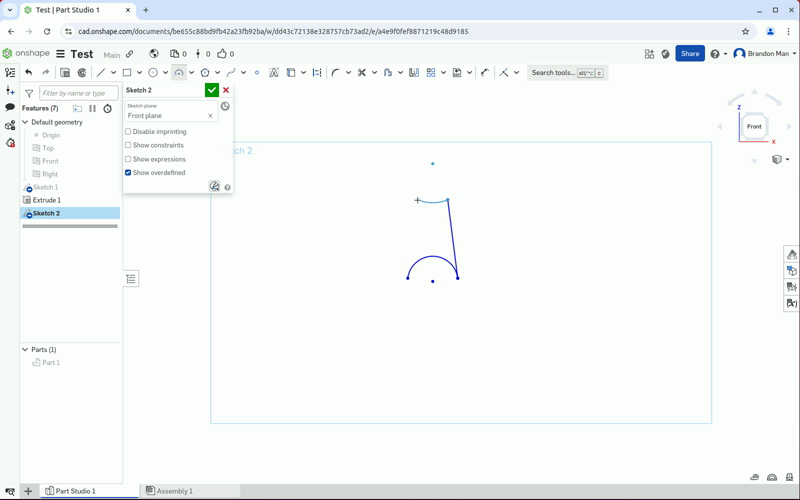
mouse_move(432, 216)
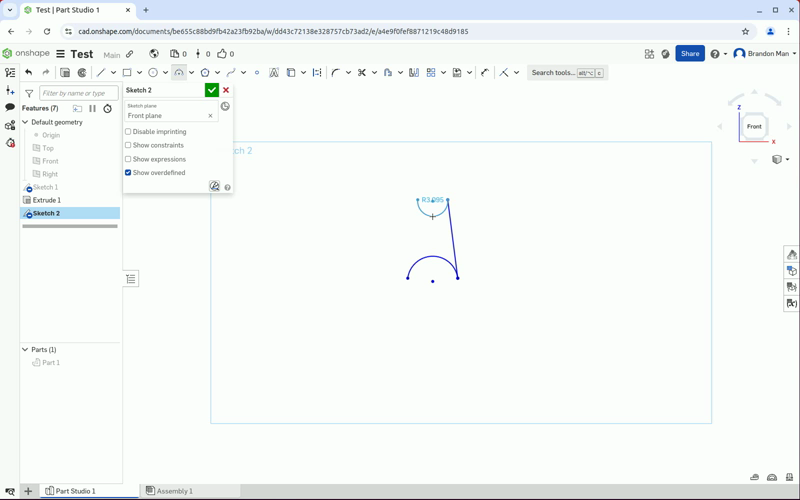
click(432, 216)
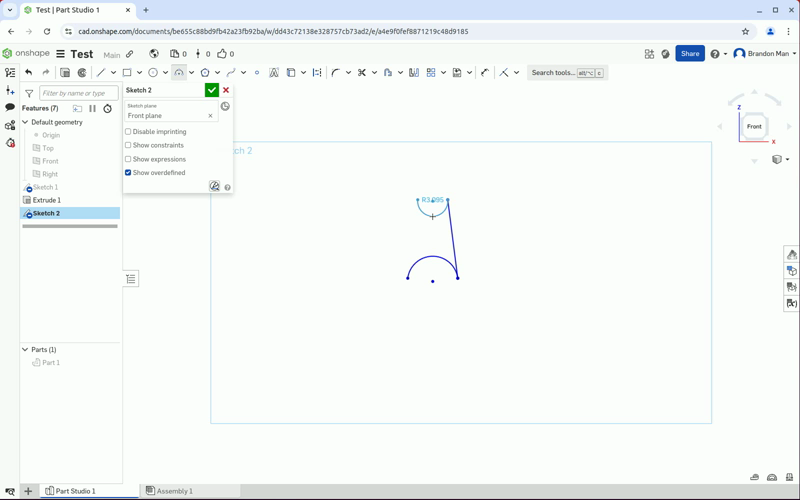
key_up(shift)
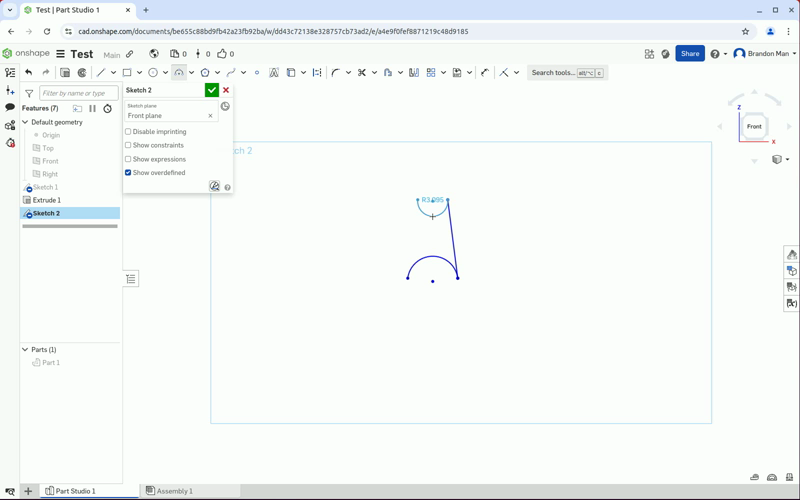
key(esc)
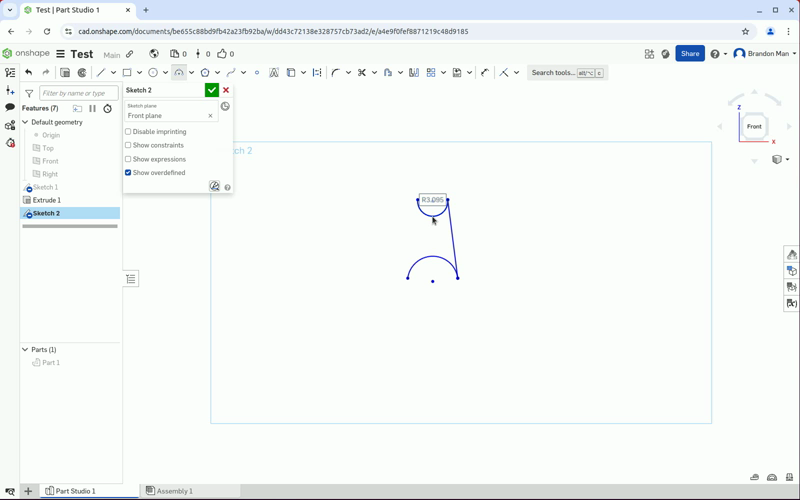
key(l)
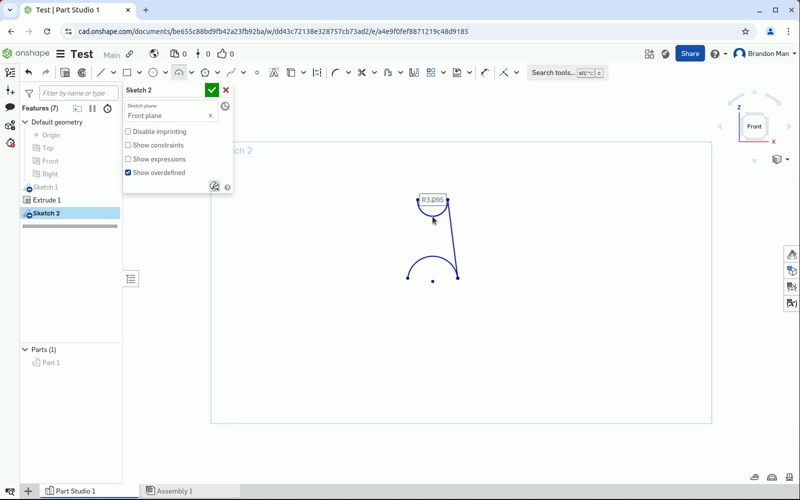
mouse_move(417, 199)
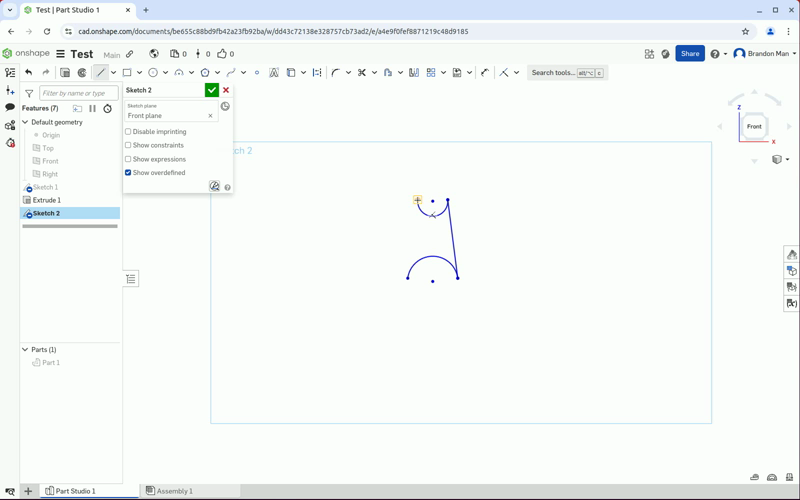
click(417, 199)
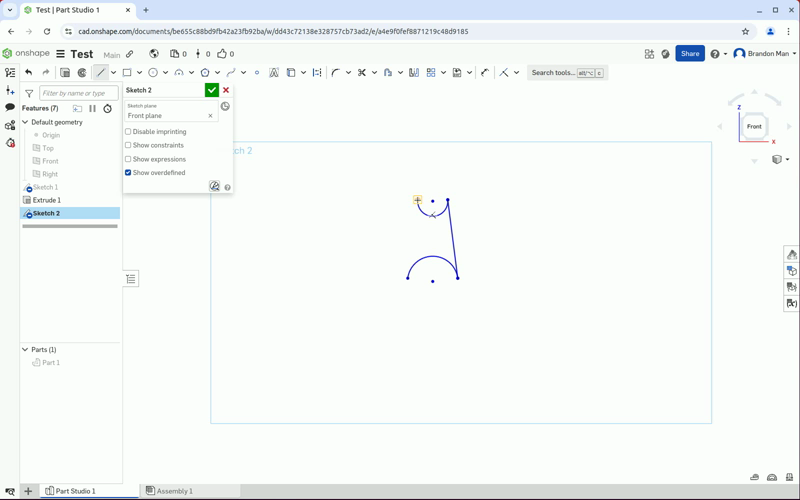
key_down(shift)
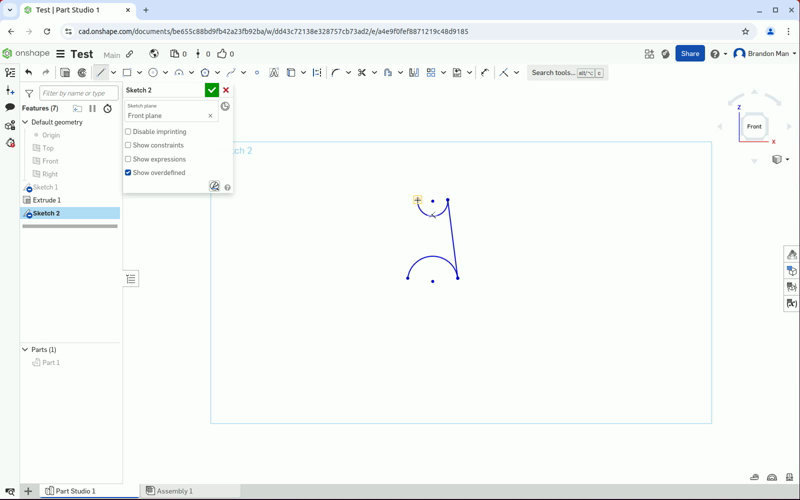
mouse_move(407, 278)
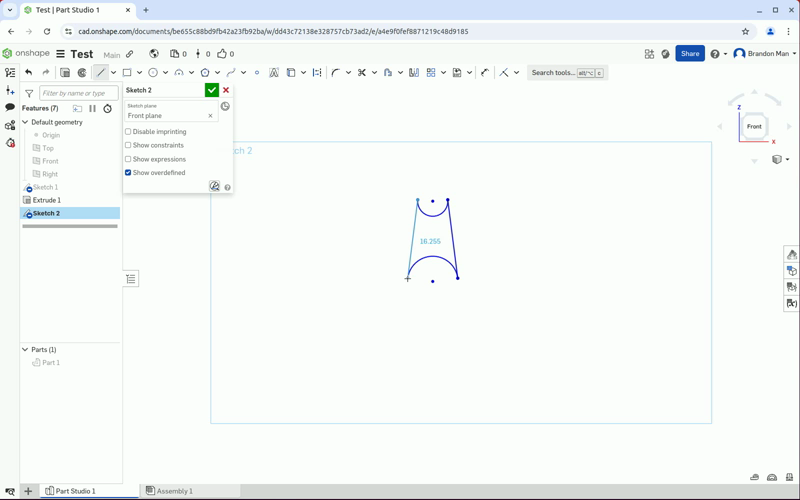
key_up(shift)
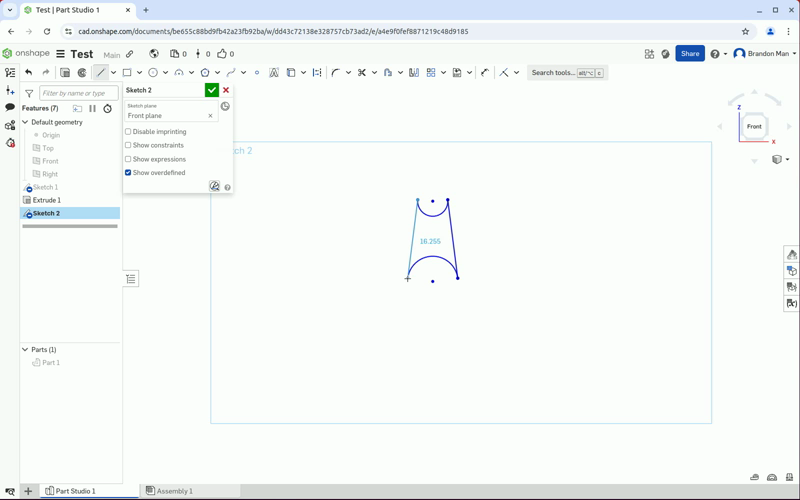
click(407, 278)
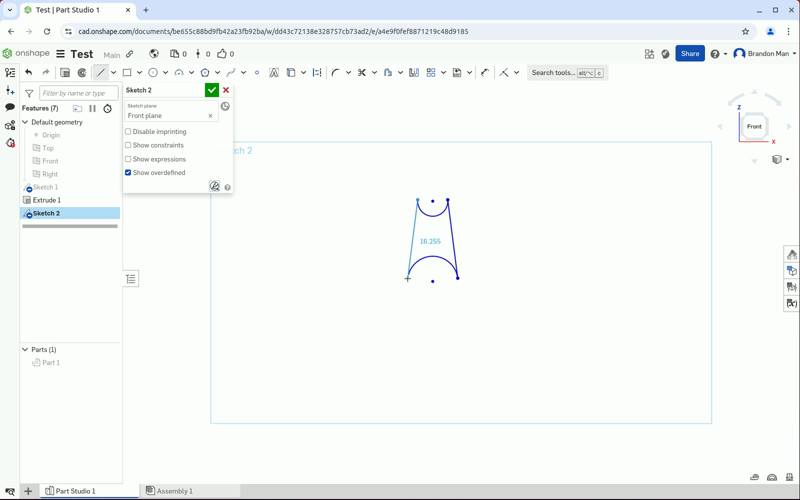
key(esc)
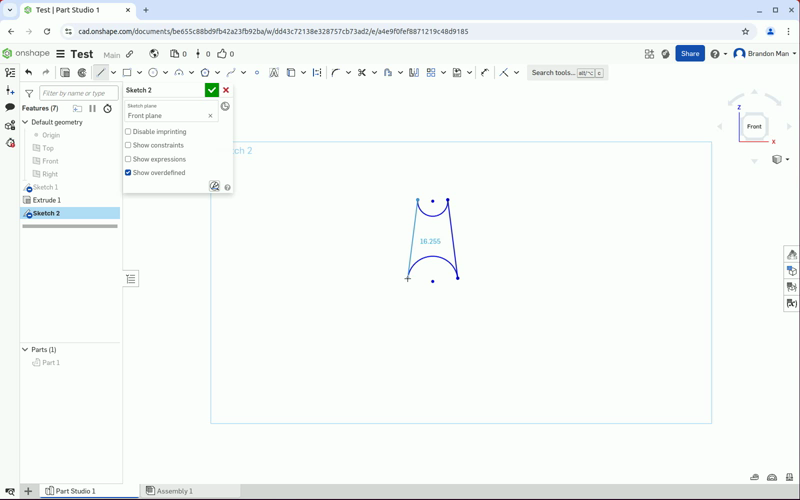
key(c)
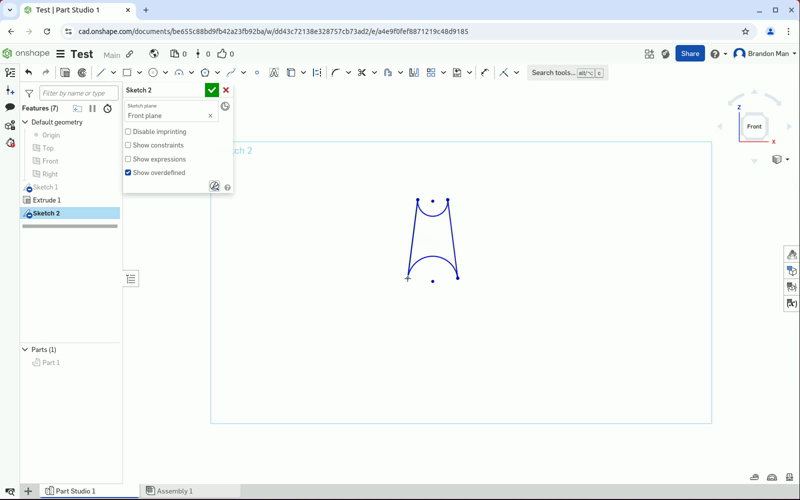
key_down(shift)
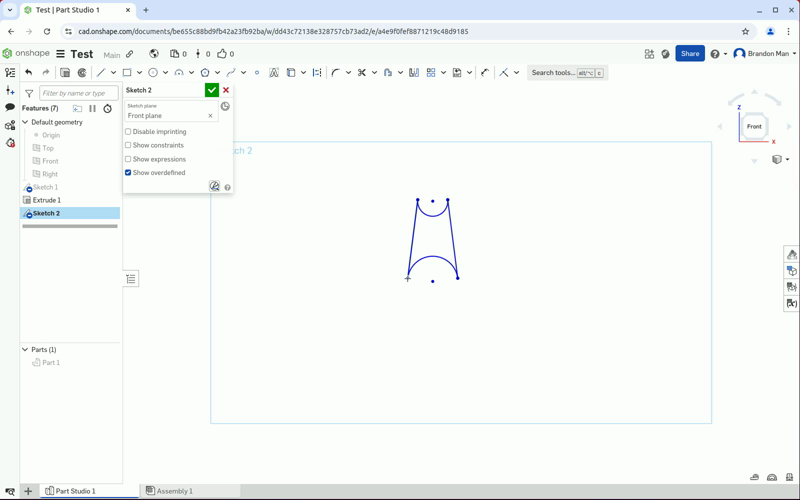
mouse_move(427, 223)
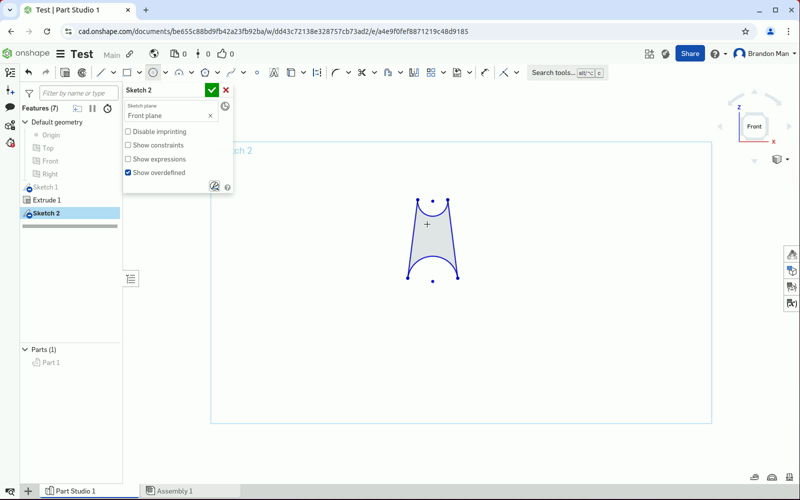
click(427, 223)
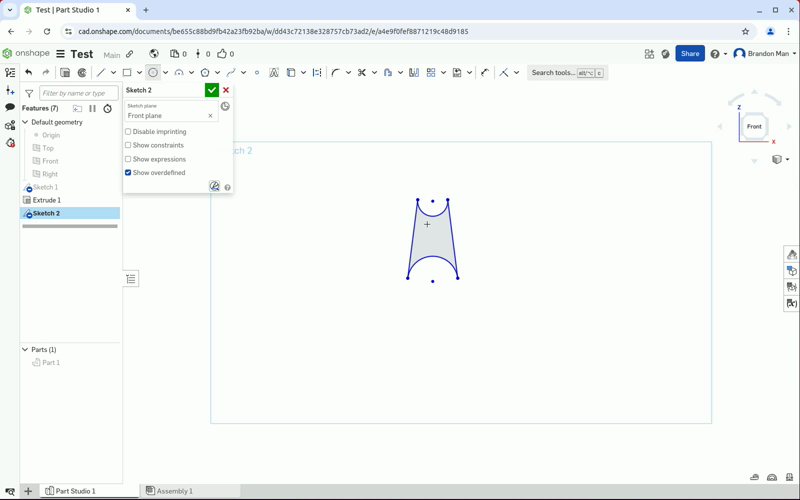
key_up(shift)
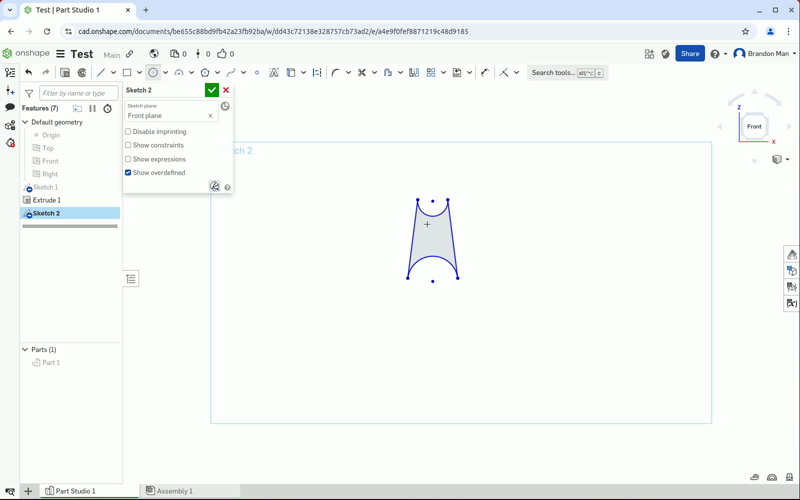
mouse_move(429, 223)
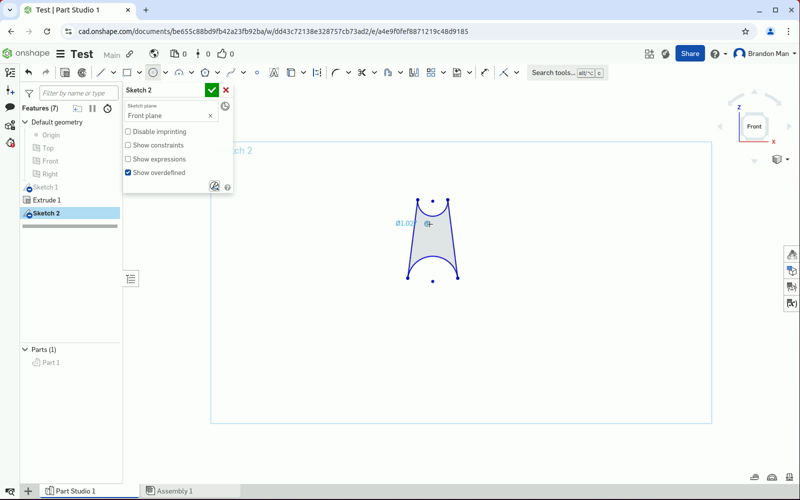
scroll(6)
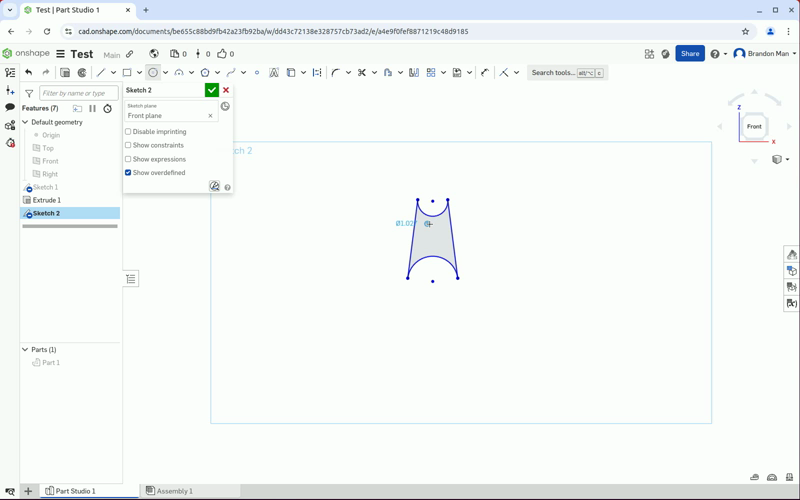
scroll(6)
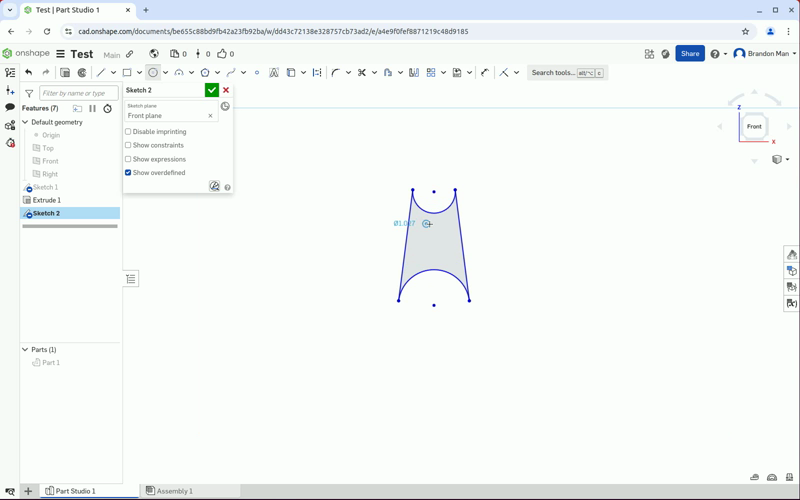
scroll(6)
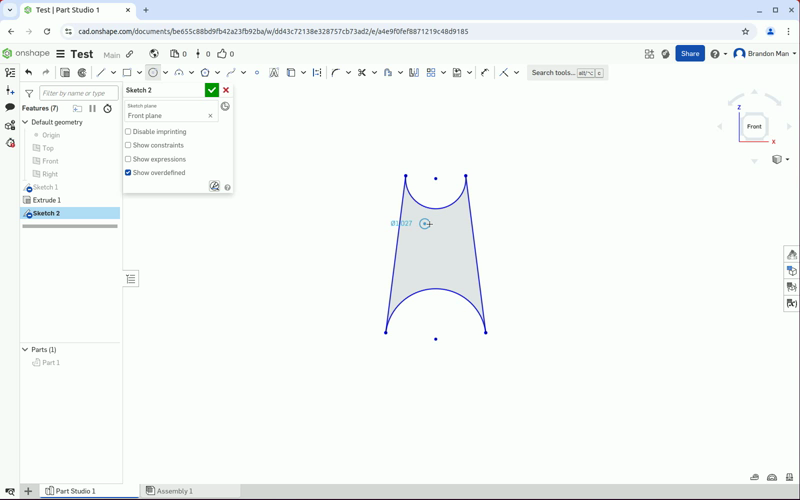
scroll(6)
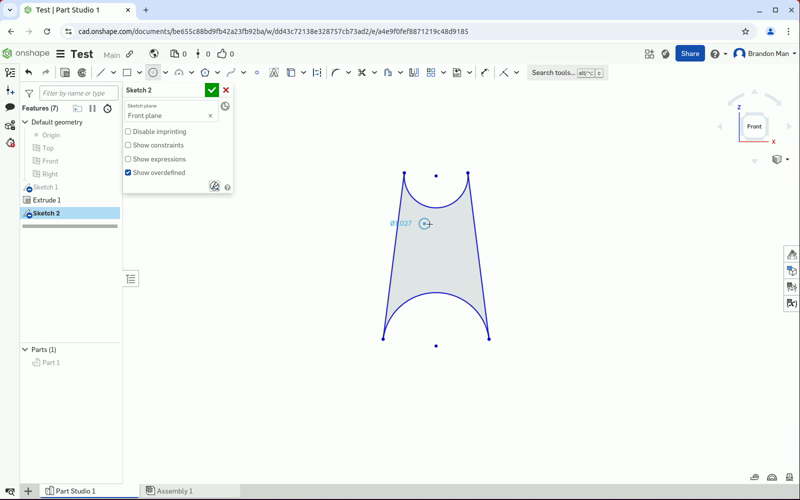
scroll(6)
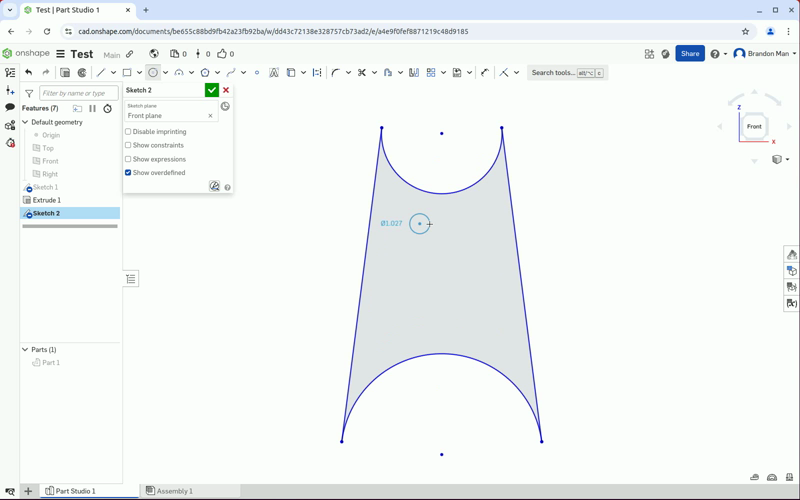
scroll(6)
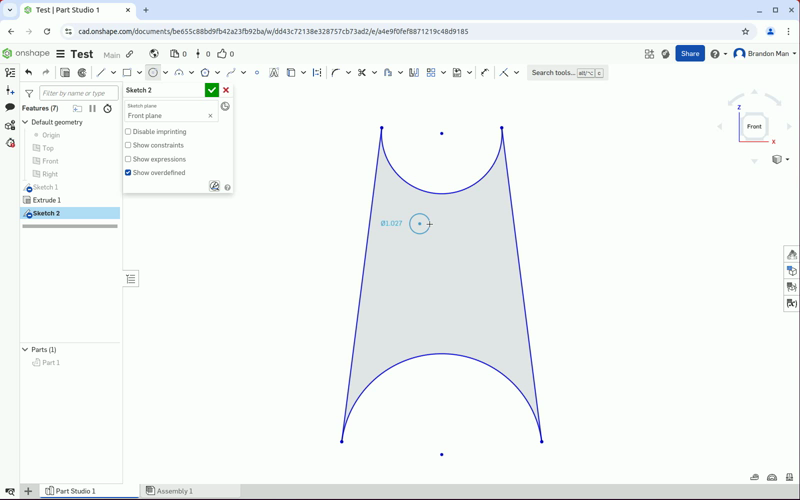
scroll(6)
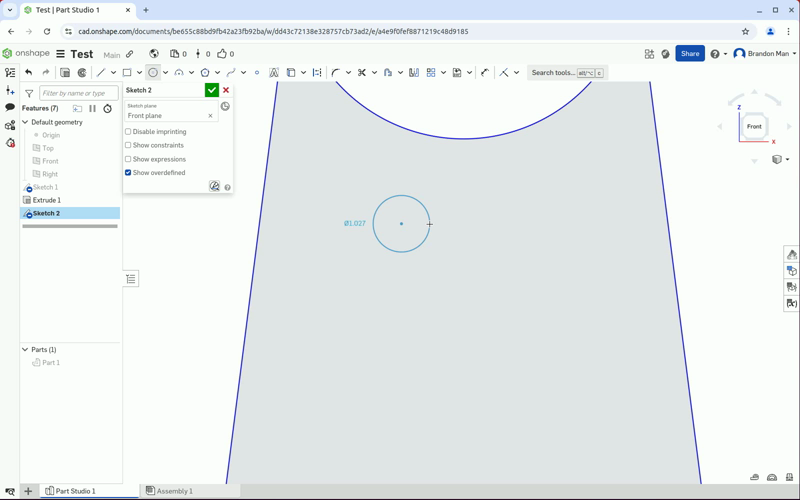
click(429, 223)
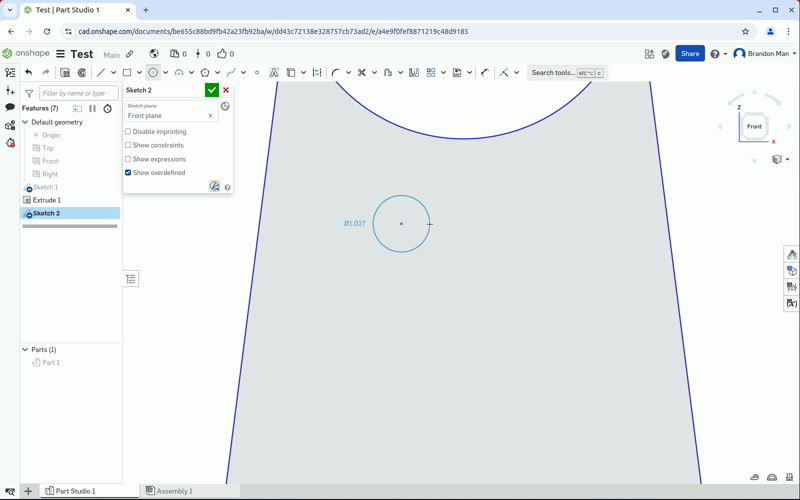
scroll(-6)
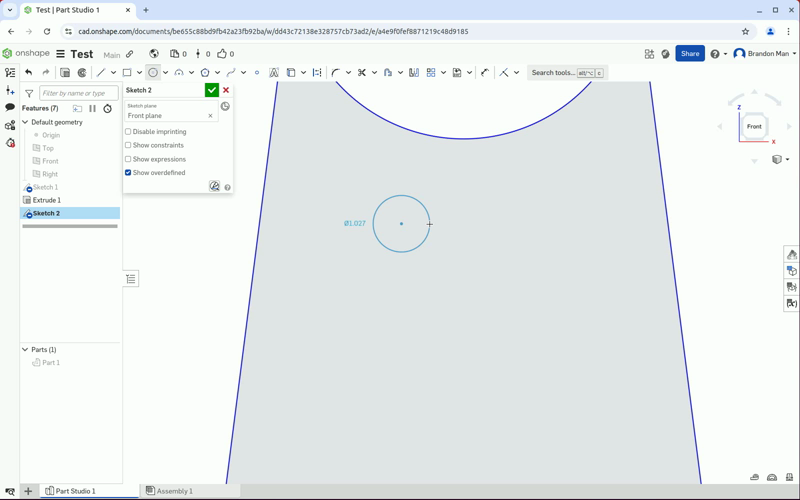
scroll(-6)
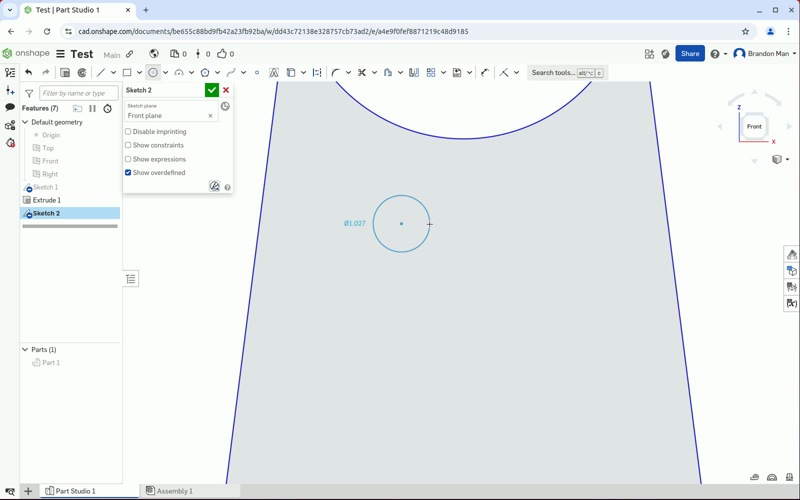
scroll(-6)
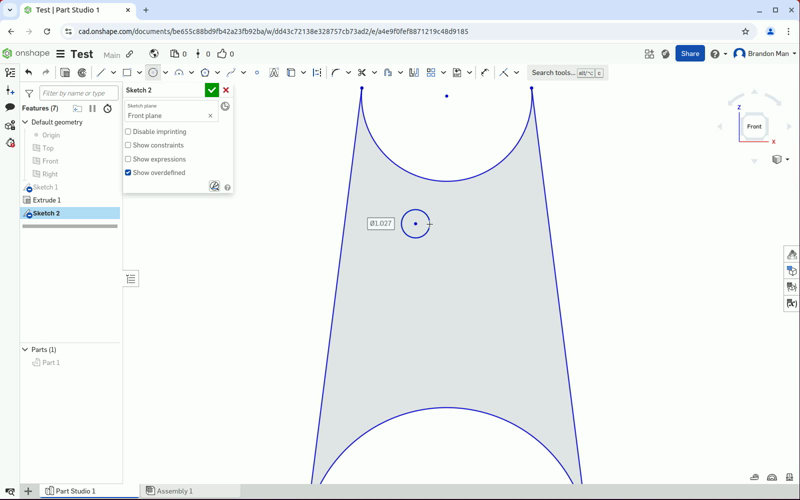
scroll(-6)
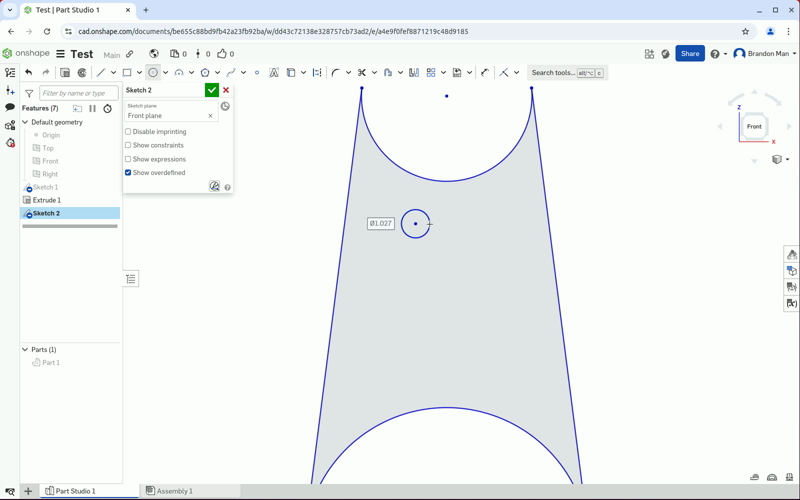
scroll(-6)
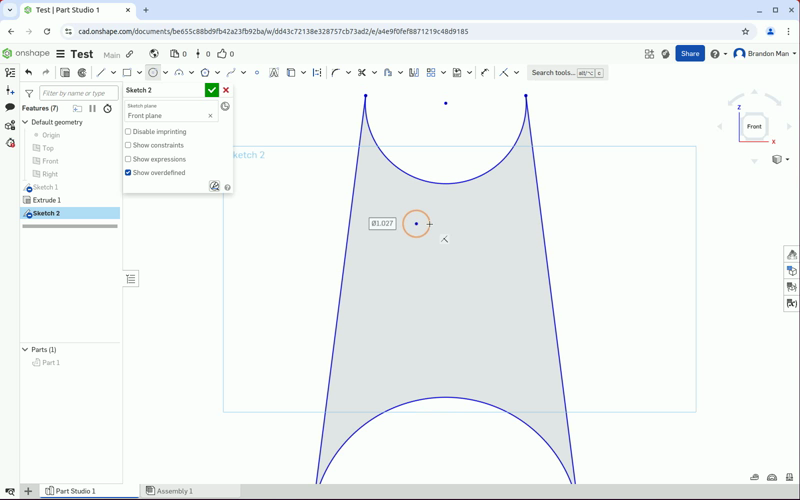
scroll(-6)
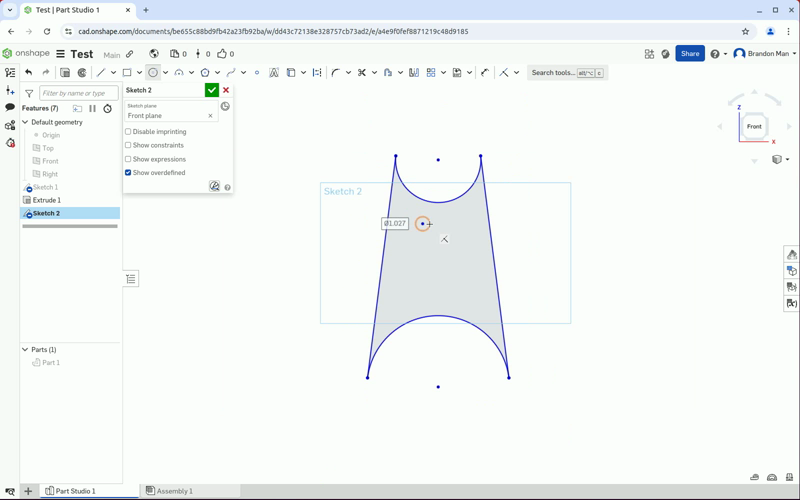
scroll(-6)
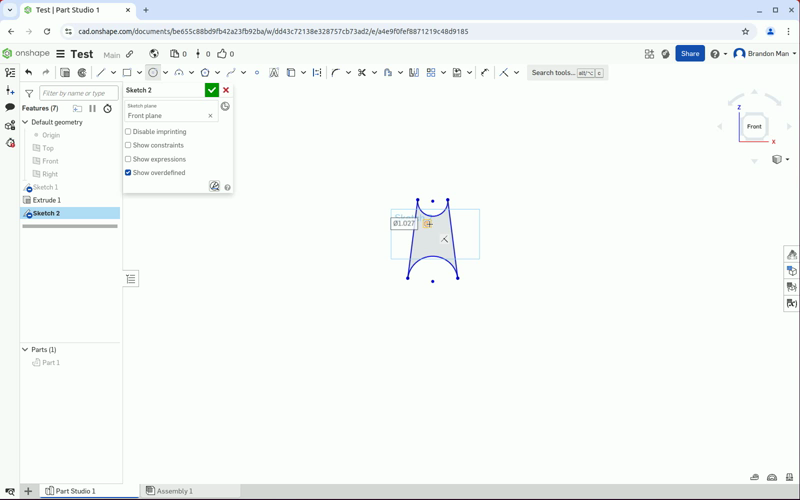
key(esc)
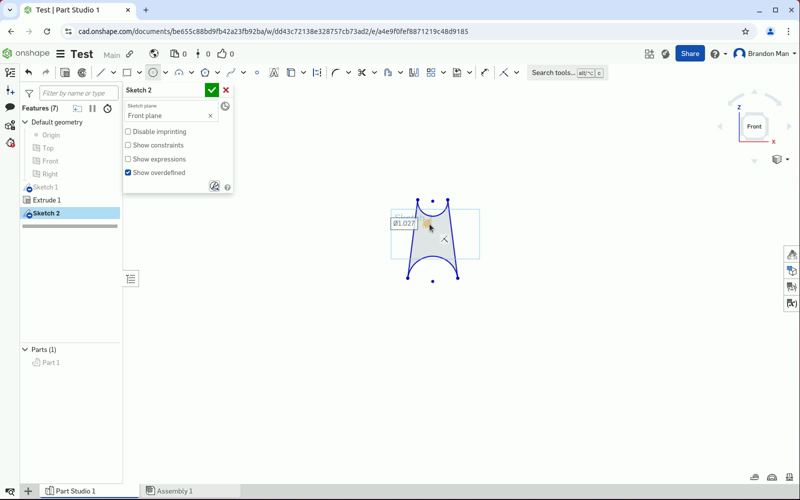
mouse_move(445, 232)
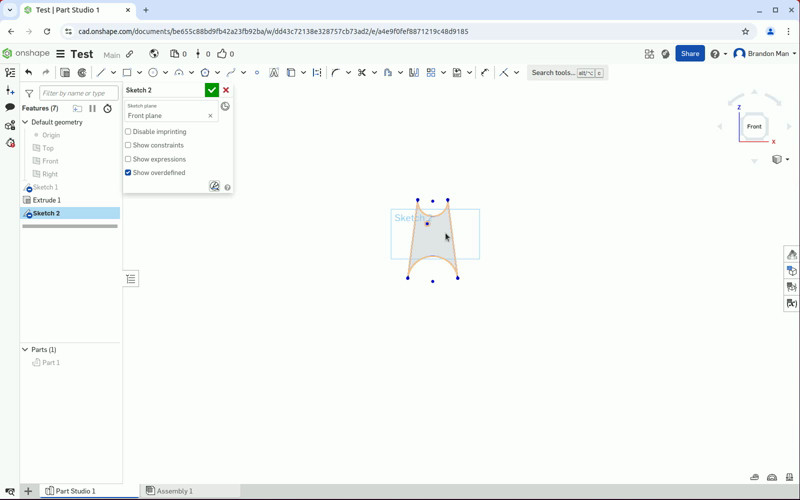
click(445, 232)
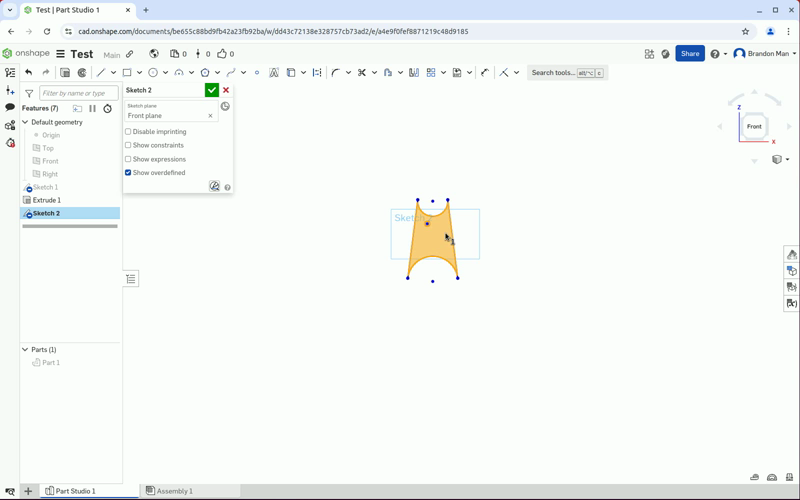
mouse_move(73, 352)
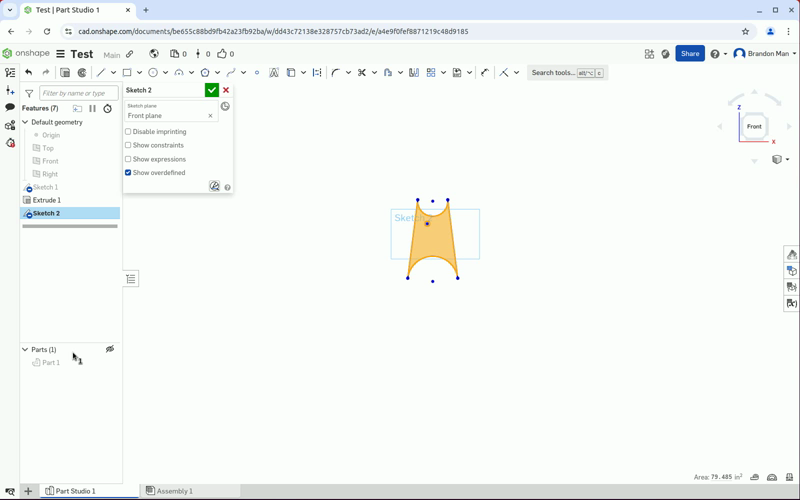
key(shift+y)
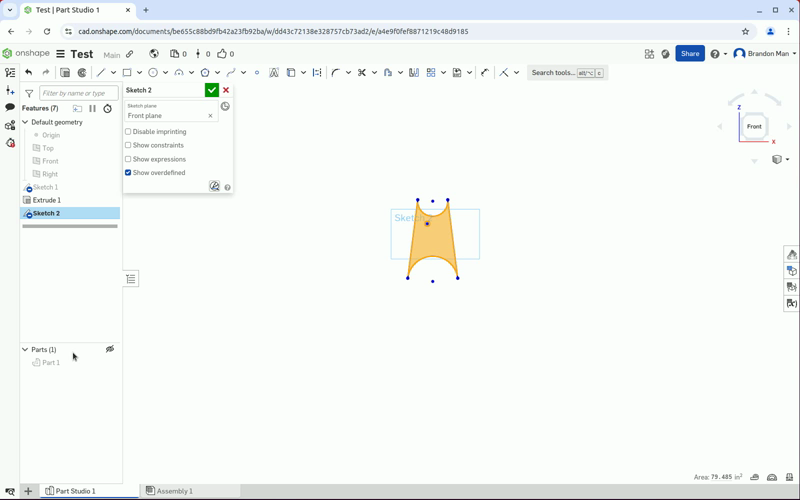
key(shift+e)
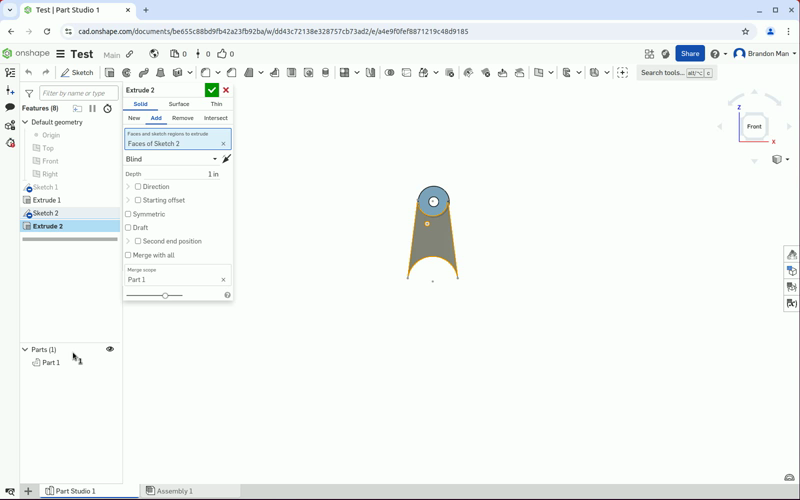
mouse_move(143, 106)
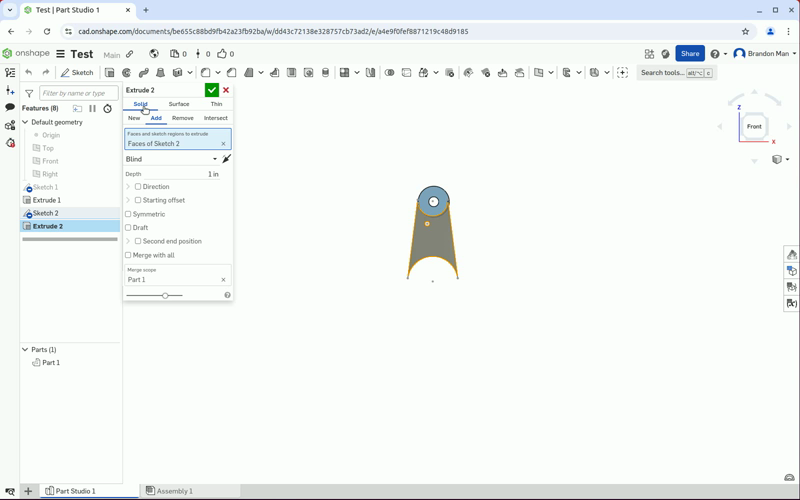
click(143, 106)
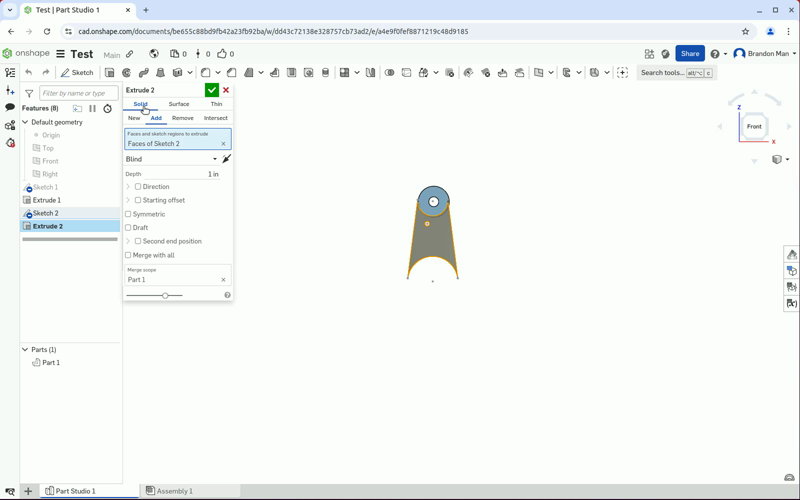
mouse_move(137, 120)
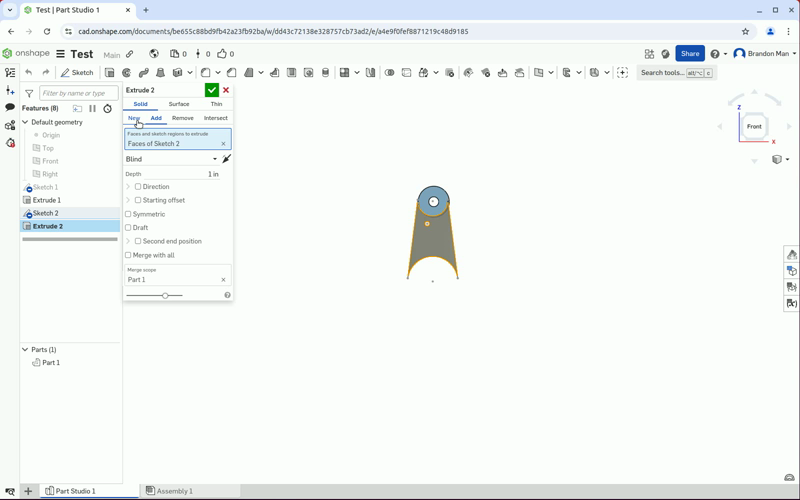
click(137, 120)
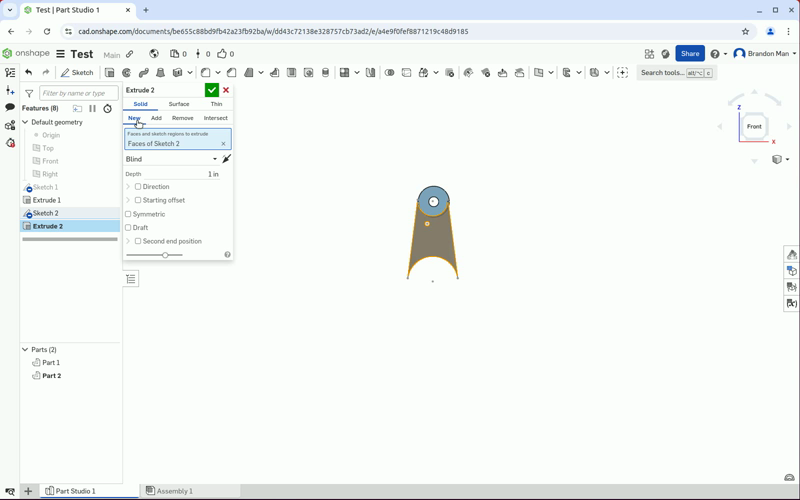
key(tab, 4)
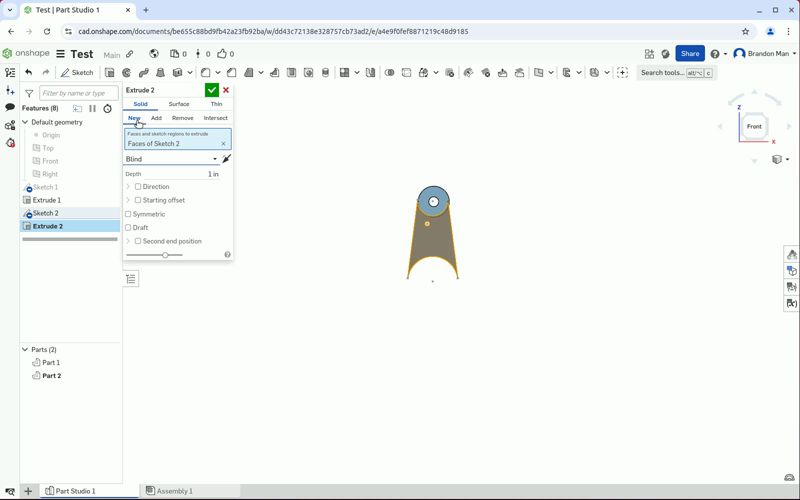
text(0.963)
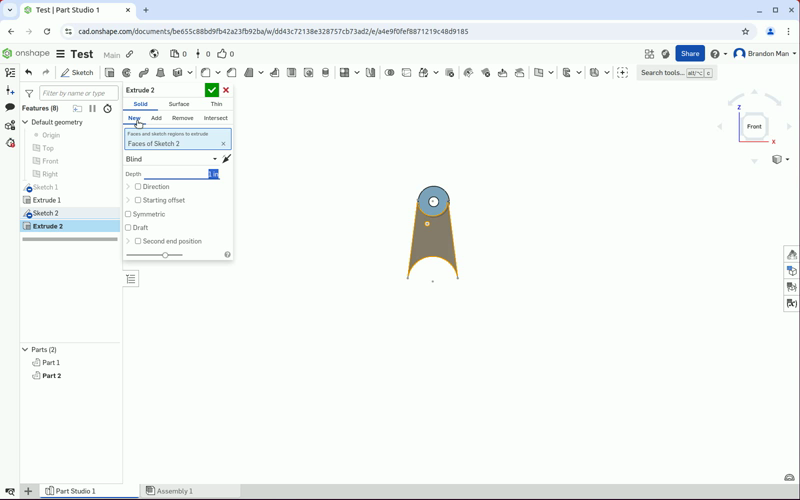
key(enter)
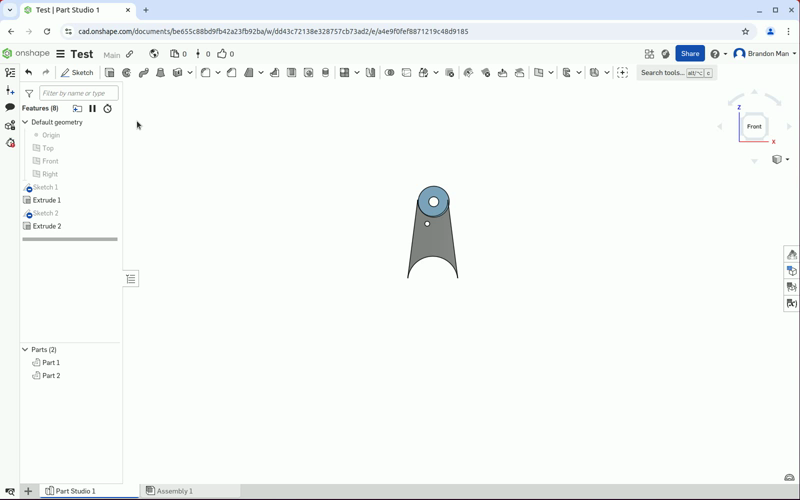
key(shift+h)
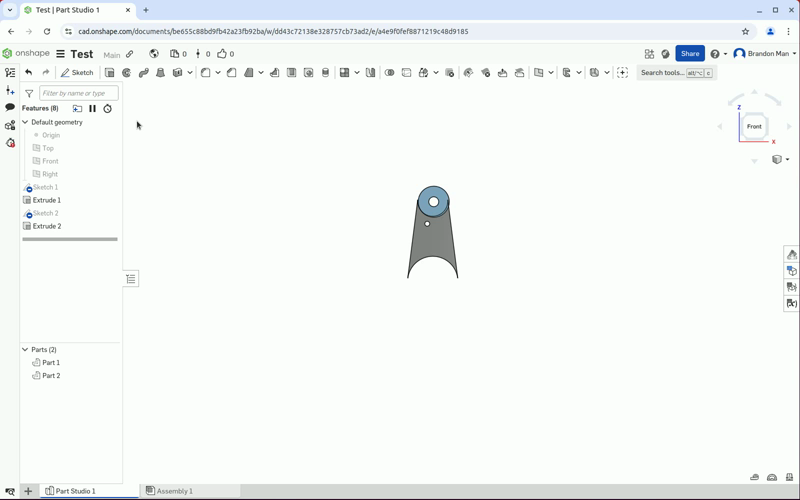
key(shift+h)
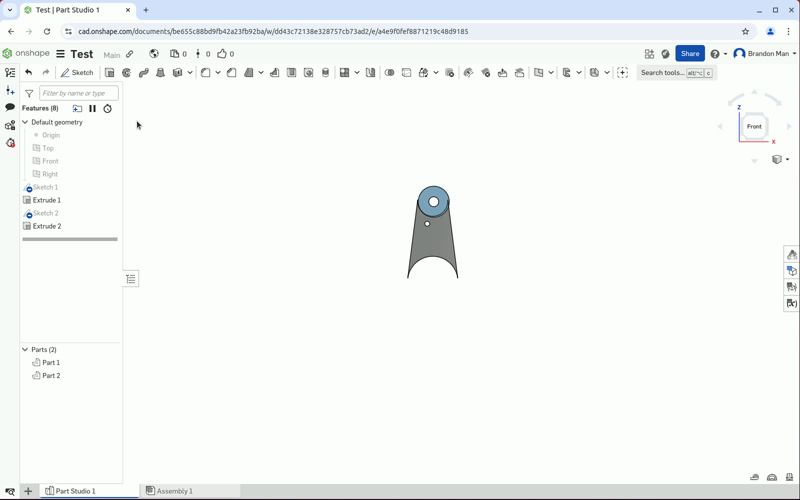
mouse_move(73, 189)
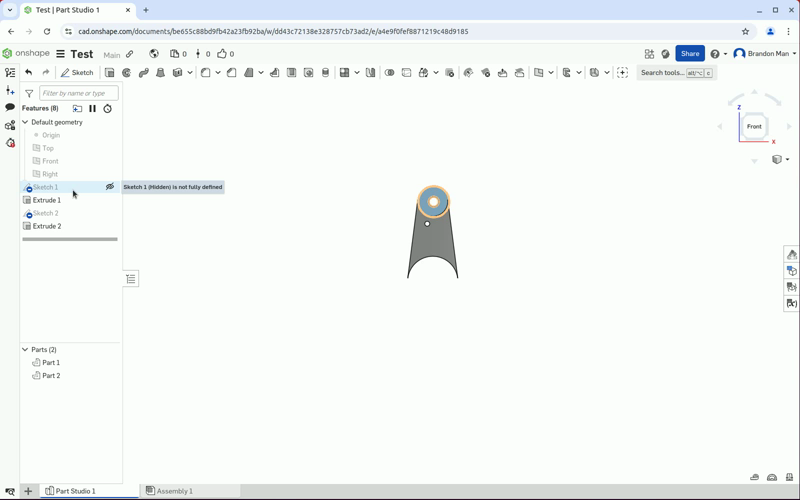
click(73, 189)
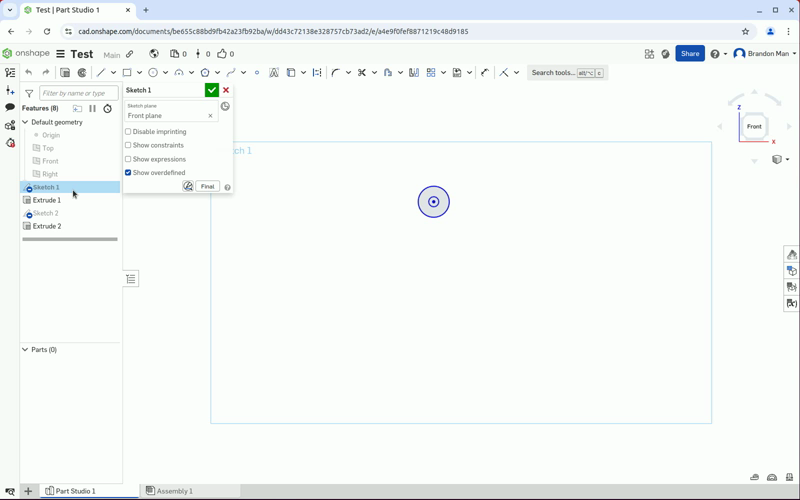
mouse_move(229, 92)
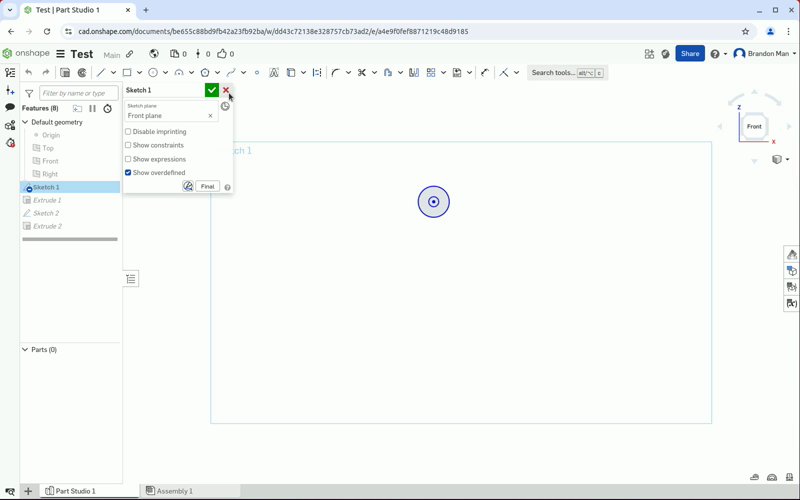
click(229, 92)
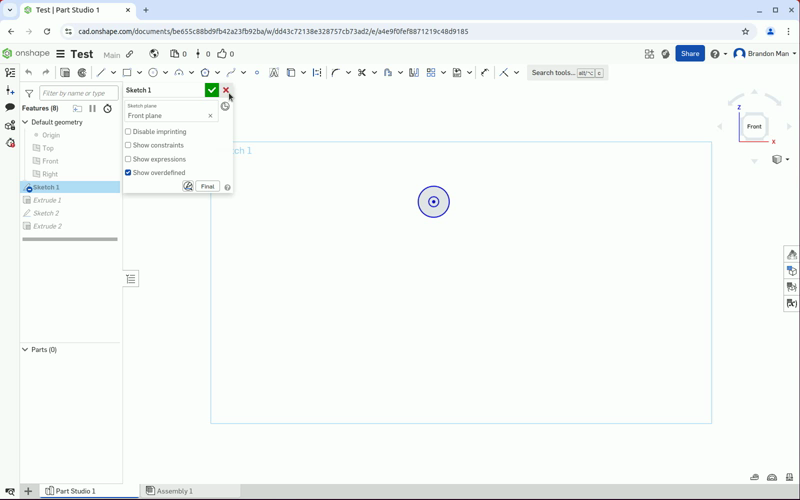
key(shift+s)
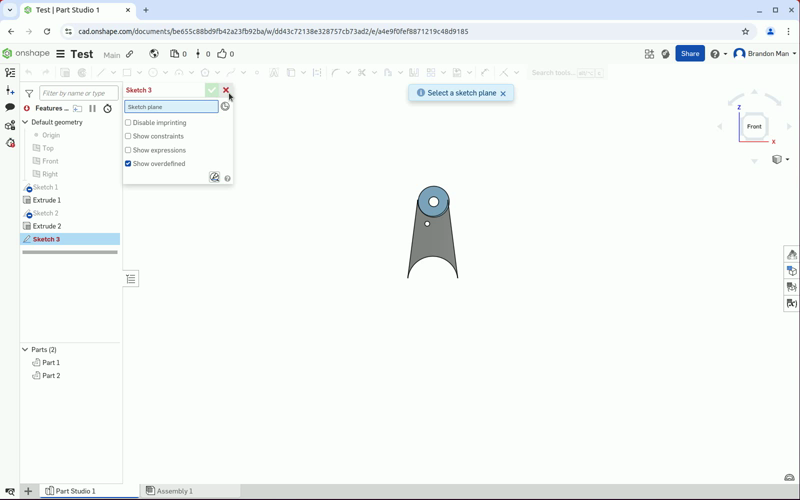
mouse_move(73, 163)
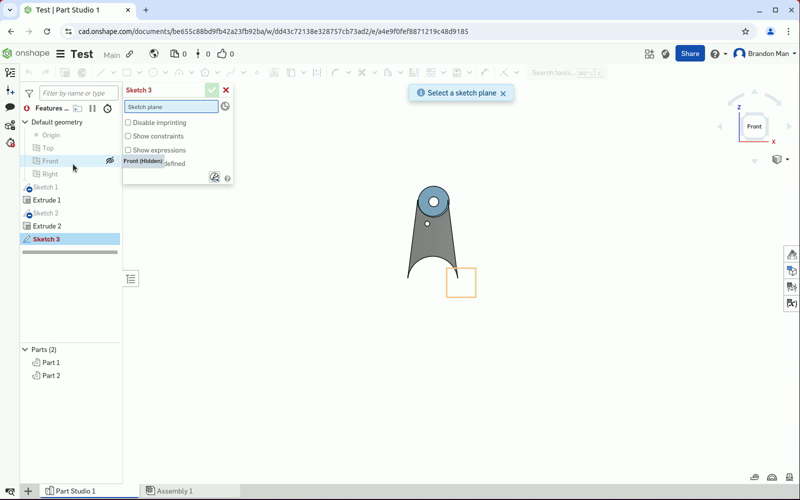
click(73, 163)
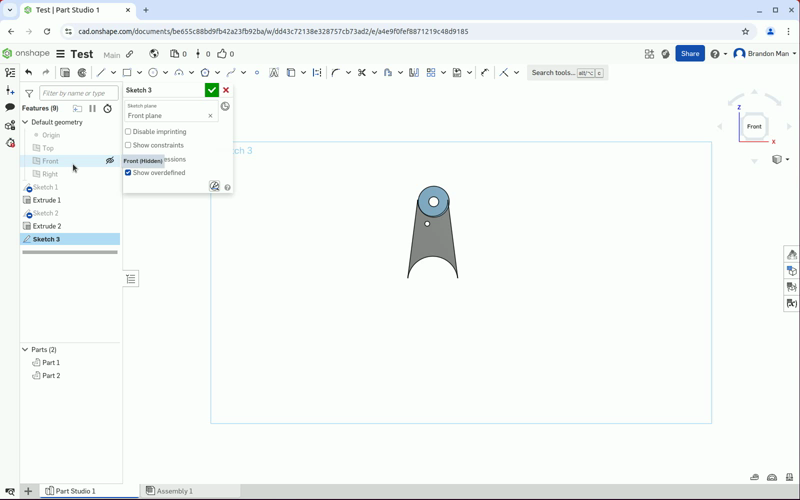
mouse_move(73, 352)
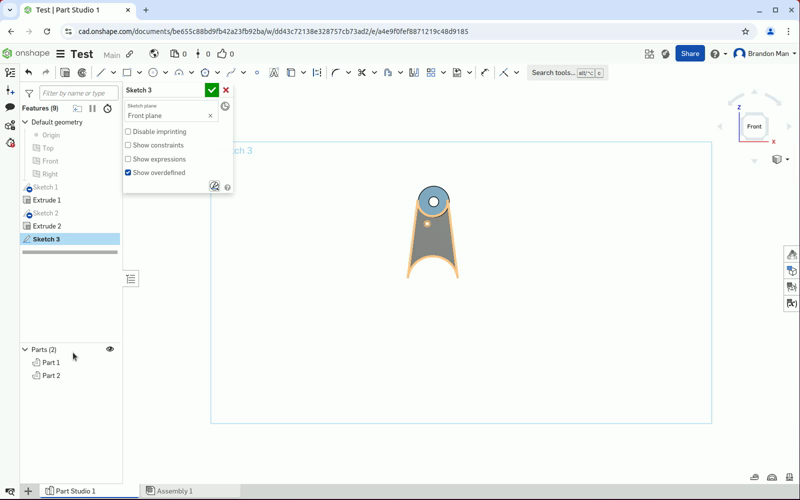
key(y)
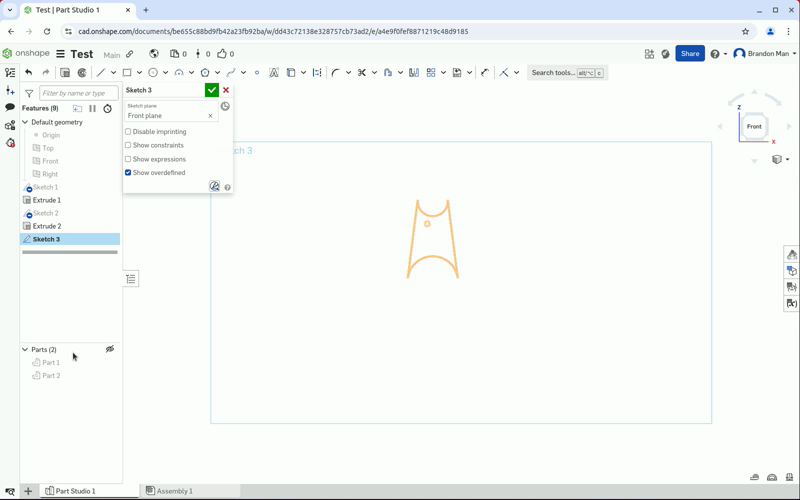
key(c)
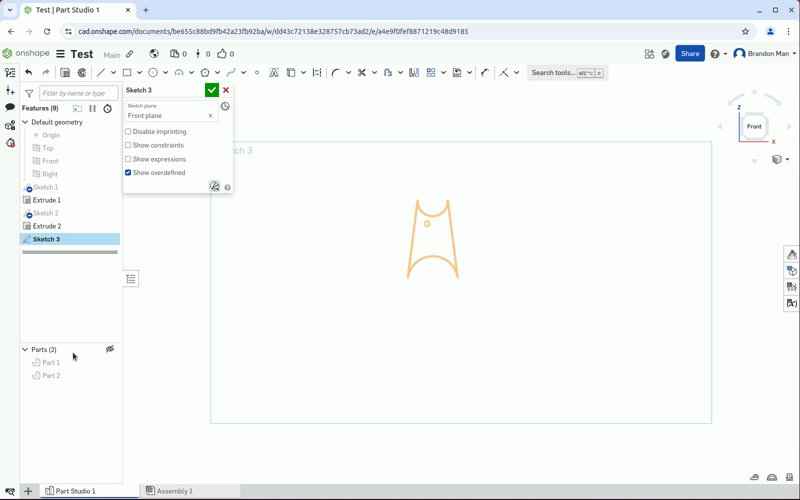
key_down(shift)
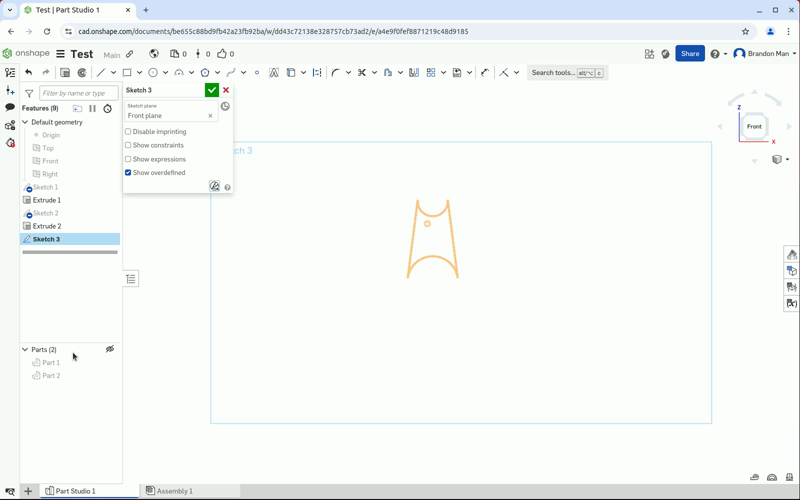
mouse_move(433, 281)
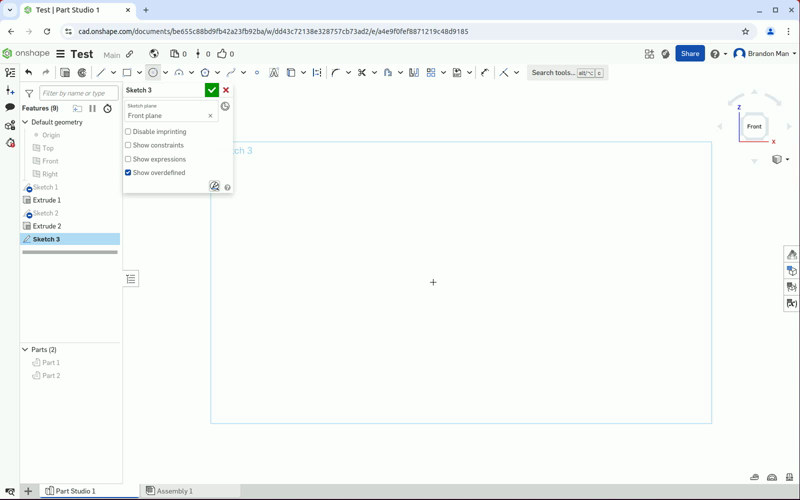
click(433, 281)
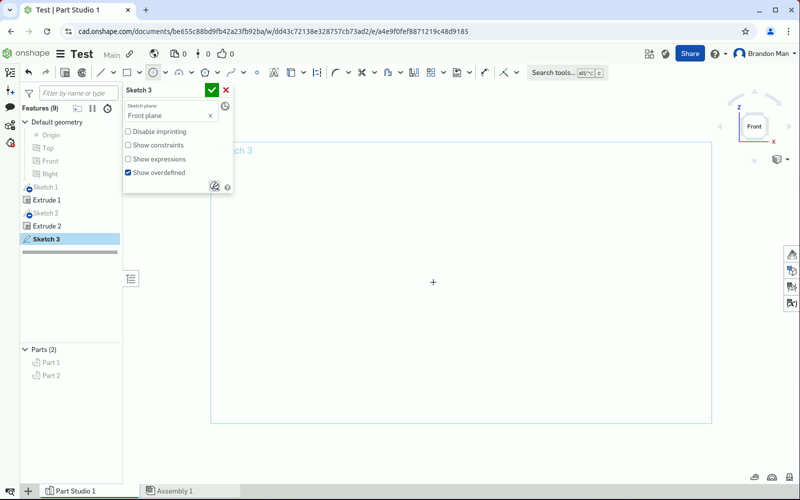
key_up(shift)
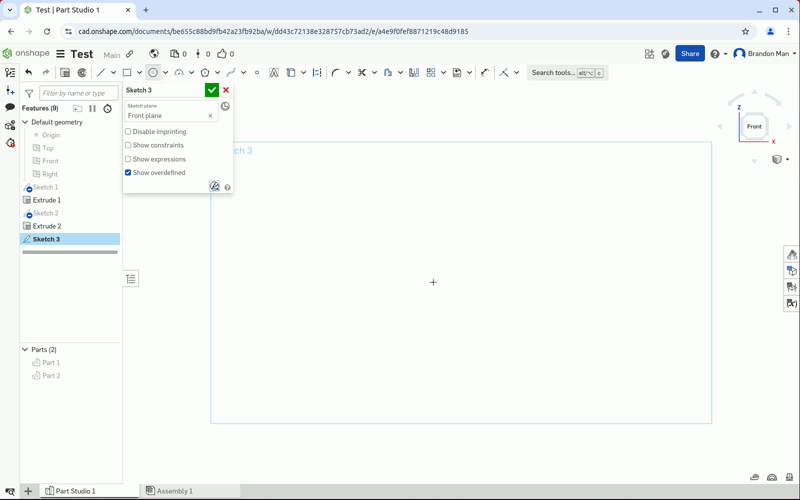
mouse_move(458, 281)
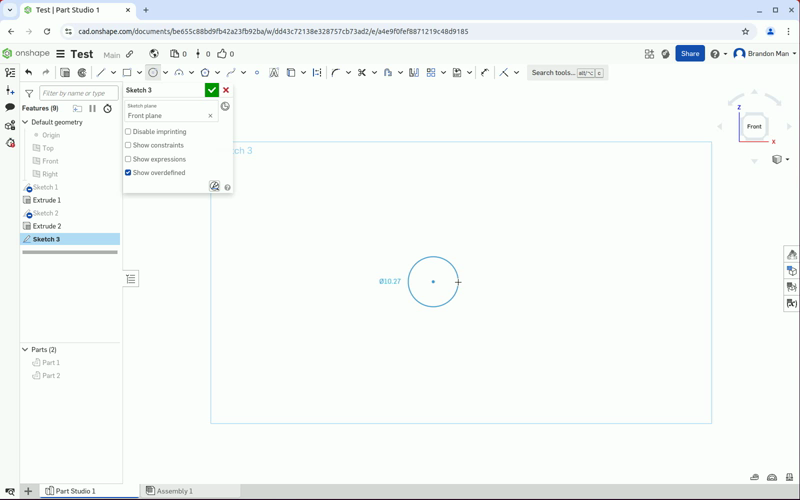
click(458, 281)
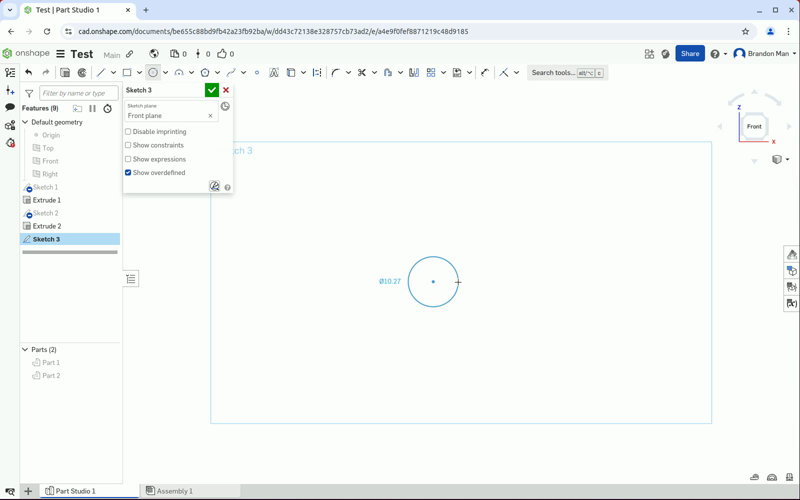
key(esc)
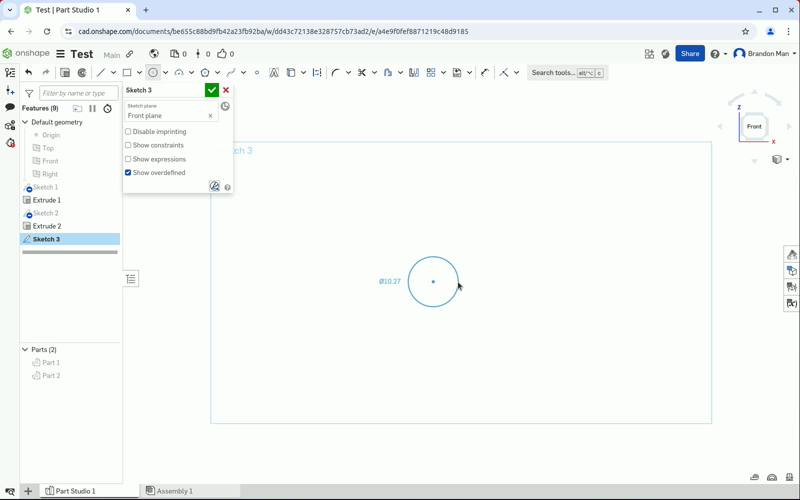
key(c)
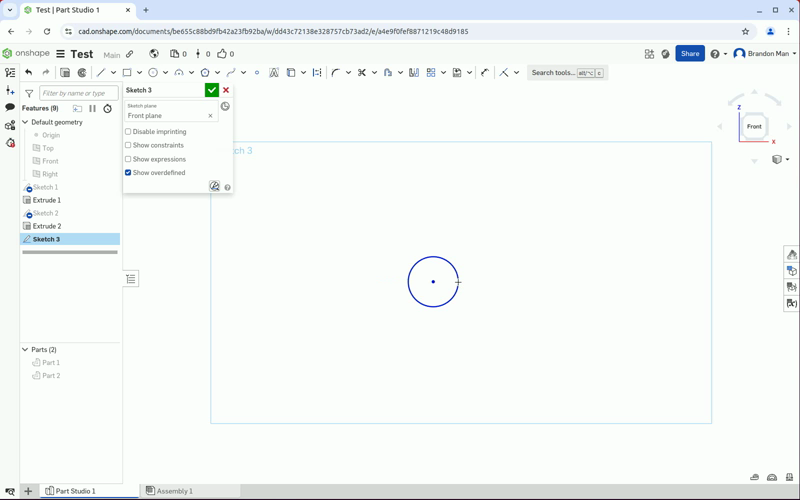
key_down(shift)
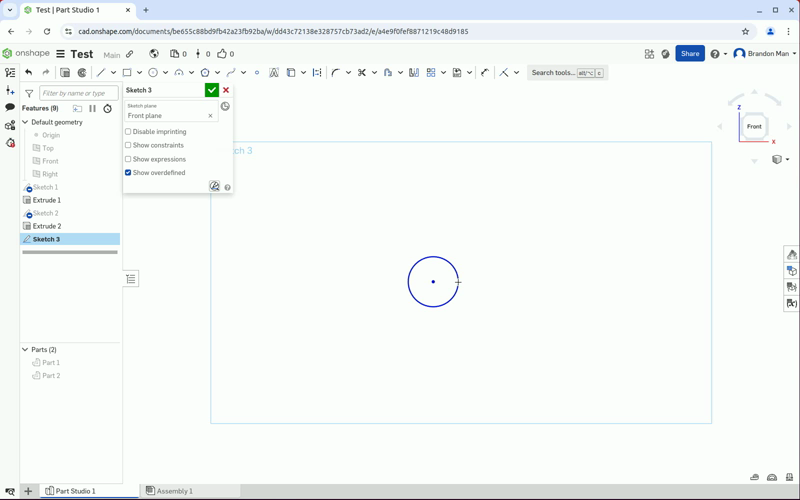
mouse_move(433, 281)
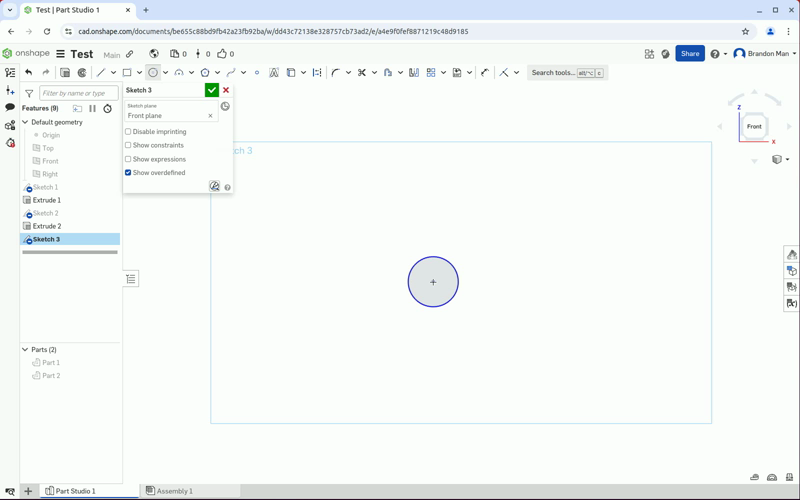
click(433, 281)
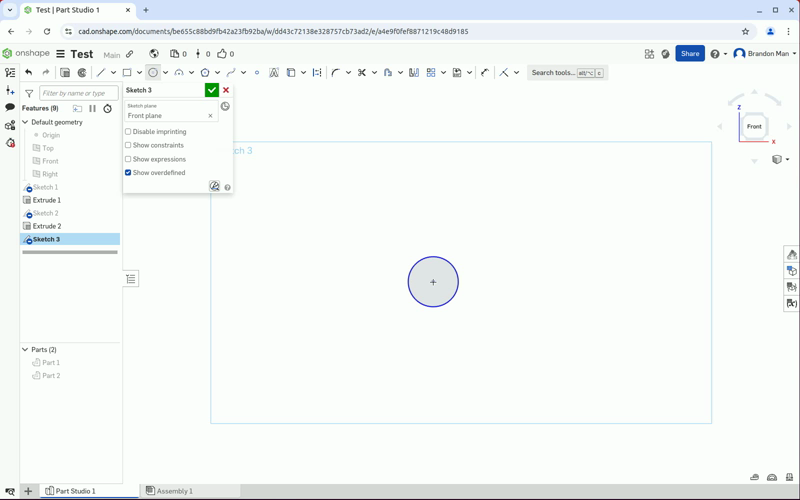
key_up(shift)
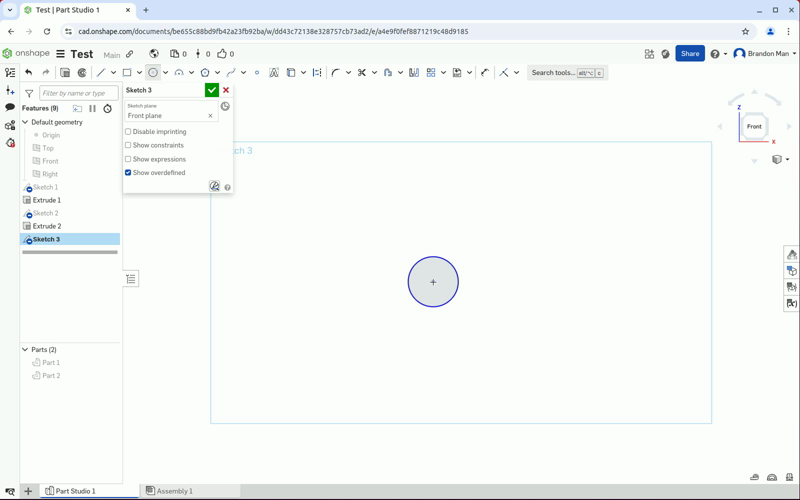
mouse_move(438, 281)
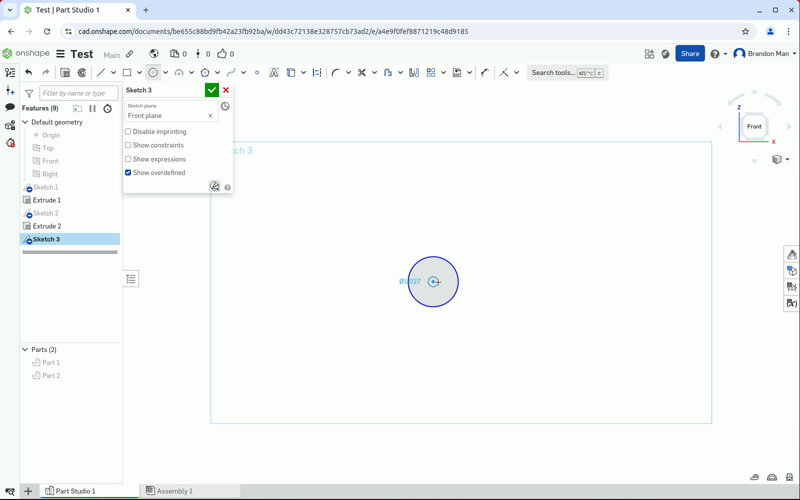
click(438, 281)
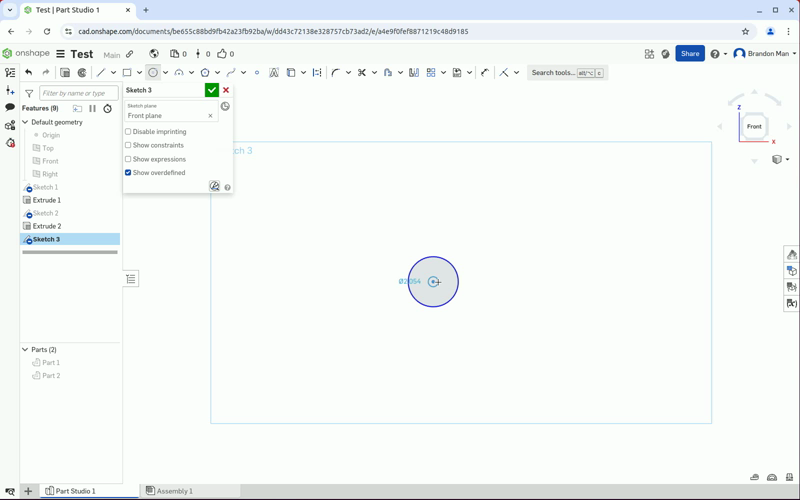
key(esc)
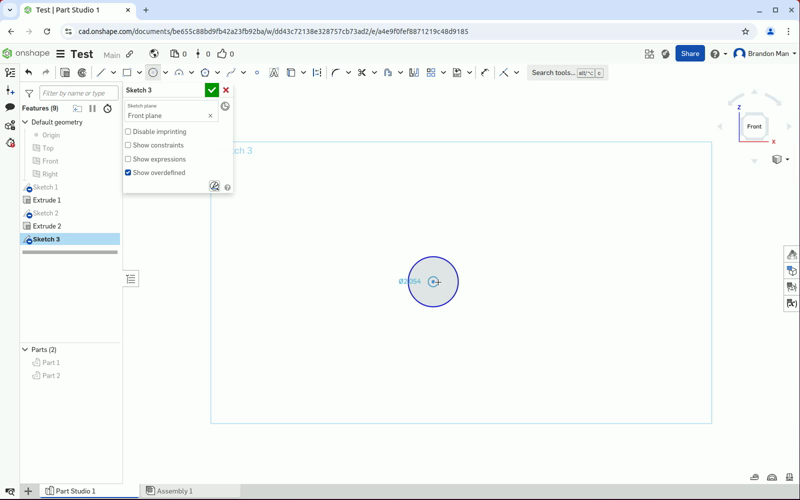
mouse_move(441, 265)
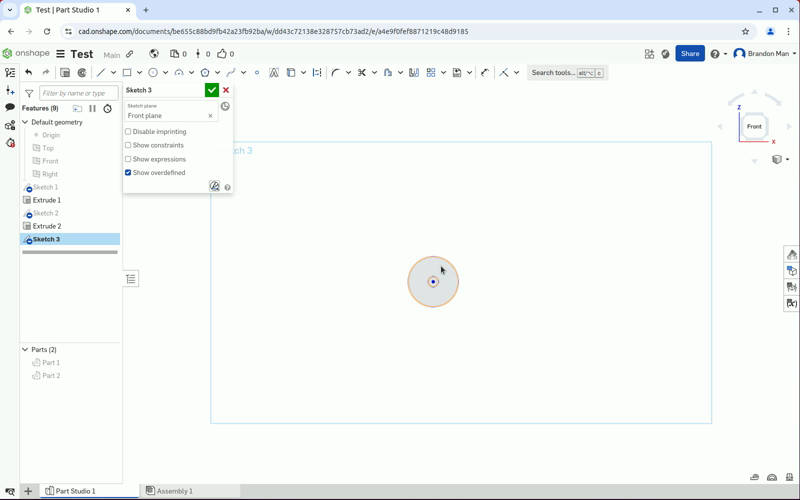
click(441, 265)
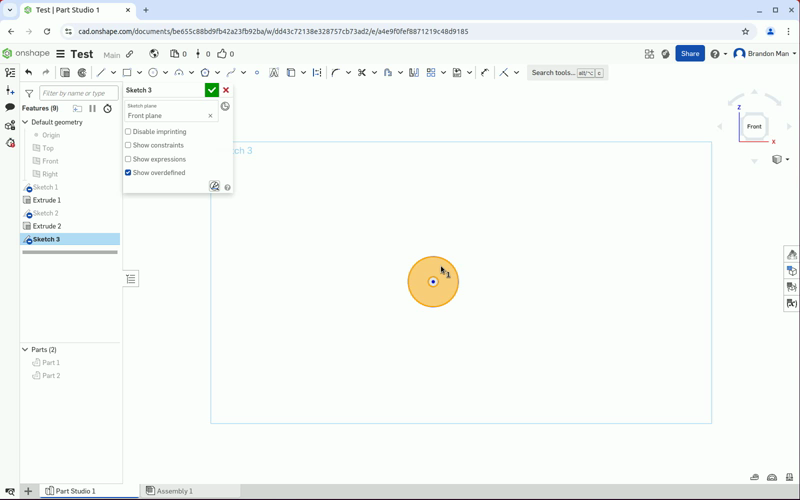
mouse_move(73, 352)
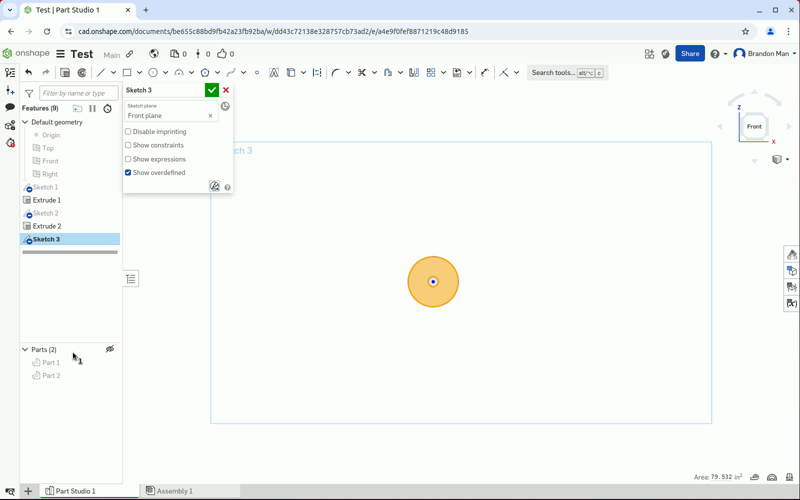
key(shift+y)
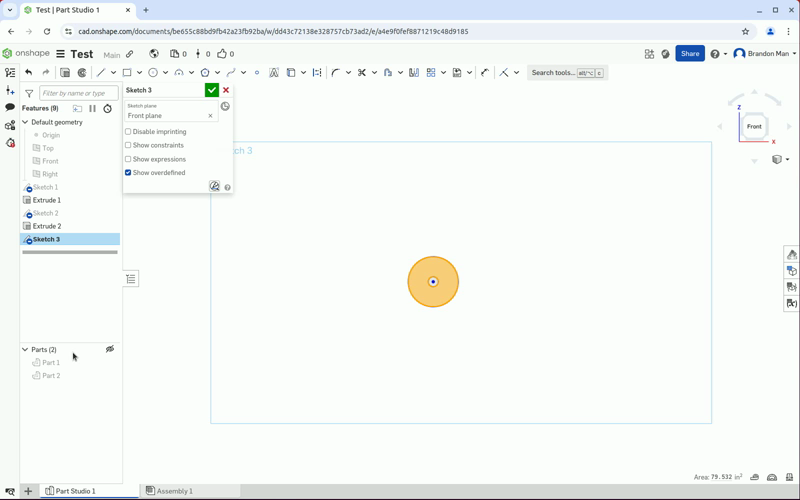
key(shift+e)
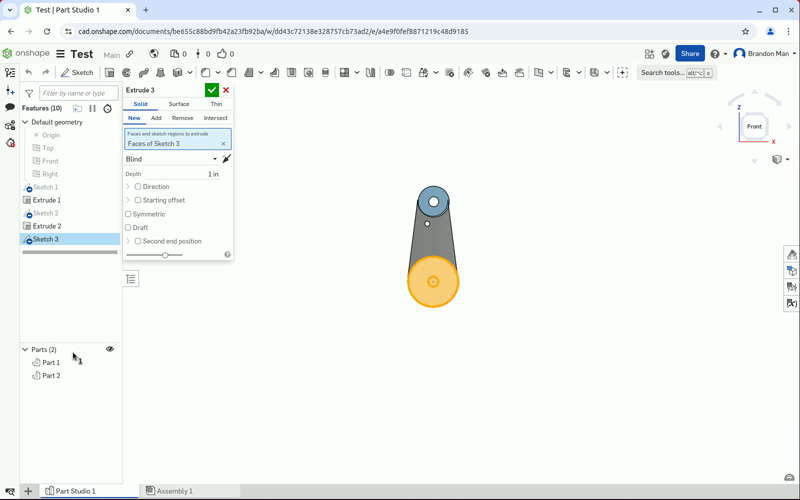
mouse_move(143, 106)
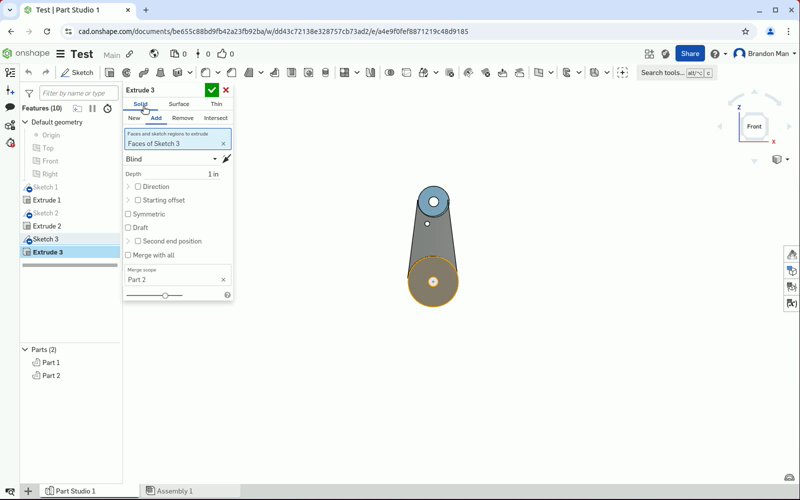
click(143, 106)
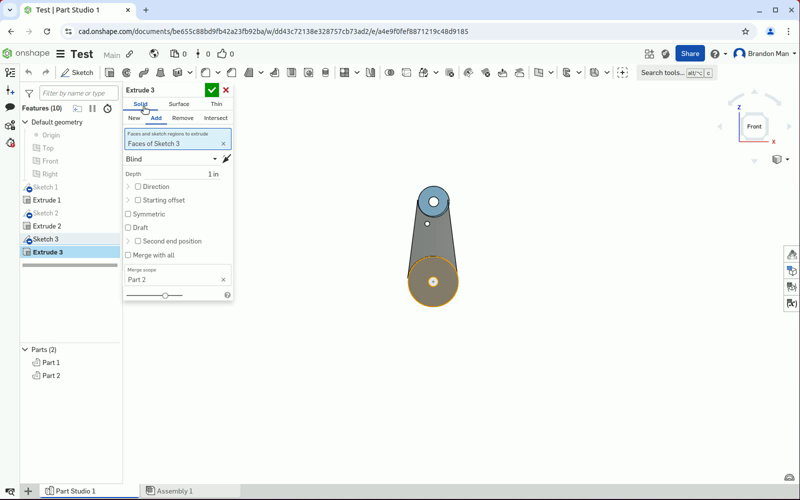
mouse_move(137, 120)
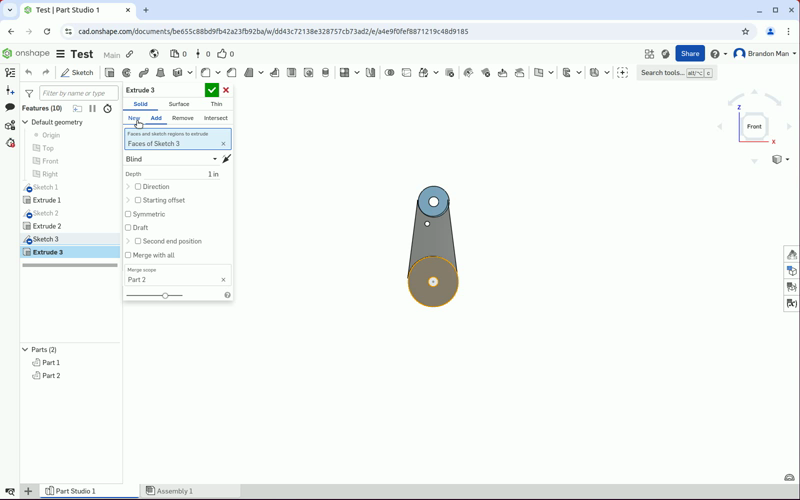
click(137, 120)
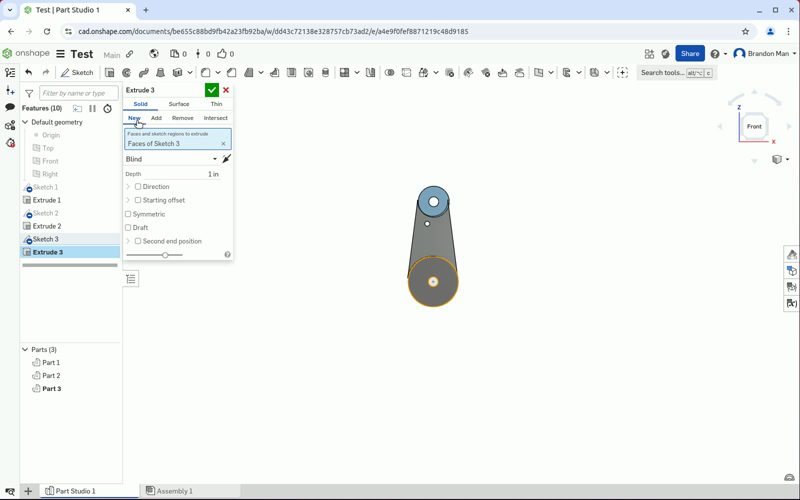
key(tab, 4)
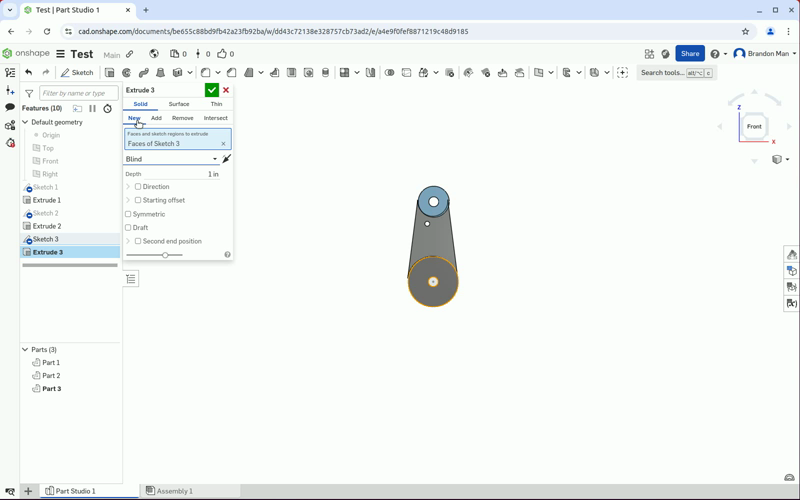
text(0.963)
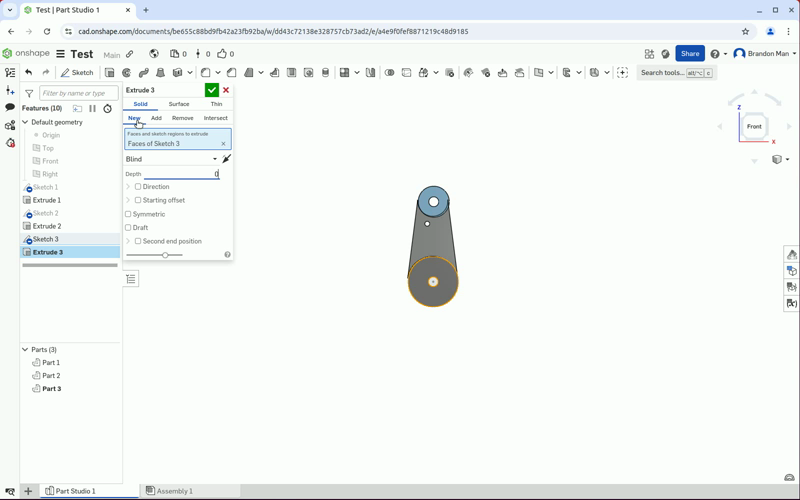
key(enter)
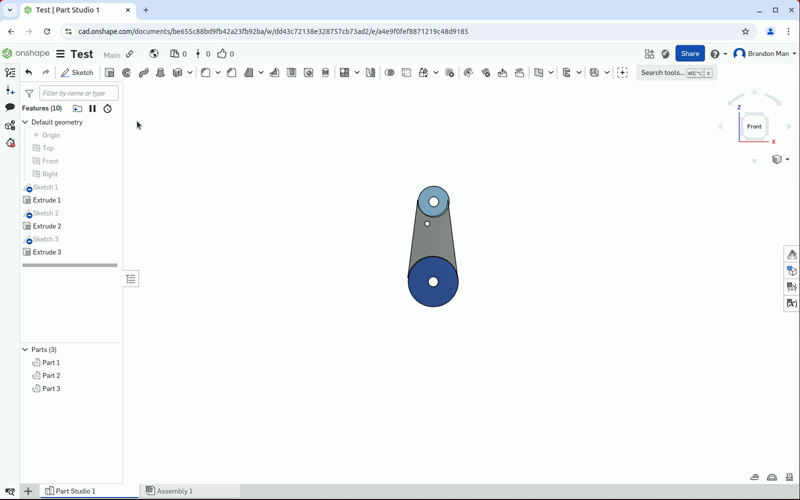
key(shift+h)
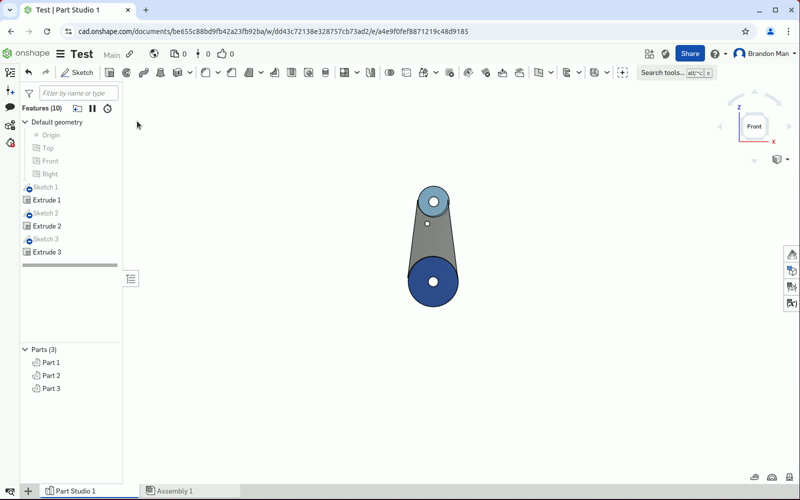
key(shift+h)
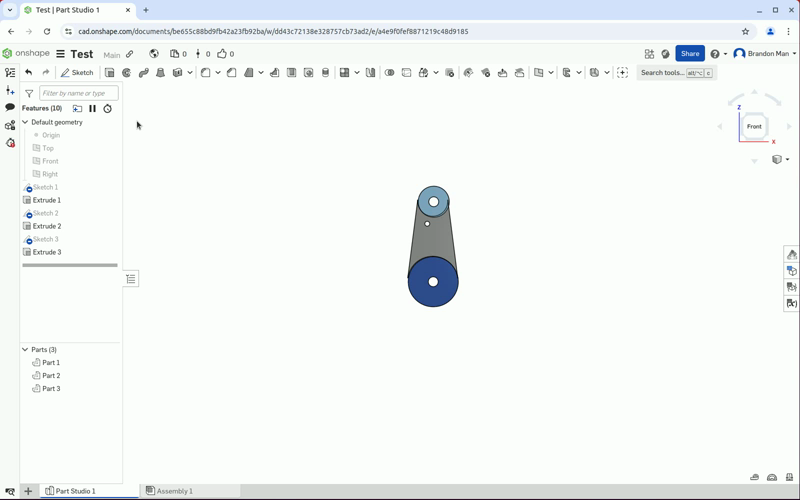
mouse_move(73, 189)
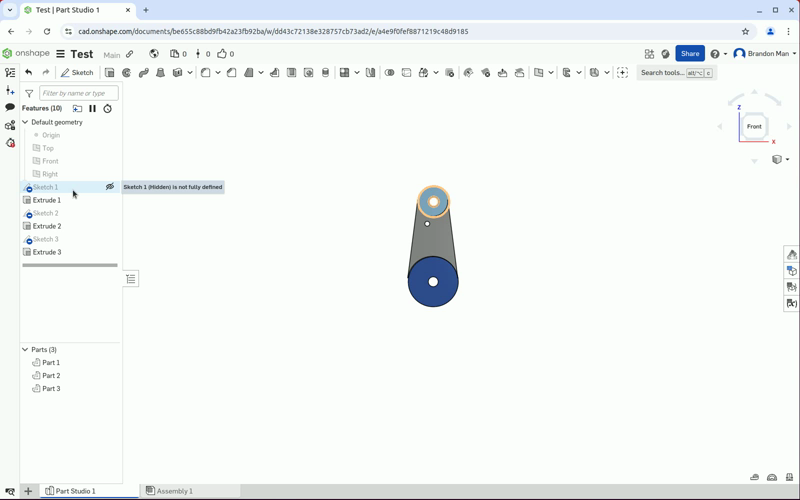
click(73, 189)
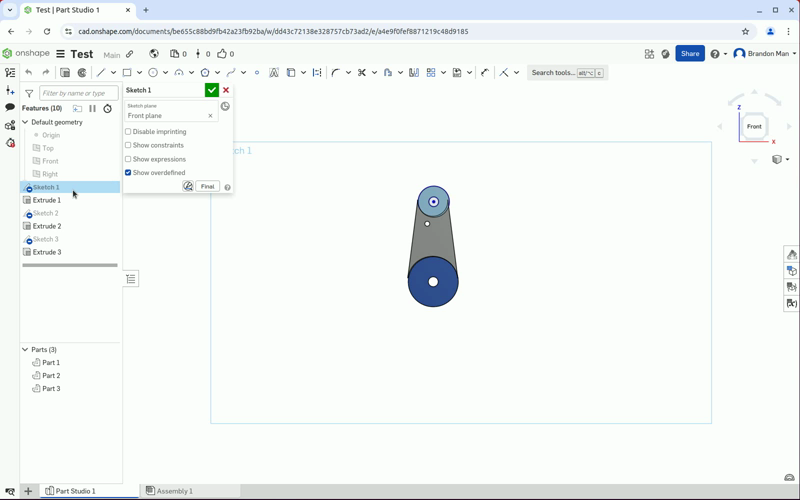
mouse_move(229, 92)
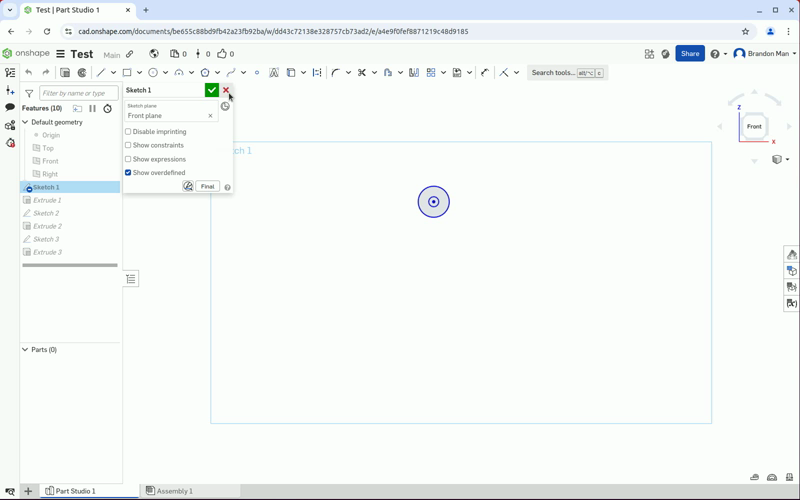
click(229, 92)
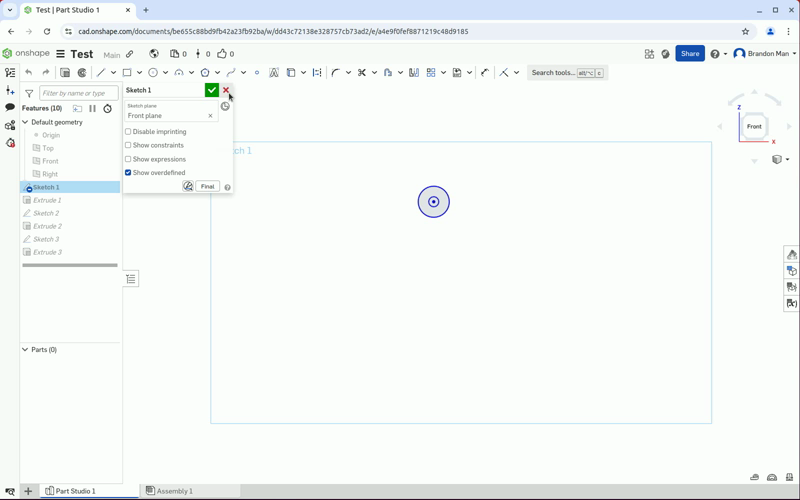
key(shift+s)
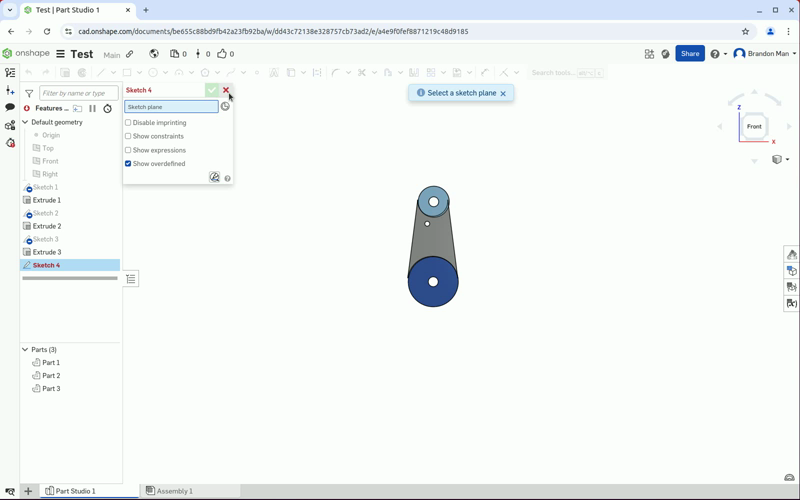
mouse_move(73, 163)
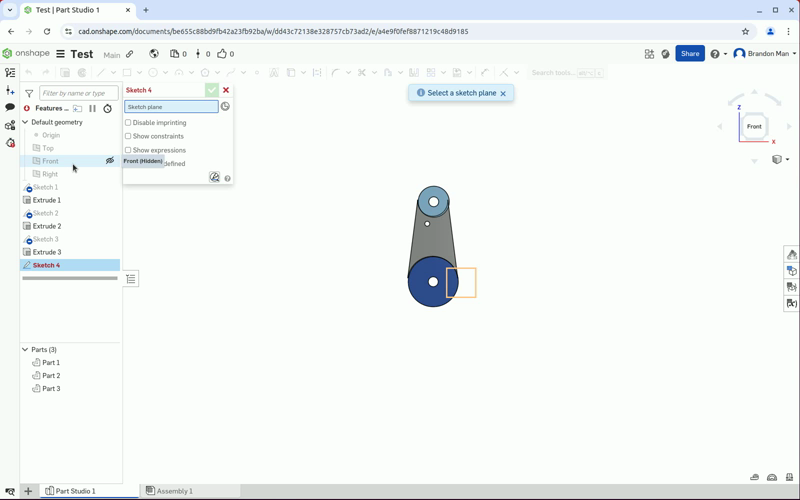
click(73, 163)
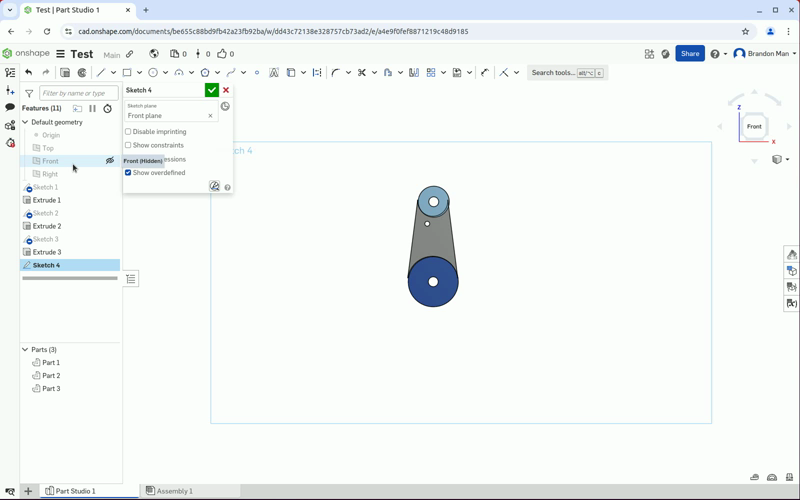
mouse_move(73, 352)
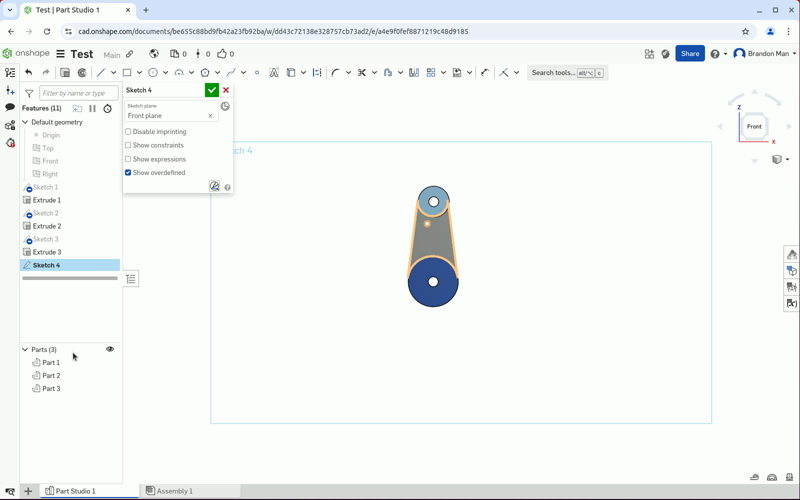
key(y)
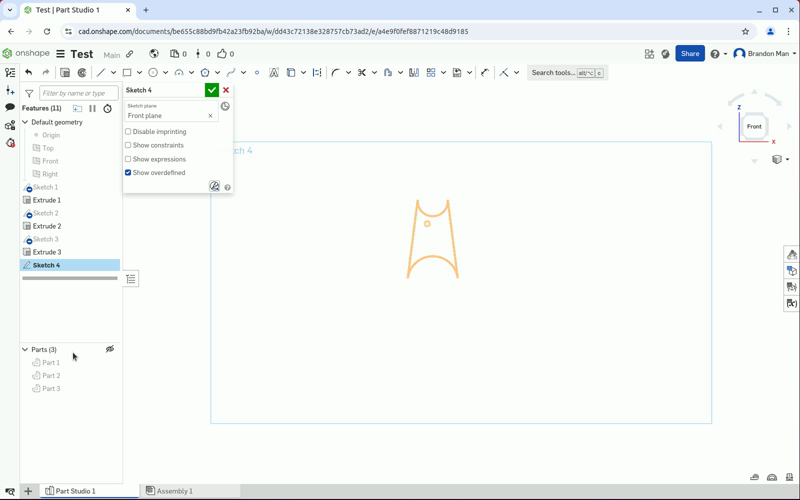
key(l)
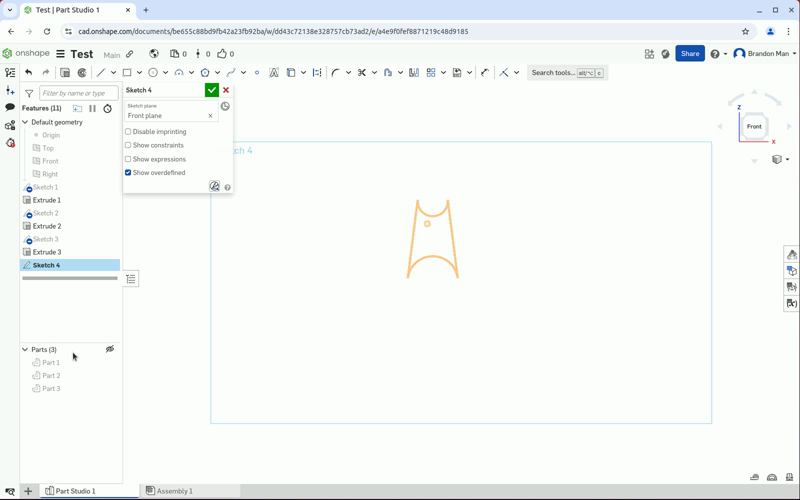
key_down(shift)
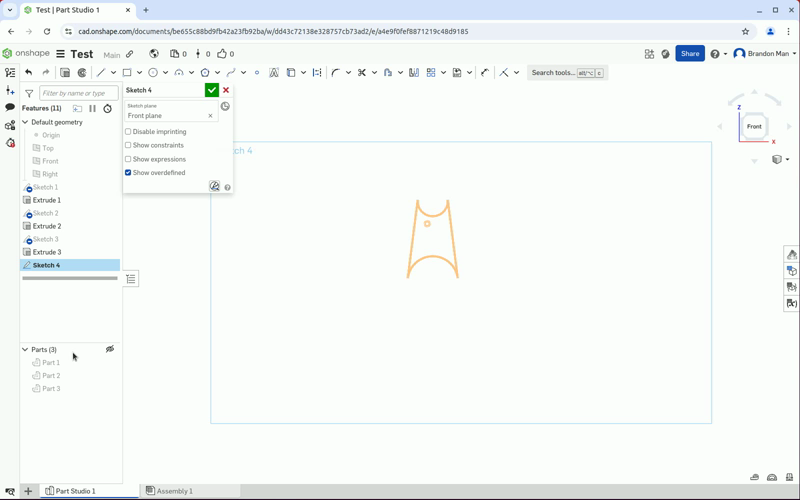
mouse_move(407, 284)
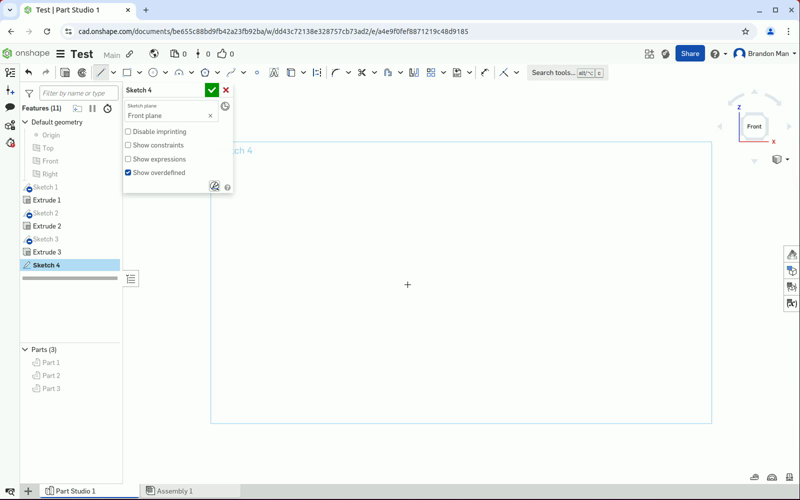
click(407, 284)
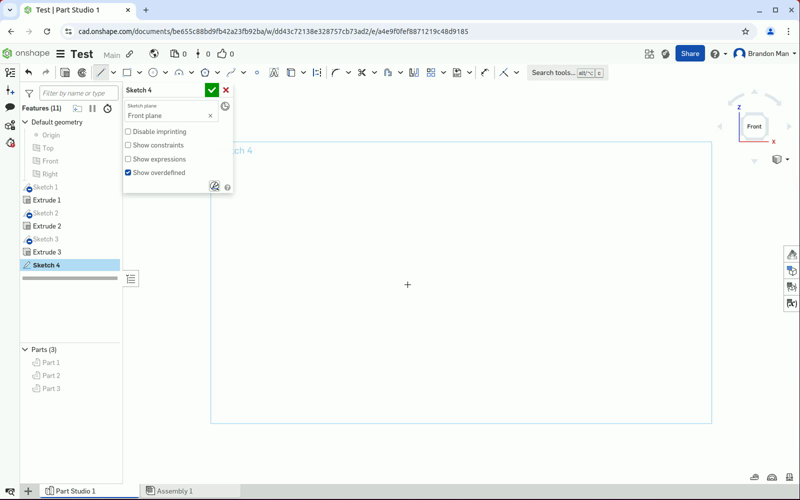
key_up(shift)
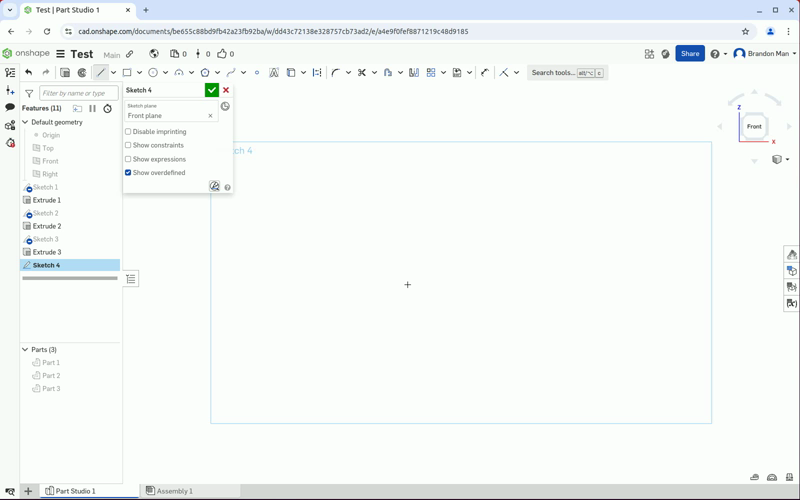
key_down(shift)
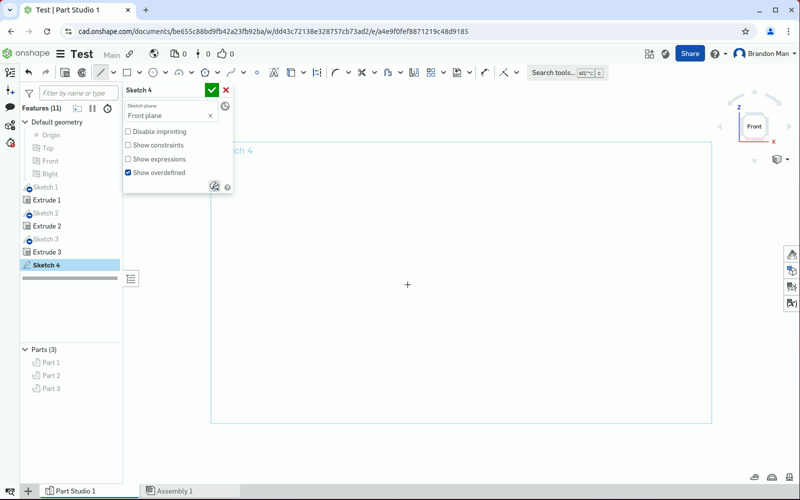
mouse_move(417, 382)
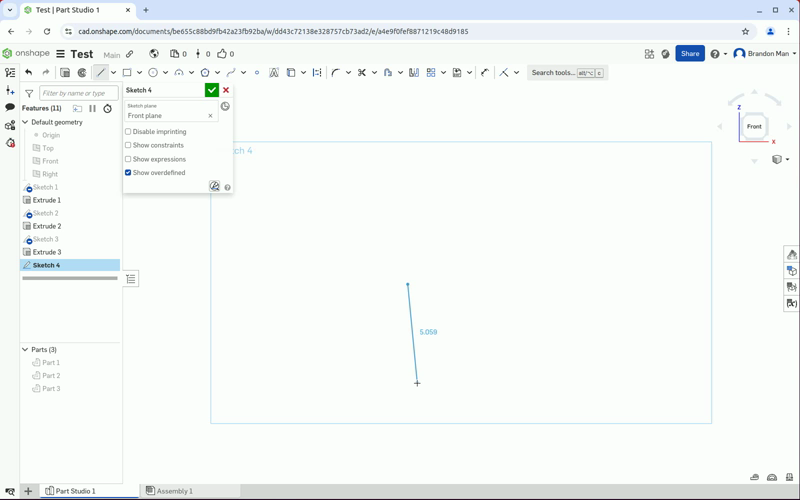
click(417, 382)
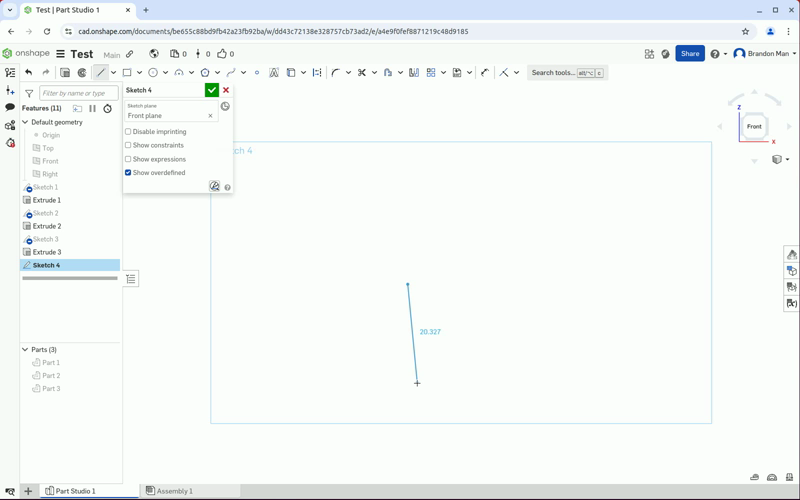
key_up(shift)
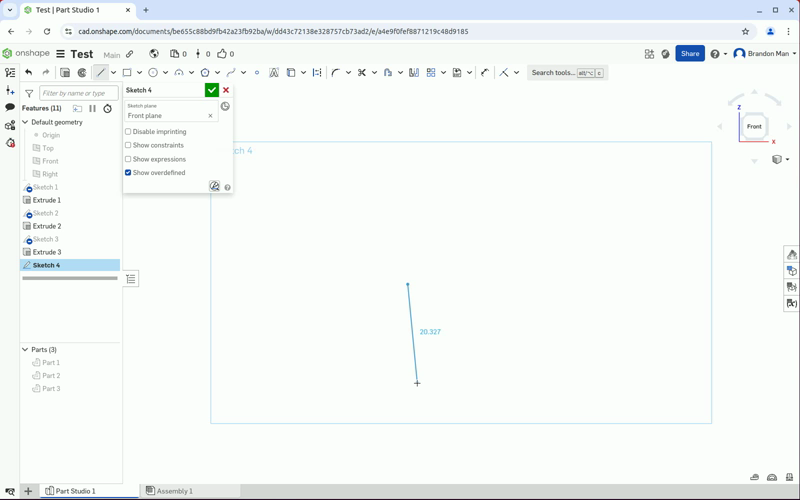
key(esc)
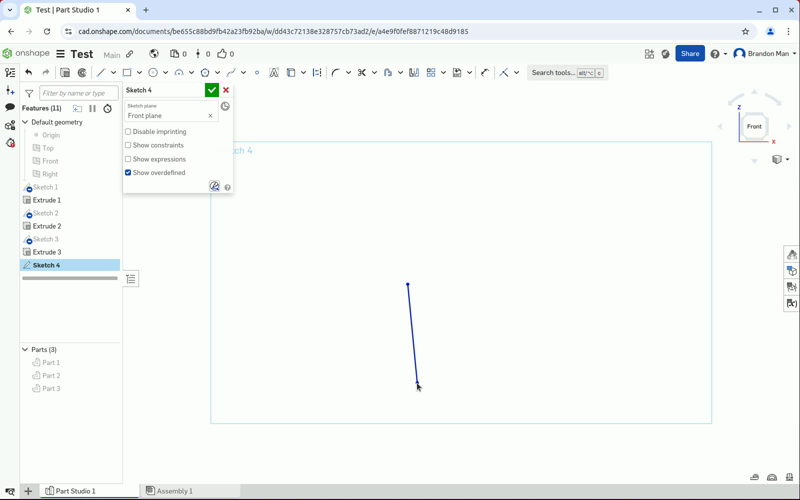
key(a)
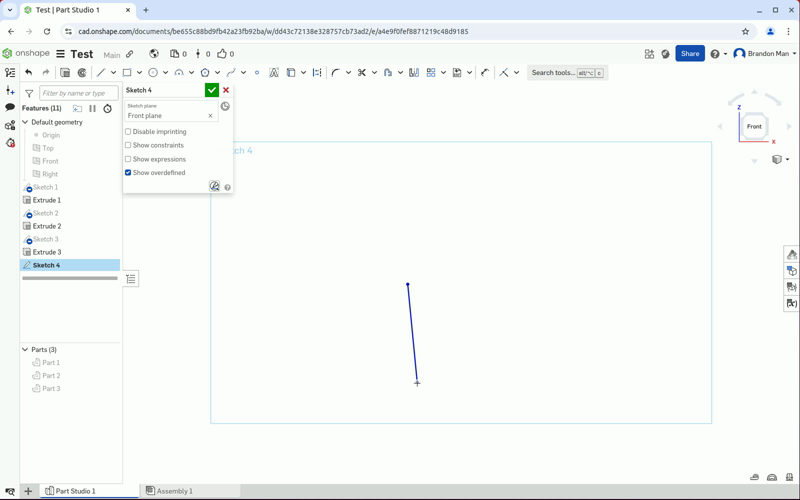
mouse_move(417, 382)
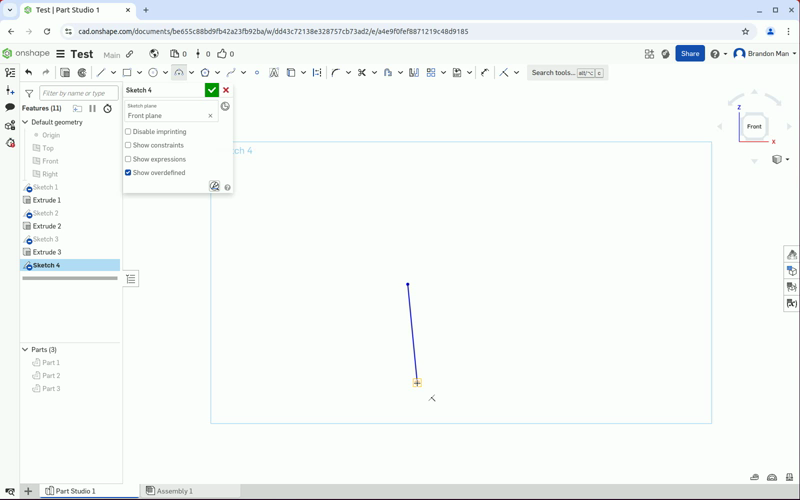
click(417, 382)
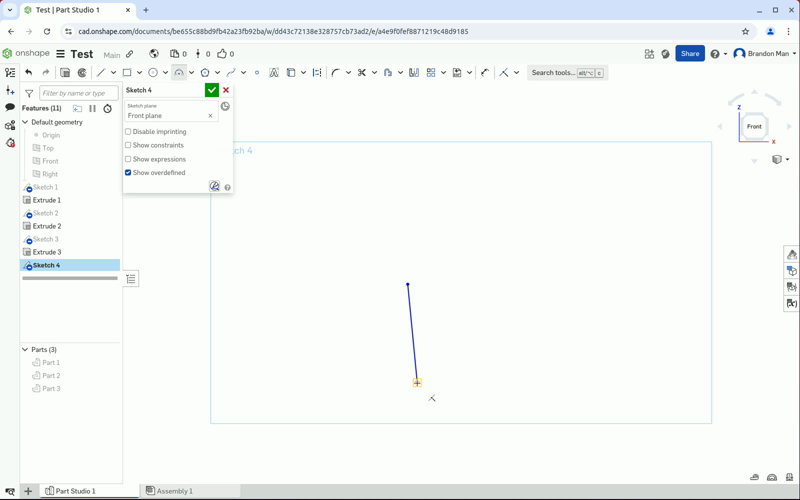
key_down(shift)
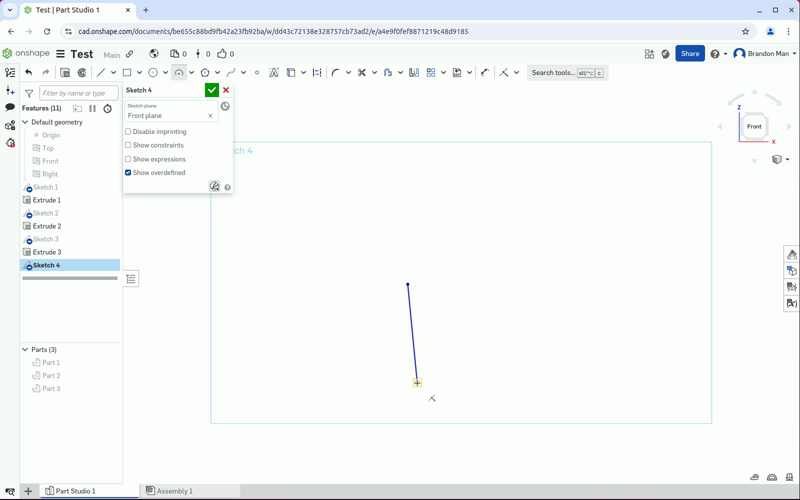
mouse_move(432, 395)
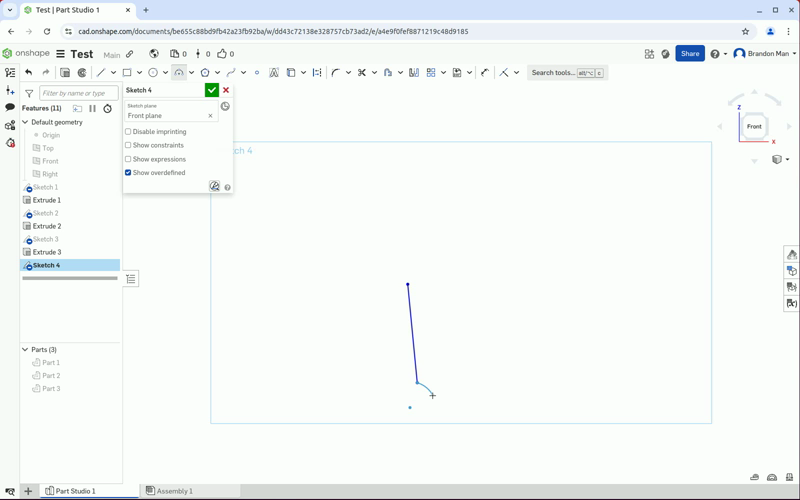
click(432, 395)
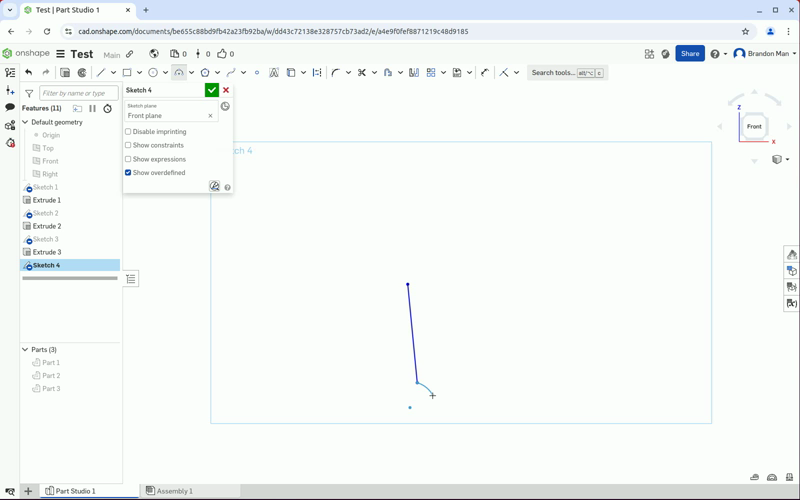
mouse_move(441, 369)
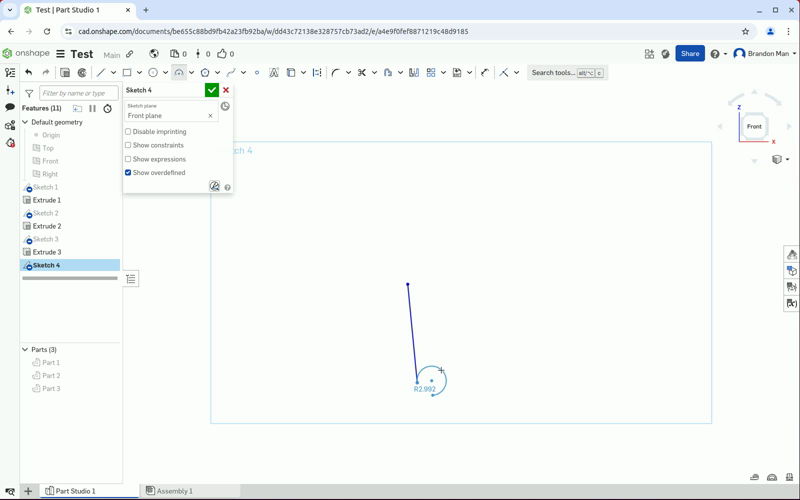
click(441, 369)
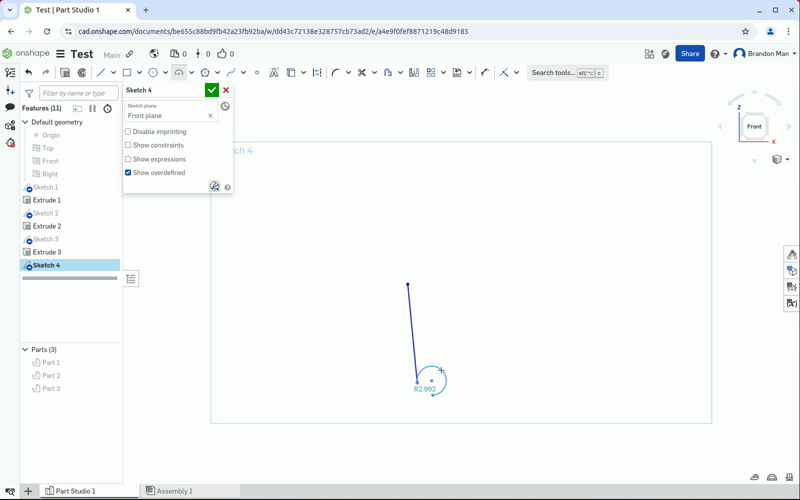
key_up(shift)
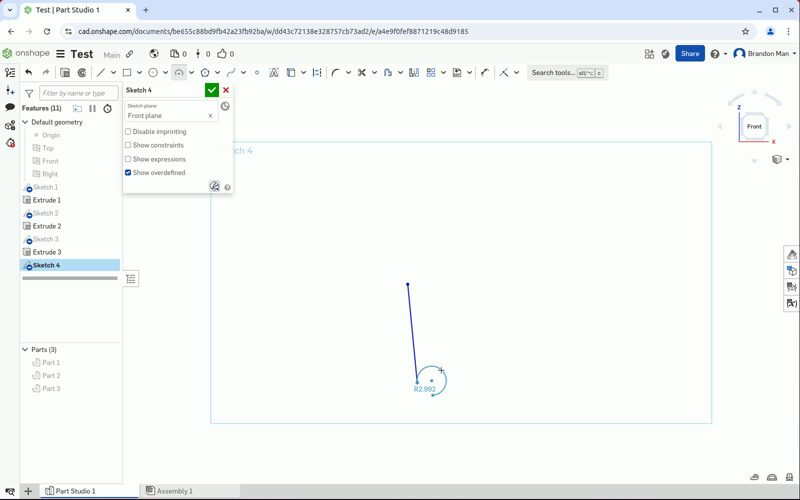
key(esc)
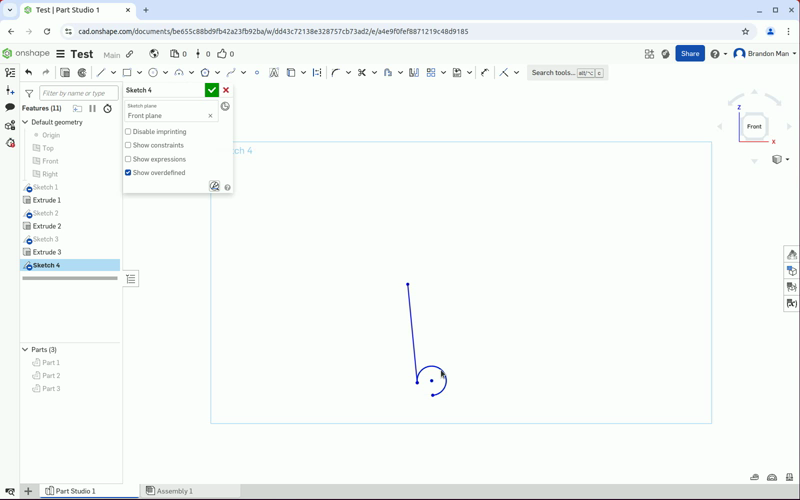
key(l)
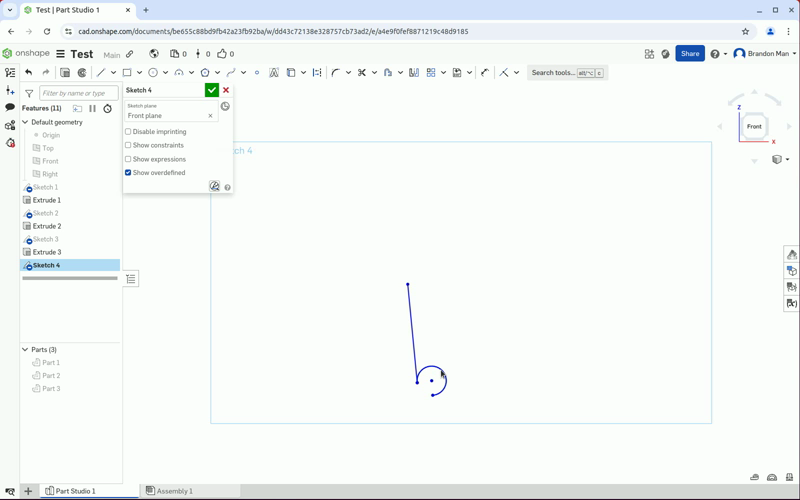
mouse_move(432, 395)
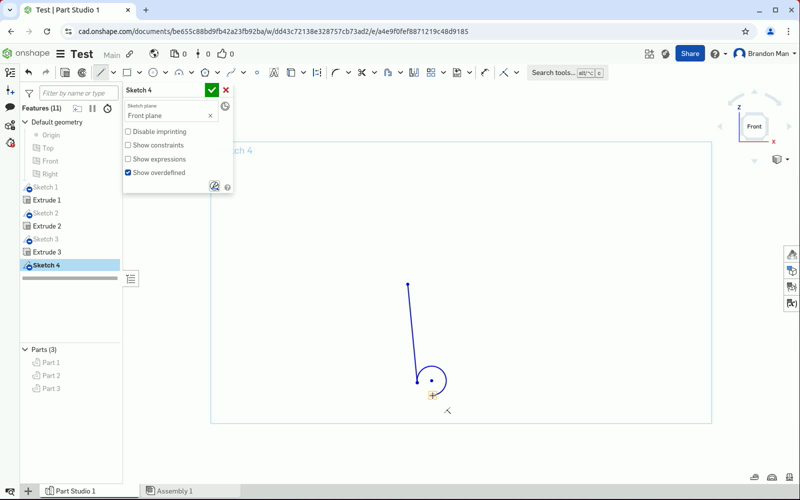
click(432, 395)
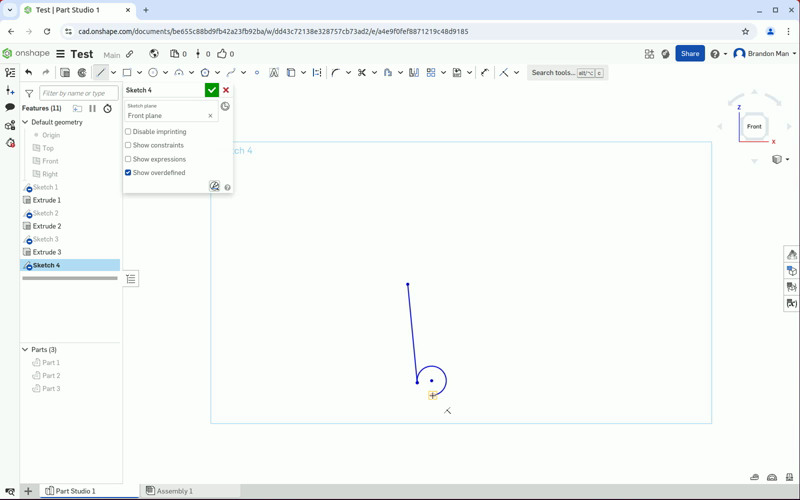
key_down(shift)
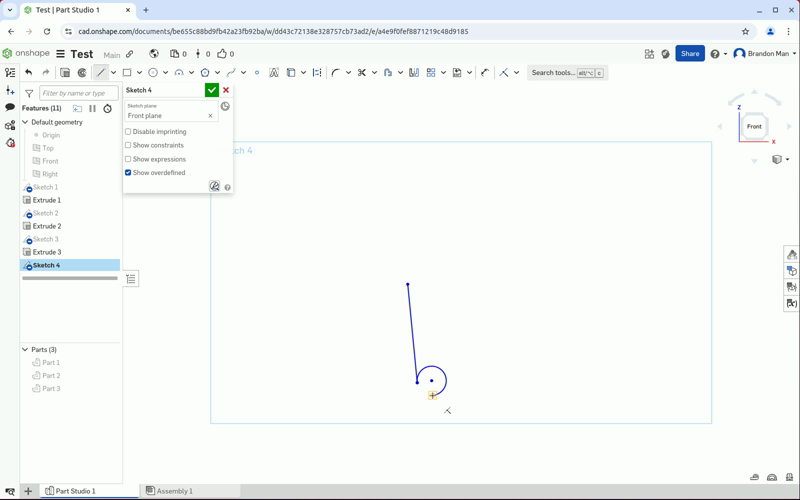
mouse_move(502, 393)
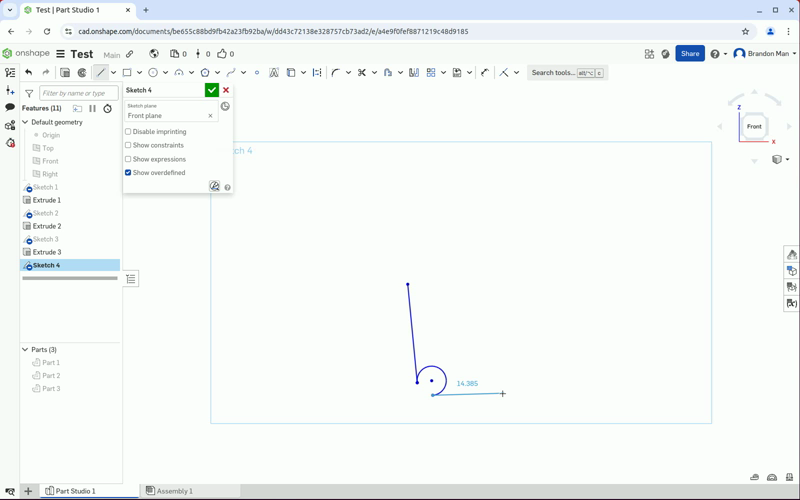
click(502, 393)
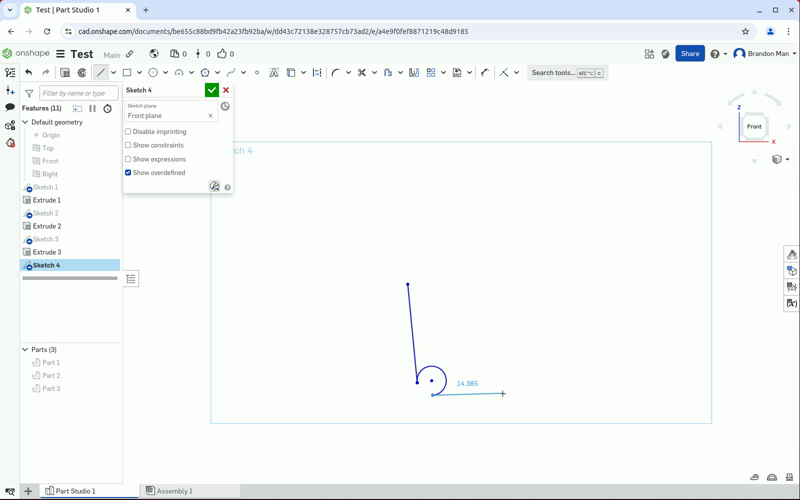
key_up(shift)
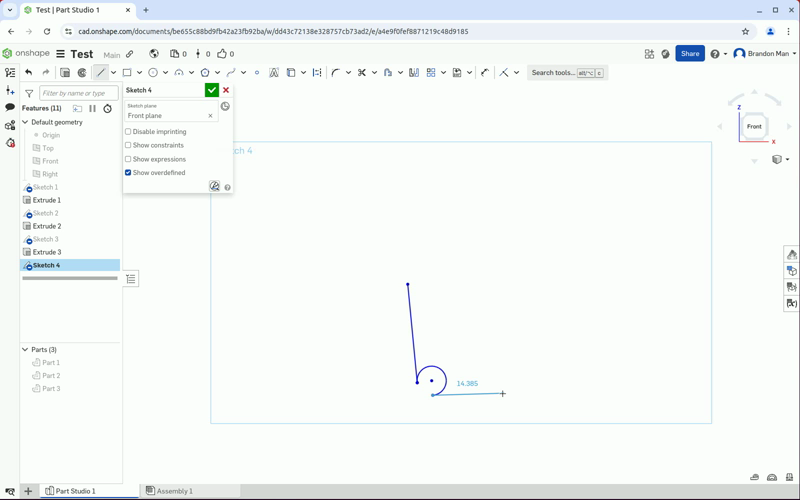
key(esc)
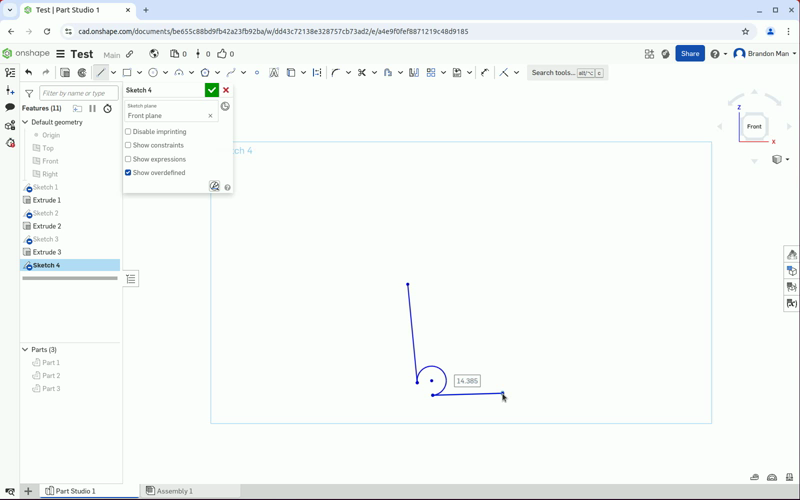
key(a)
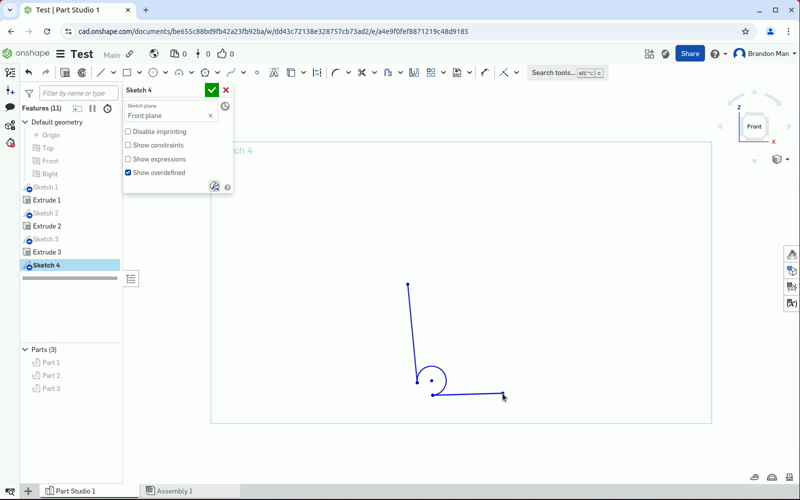
mouse_move(502, 393)
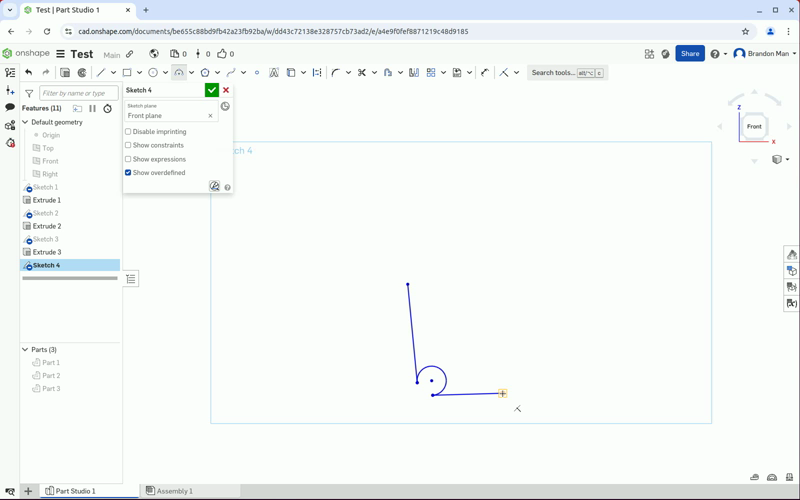
click(502, 393)
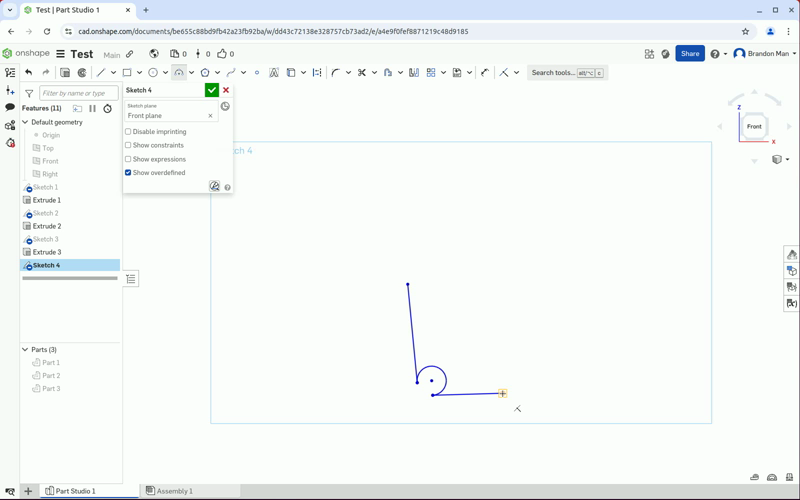
key_down(shift)
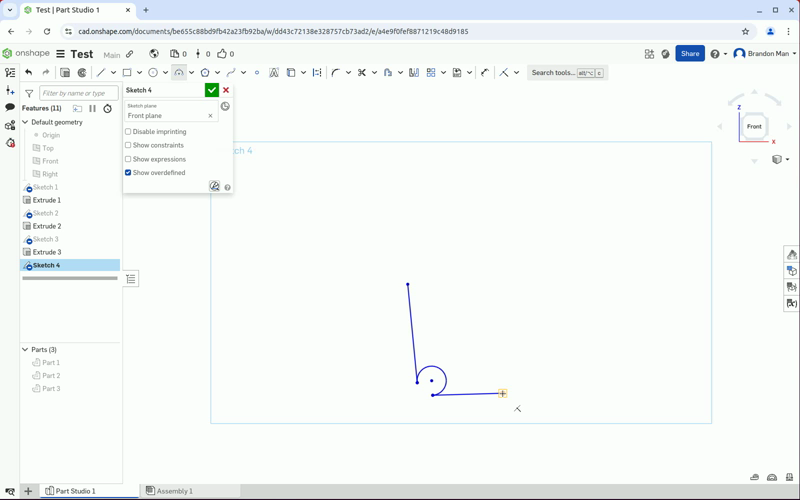
mouse_move(502, 368)
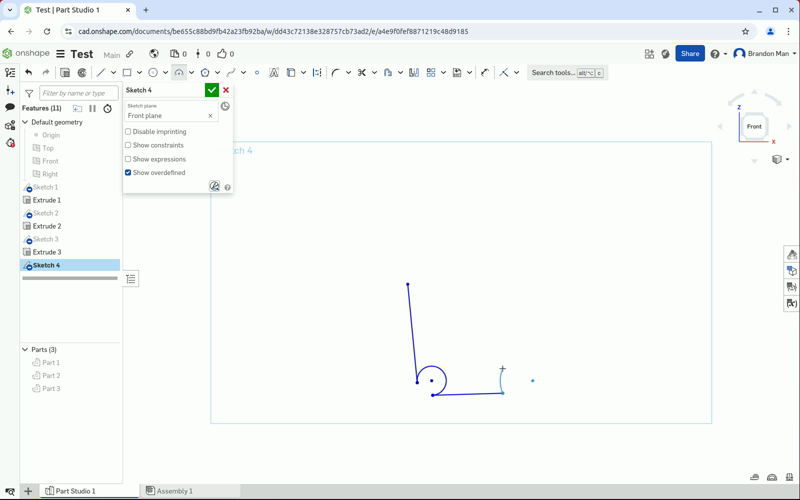
click(502, 368)
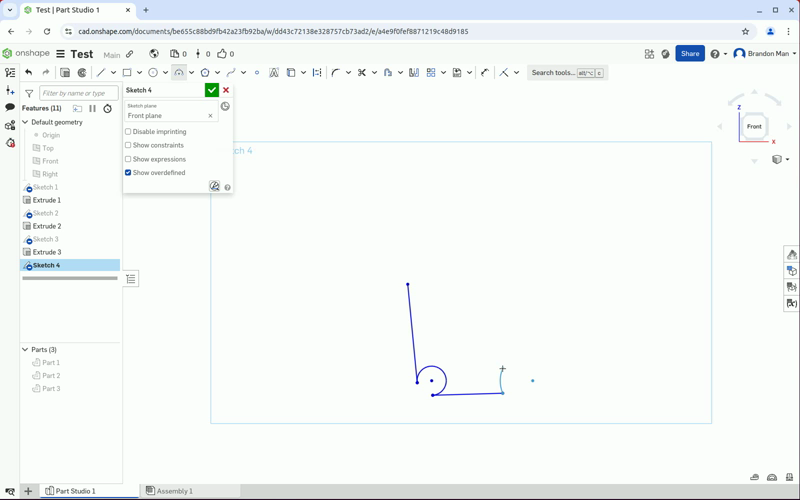
mouse_move(490, 380)
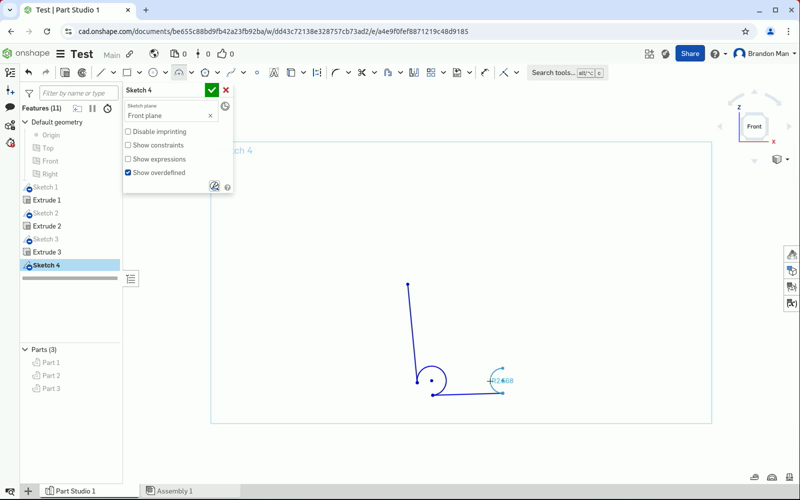
click(490, 380)
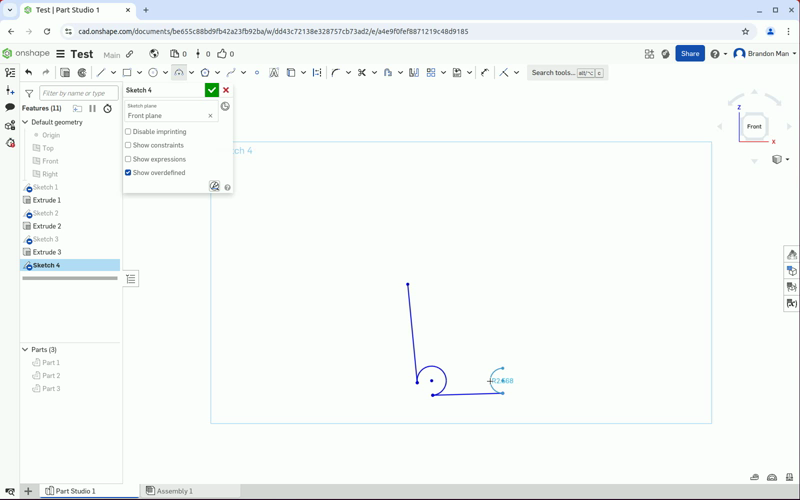
key_up(shift)
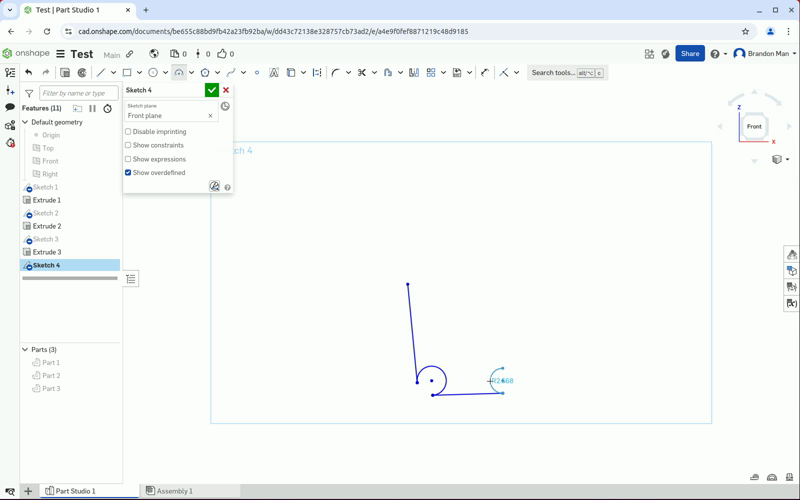
key(esc)
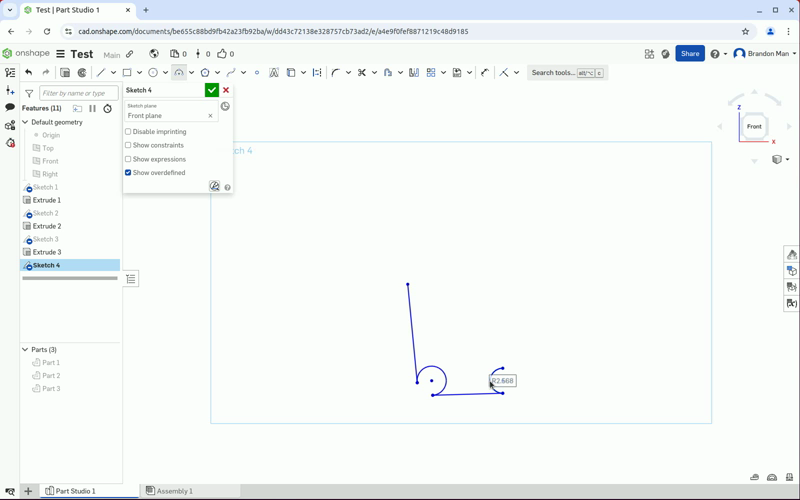
key(l)
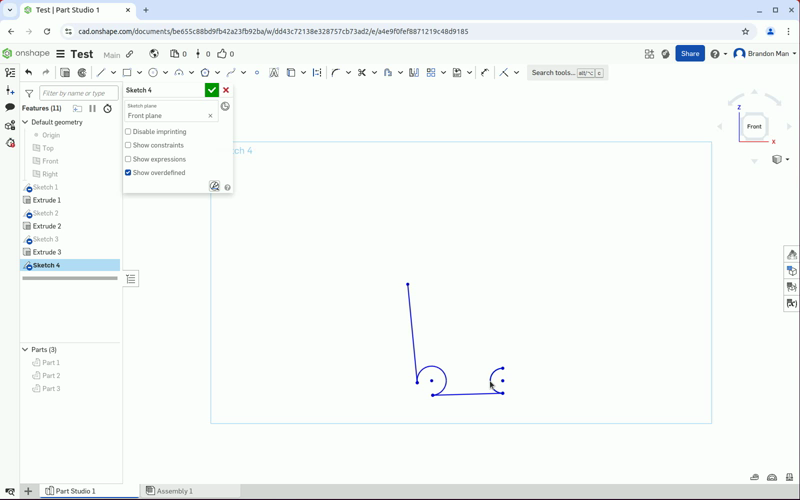
mouse_move(502, 368)
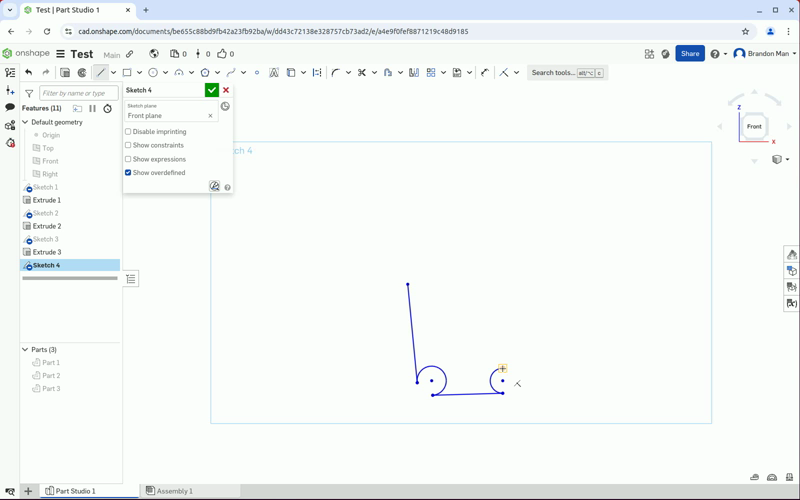
click(502, 368)
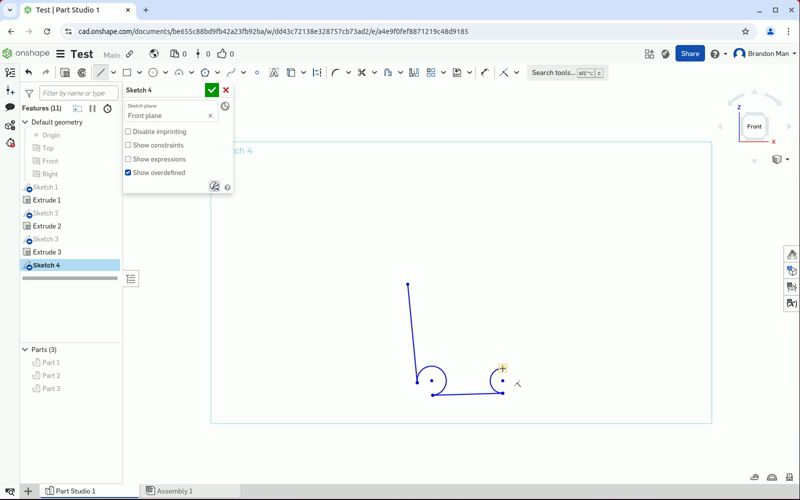
key_down(shift)
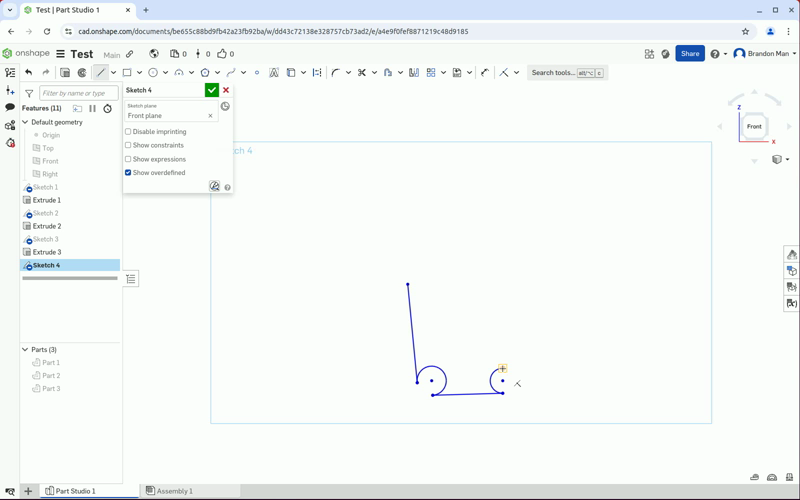
mouse_move(532, 368)
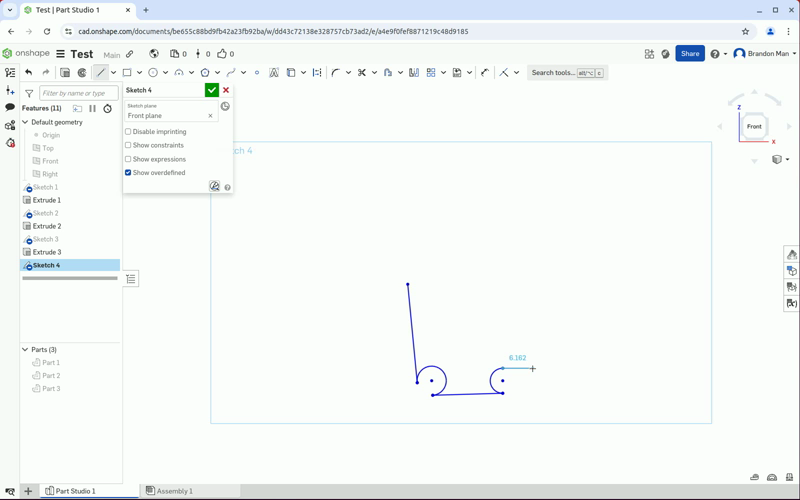
mouse_move(461, 367)
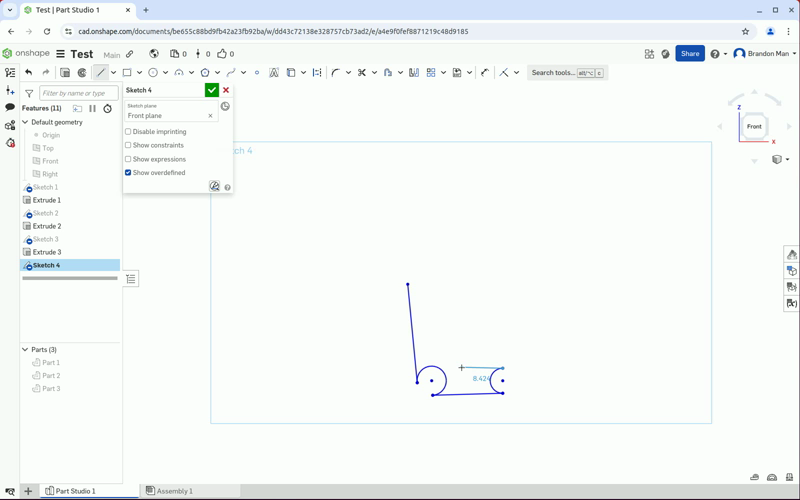
click(461, 367)
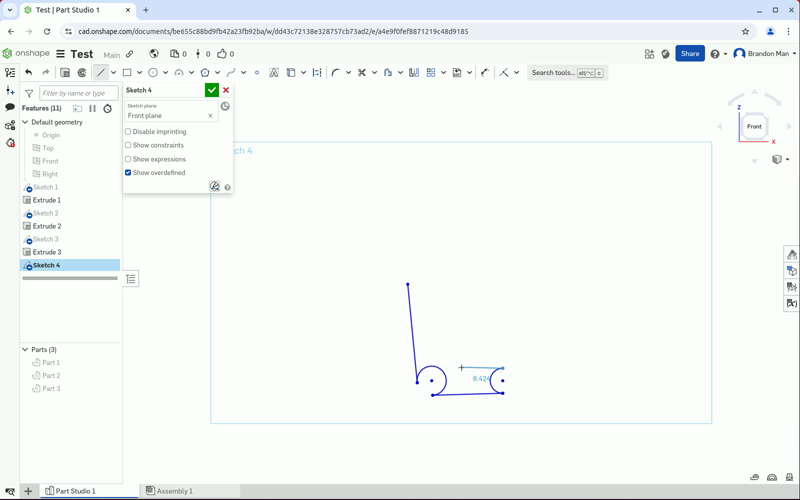
key_up(shift)
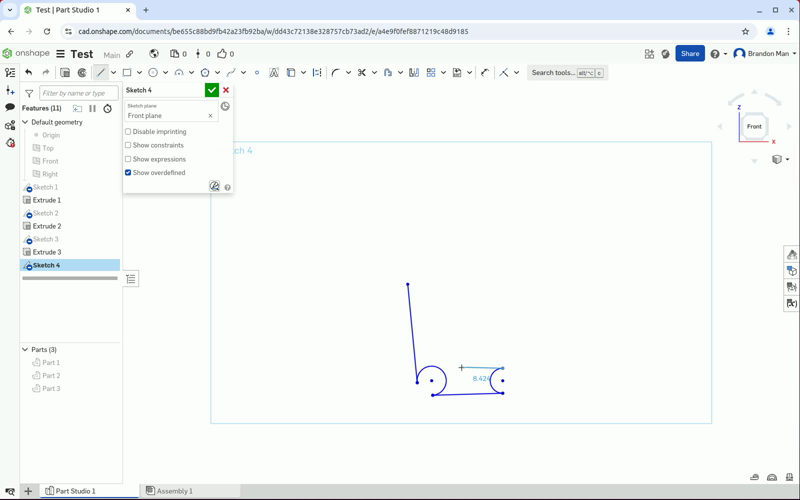
key(esc)
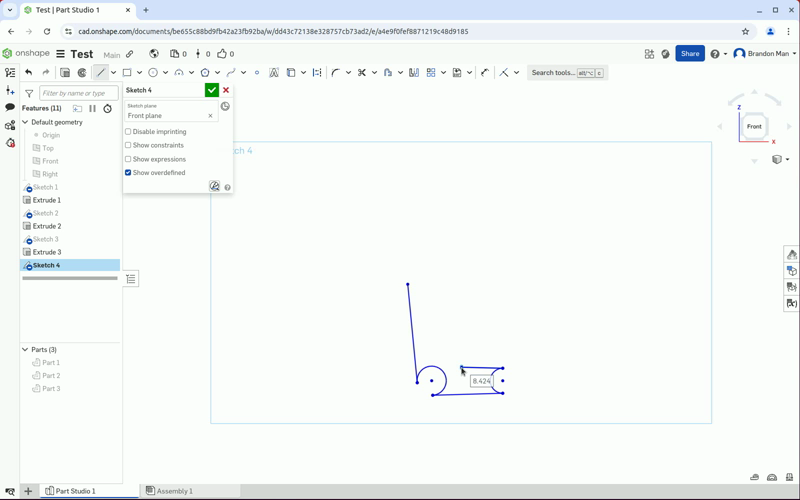
key(a)
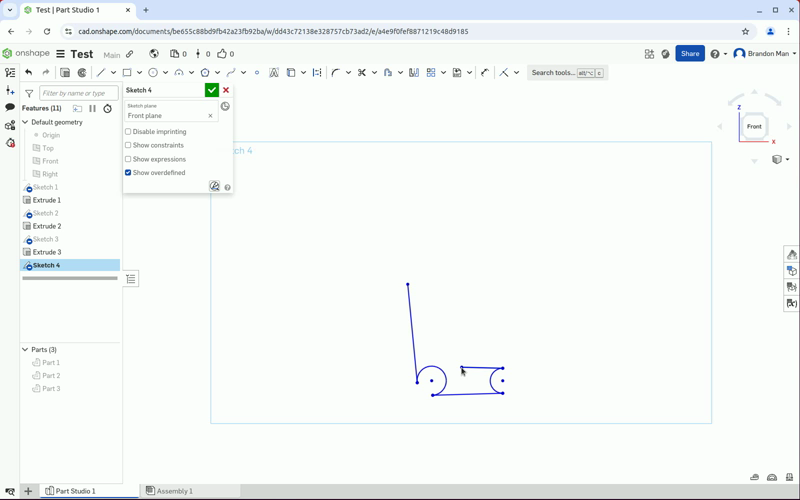
mouse_move(461, 367)
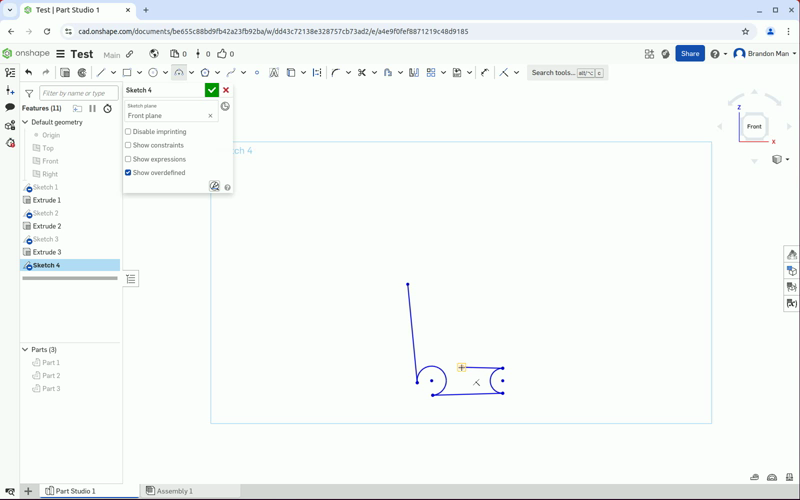
click(461, 367)
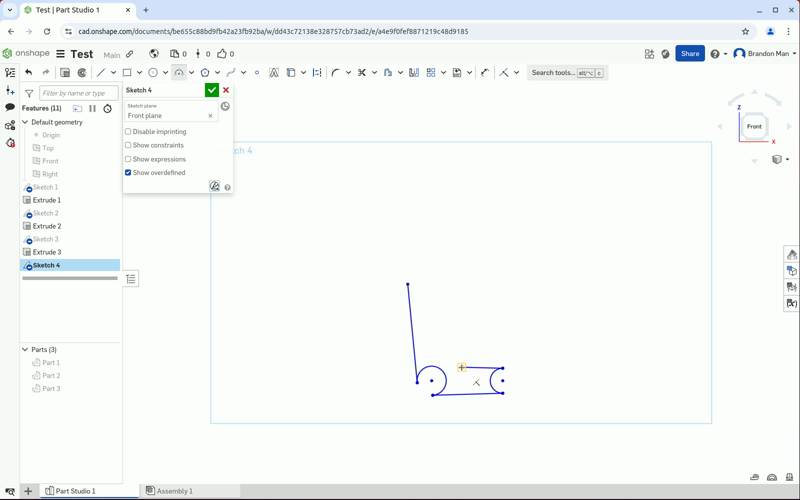
key_down(shift)
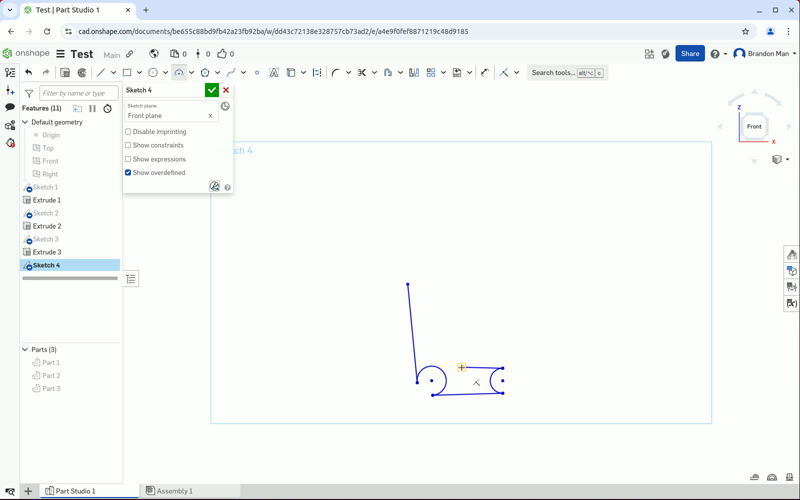
mouse_move(450, 353)
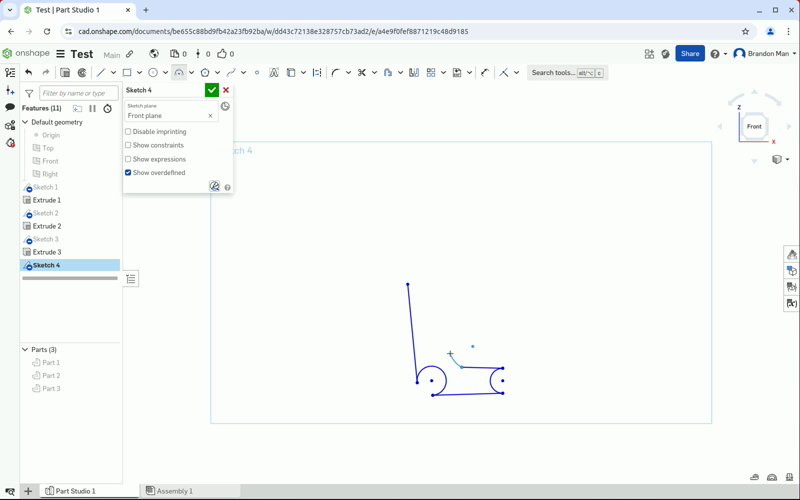
click(450, 353)
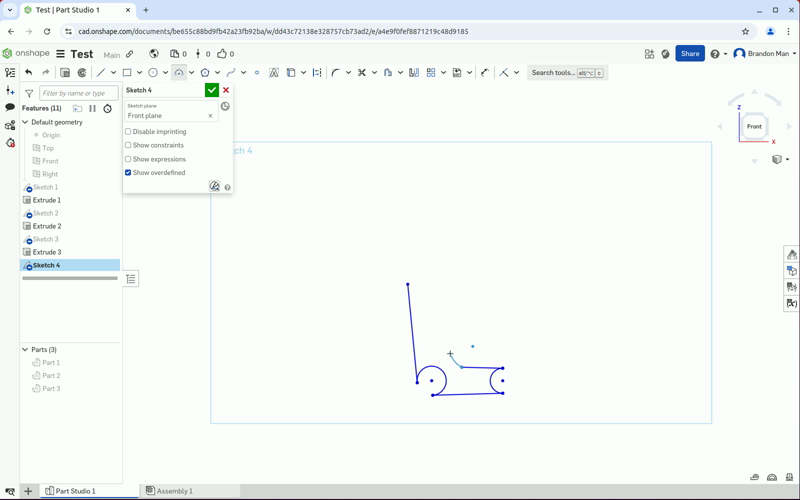
mouse_move(453, 362)
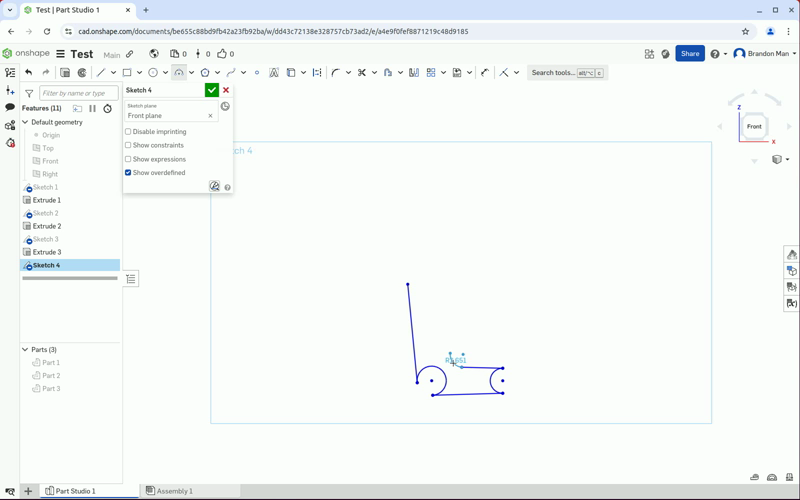
click(453, 362)
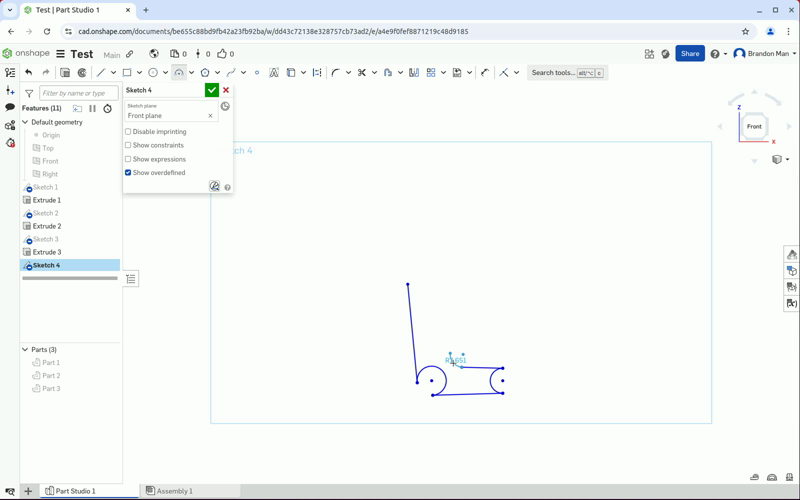
key_up(shift)
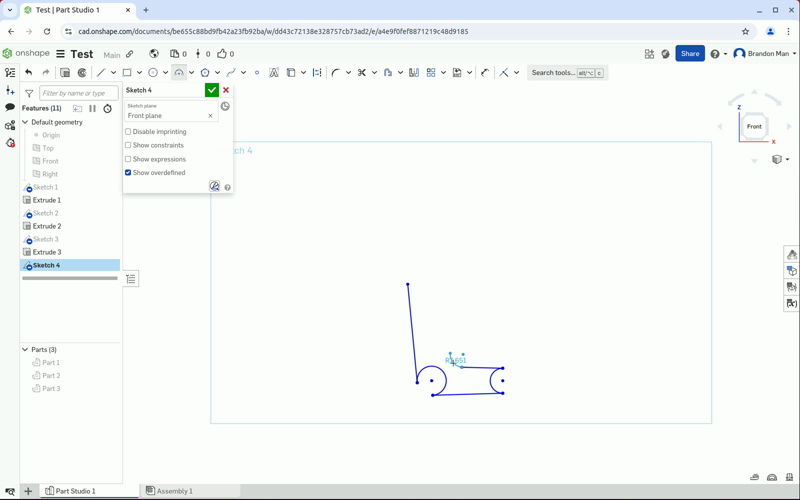
key(esc)
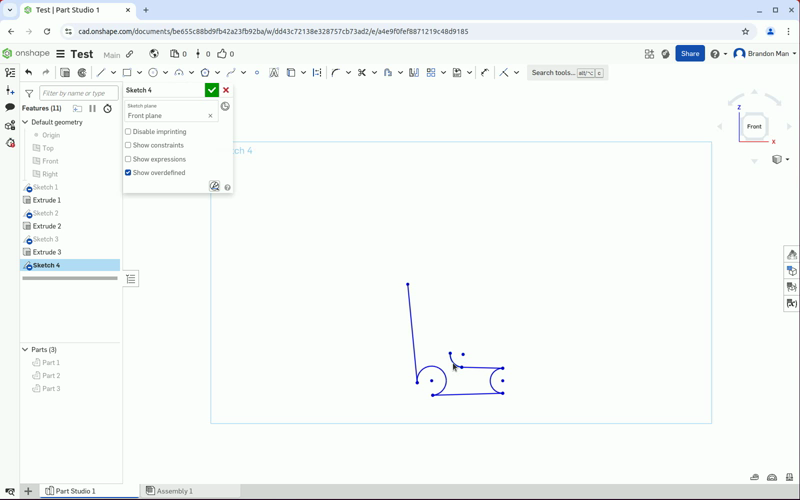
key(l)
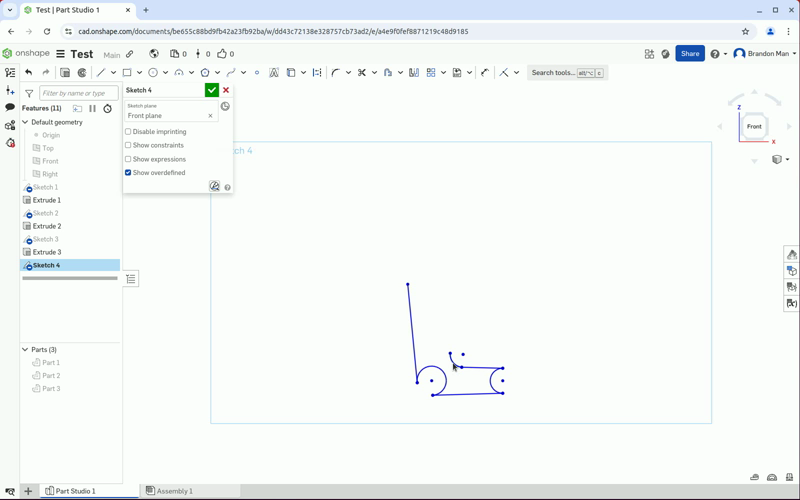
mouse_move(450, 353)
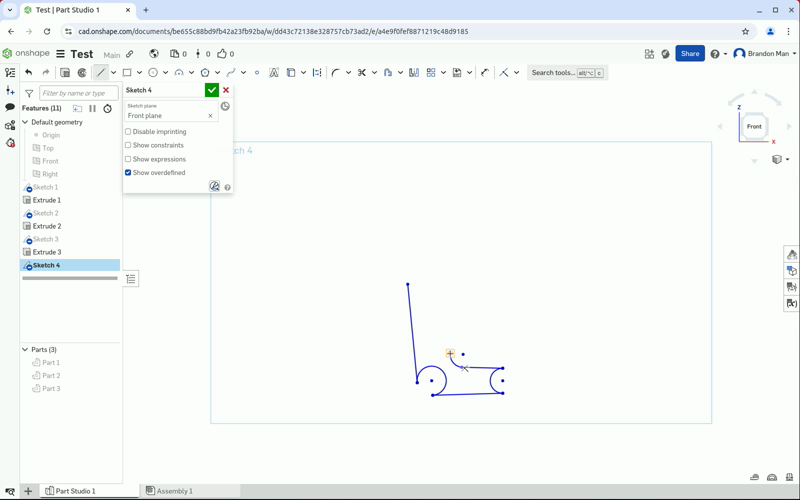
click(450, 353)
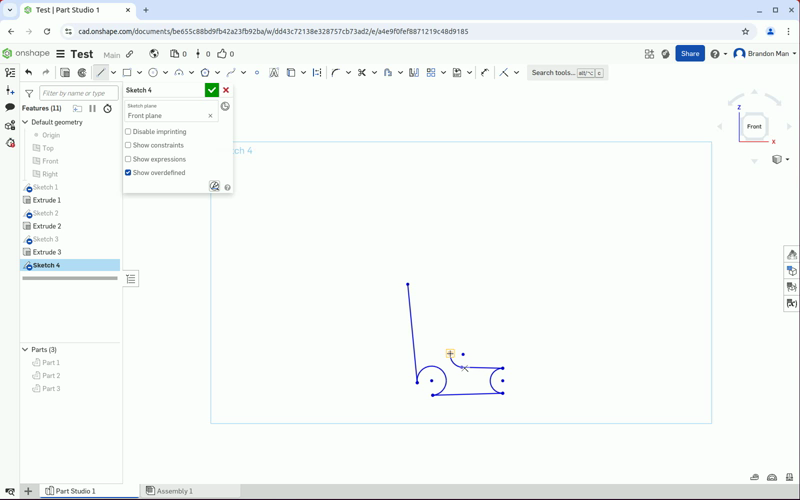
key_down(shift)
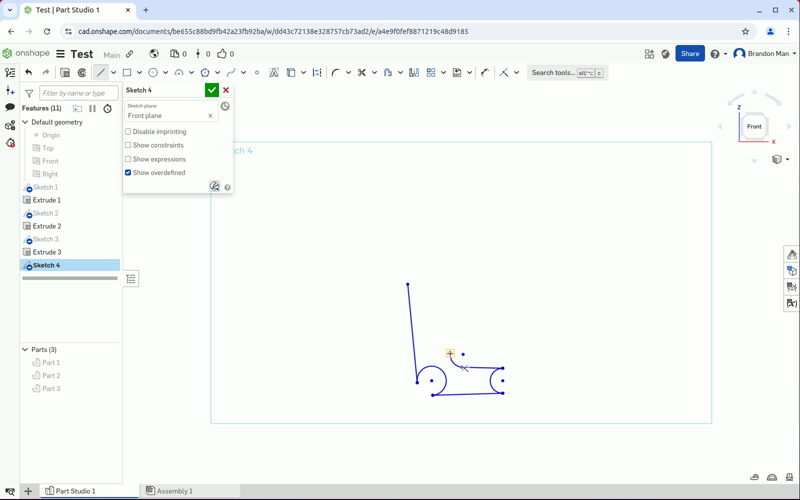
mouse_move(457, 284)
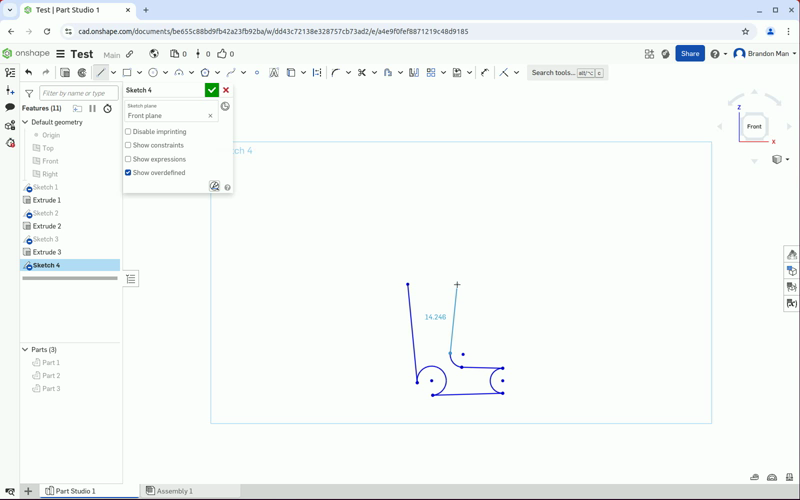
click(457, 284)
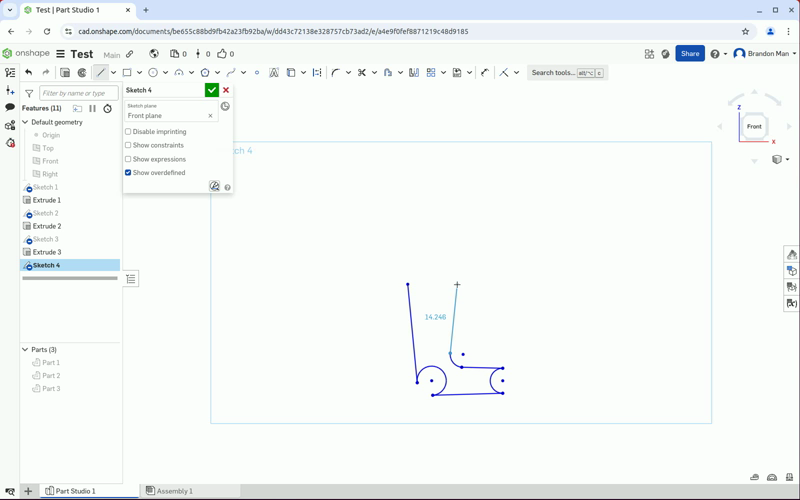
key_up(shift)
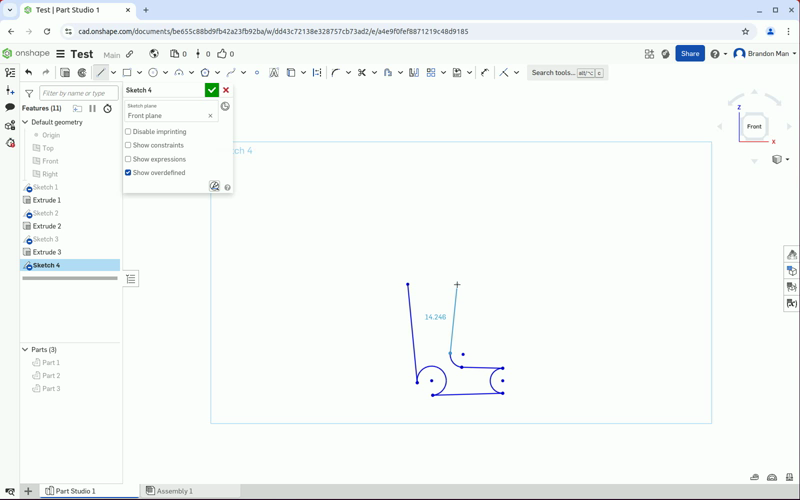
key(esc)
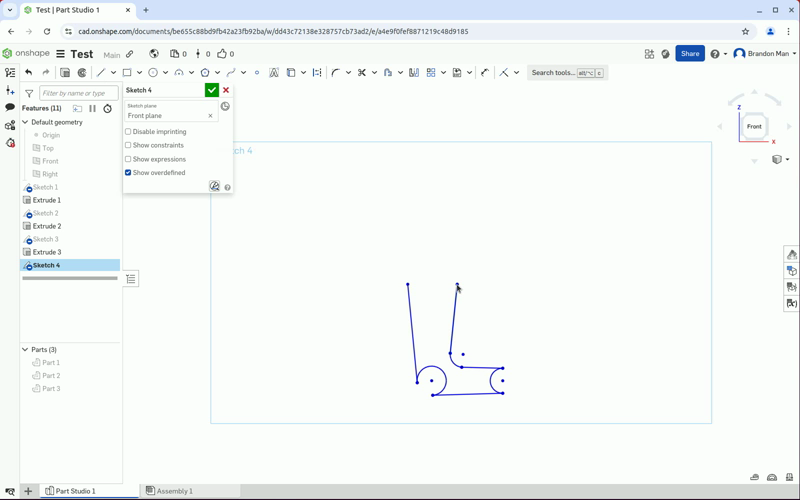
key(a)
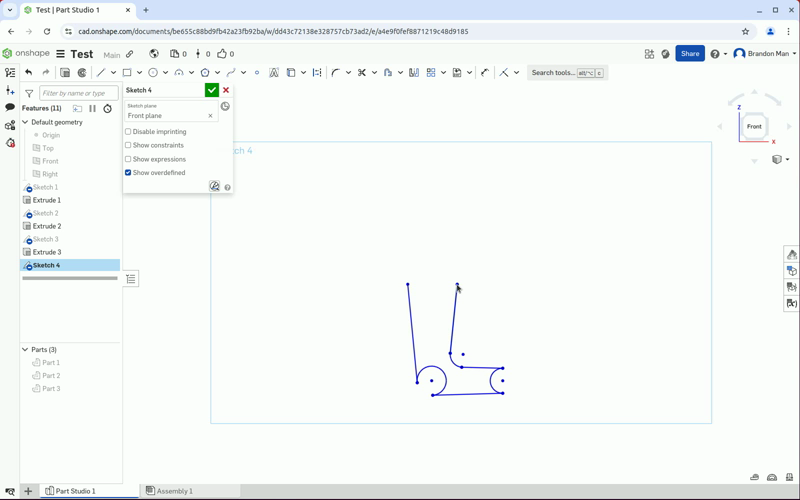
mouse_move(457, 284)
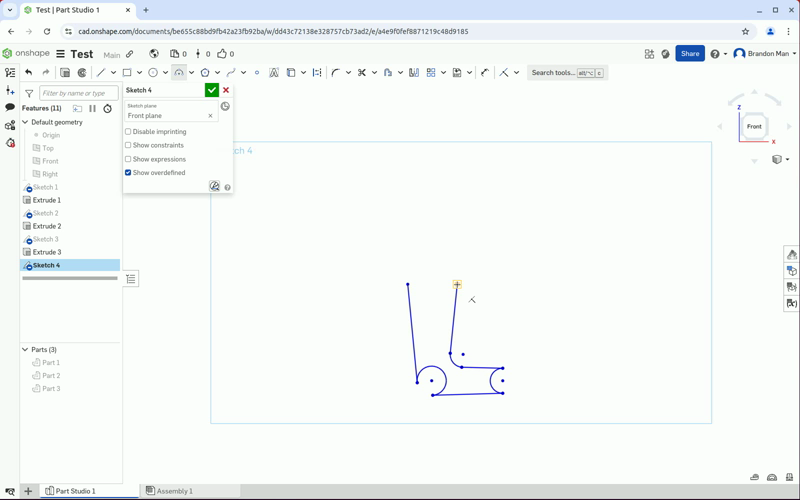
click(457, 284)
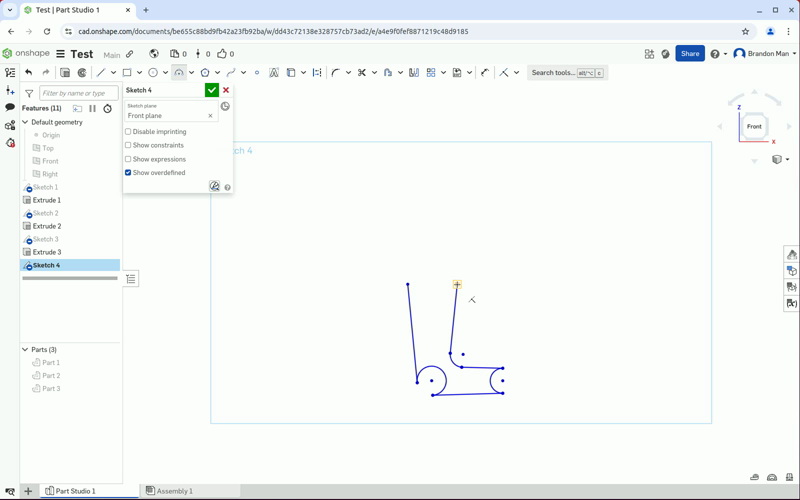
mouse_move(407, 284)
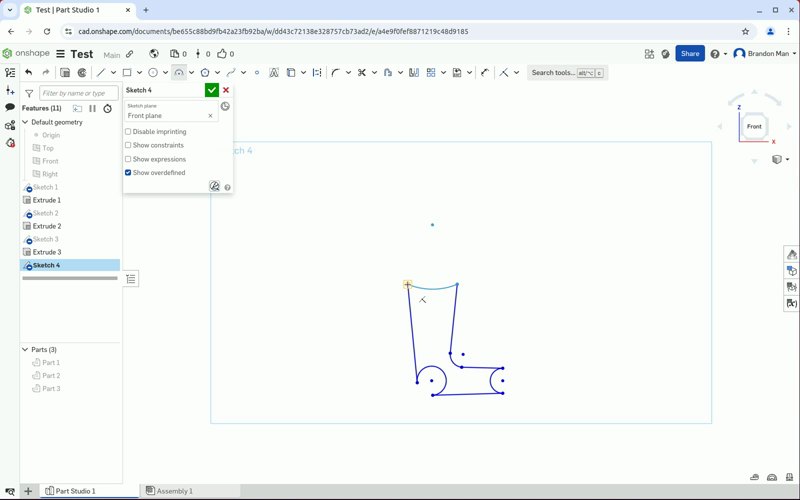
click(407, 284)
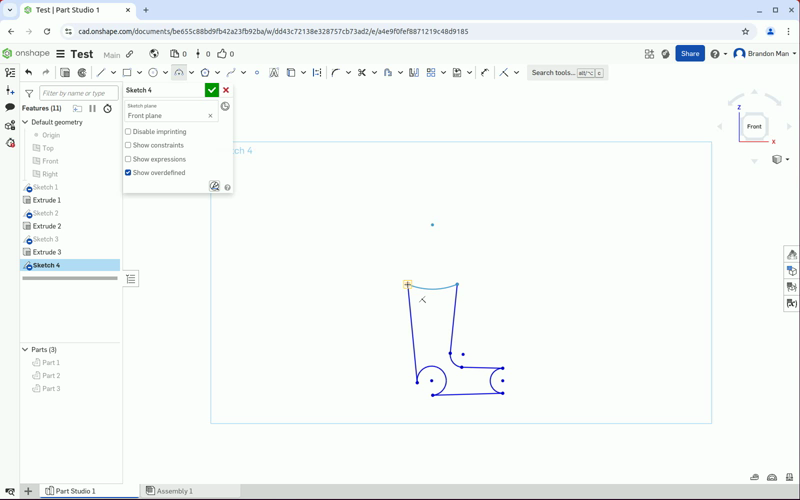
key_down(shift)
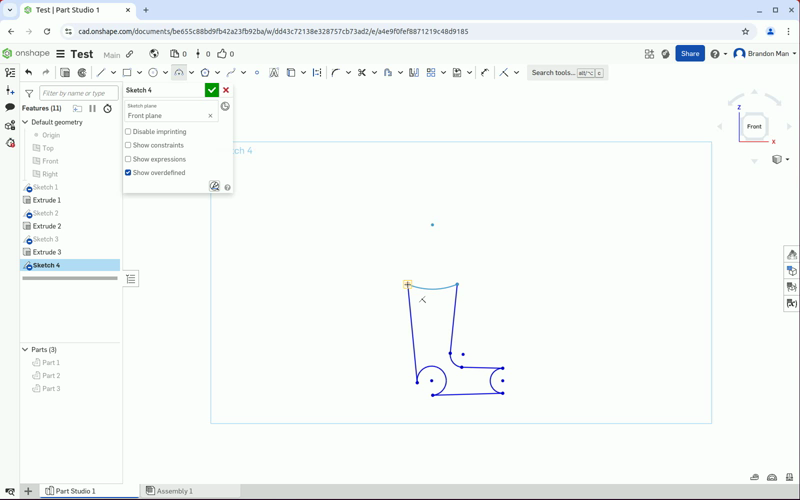
mouse_move(432, 306)
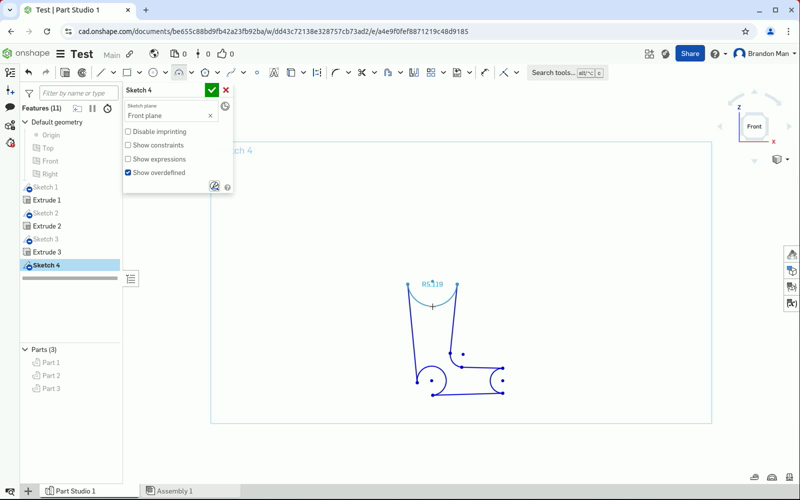
click(432, 306)
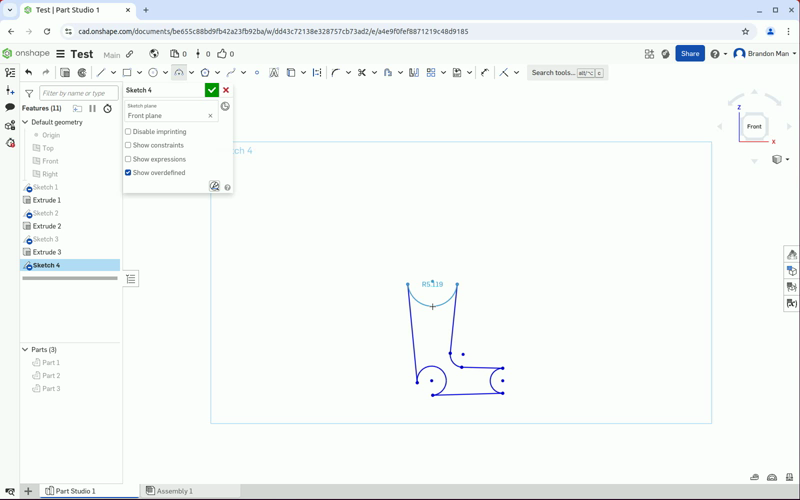
key_up(shift)
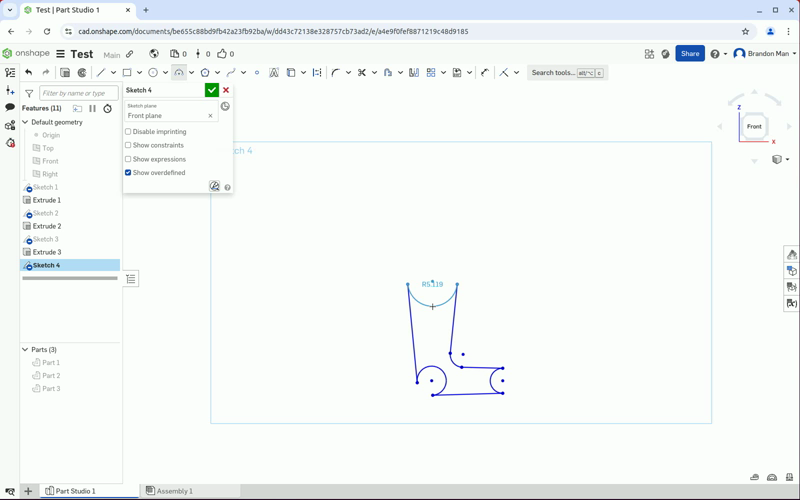
key(esc)
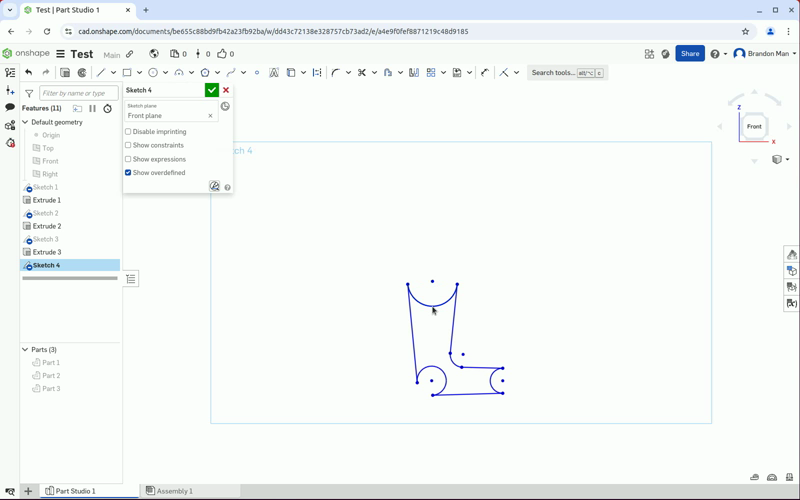
mouse_move(419, 325)
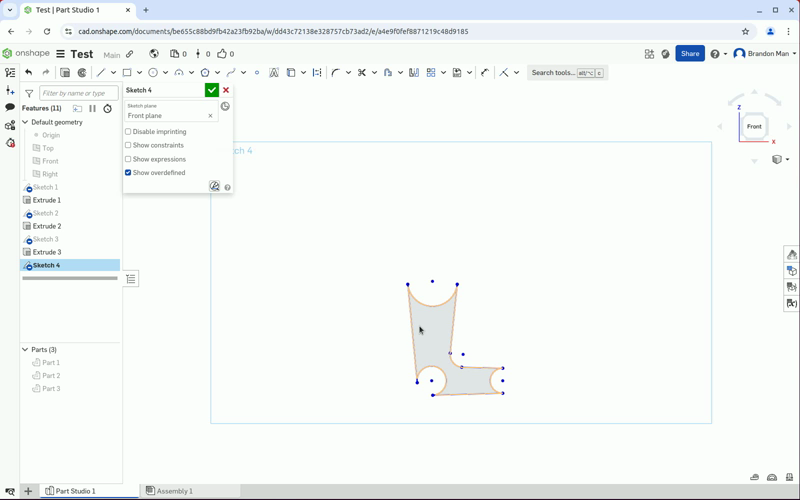
click(419, 325)
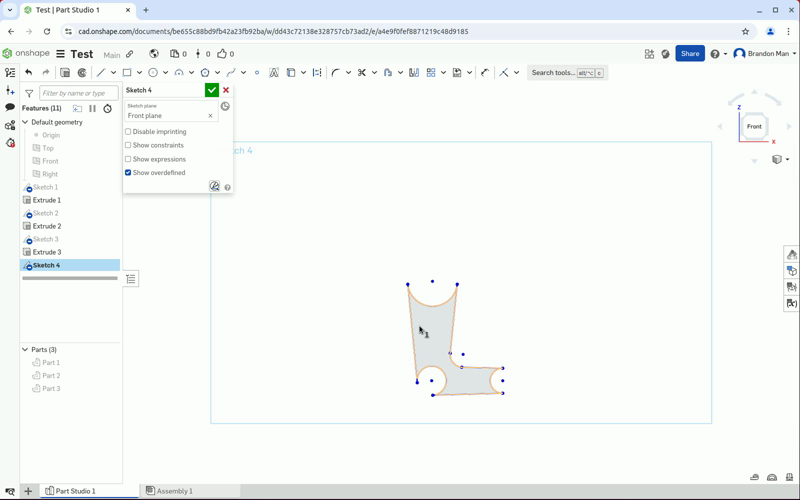
mouse_move(73, 352)
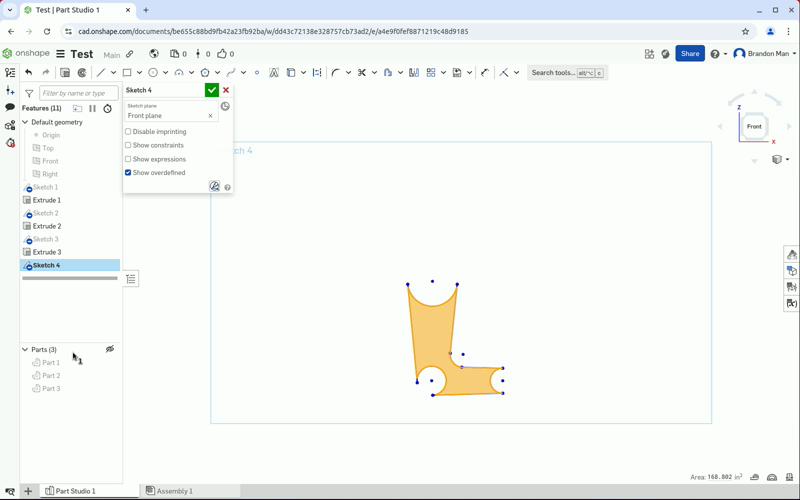
key(shift+y)
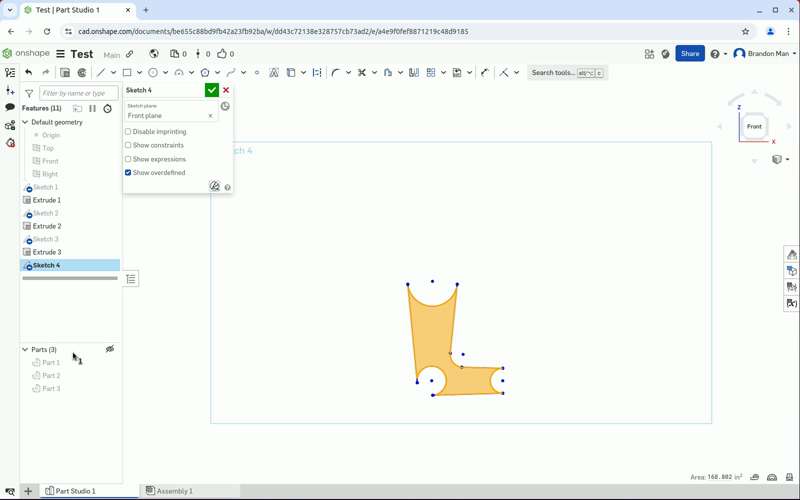
key(shift+e)
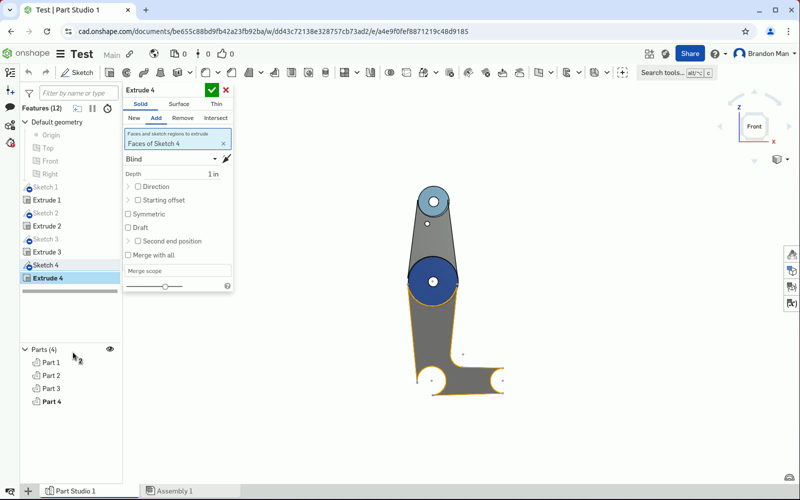
mouse_move(143, 106)
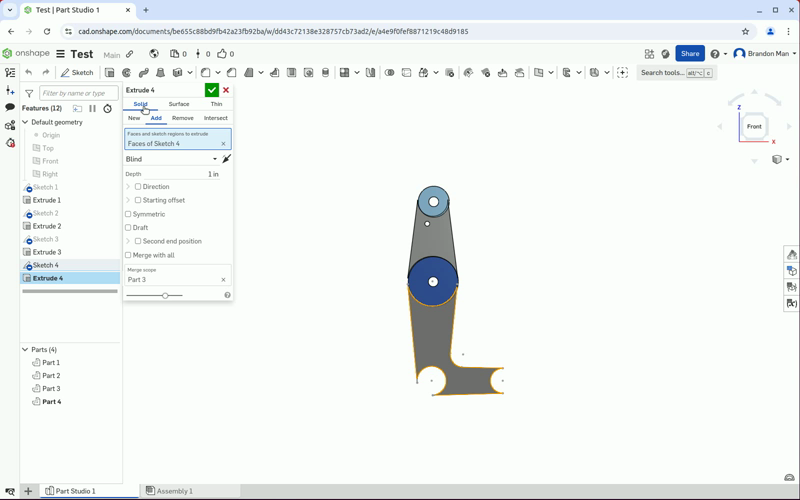
click(143, 106)
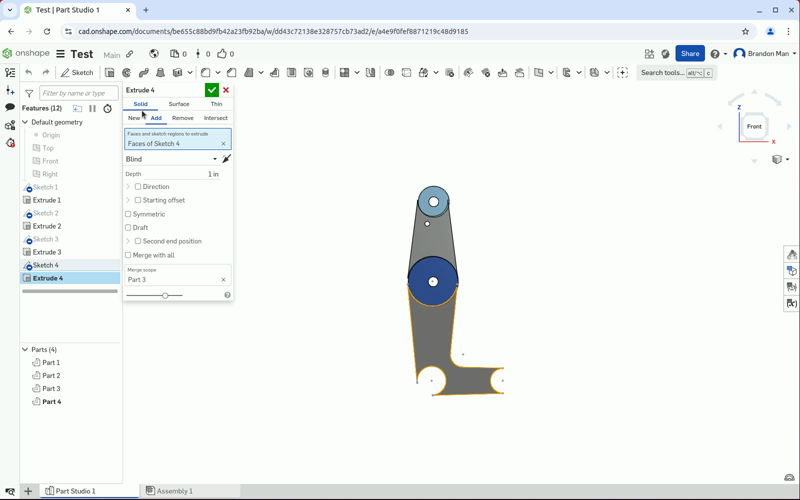
mouse_move(137, 120)
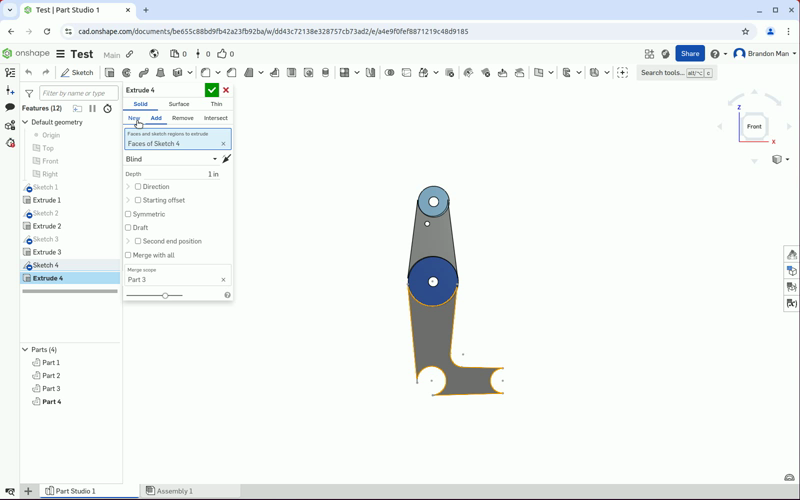
click(137, 120)
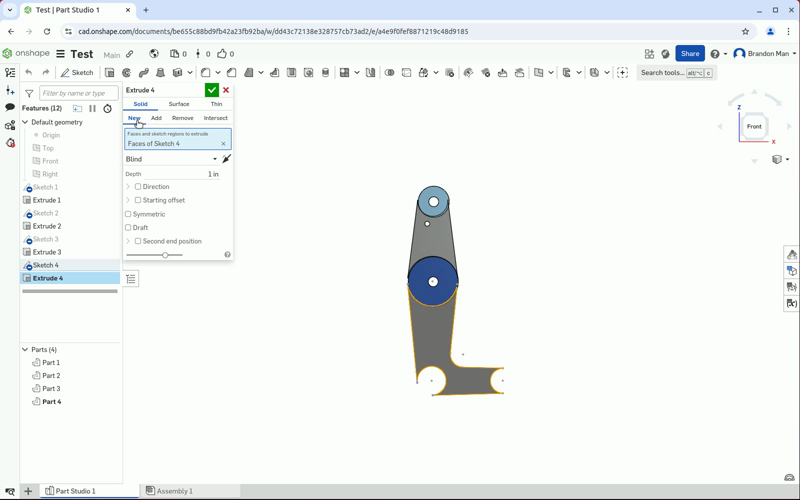
key(tab, 4)
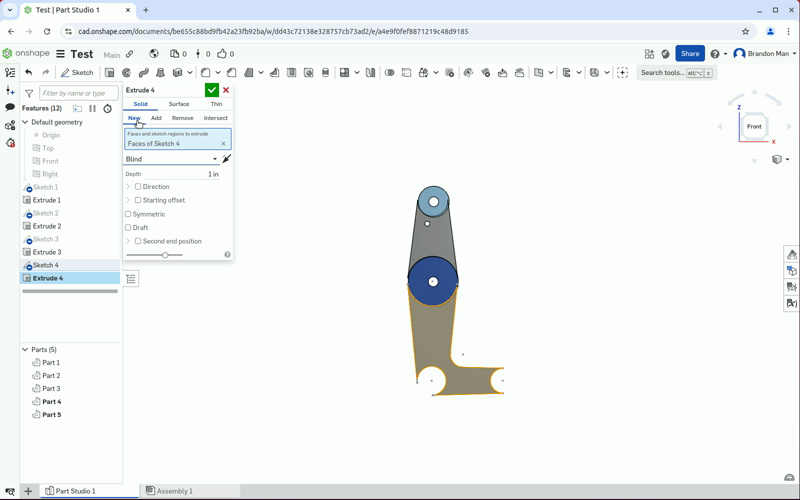
text(0.963)
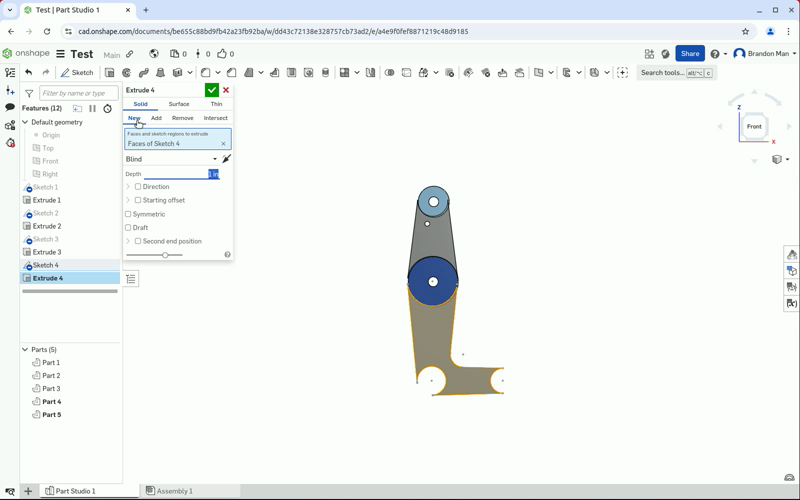
key(enter)
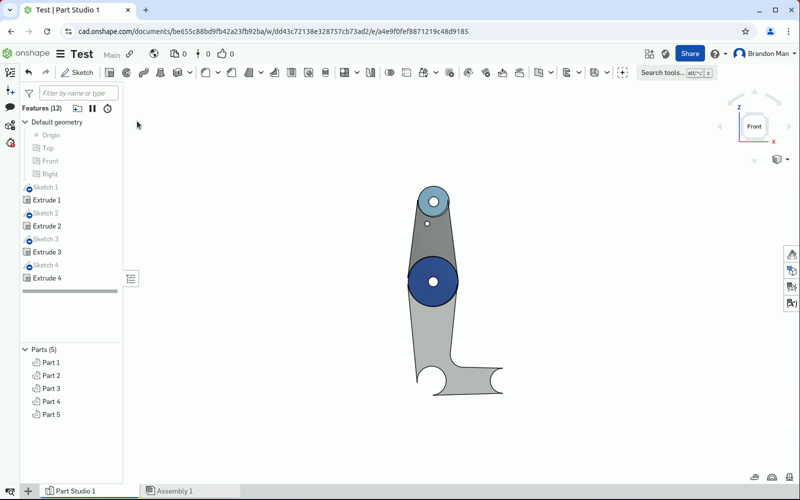
key(shift+h)
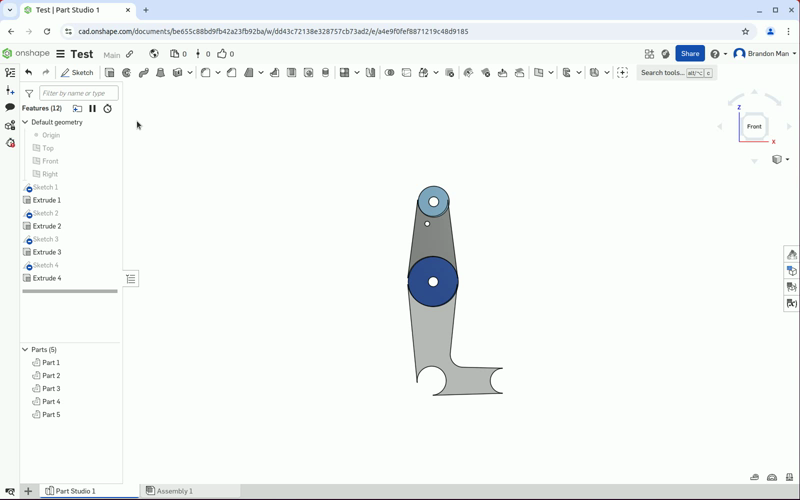
key(shift+h)
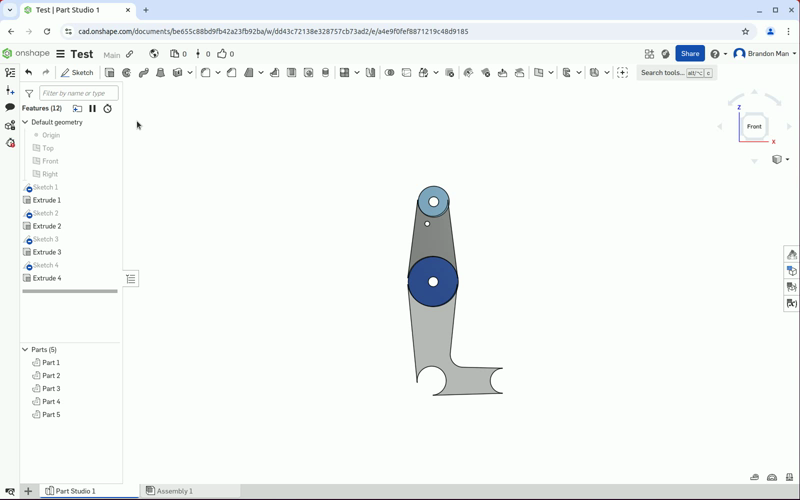
mouse_move(73, 189)
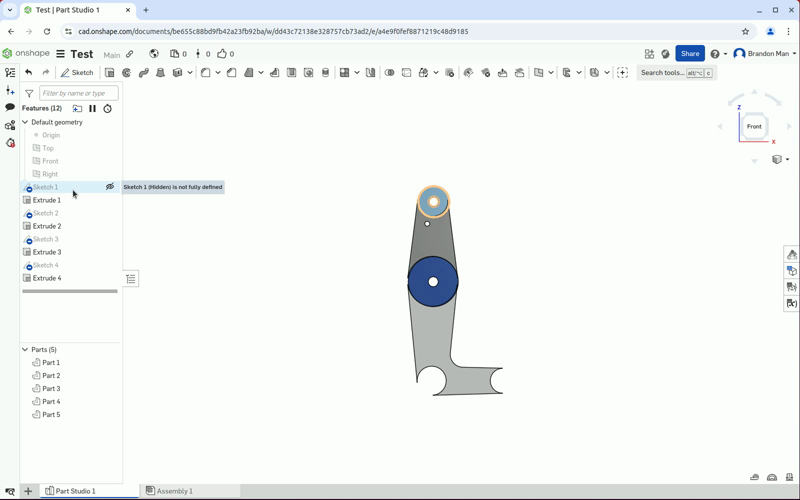
click(73, 189)
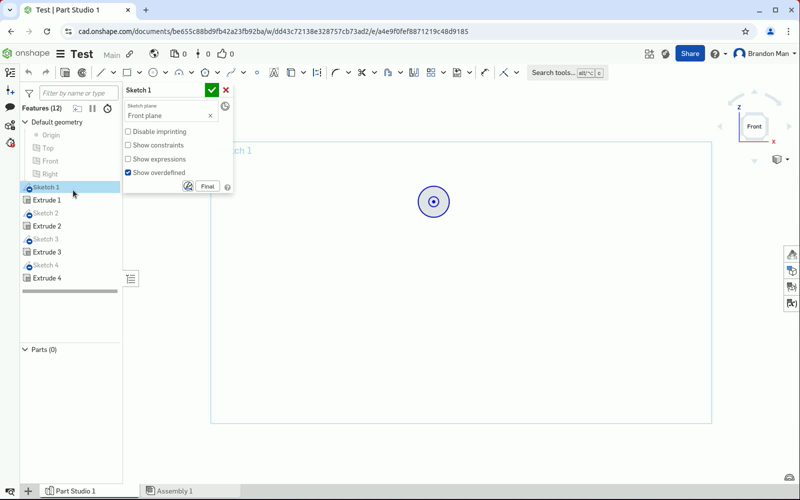
mouse_move(229, 92)
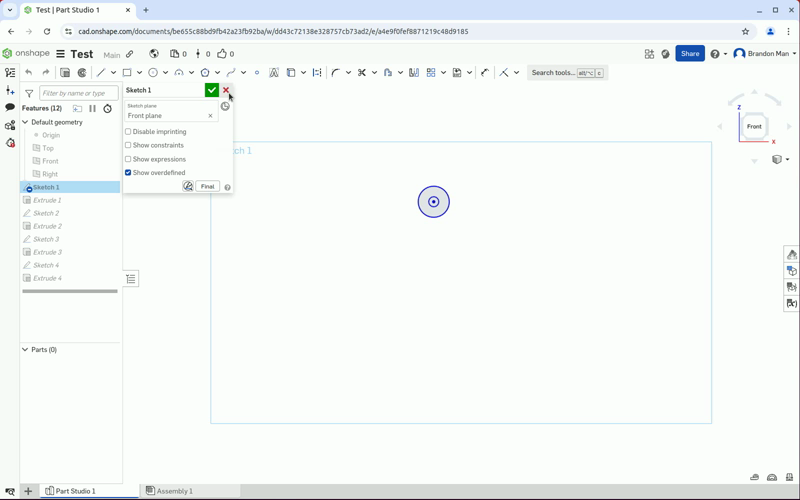
click(229, 92)
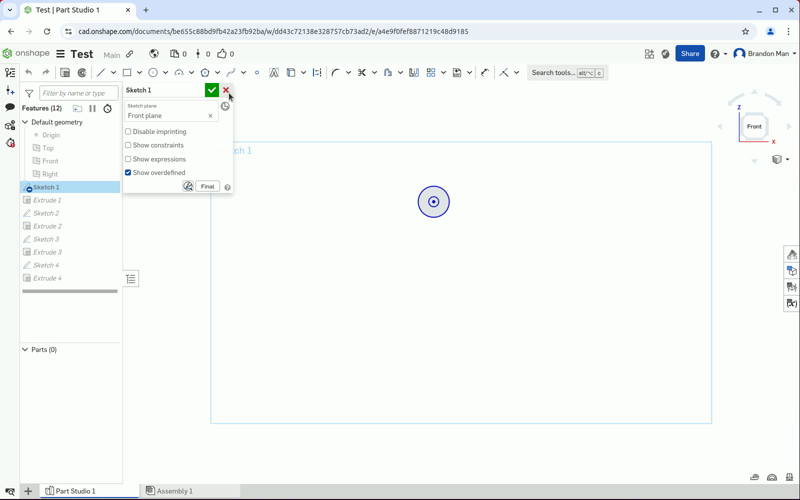
key(shift+s)
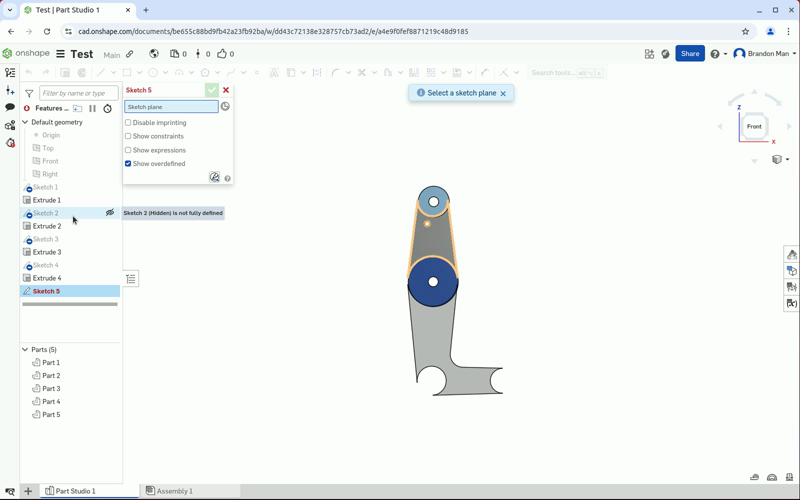
scroll(3)
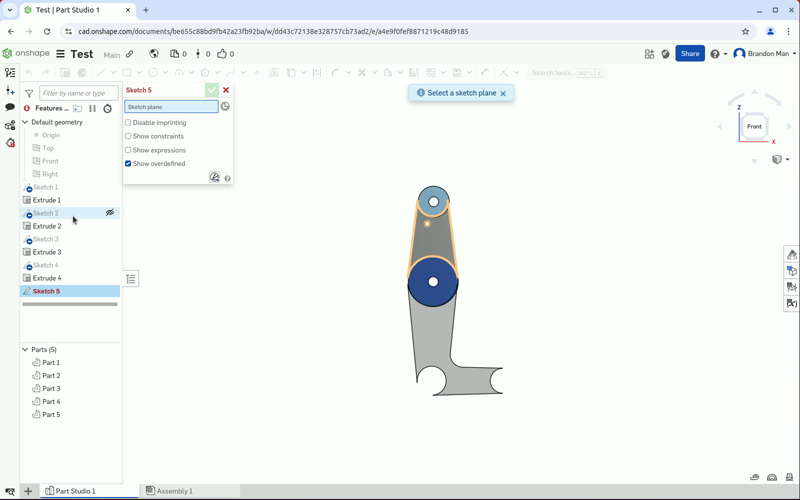
mouse_move(73, 163)
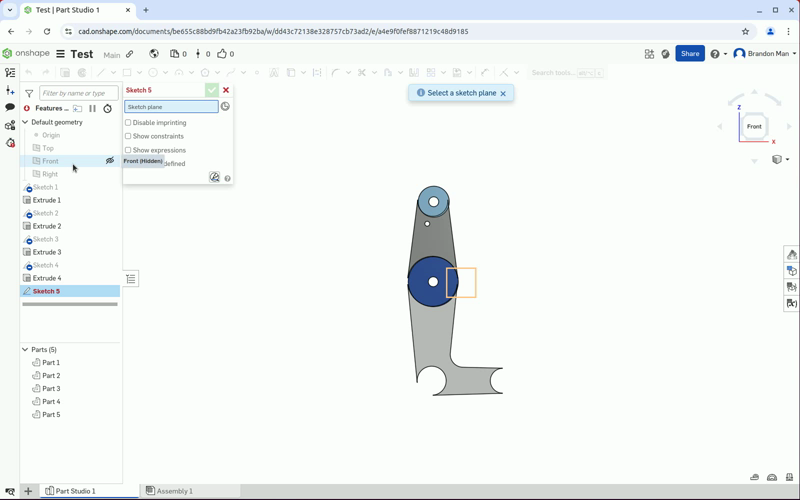
click(73, 163)
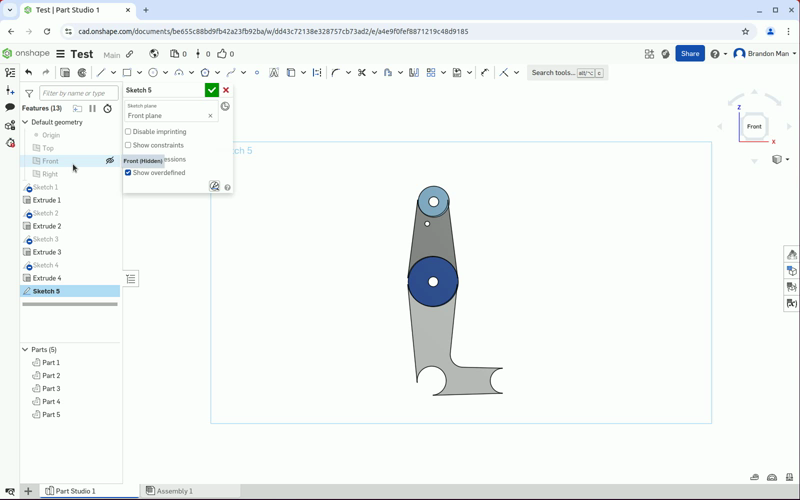
mouse_move(73, 352)
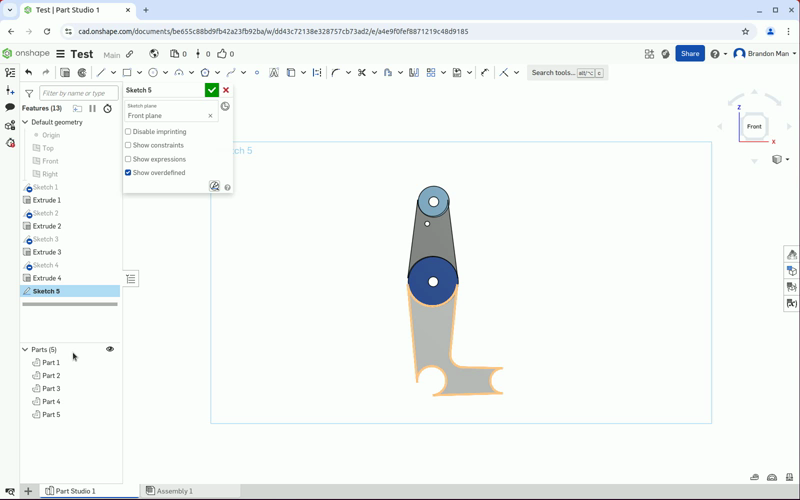
key(y)
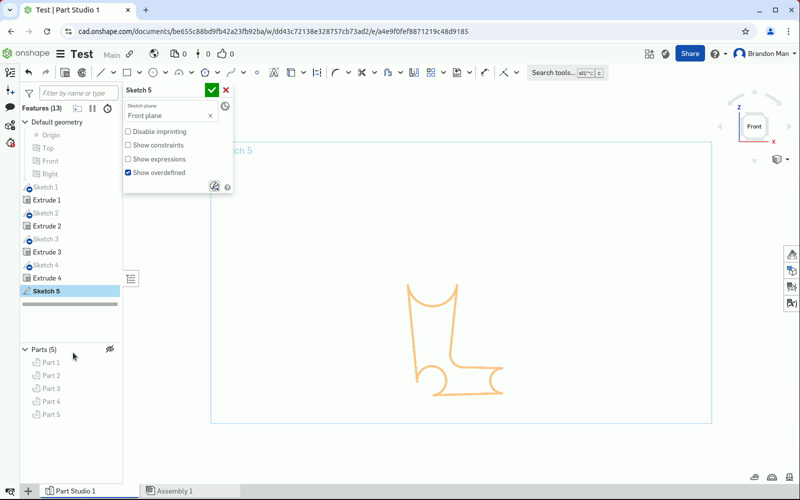
key(l)
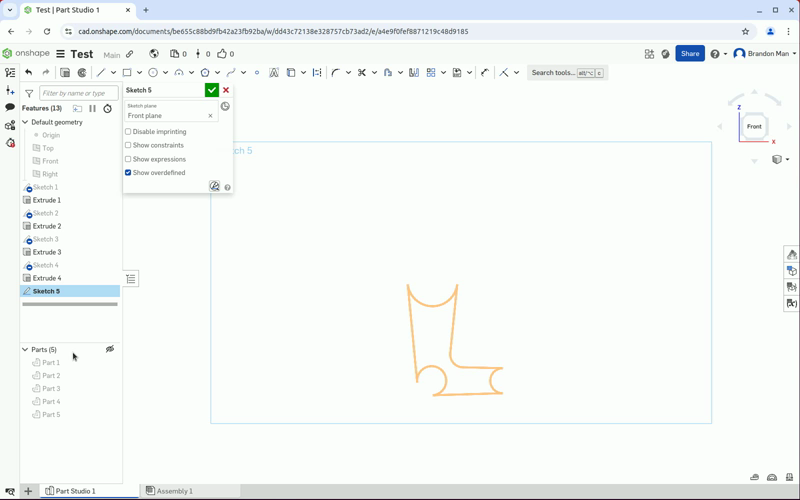
key_down(shift)
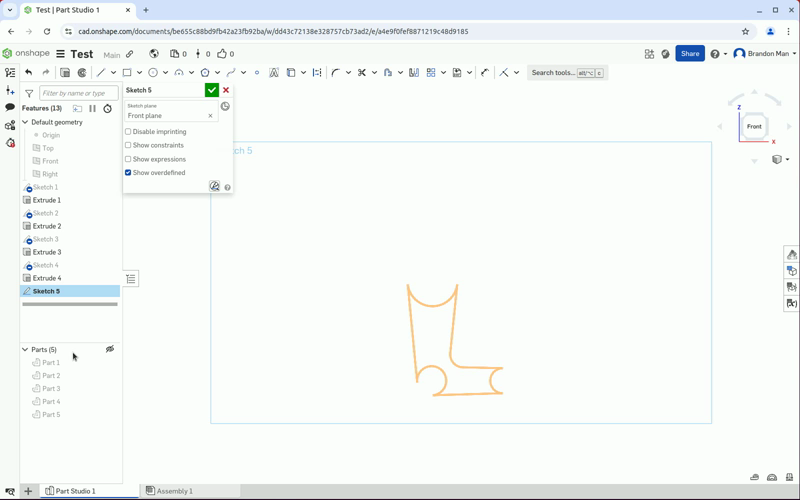
mouse_move(407, 284)
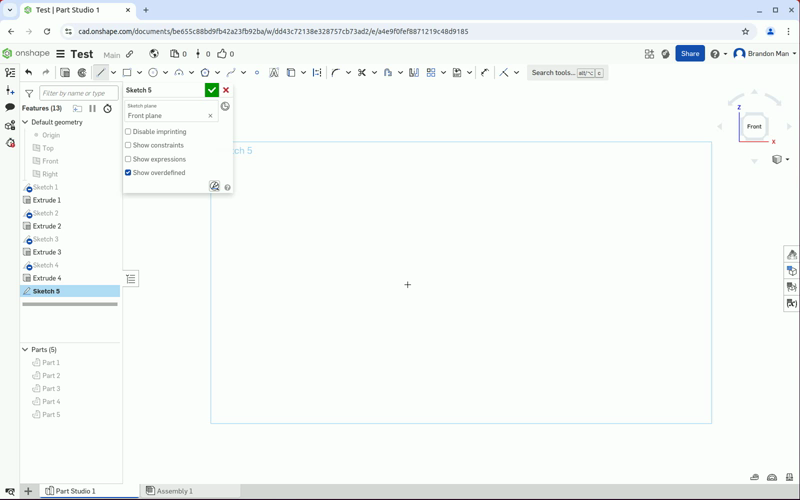
click(407, 284)
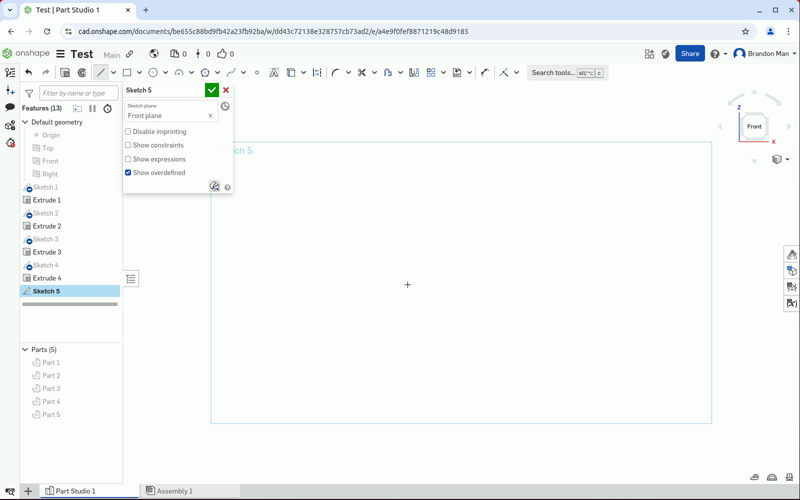
key_up(shift)
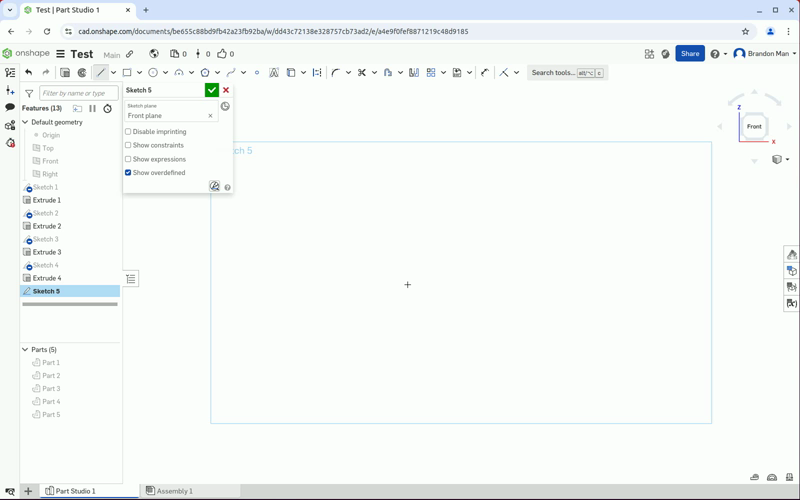
key_down(shift)
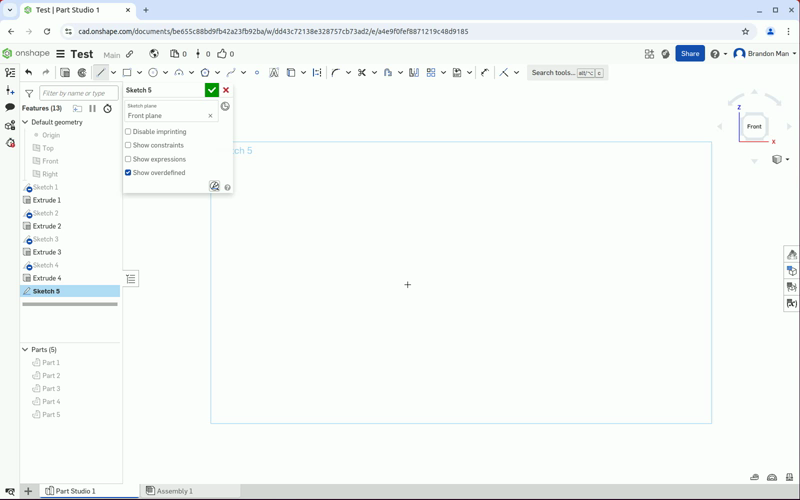
mouse_move(417, 382)
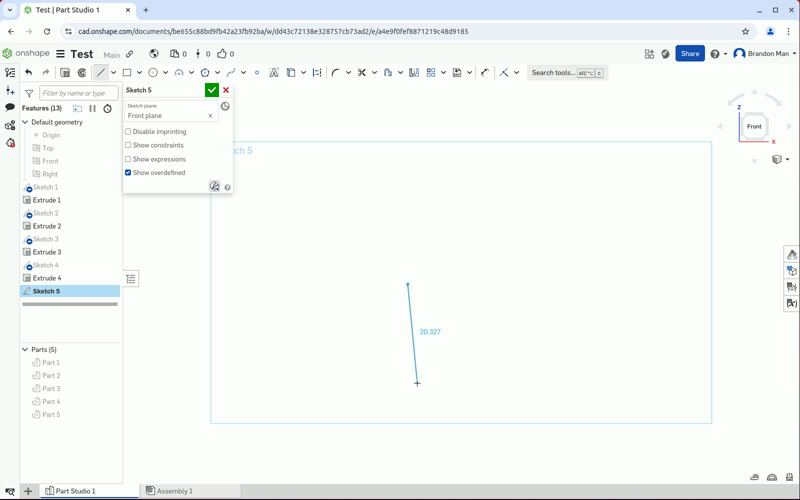
click(417, 382)
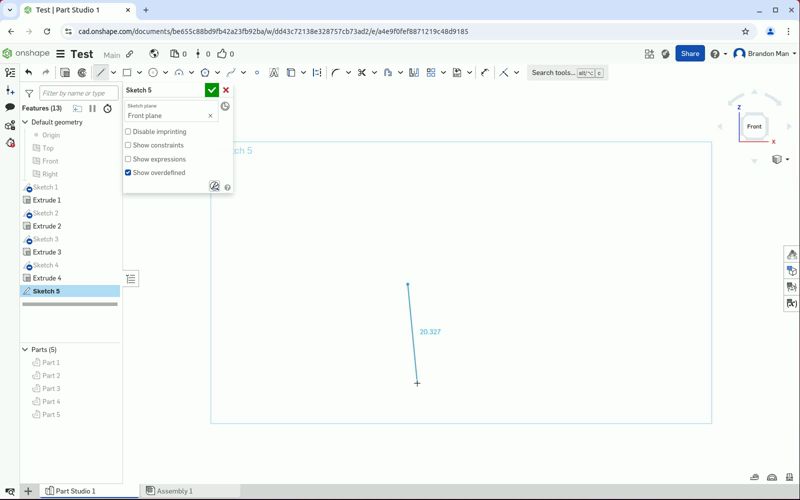
key_up(shift)
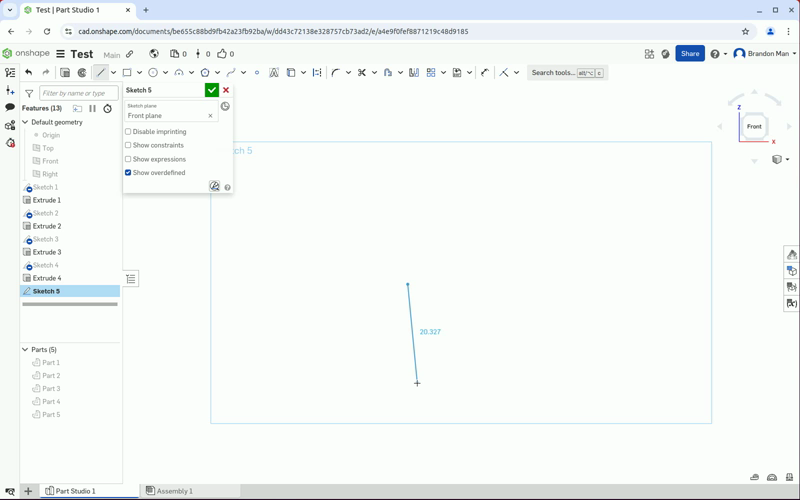
key(esc)
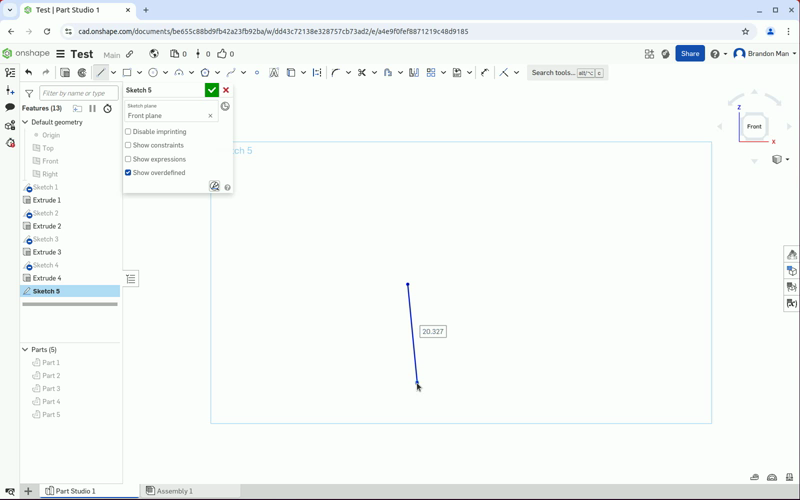
key(a)
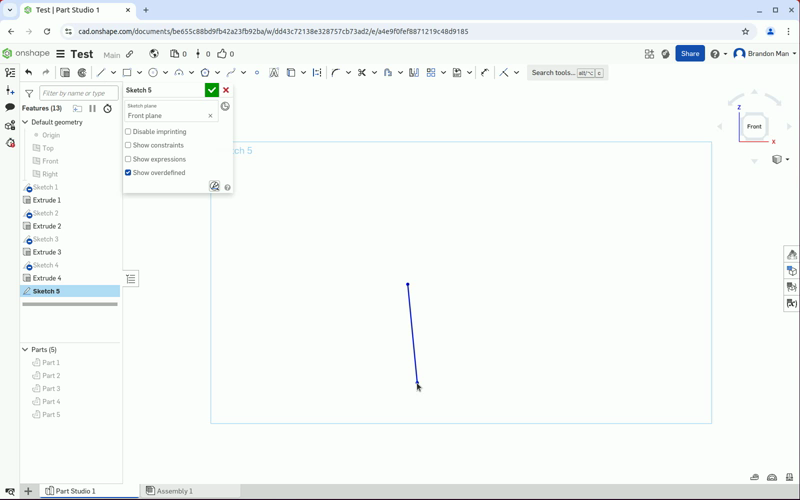
mouse_move(417, 382)
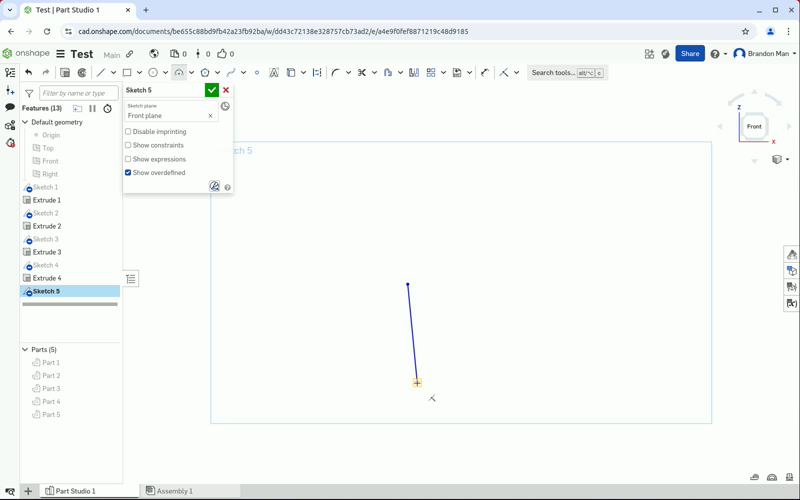
click(417, 382)
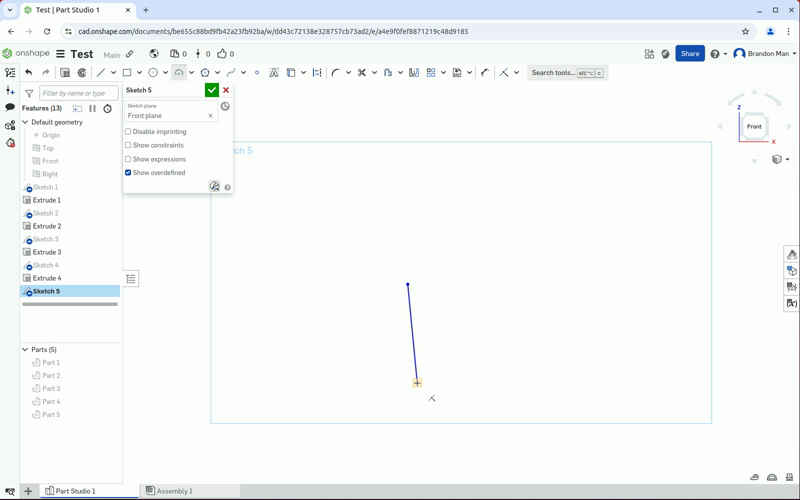
key_down(shift)
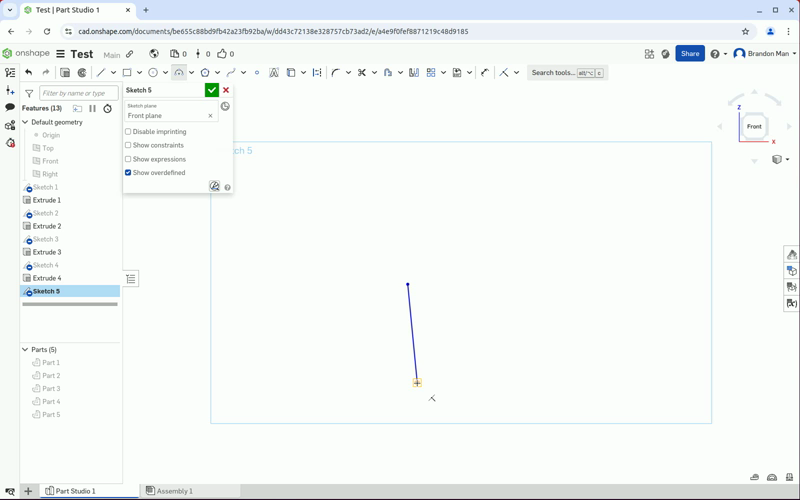
mouse_move(432, 395)
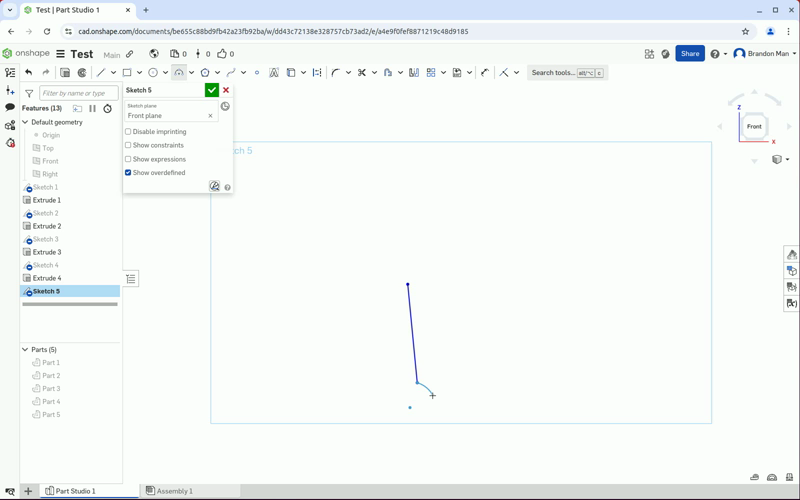
click(432, 395)
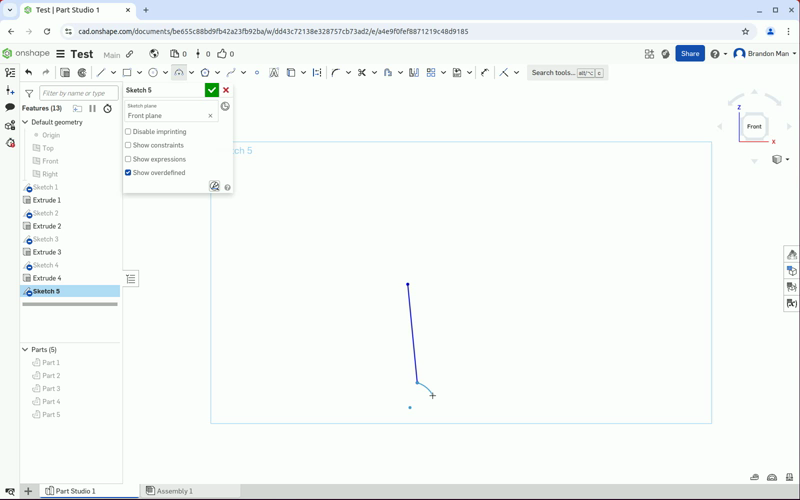
mouse_move(441, 369)
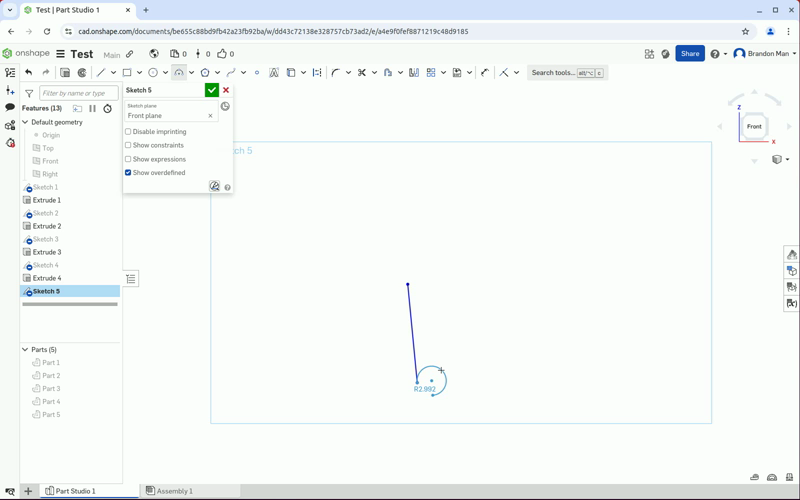
click(441, 369)
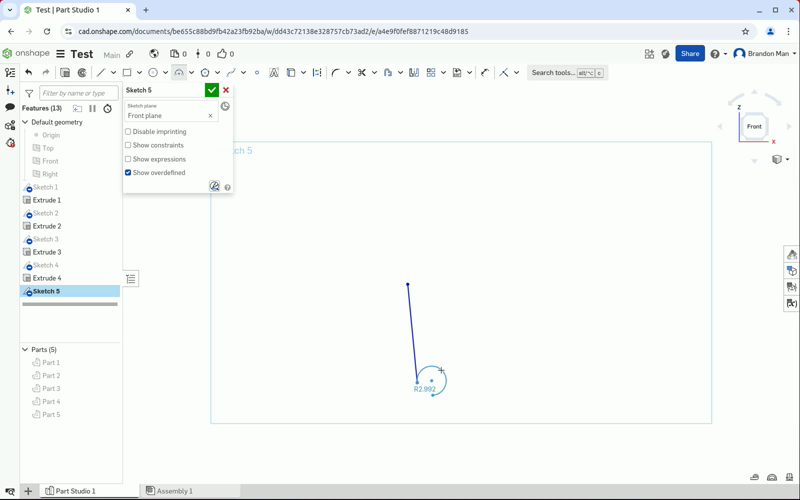
key_up(shift)
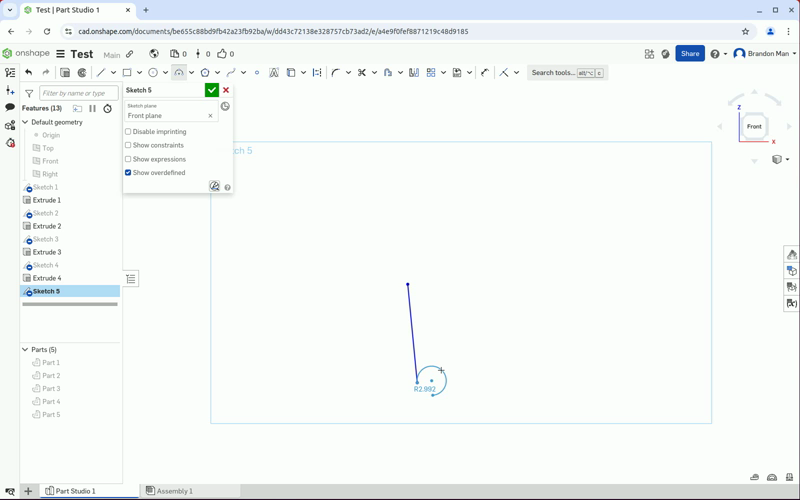
key(esc)
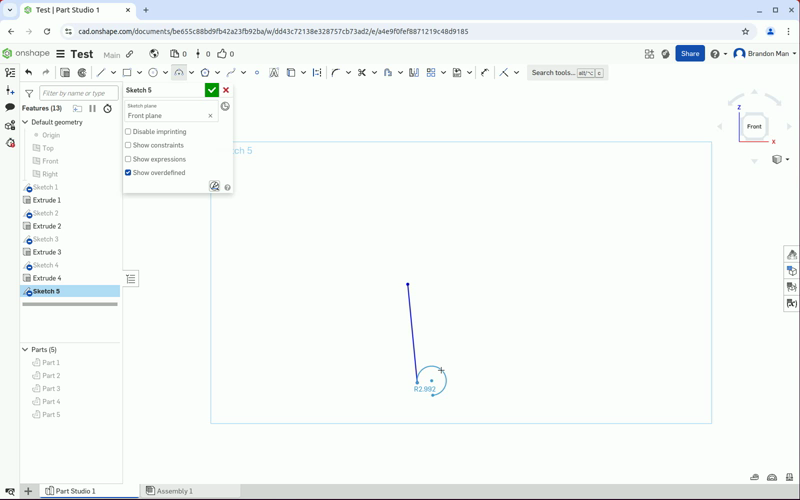
key(l)
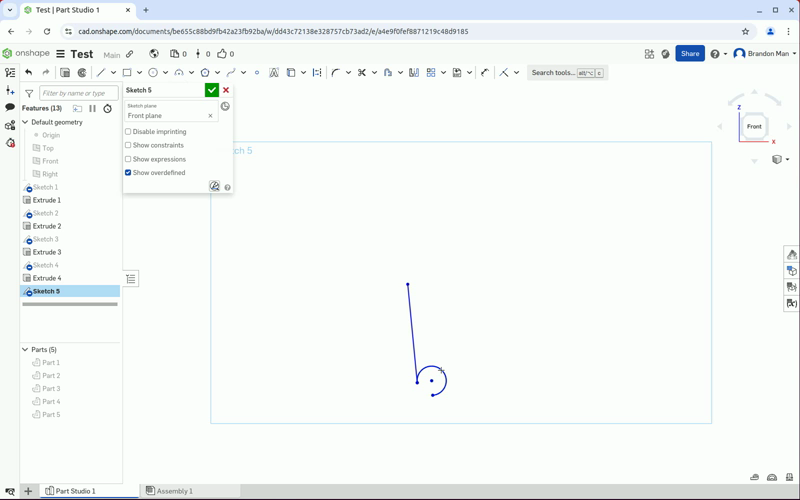
mouse_move(432, 395)
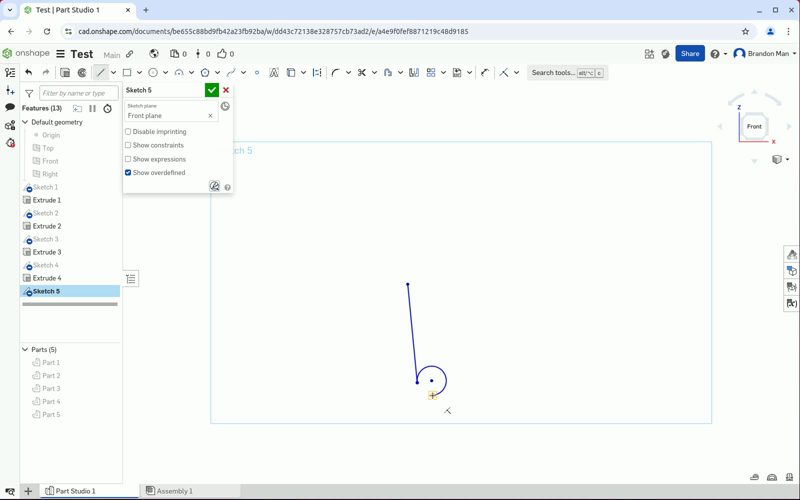
click(432, 395)
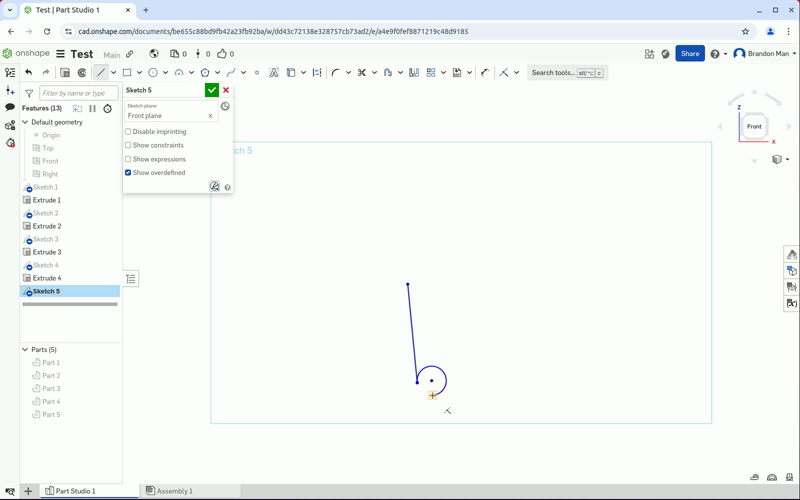
key_down(shift)
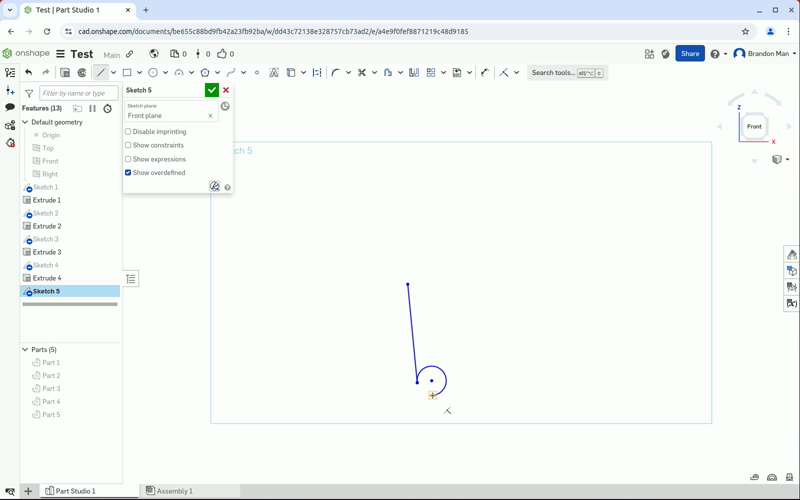
mouse_move(502, 393)
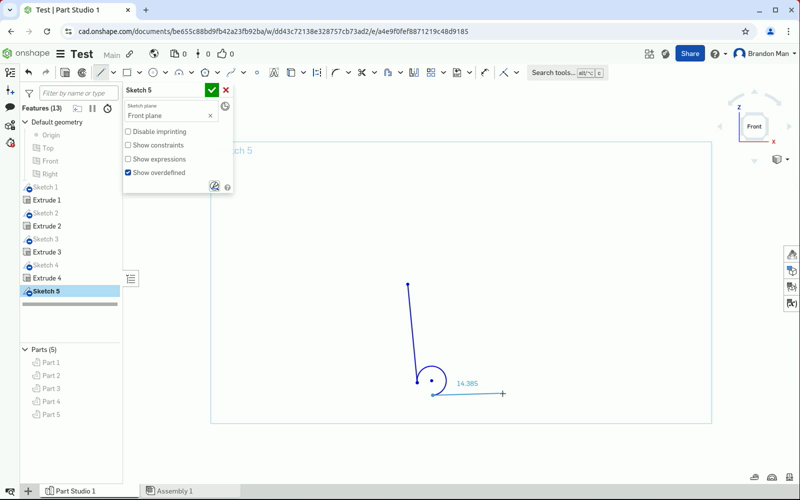
click(502, 393)
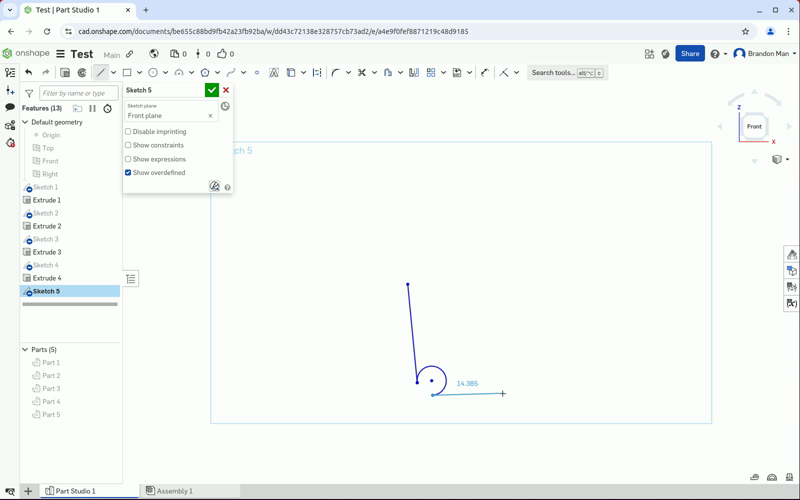
key_up(shift)
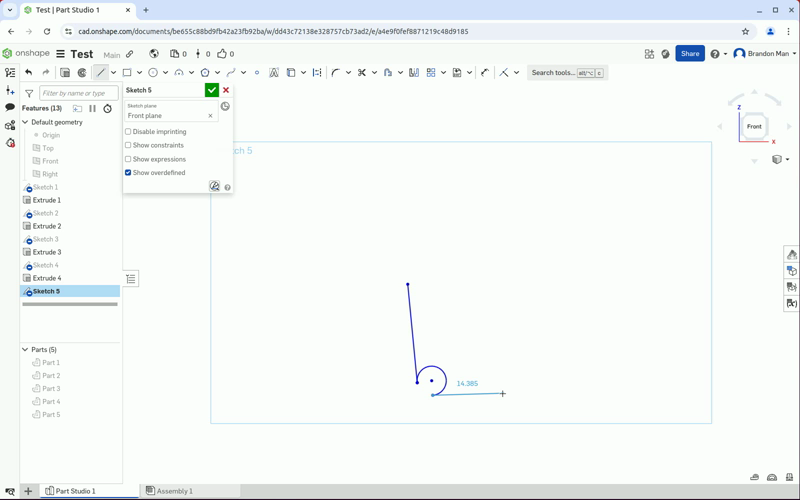
key(esc)
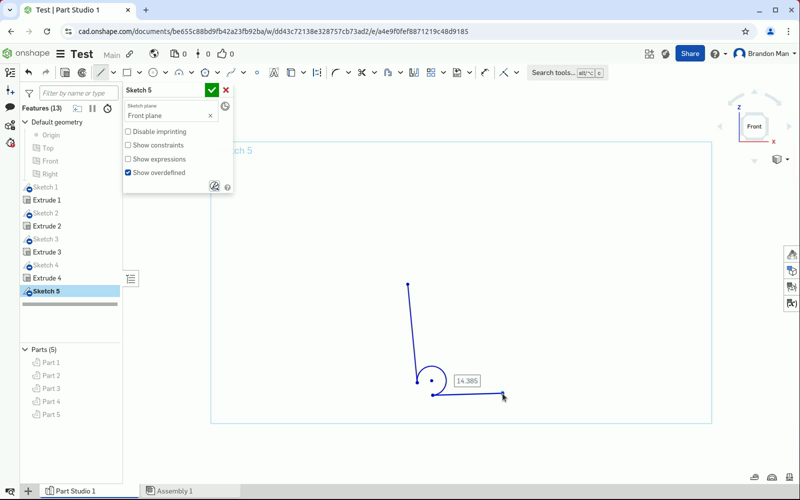
key(a)
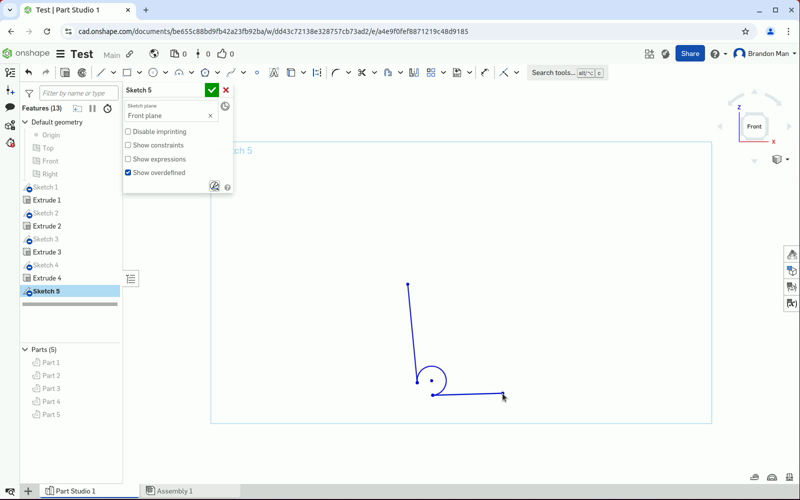
mouse_move(502, 393)
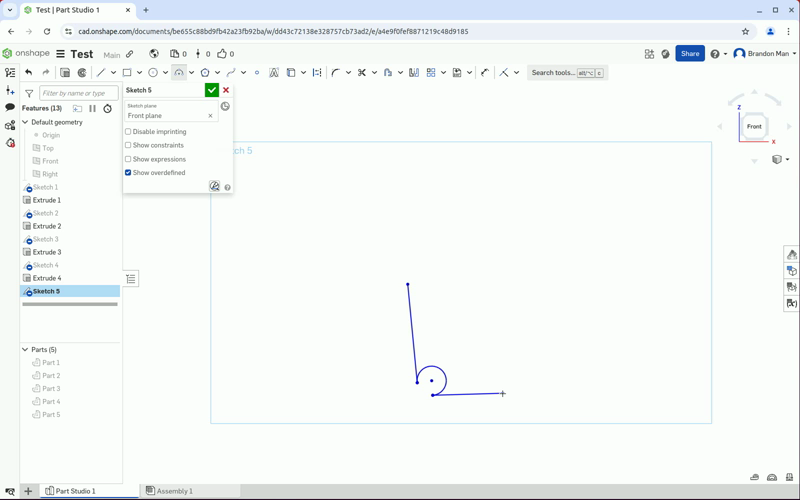
click(502, 393)
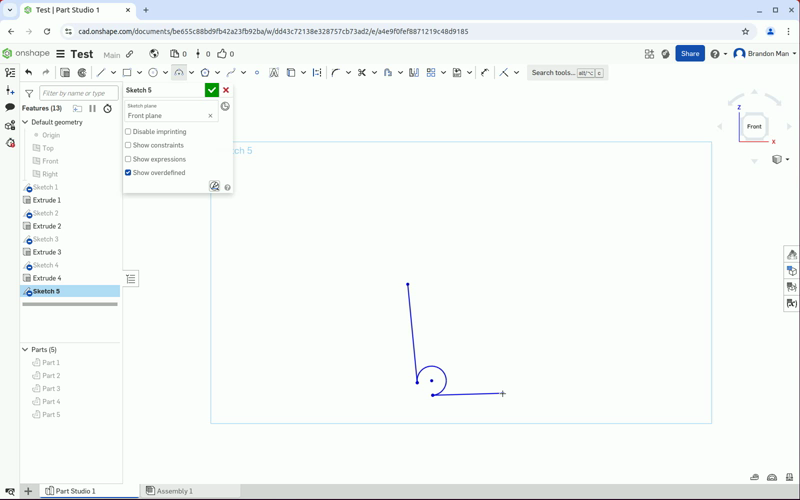
key_down(shift)
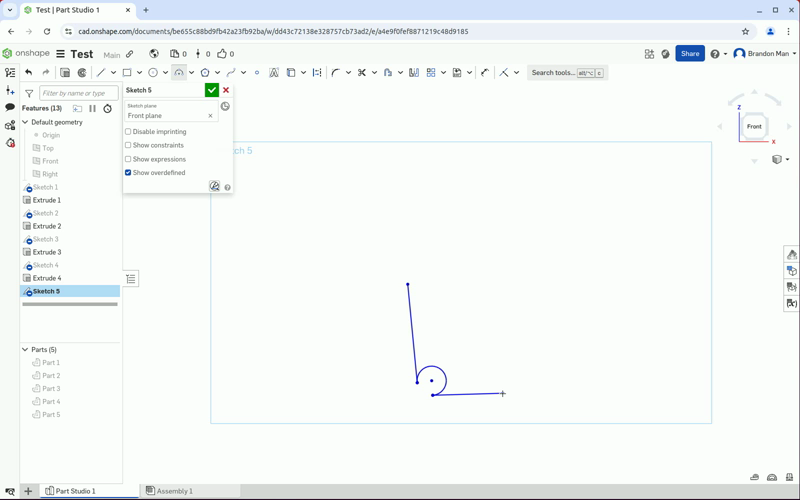
mouse_move(502, 368)
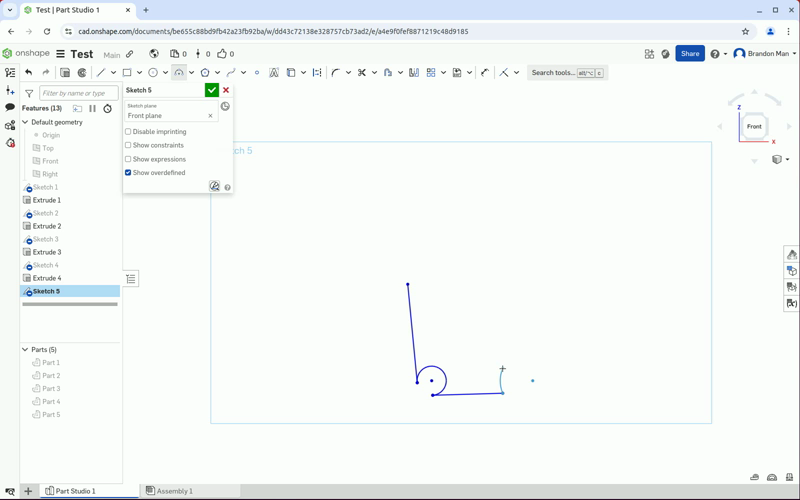
click(502, 368)
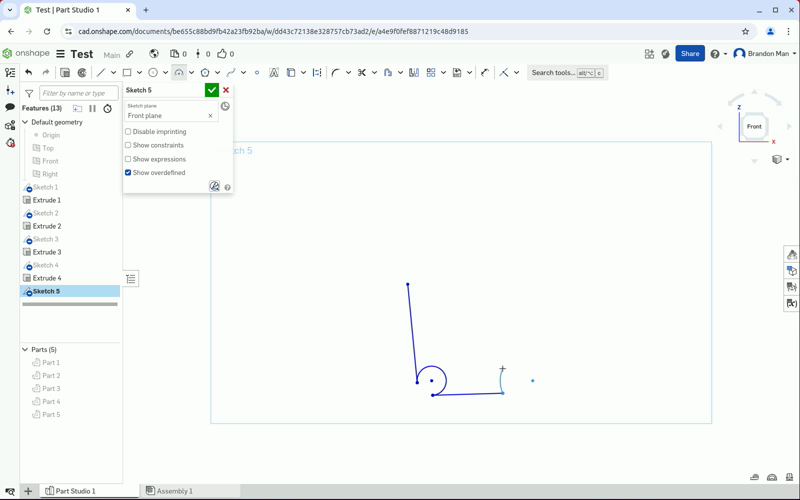
mouse_move(490, 380)
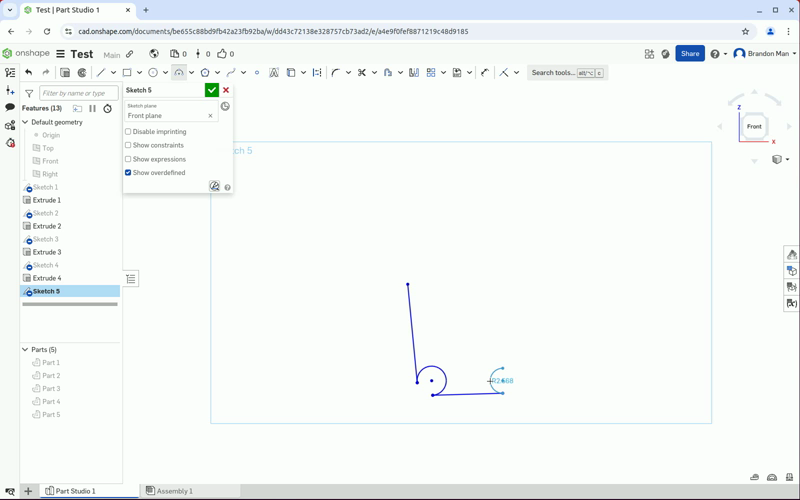
click(490, 380)
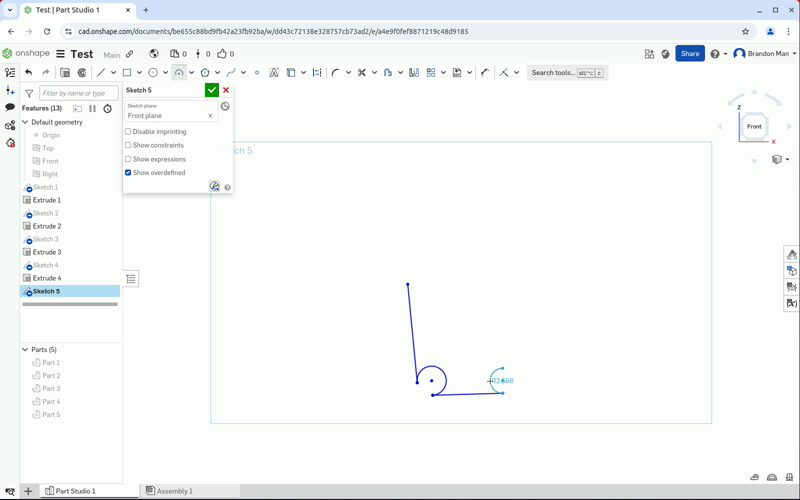
key_up(shift)
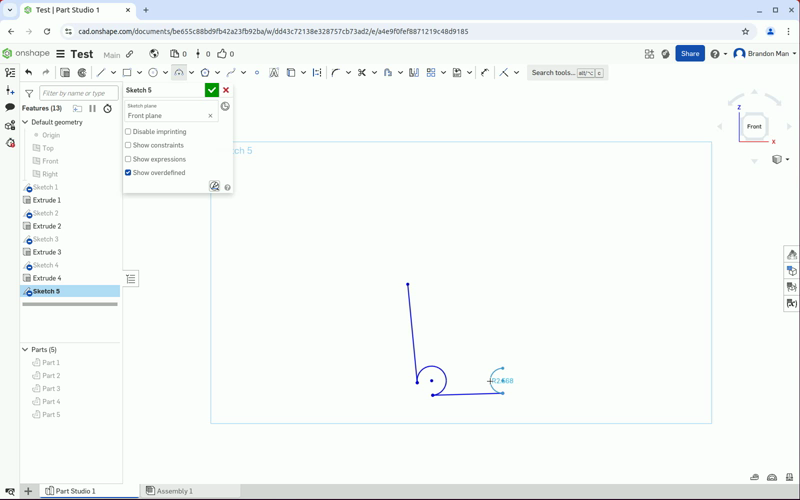
key(esc)
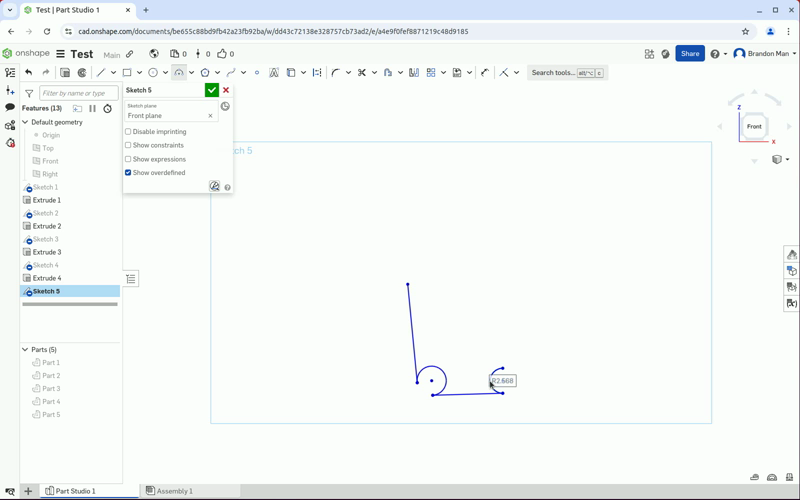
key(l)
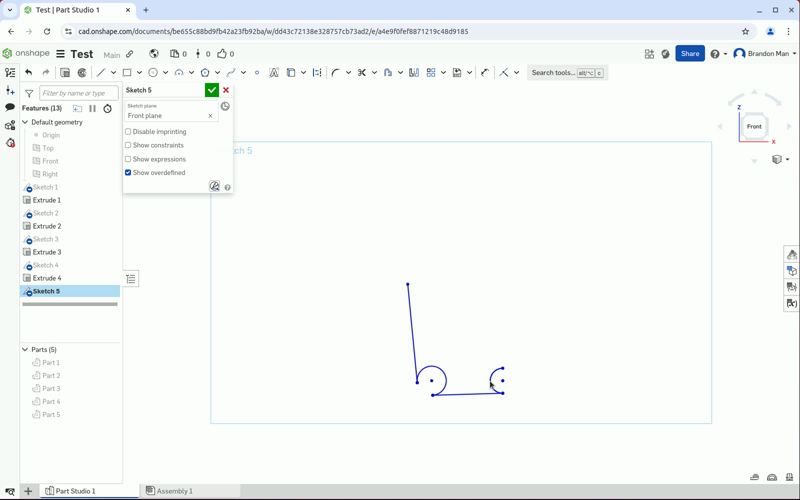
mouse_move(502, 368)
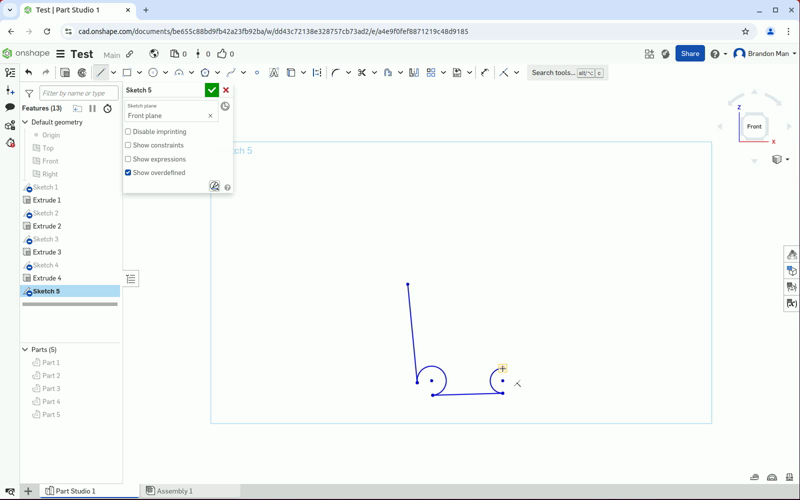
click(502, 368)
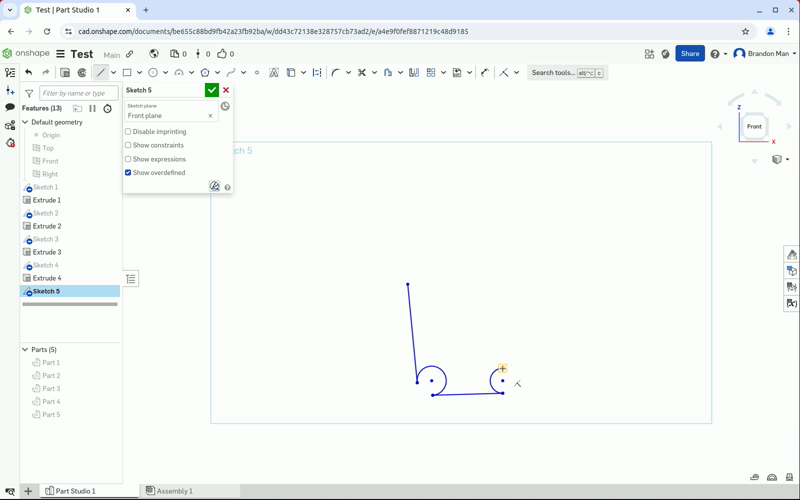
key_down(shift)
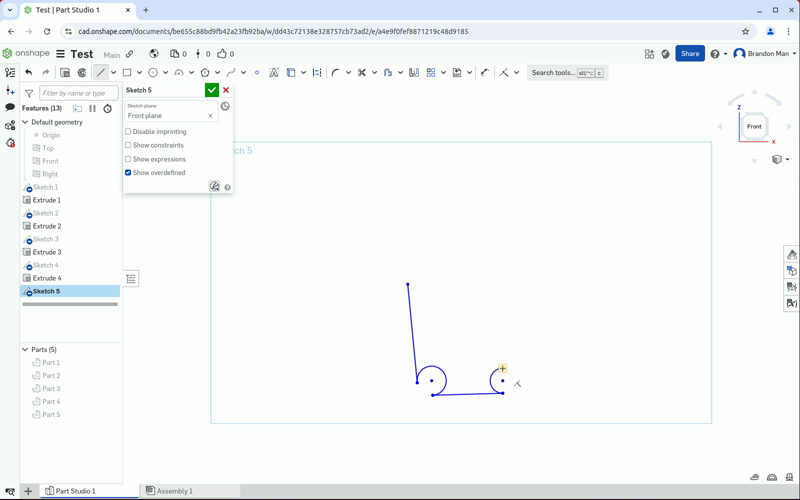
mouse_move(532, 368)
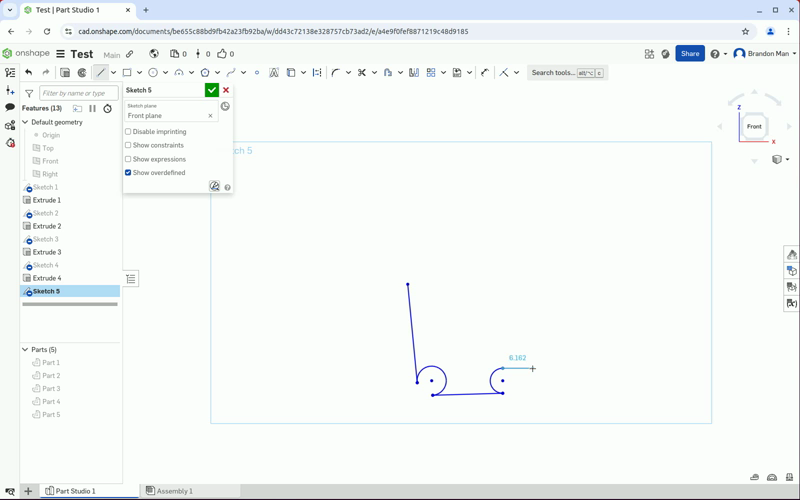
mouse_move(461, 367)
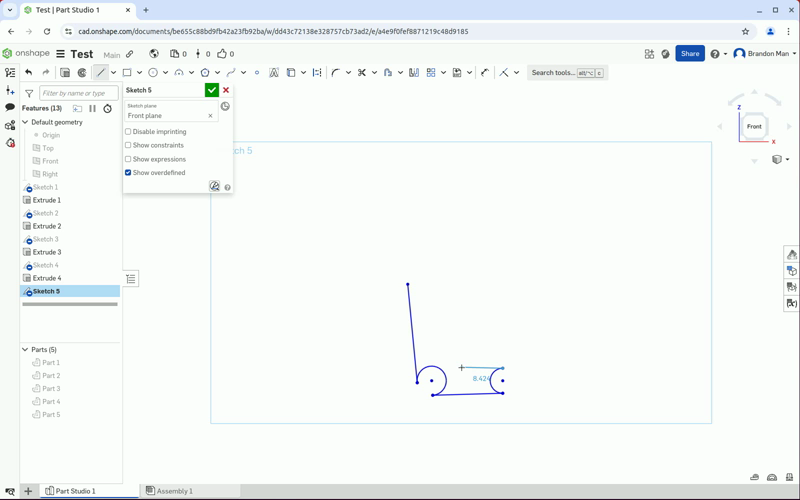
click(461, 367)
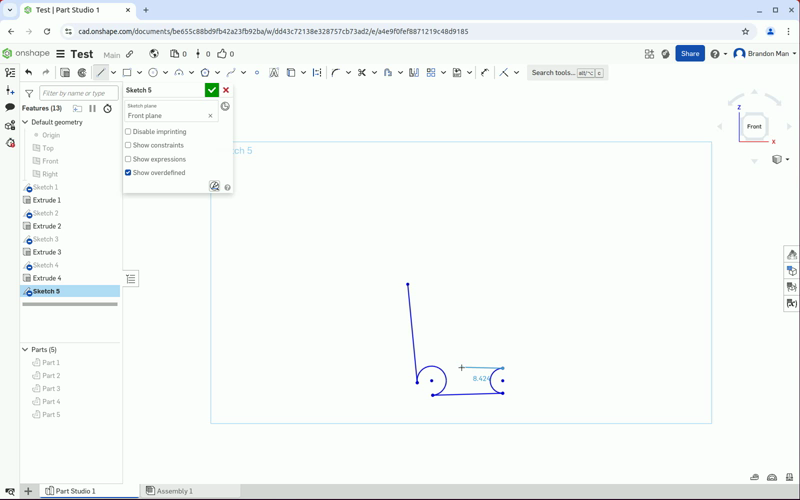
key_up(shift)
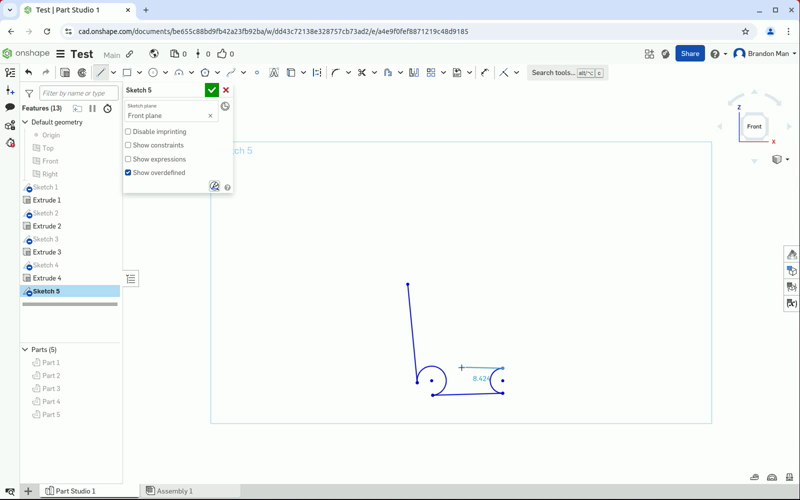
key(esc)
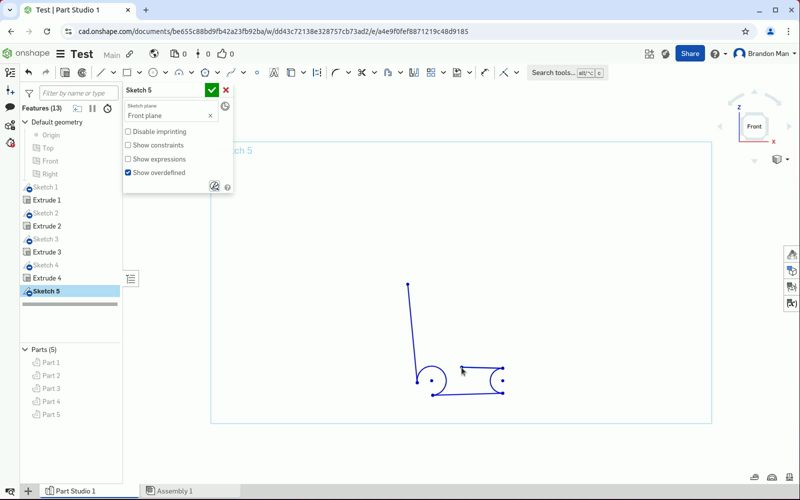
key(a)
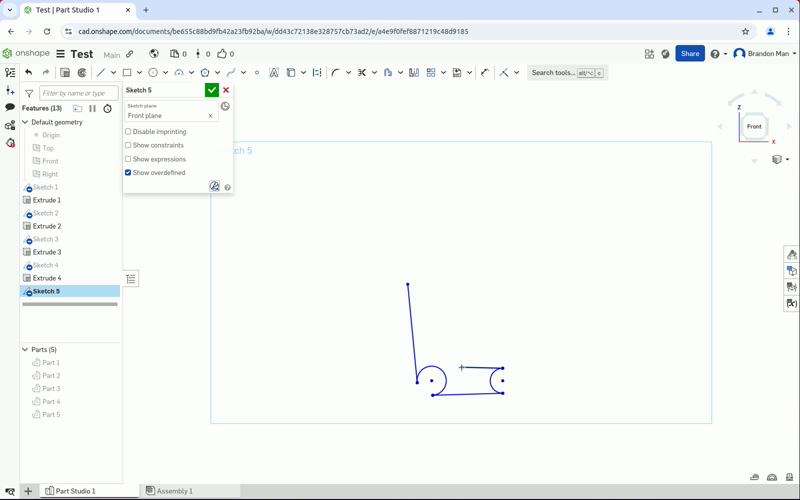
mouse_move(461, 367)
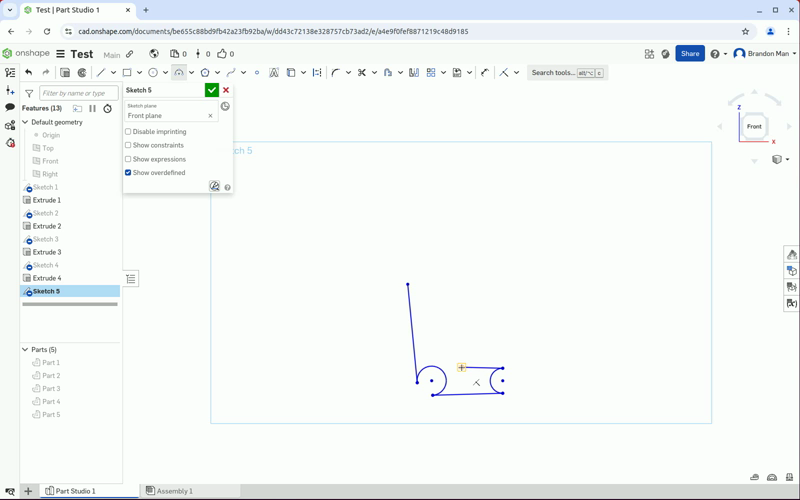
click(461, 367)
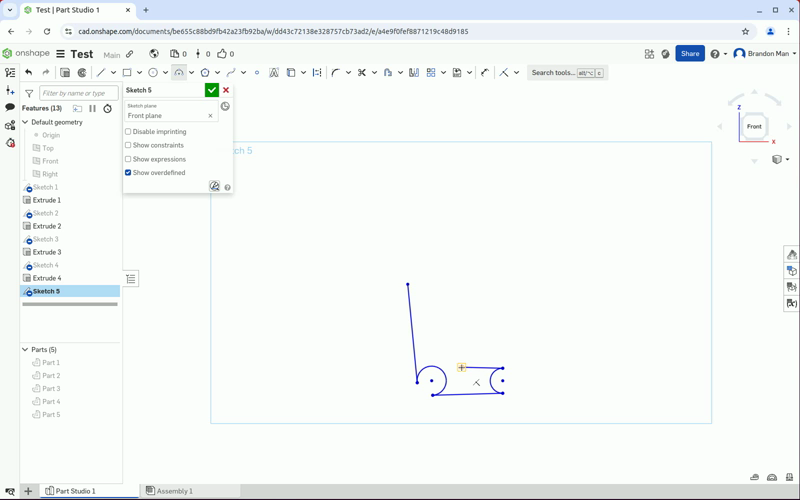
key_down(shift)
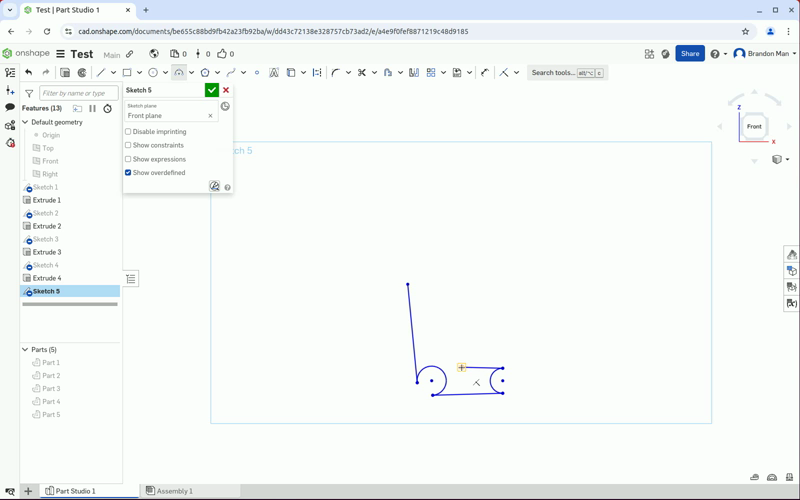
mouse_move(450, 353)
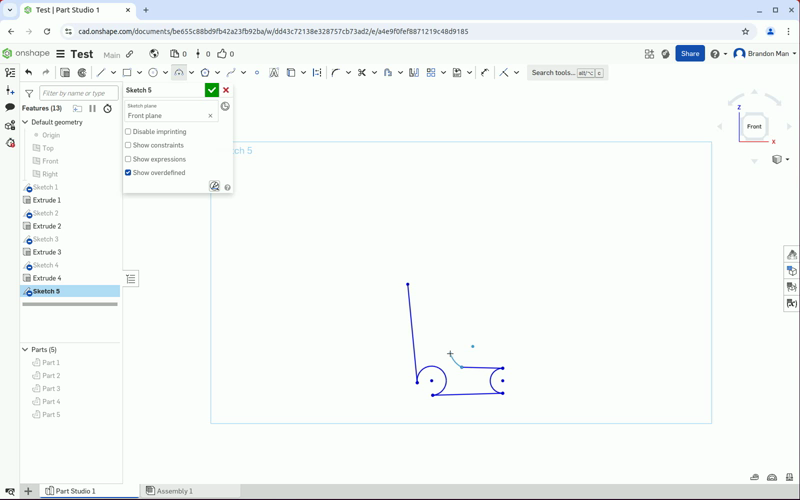
click(450, 353)
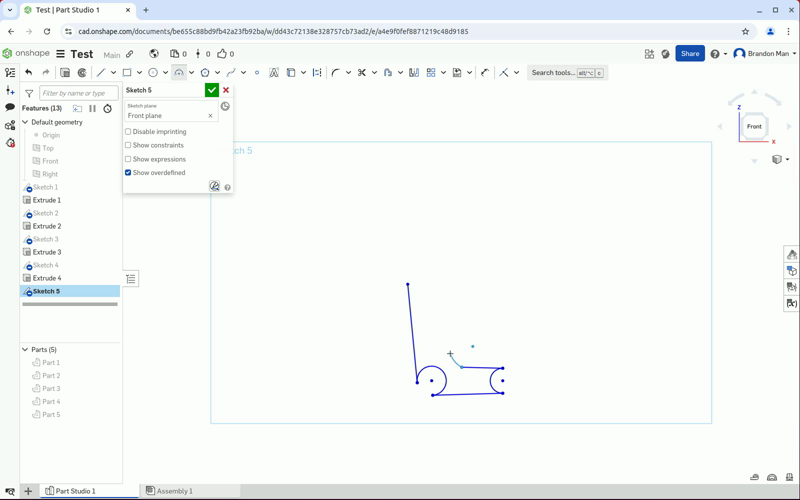
mouse_move(453, 362)
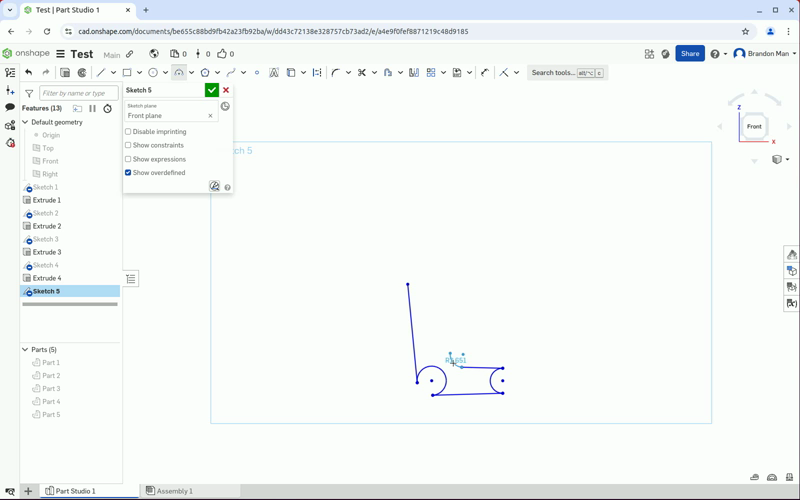
click(453, 362)
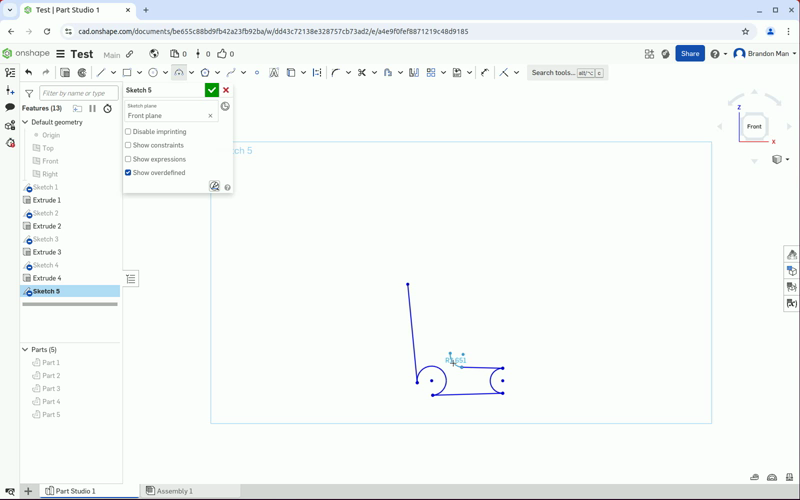
key_up(shift)
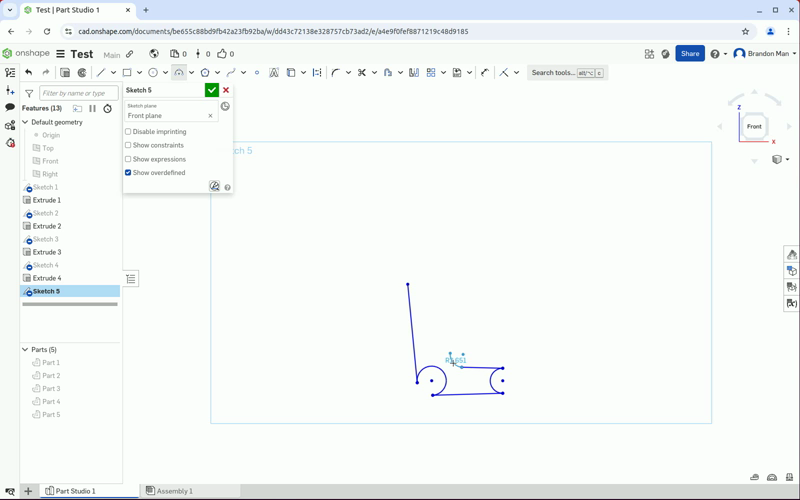
key(esc)
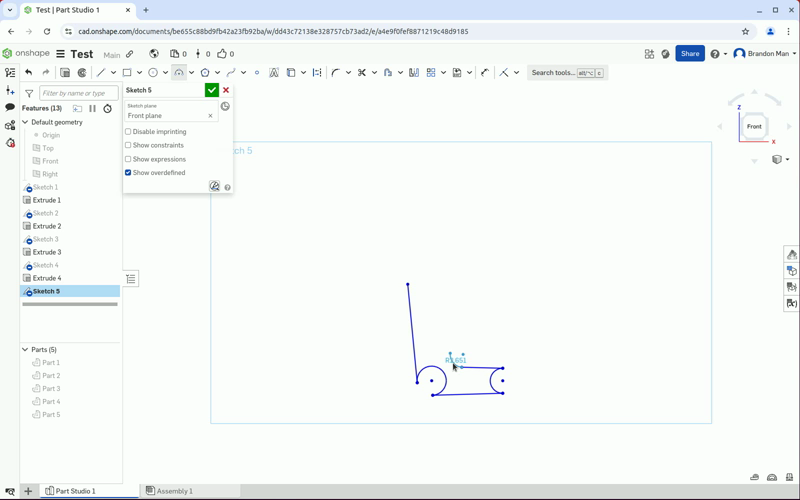
key(l)
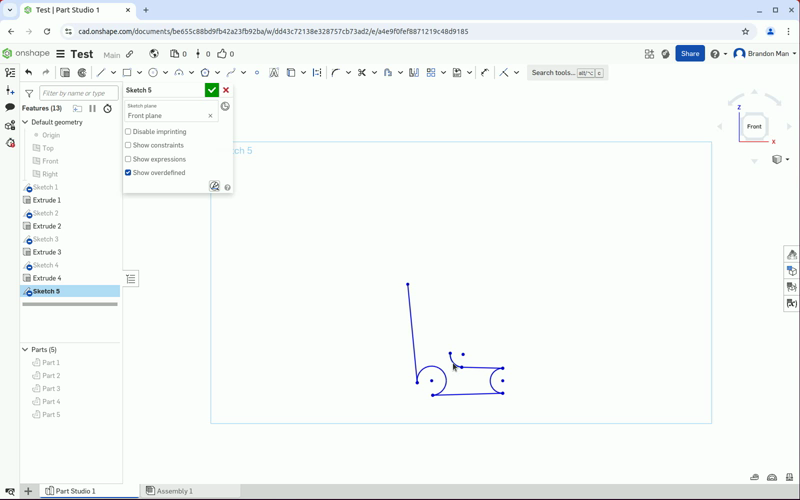
mouse_move(450, 353)
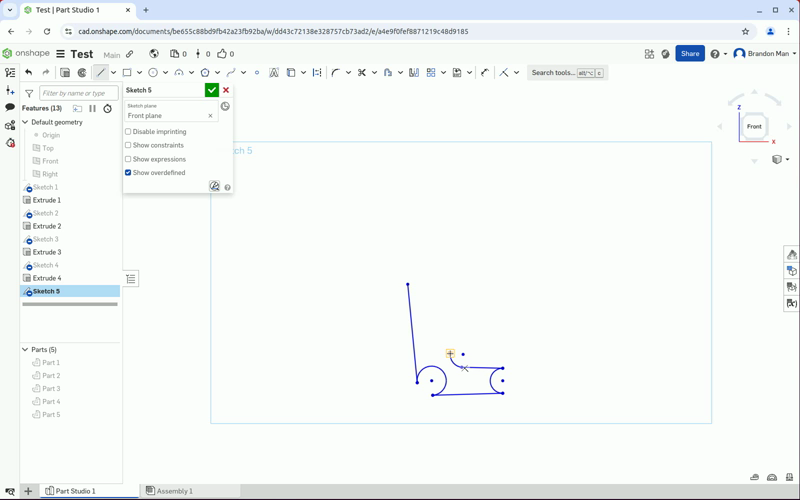
click(450, 353)
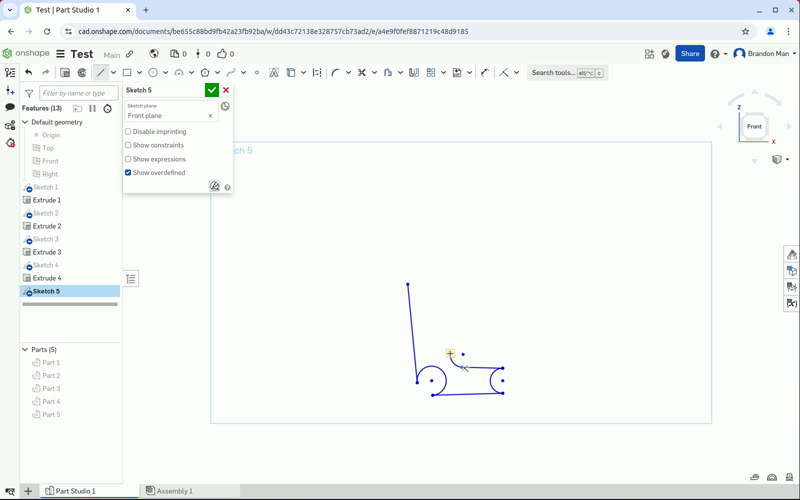
key_down(shift)
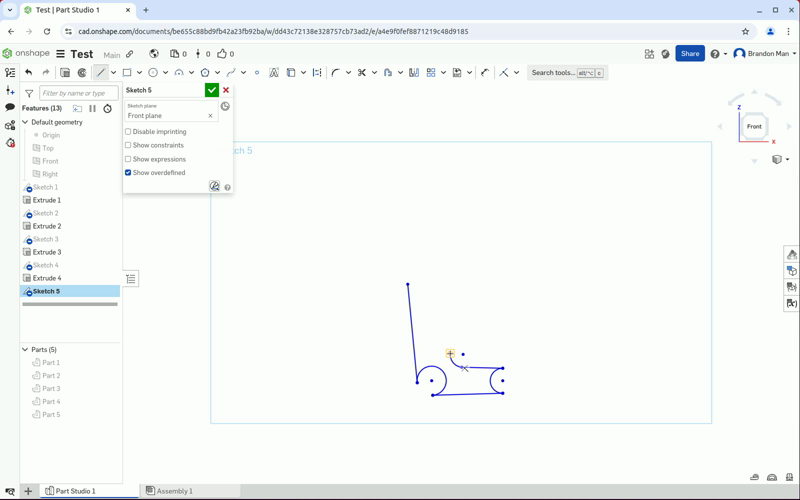
mouse_move(457, 284)
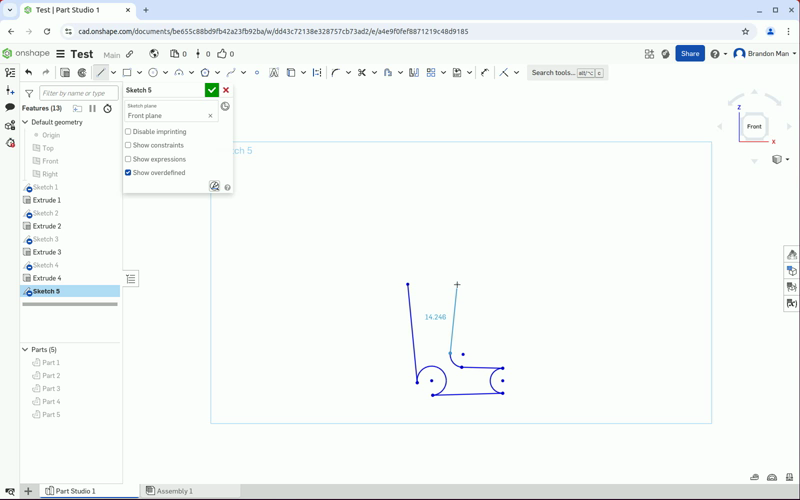
click(457, 284)
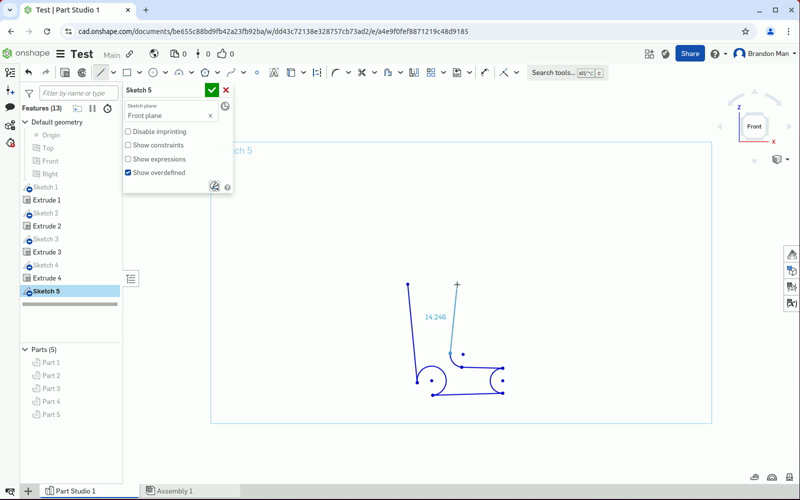
key_up(shift)
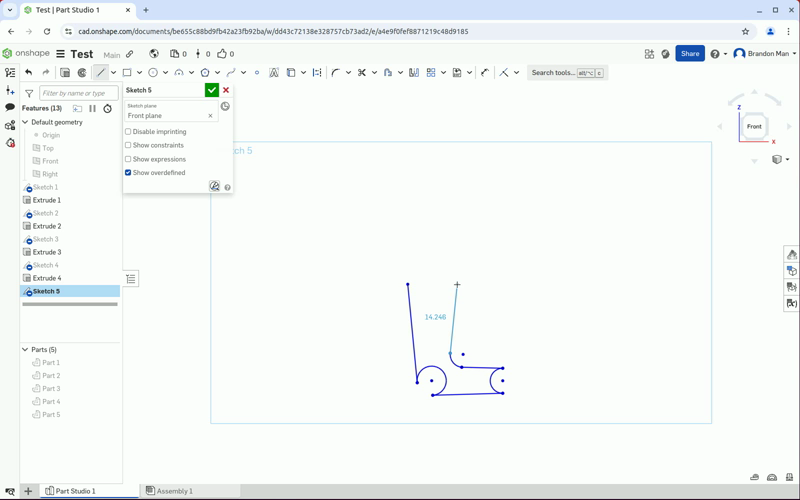
key(esc)
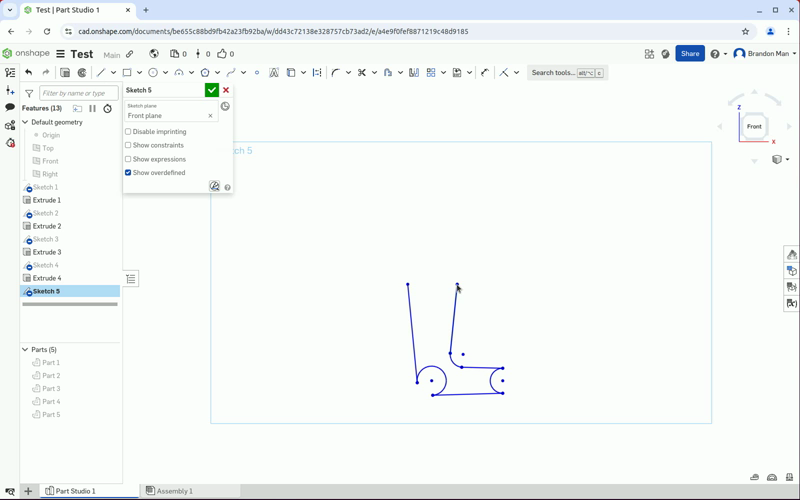
key(a)
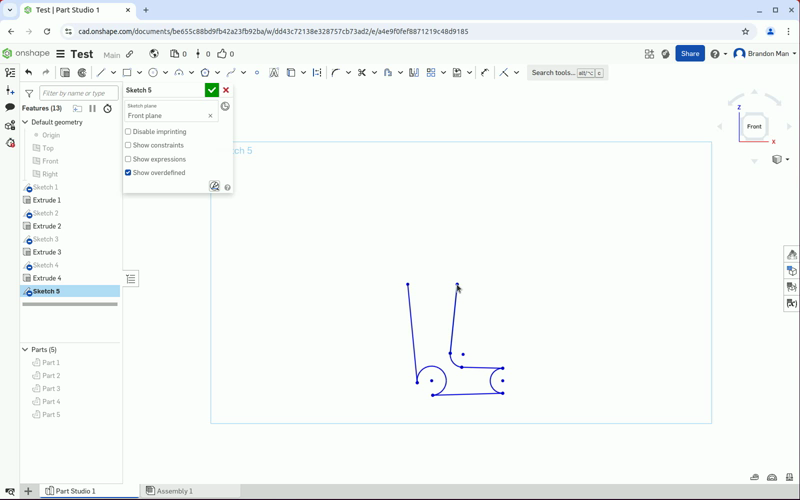
mouse_move(457, 284)
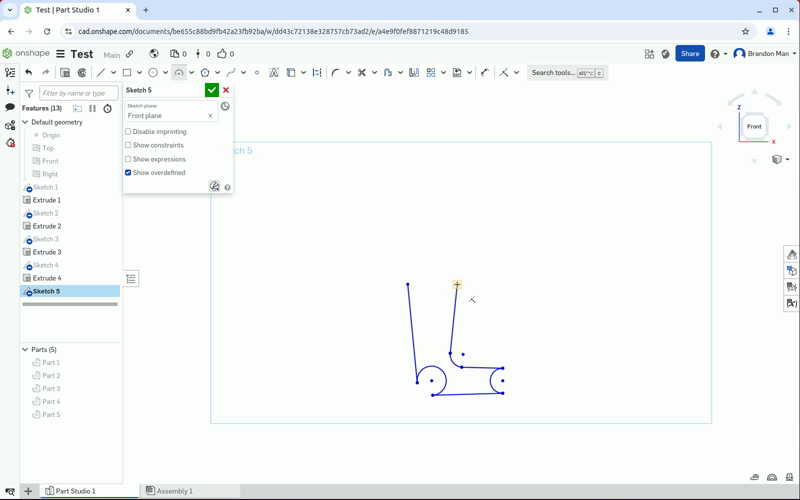
click(457, 284)
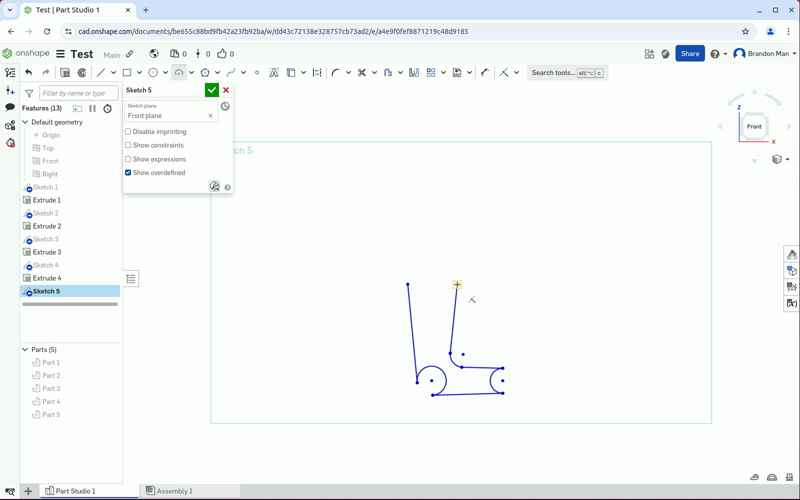
mouse_move(407, 284)
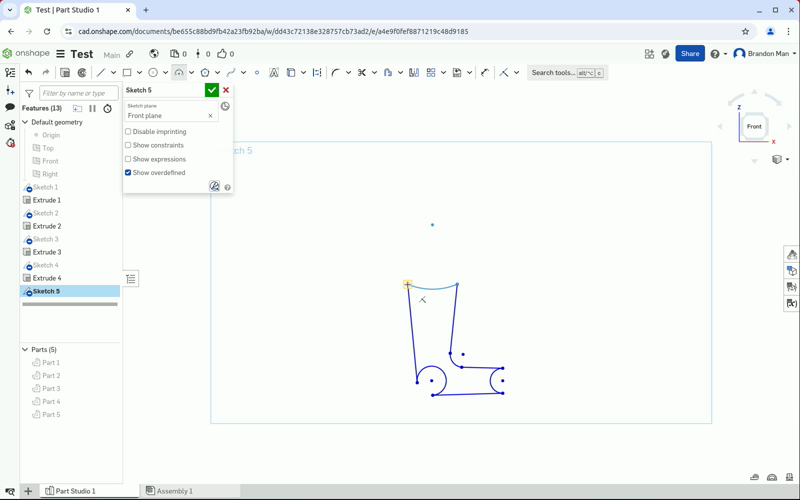
click(407, 284)
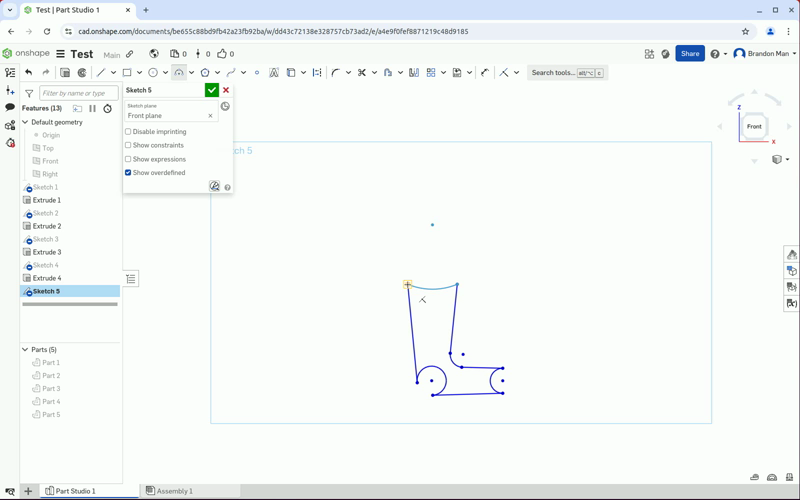
key_down(shift)
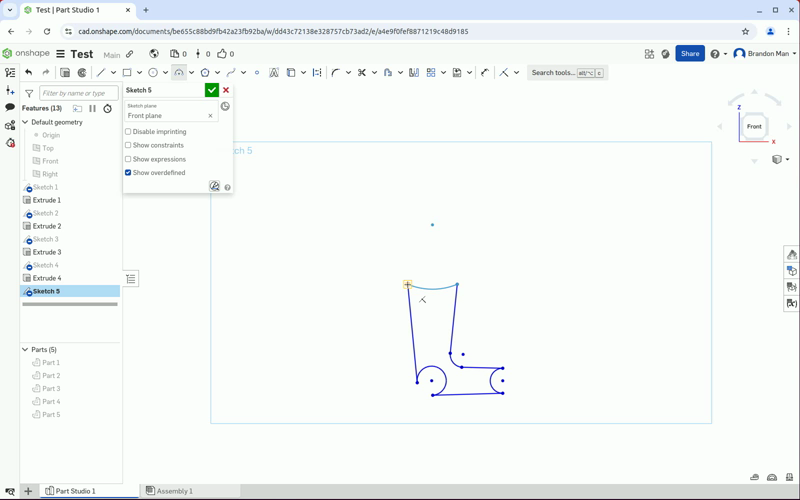
mouse_move(432, 306)
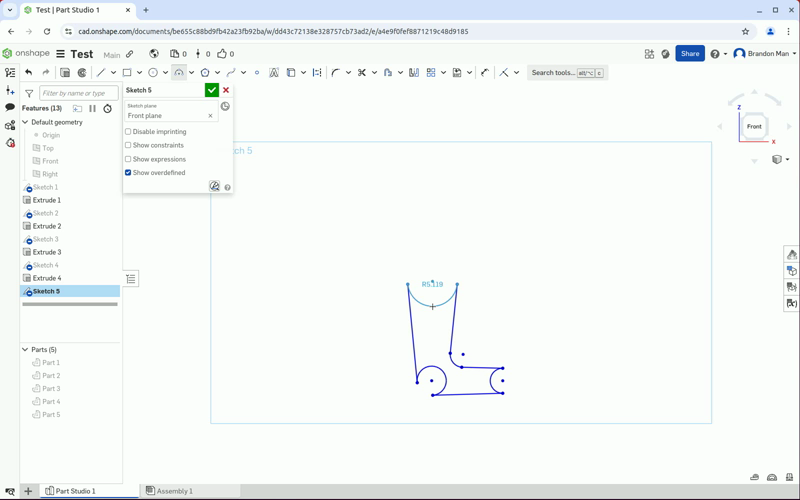
click(432, 306)
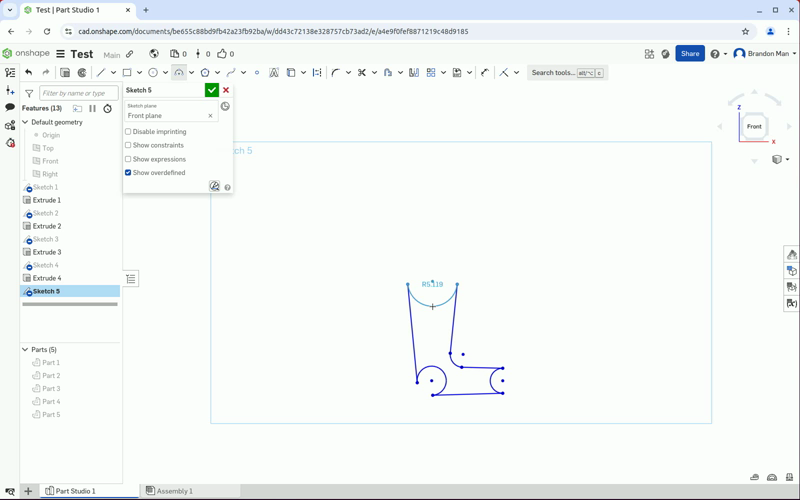
key_up(shift)
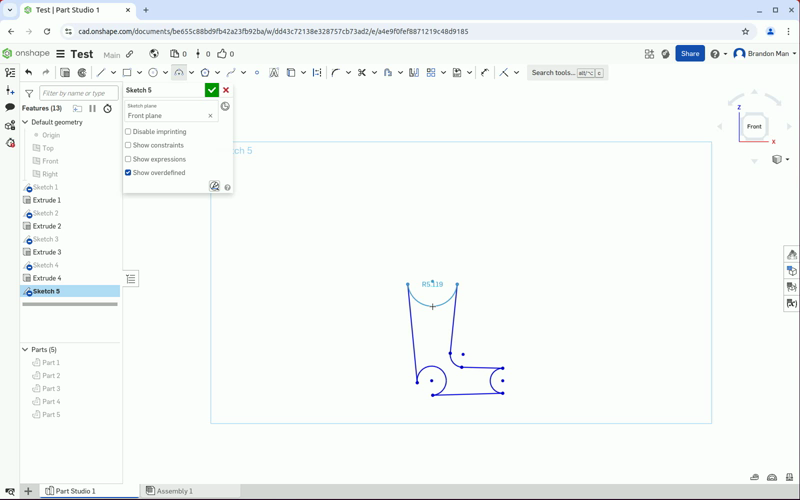
key(esc)
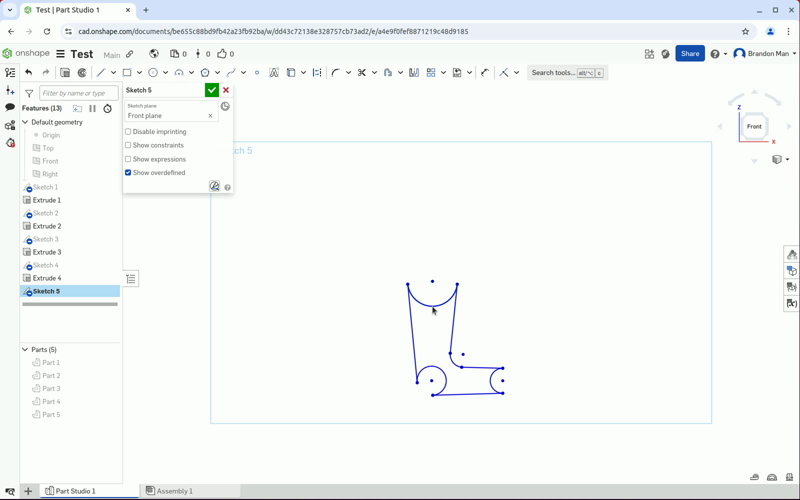
mouse_move(476, 386)
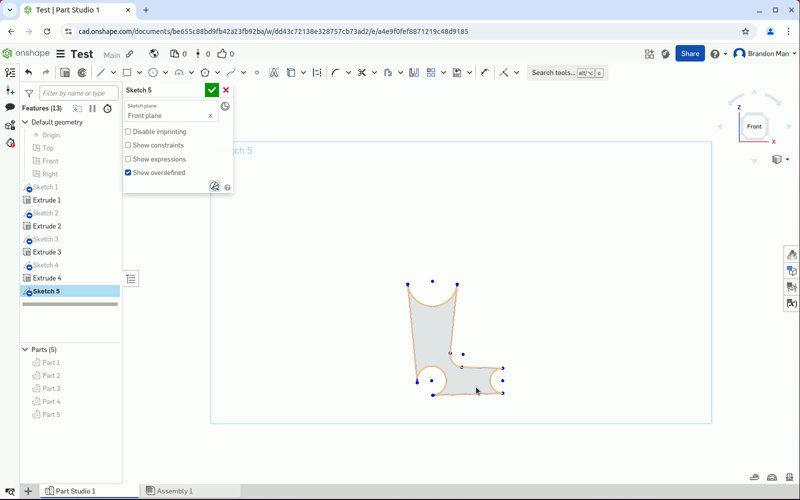
click(476, 386)
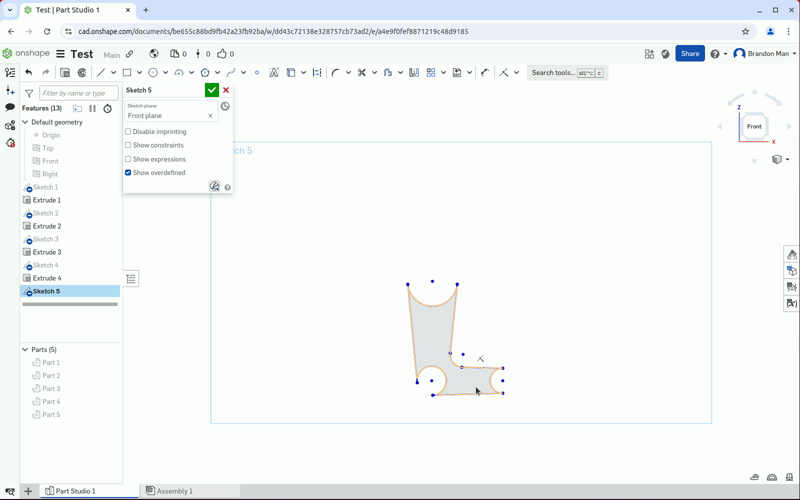
mouse_move(73, 352)
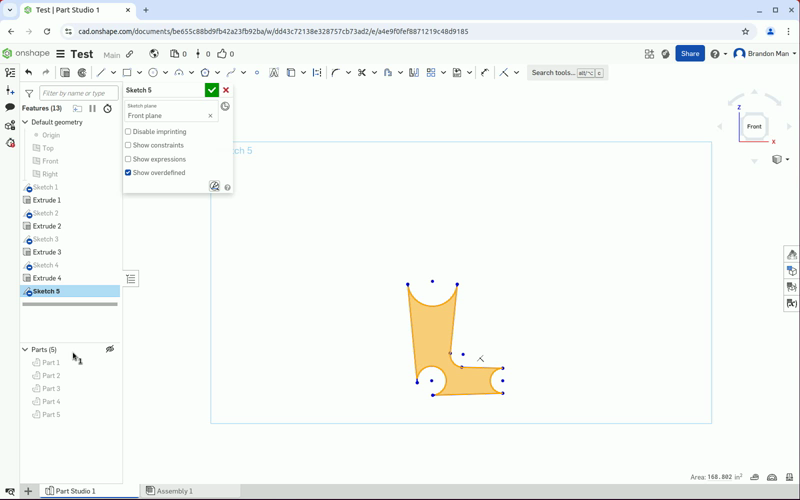
key(shift+y)
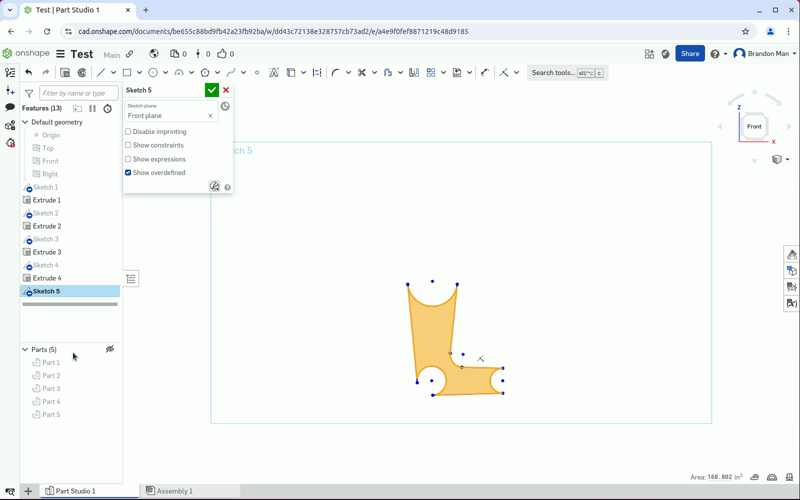
key(shift+e)
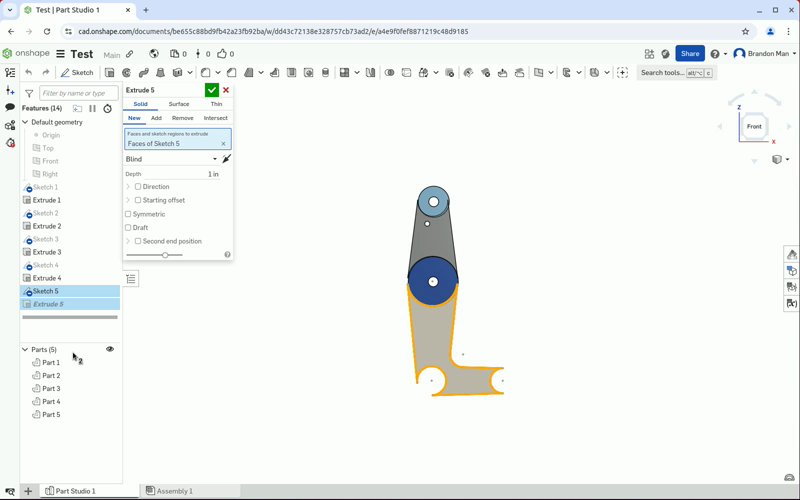
mouse_move(143, 106)
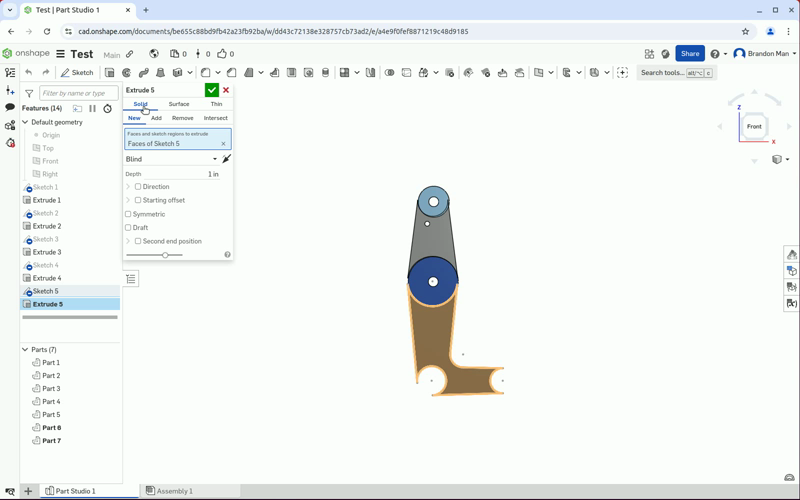
click(143, 106)
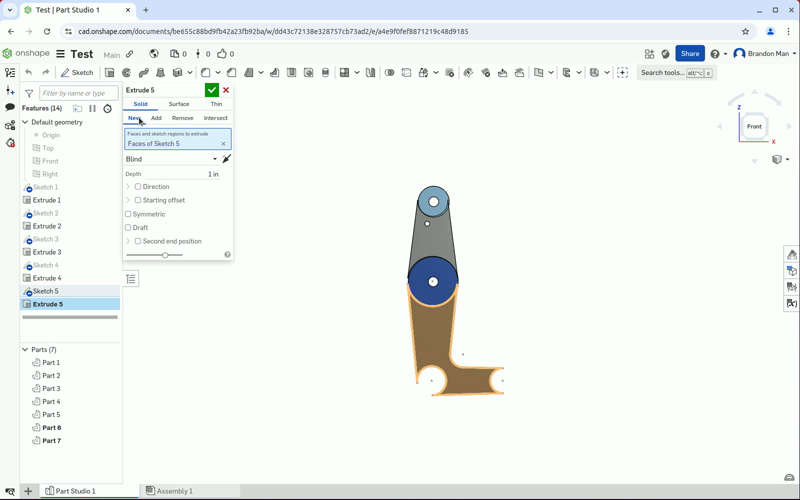
mouse_move(137, 120)
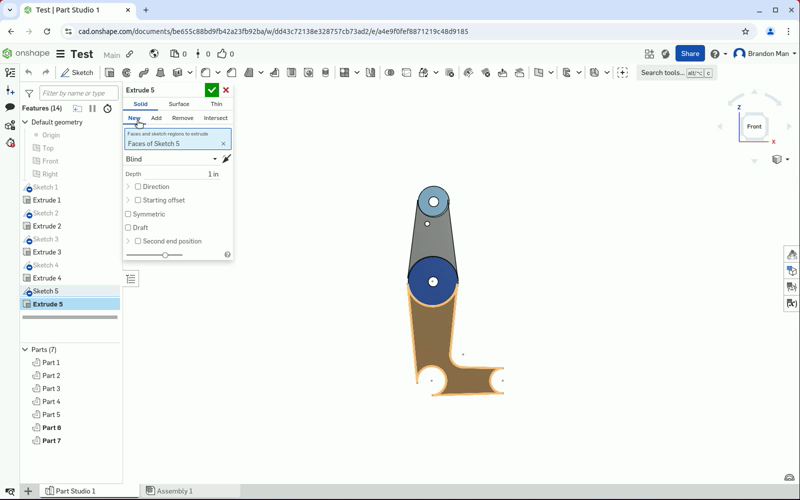
click(137, 120)
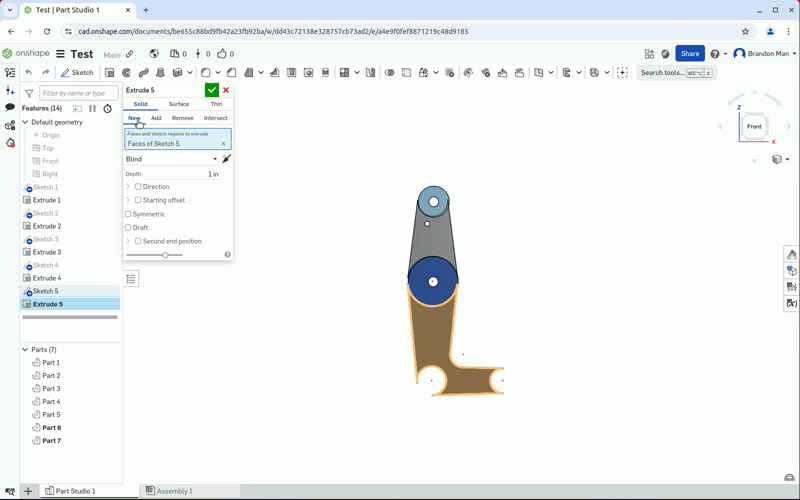
key(tab, 4)
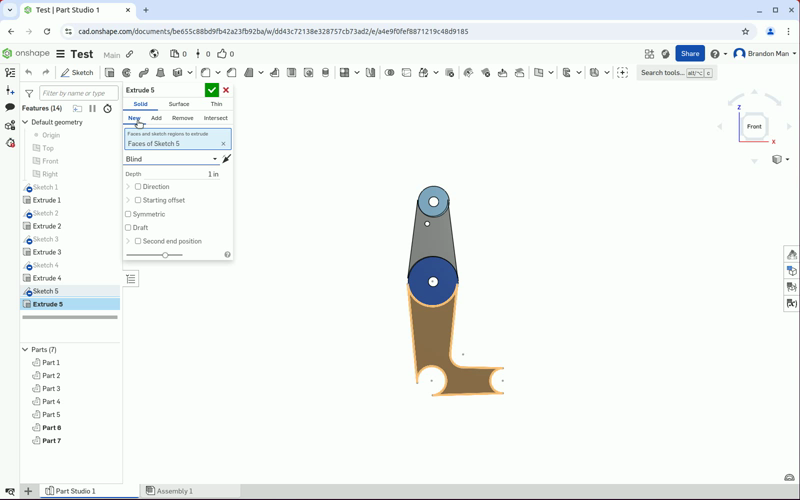
text(0.963)
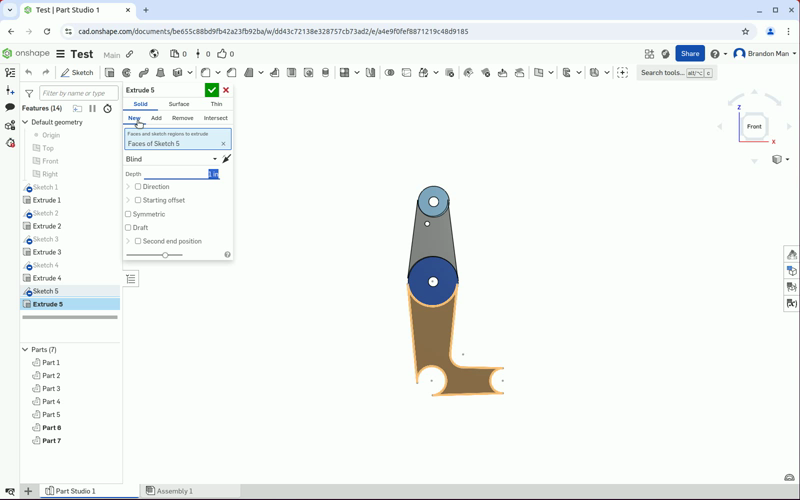
key(enter)
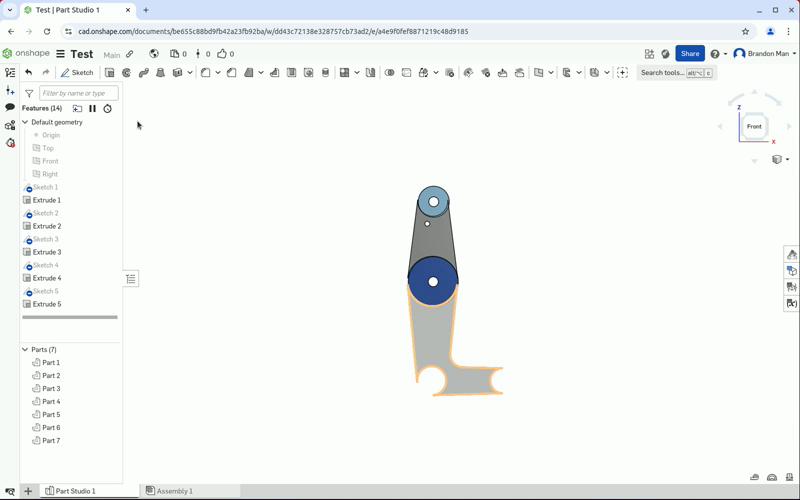
key(shift+h)
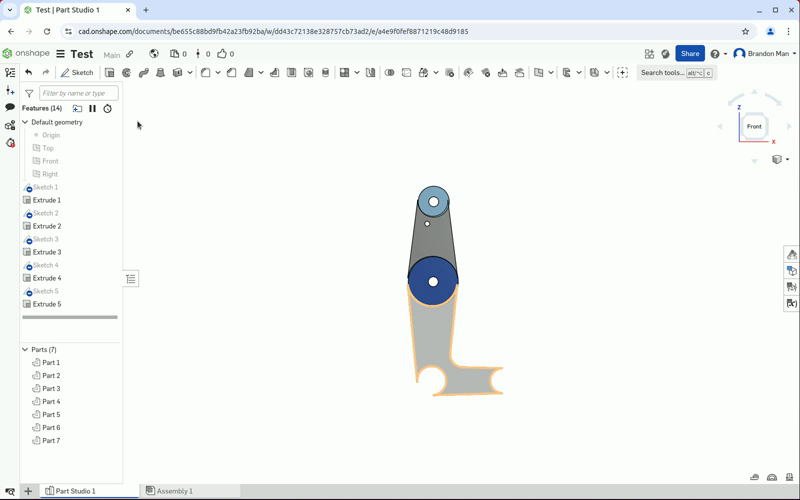
key(shift+h)
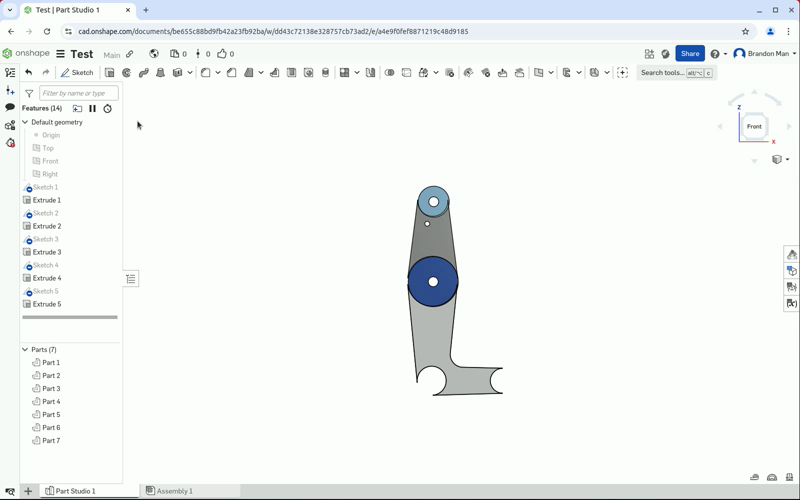
mouse_move(73, 189)
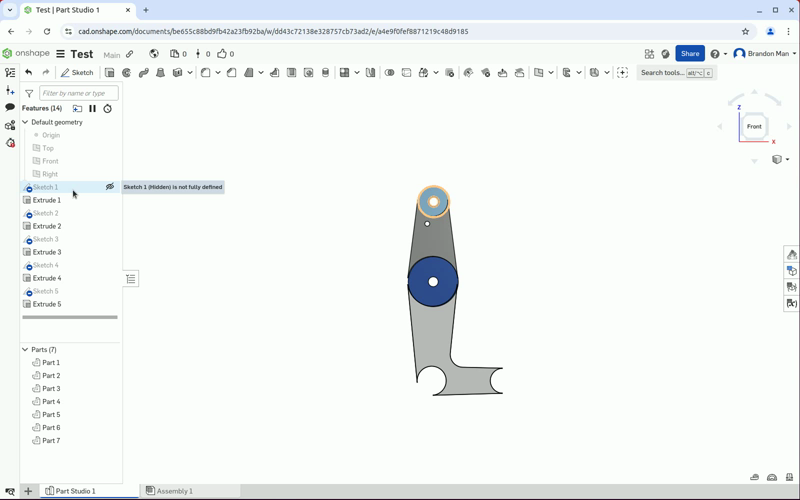
click(73, 189)
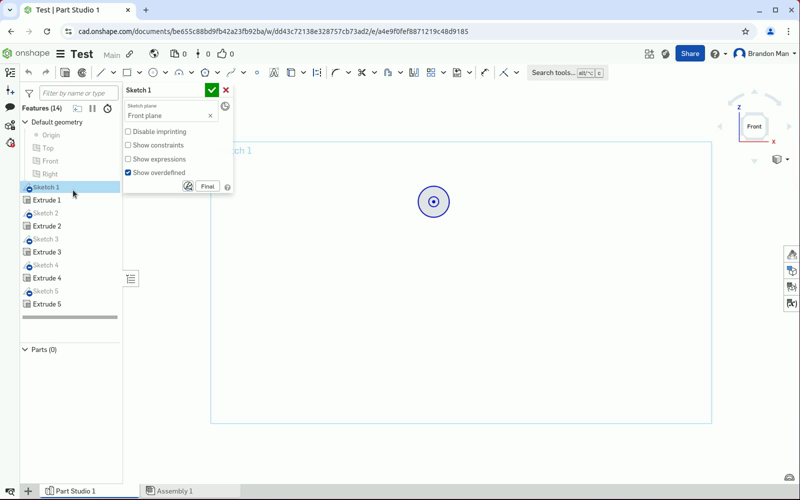
mouse_move(229, 92)
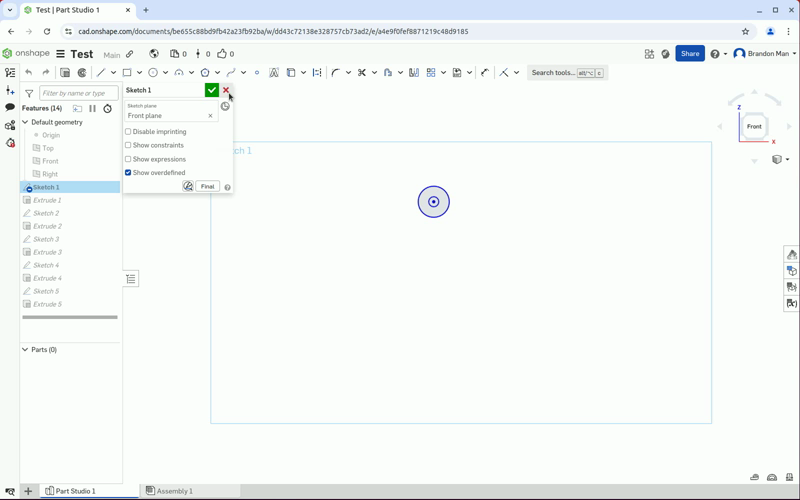
click(229, 92)
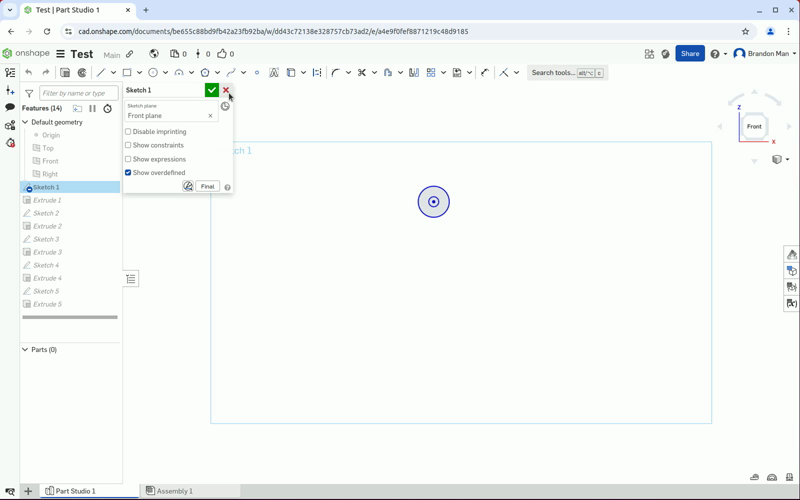
key(shift+s)
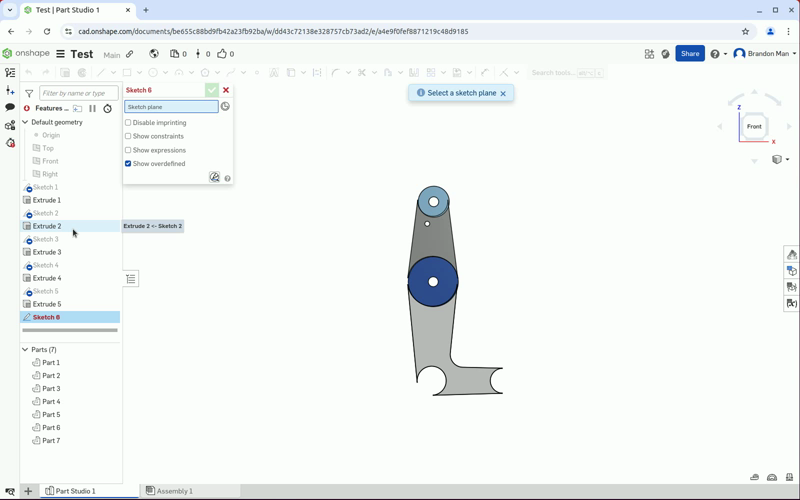
scroll(3)
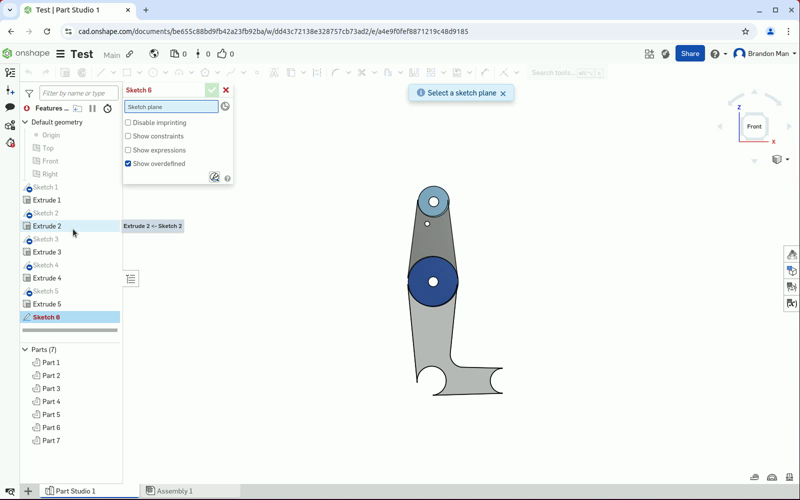
mouse_move(73, 163)
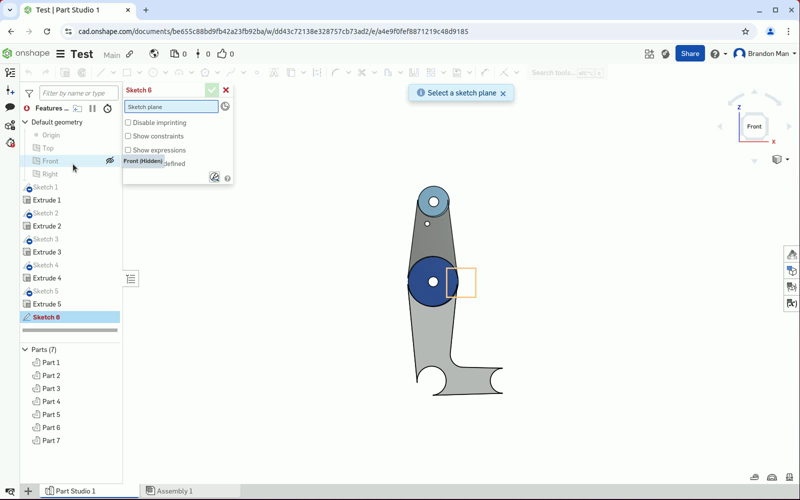
click(73, 163)
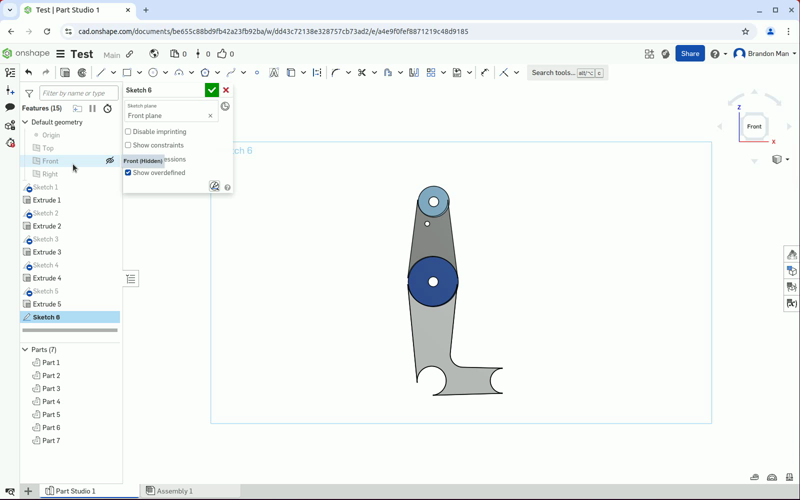
mouse_move(73, 352)
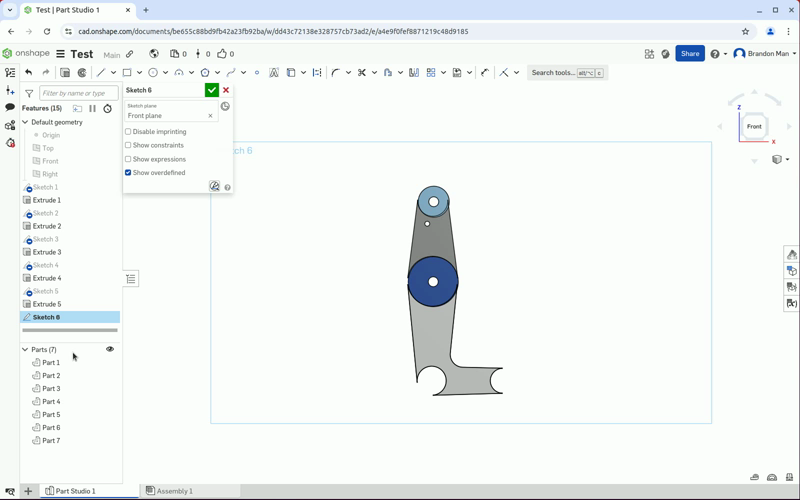
key(y)
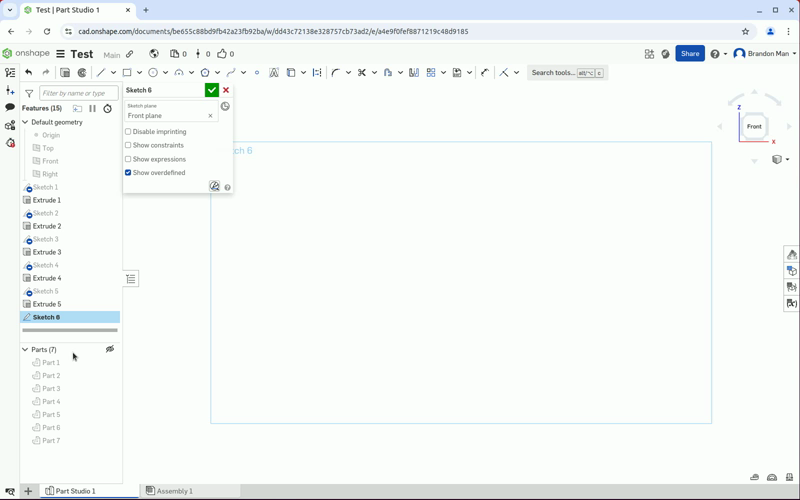
key(c)
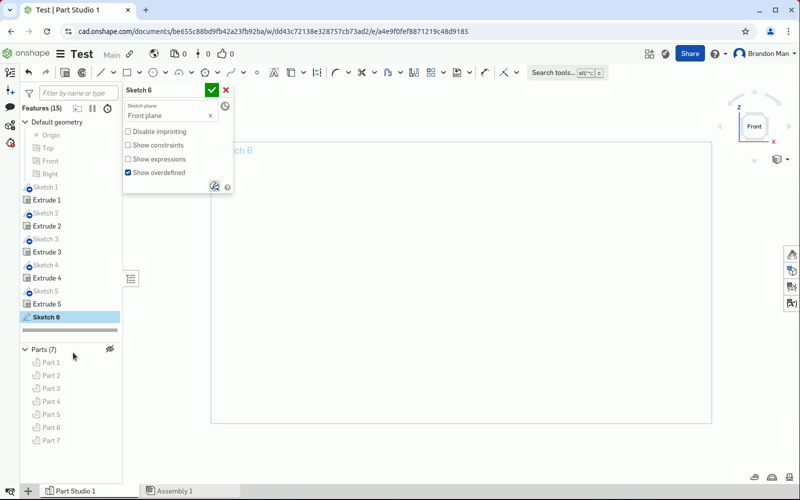
key_down(shift)
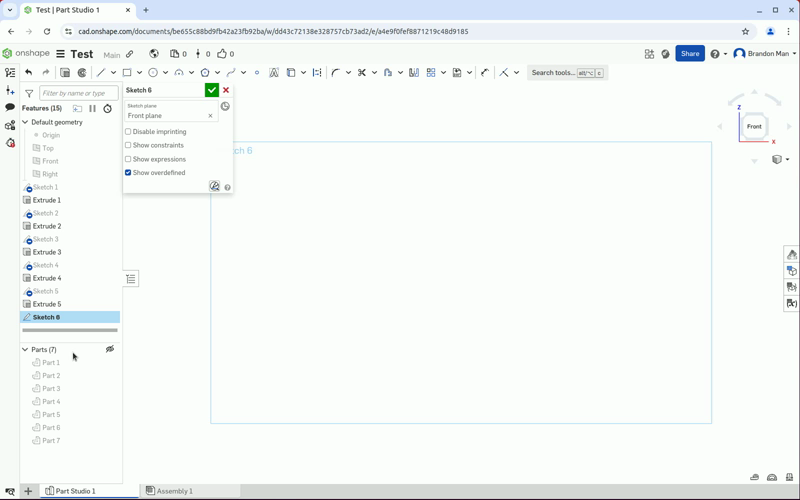
mouse_move(433, 380)
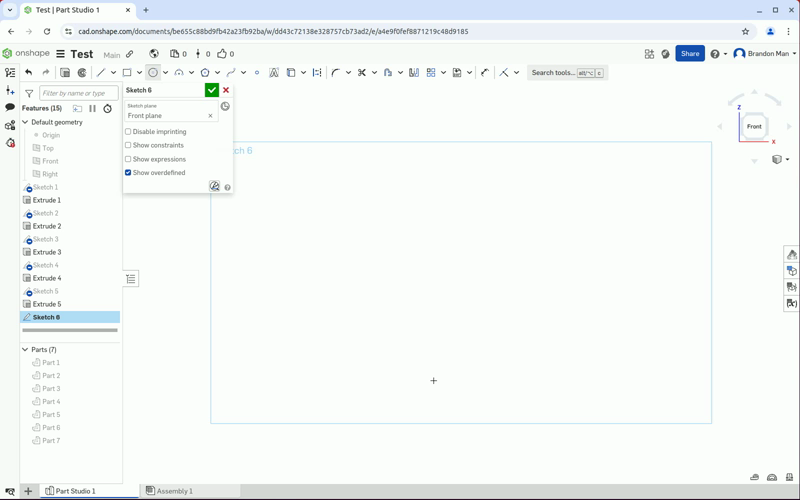
click(433, 380)
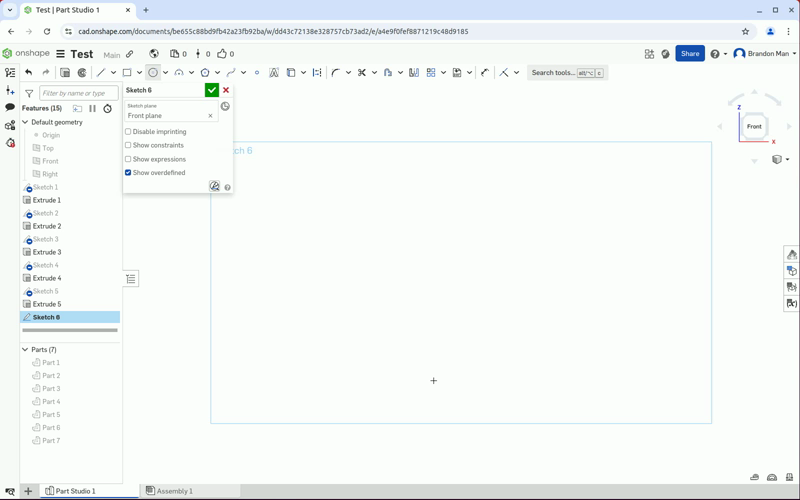
key_up(shift)
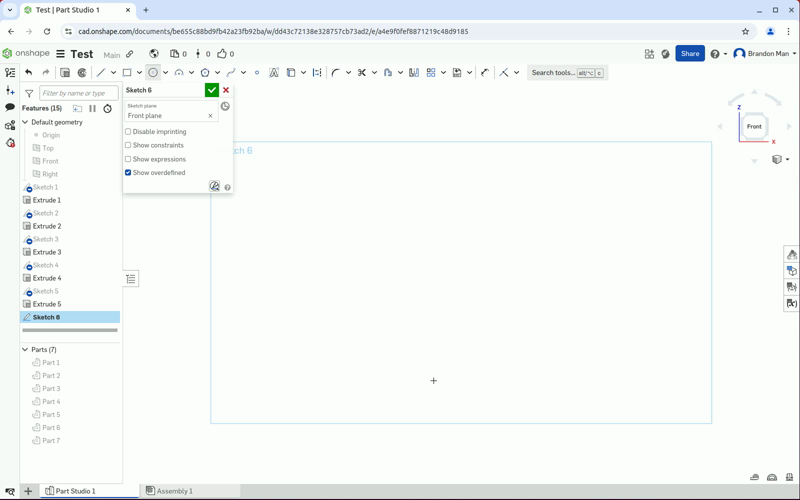
mouse_move(449, 380)
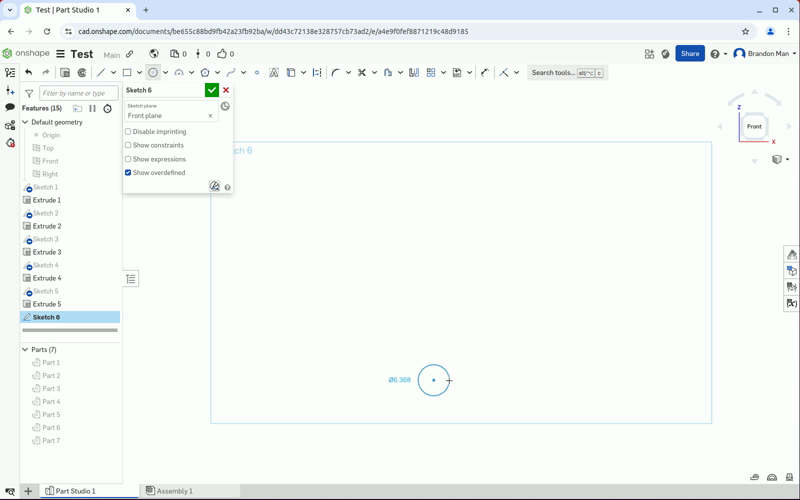
click(449, 380)
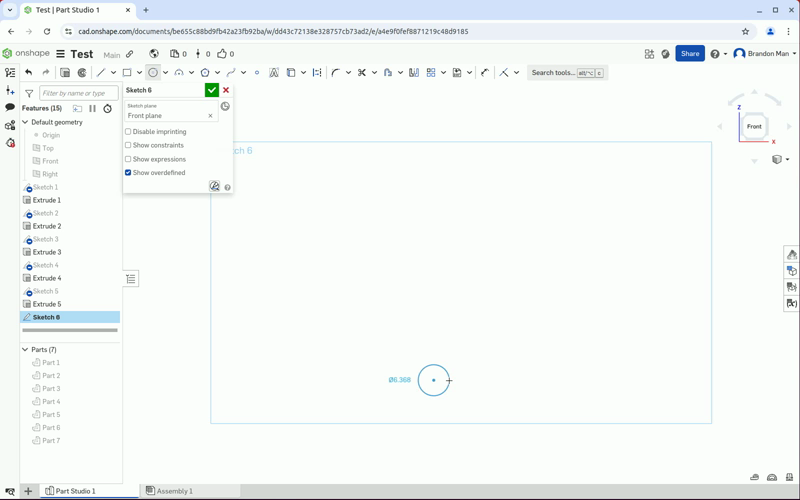
key(esc)
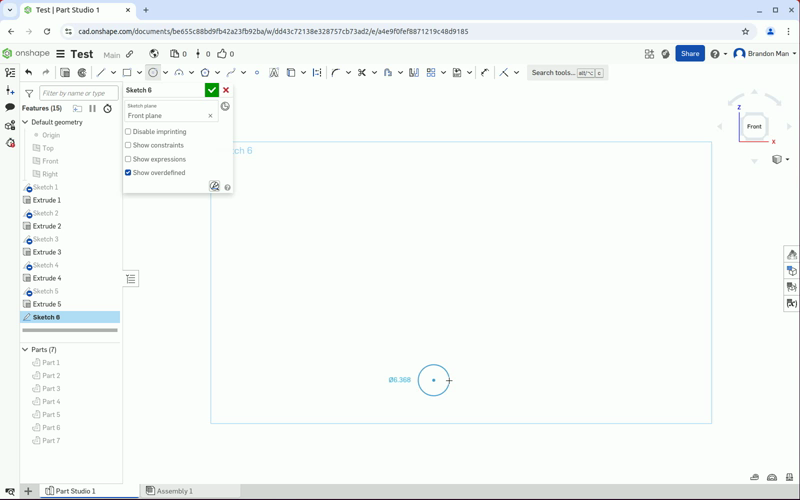
key(c)
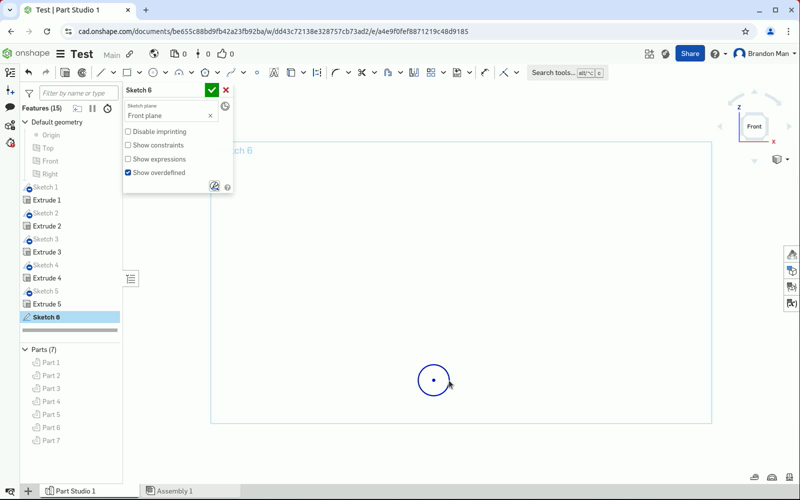
key_down(shift)
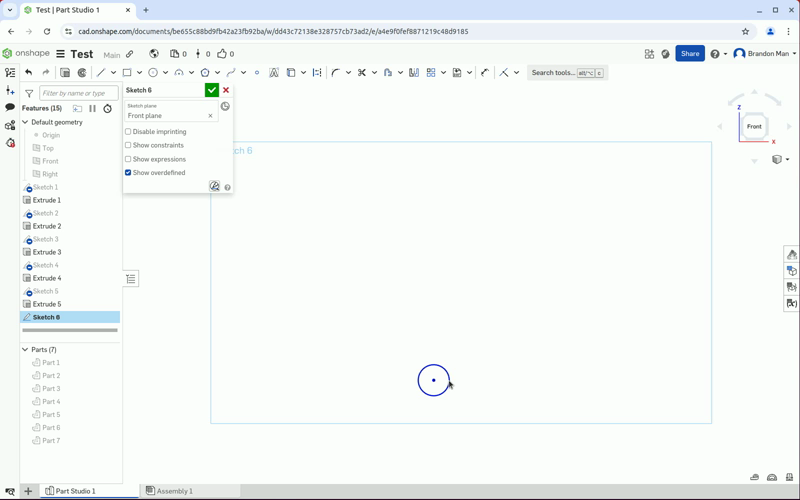
mouse_move(433, 380)
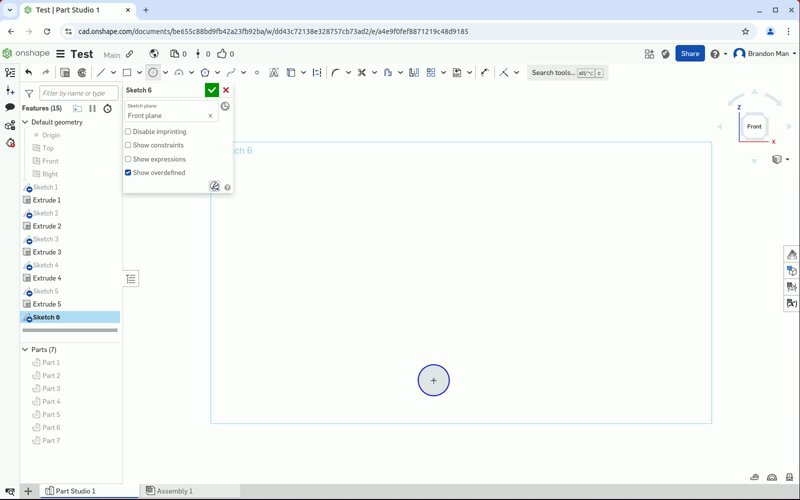
click(433, 380)
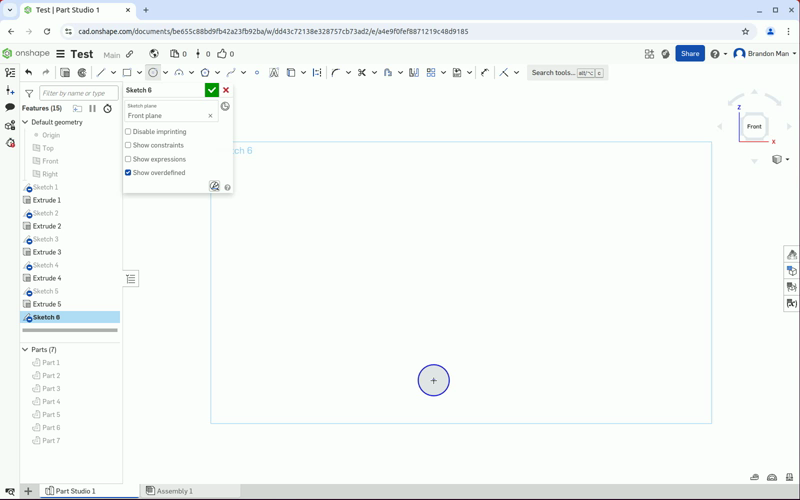
key_up(shift)
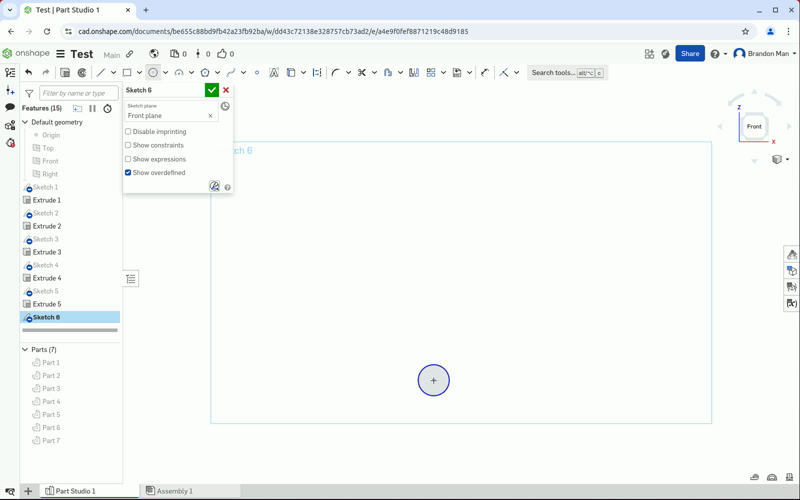
mouse_move(438, 380)
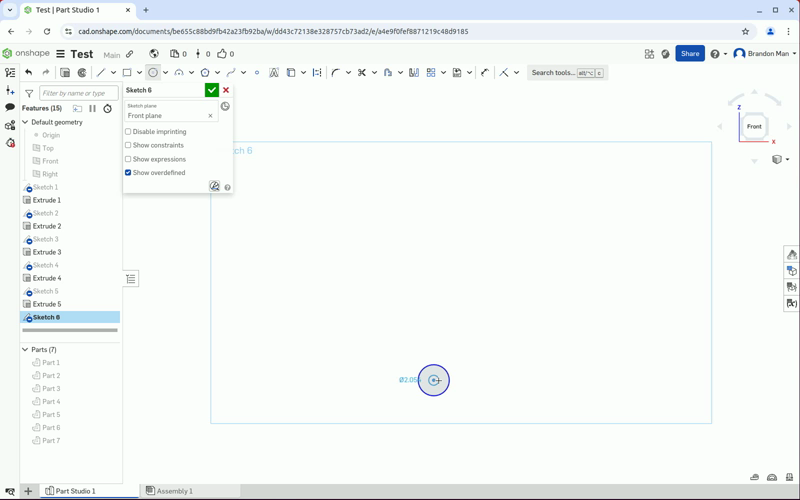
click(438, 380)
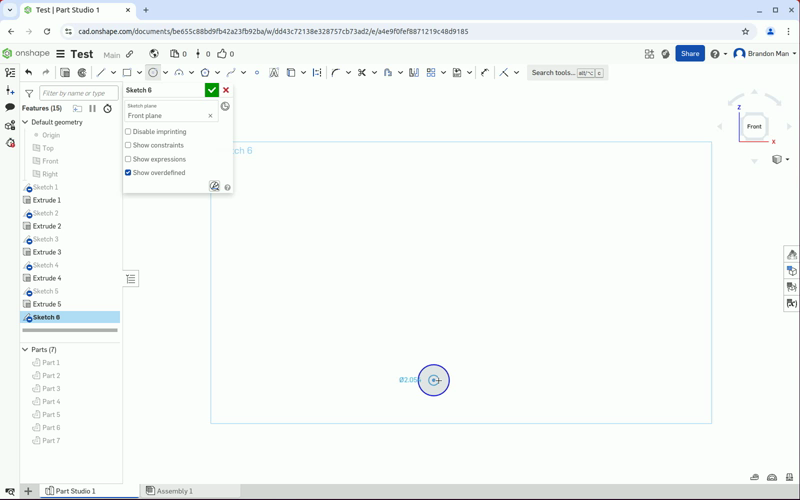
key(esc)
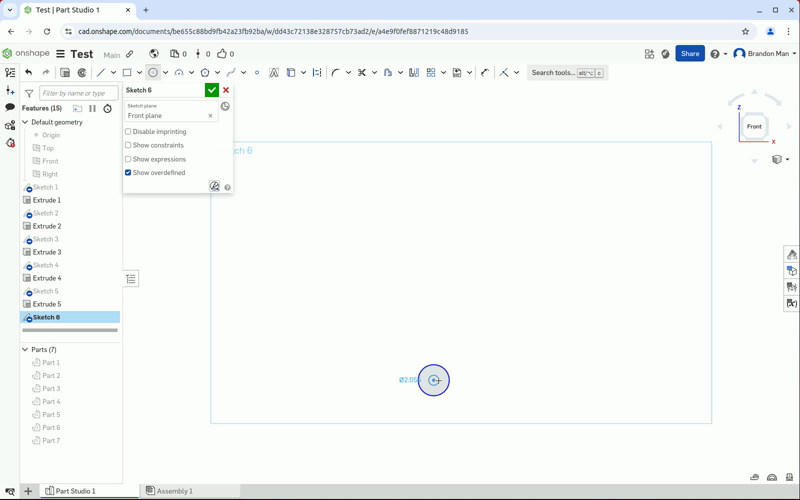
mouse_move(438, 392)
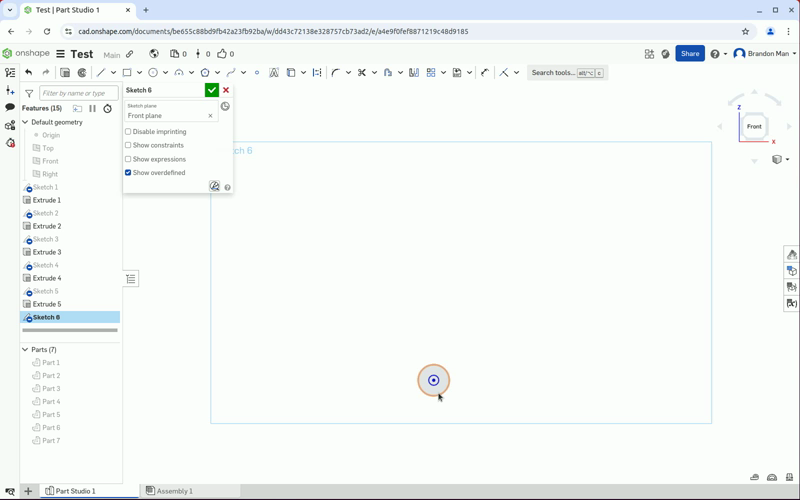
scroll(6)
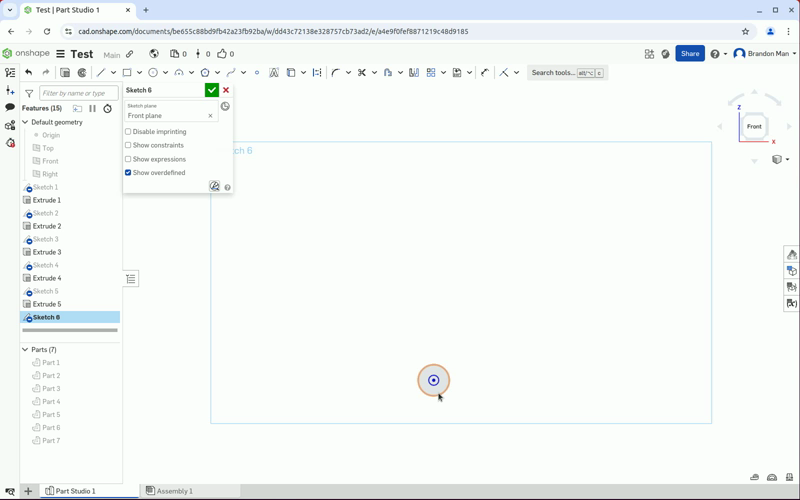
scroll(6)
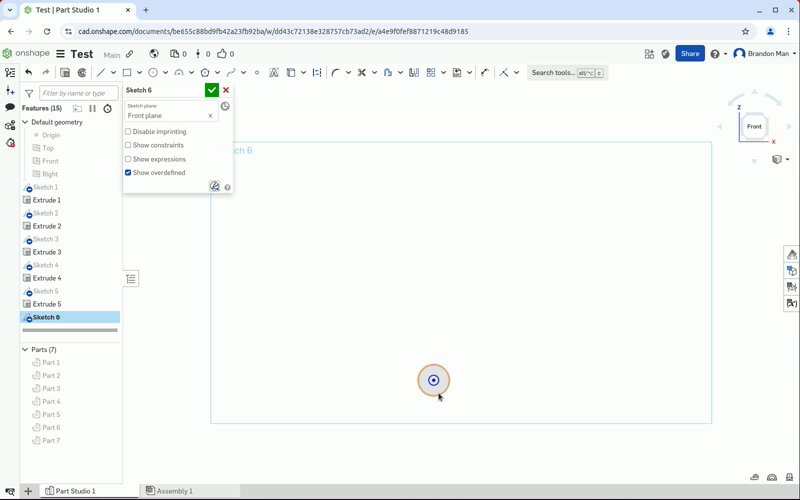
scroll(6)
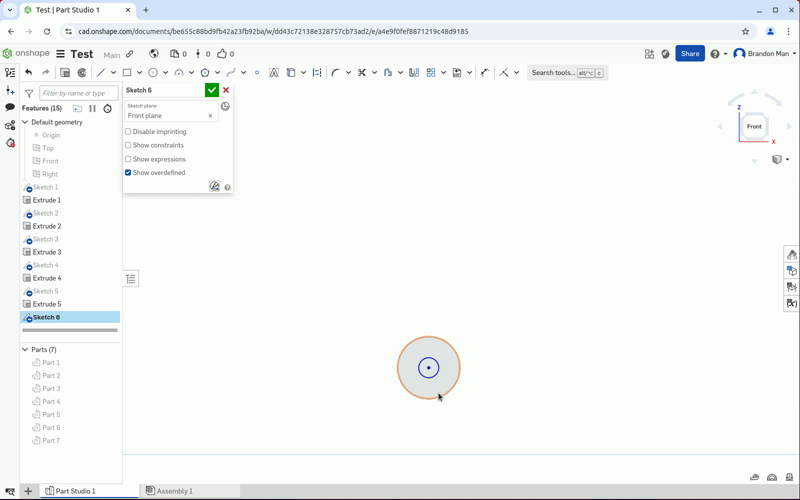
scroll(6)
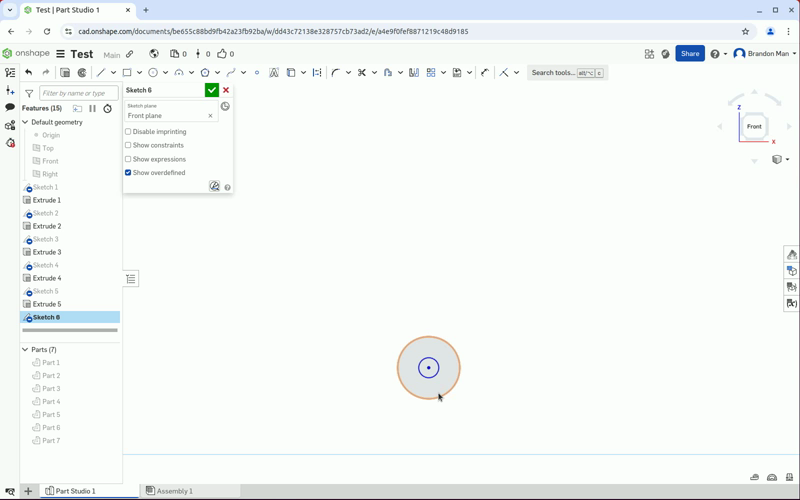
scroll(6)
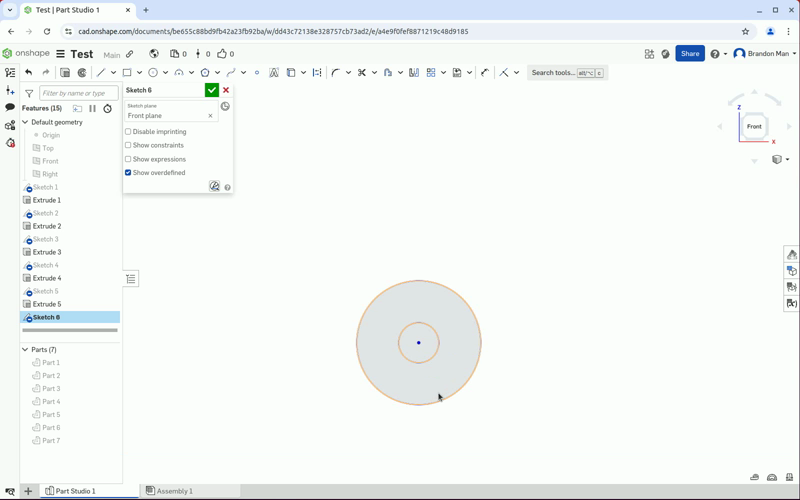
scroll(6)
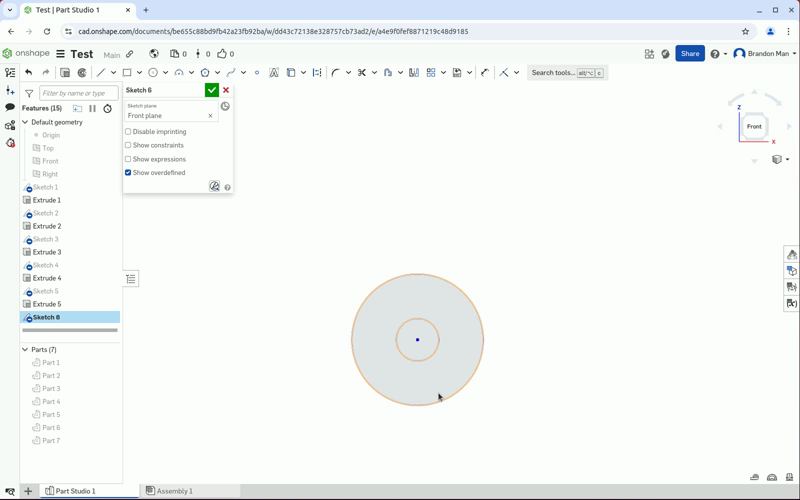
scroll(6)
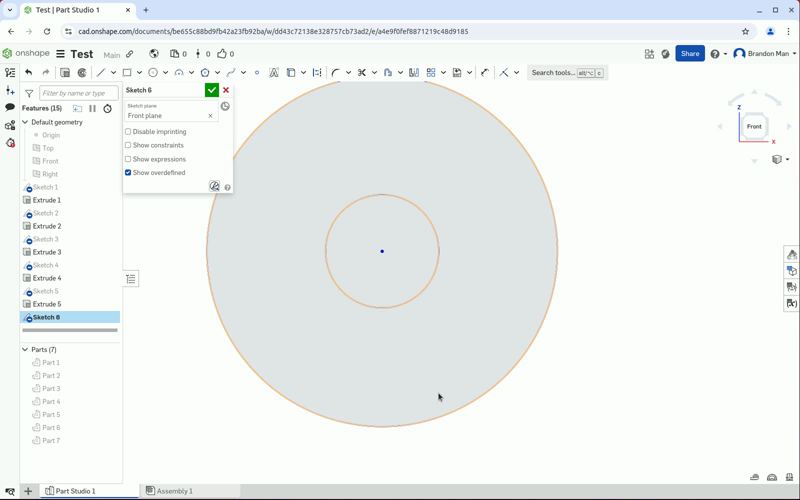
click(438, 392)
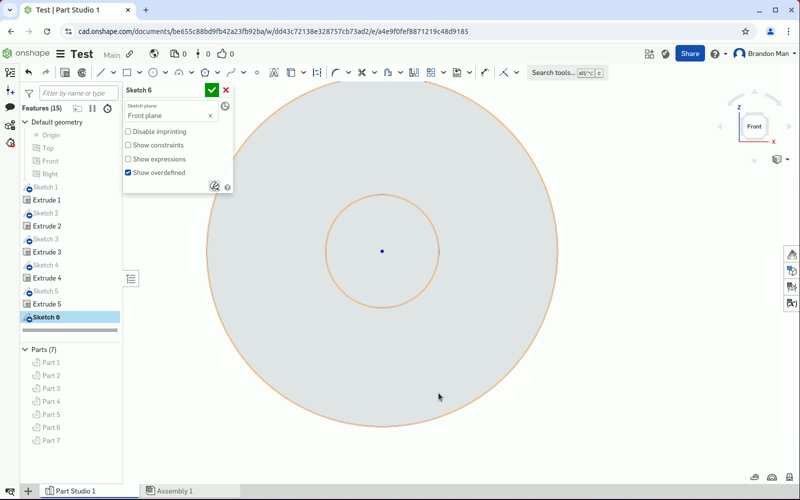
scroll(-6)
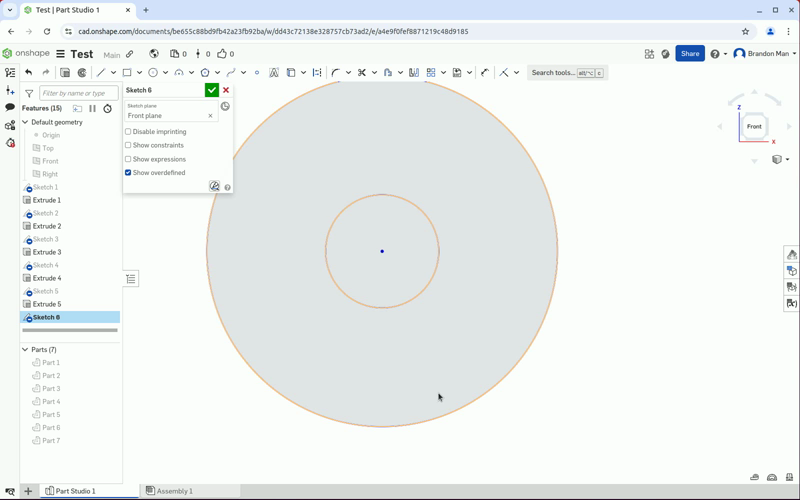
scroll(-6)
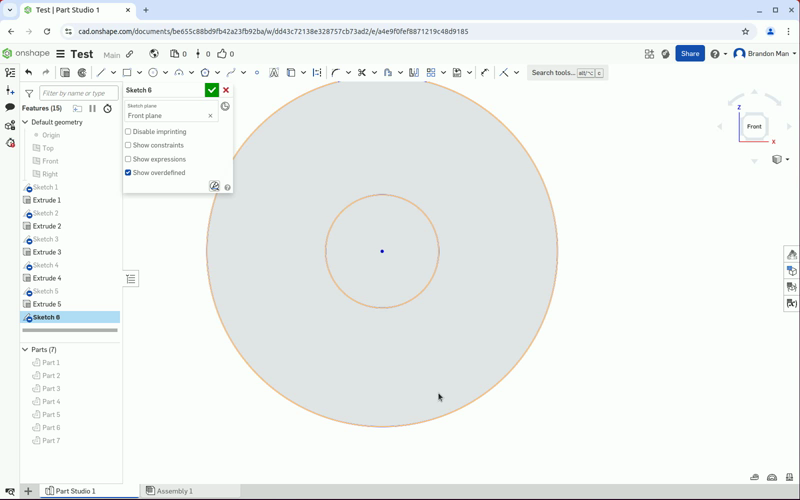
scroll(-6)
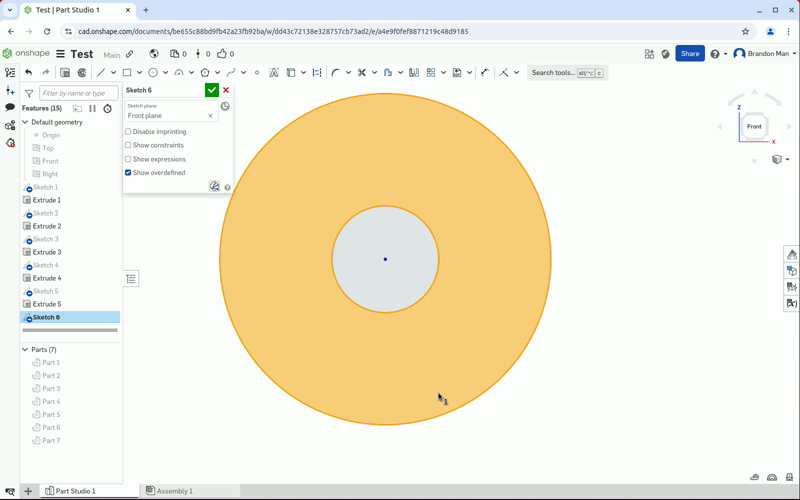
scroll(-6)
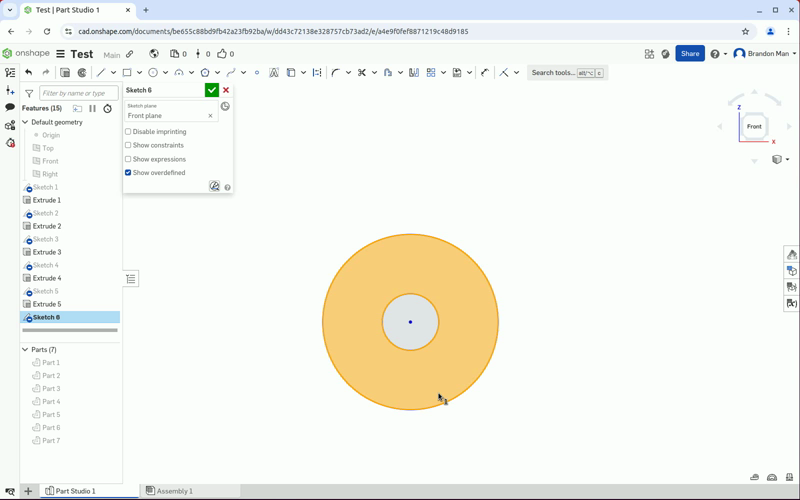
scroll(-6)
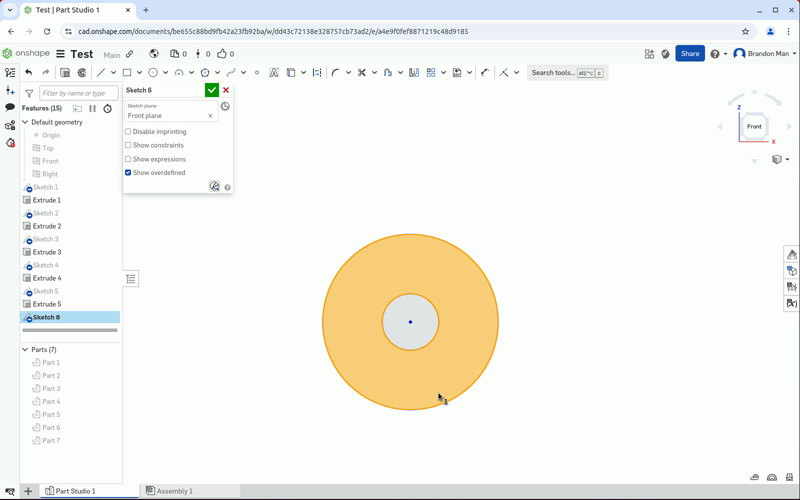
scroll(-6)
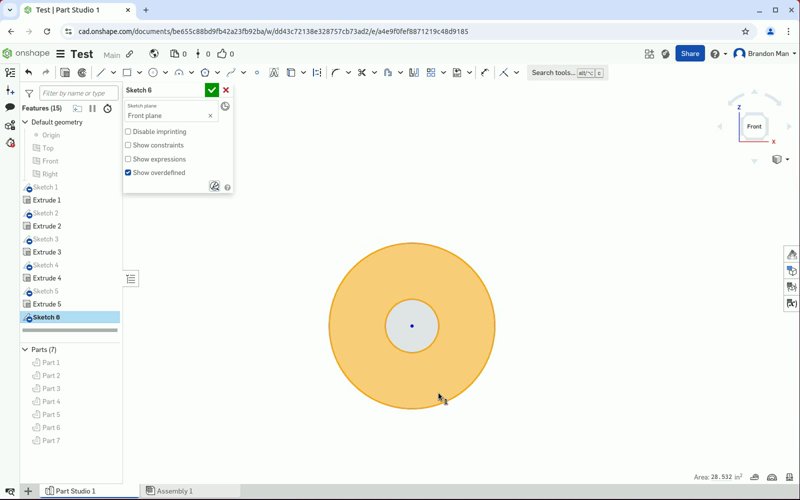
scroll(-6)
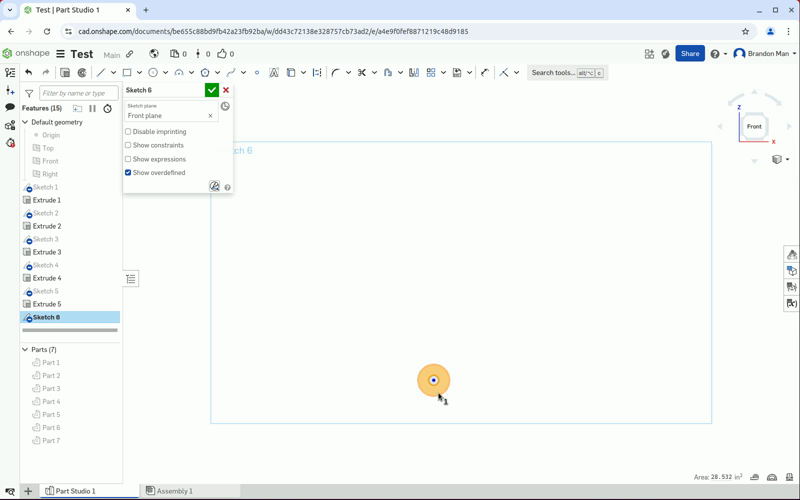
mouse_move(73, 352)
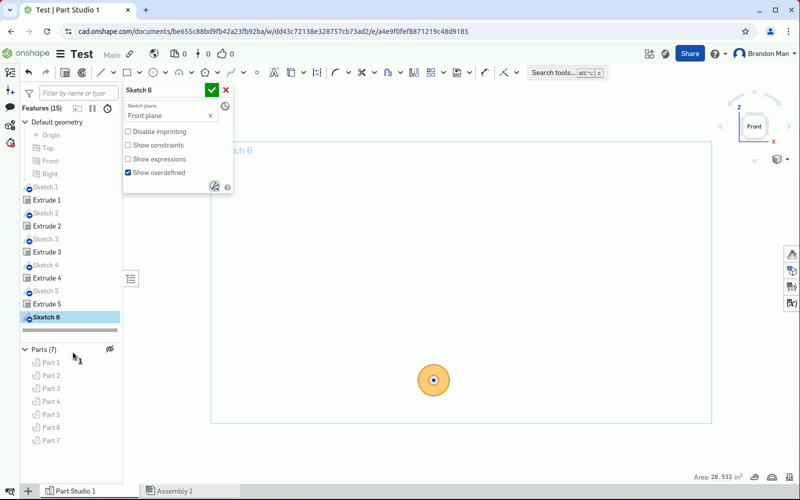
key(shift+y)
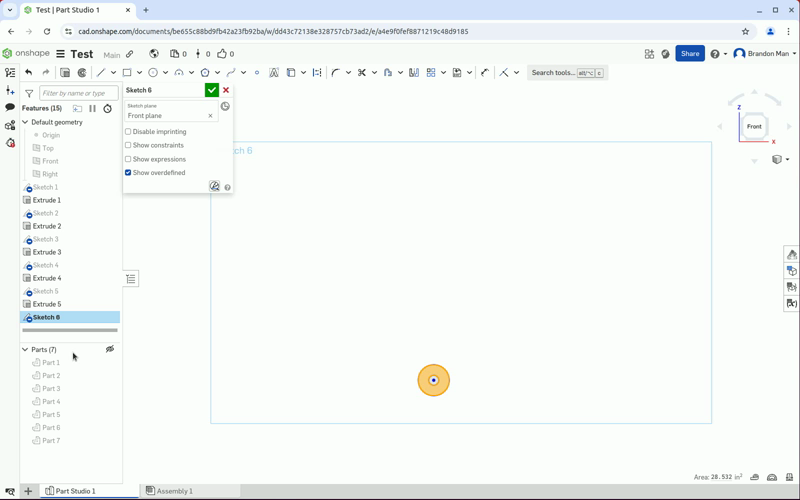
key(shift+e)
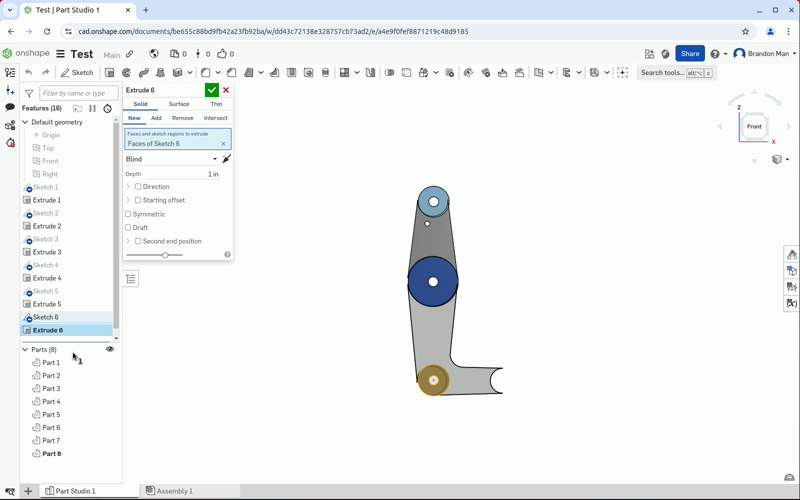
mouse_move(143, 106)
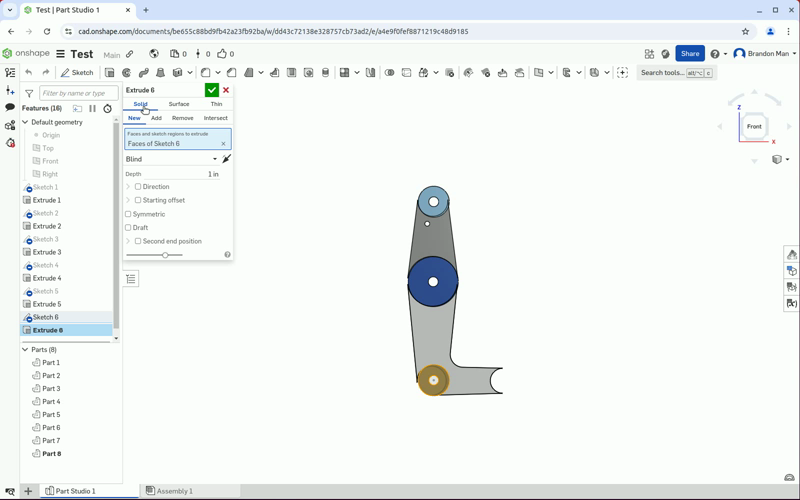
click(143, 106)
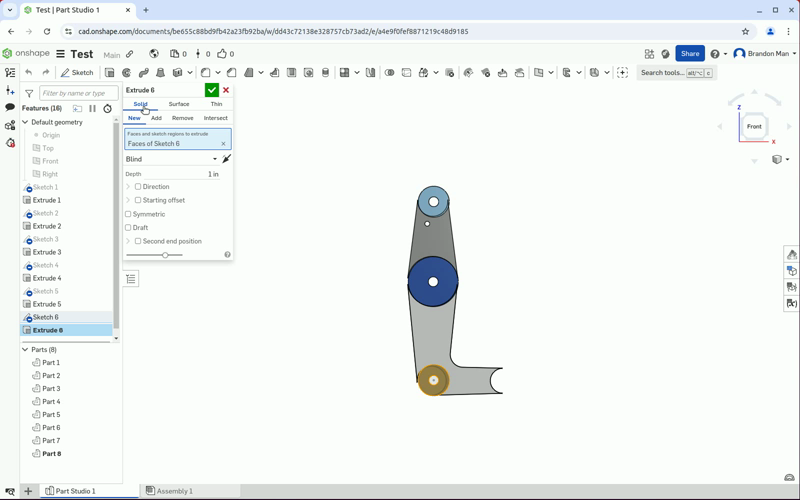
mouse_move(137, 120)
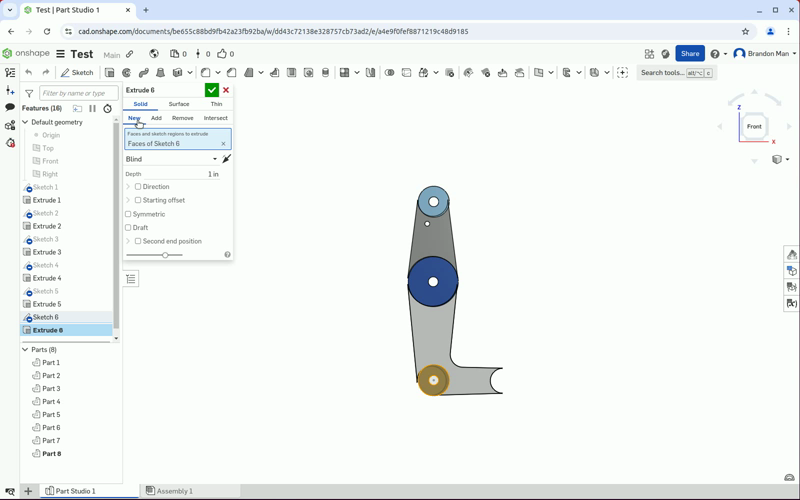
click(137, 120)
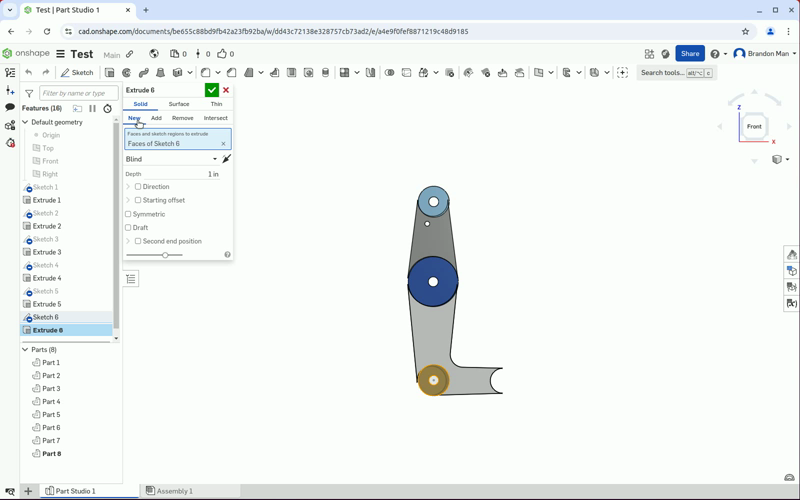
key(tab, 4)
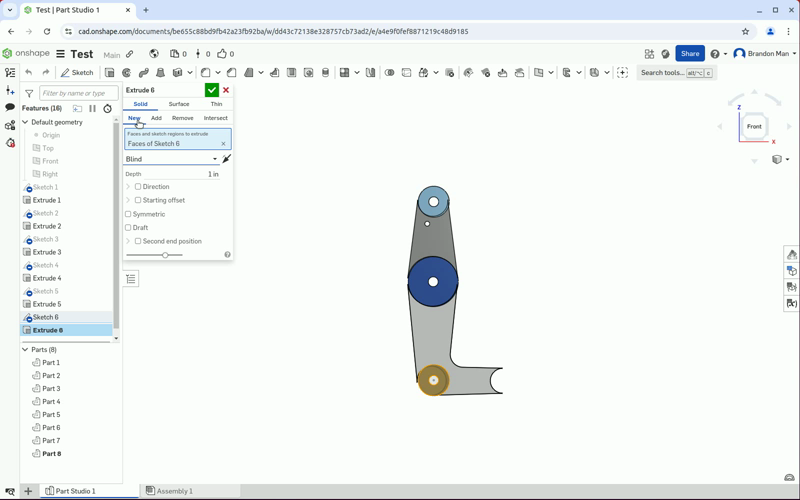
text(0.963)
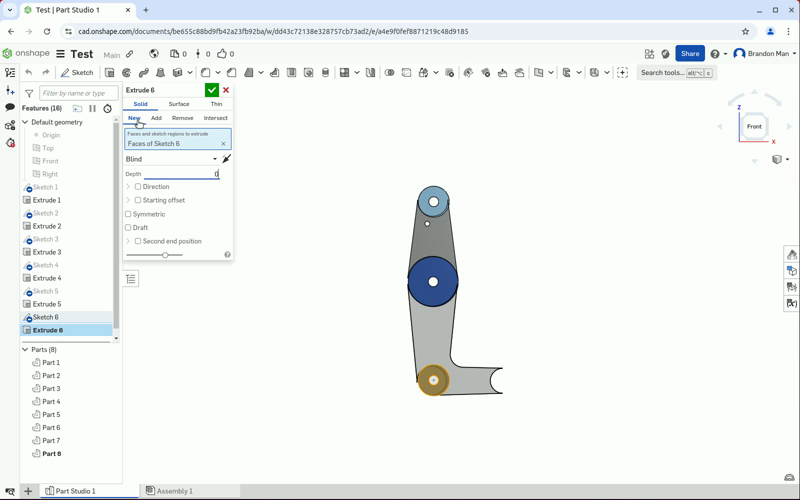
key(enter)
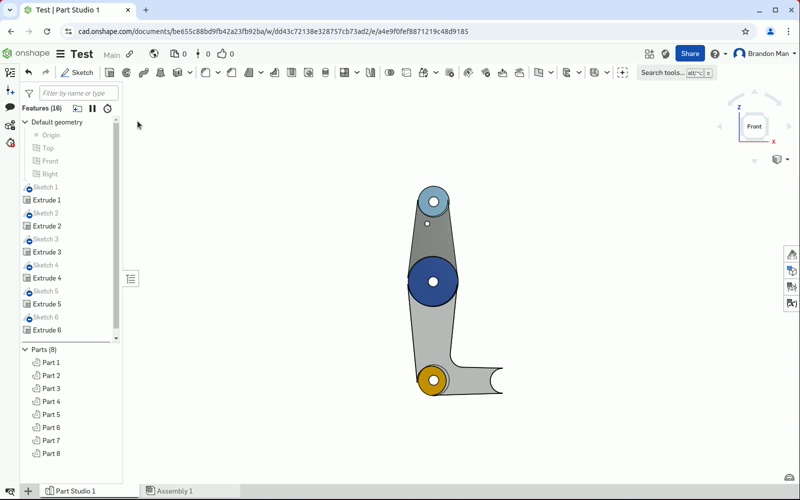
key(shift+h)
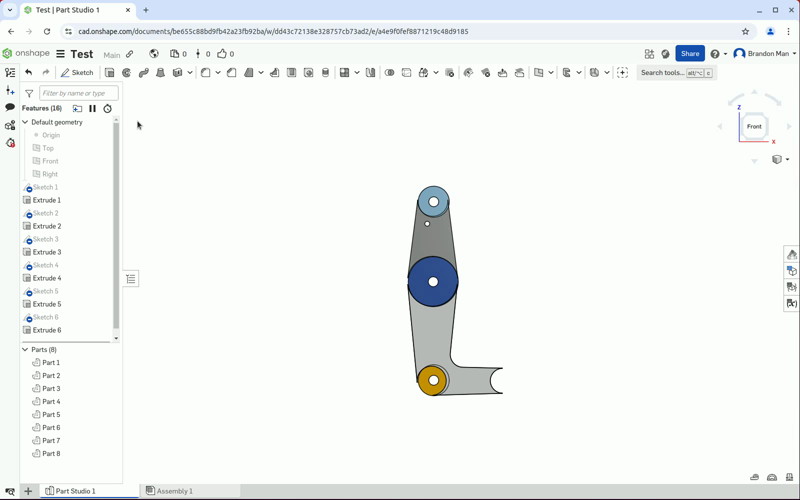
key(shift+h)
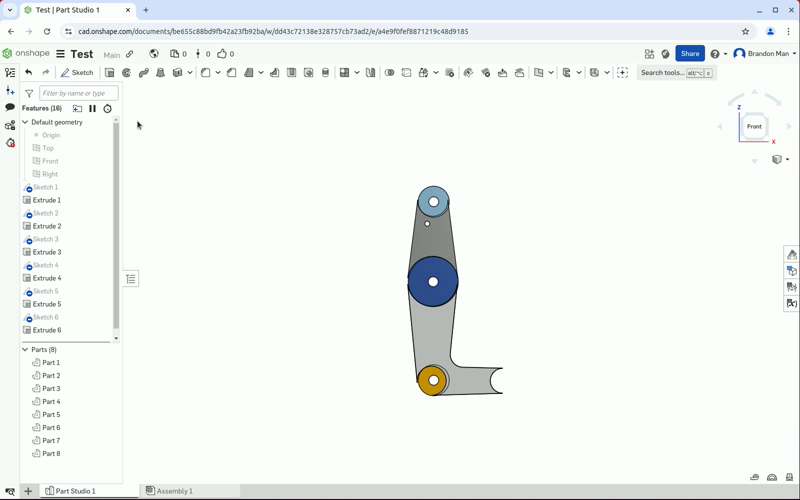
mouse_move(69, 189)
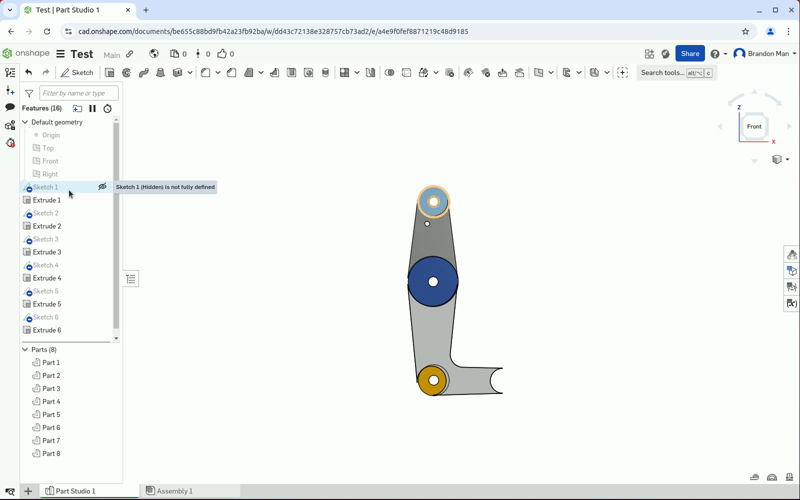
click(69, 189)
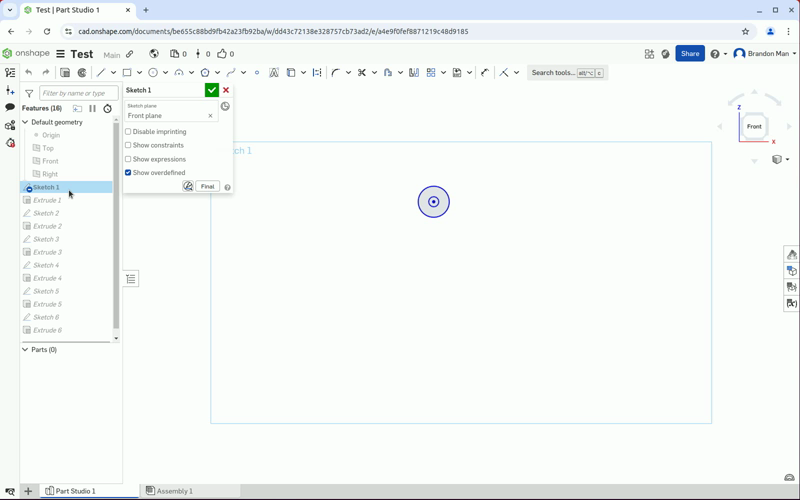
mouse_move(229, 92)
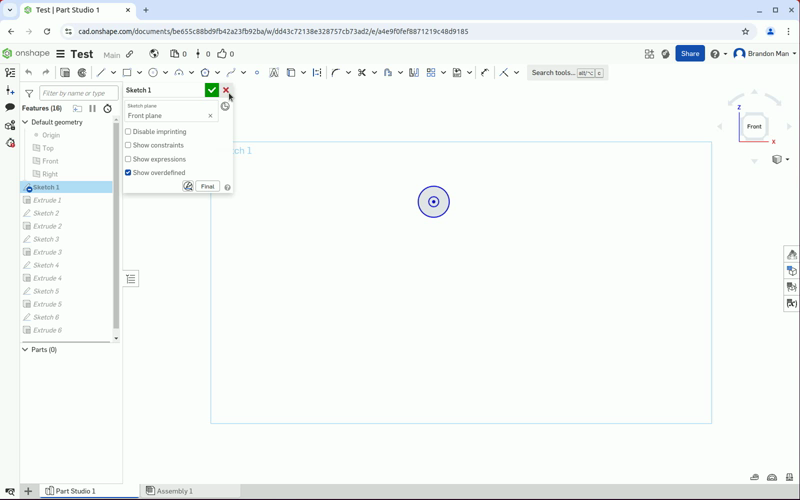
click(229, 92)
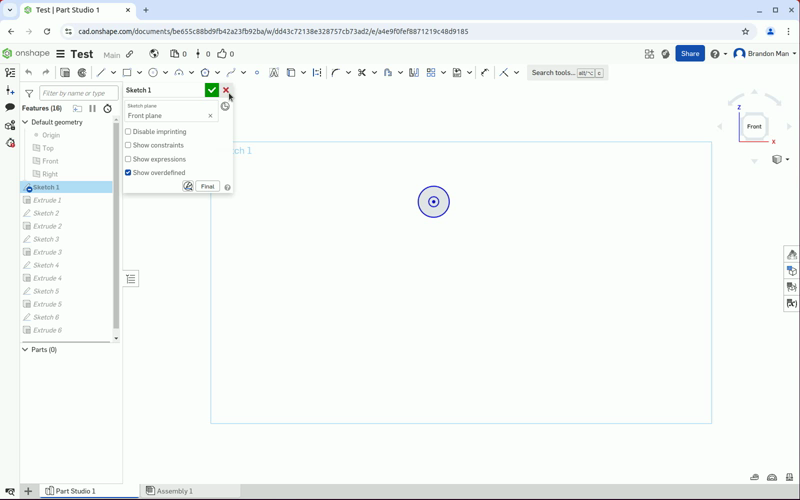
key(shift+s)
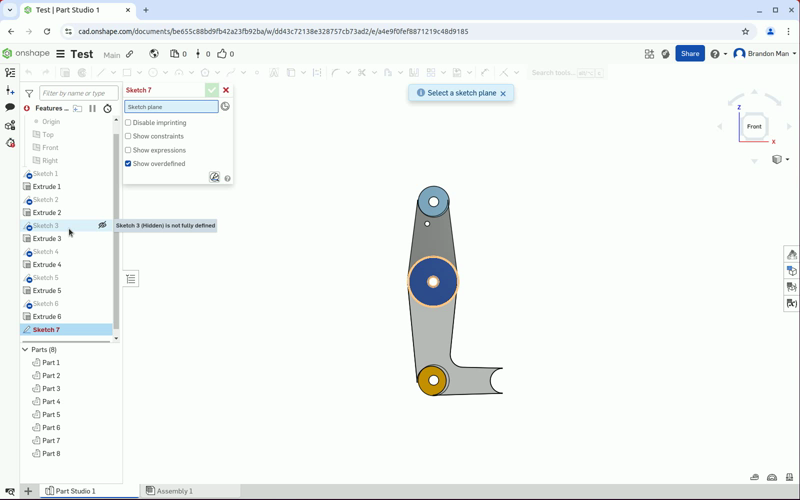
scroll(3)
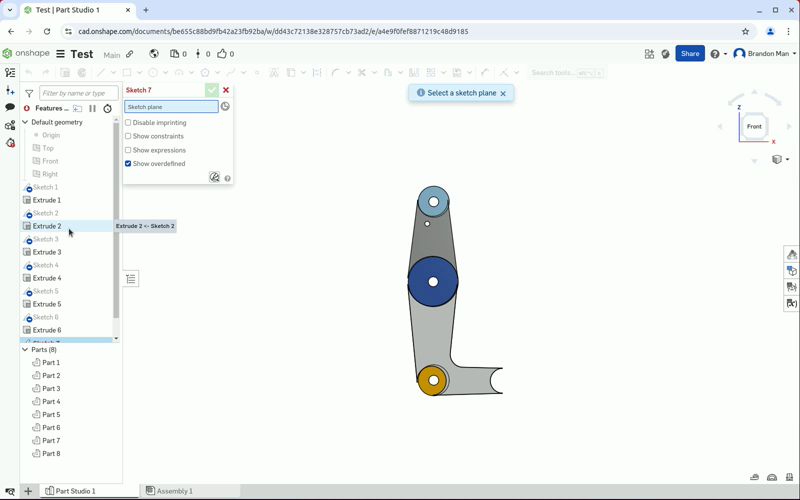
mouse_move(69, 163)
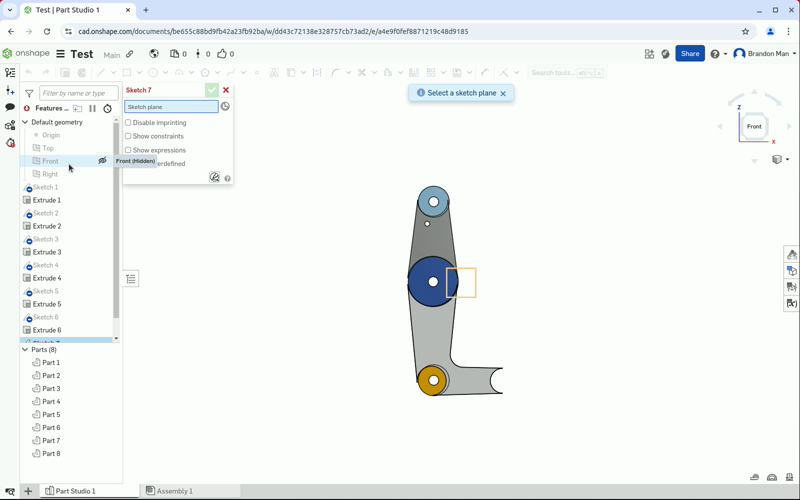
click(69, 163)
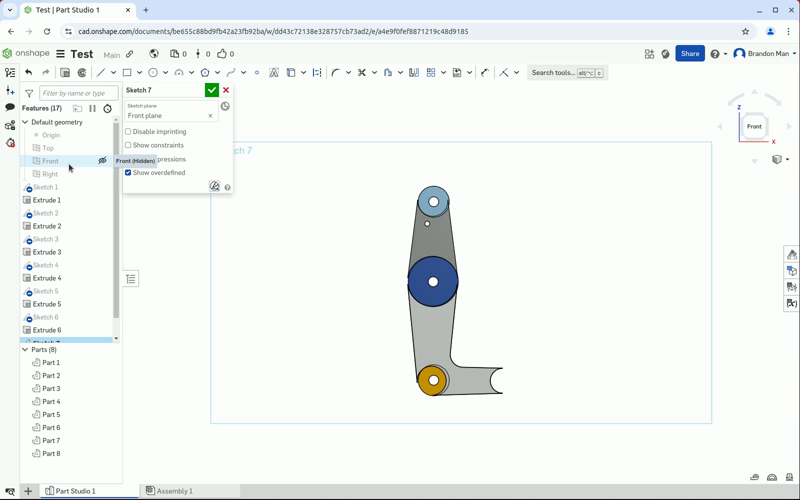
mouse_move(73, 352)
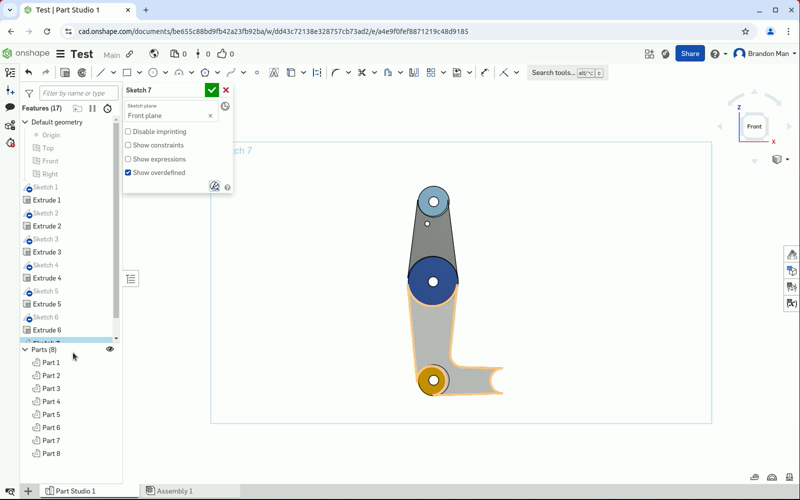
key(y)
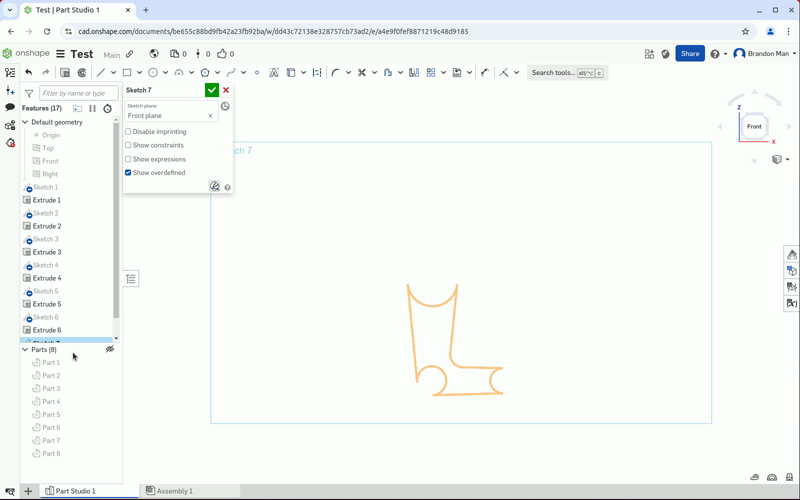
key(c)
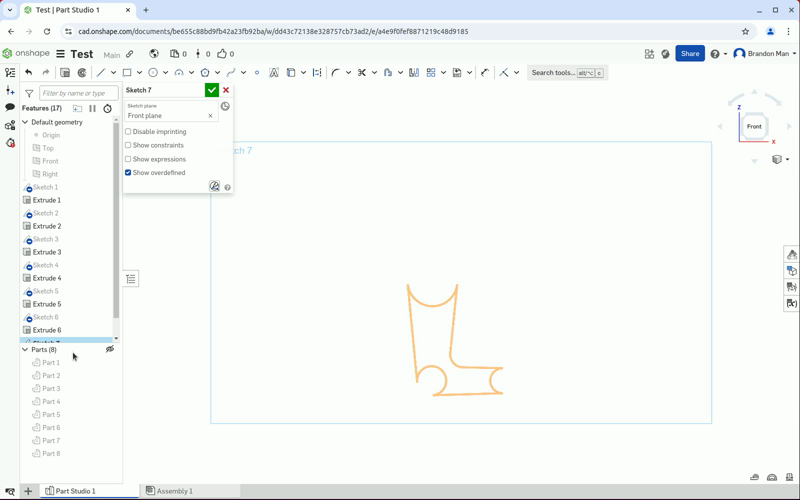
key_down(shift)
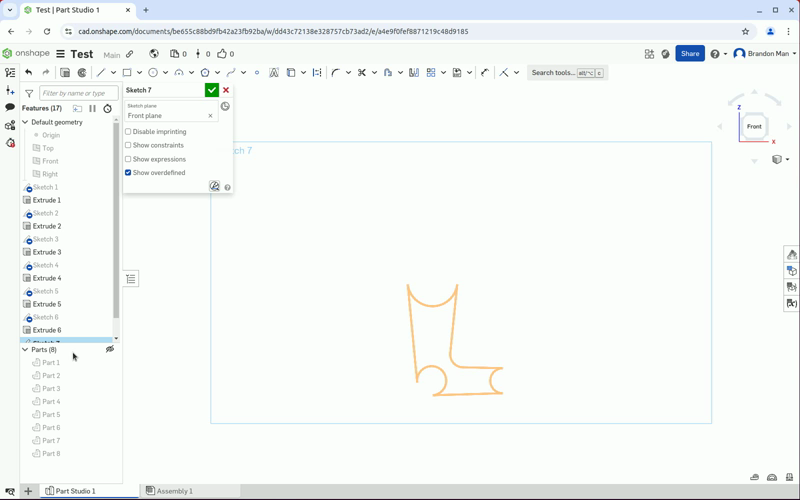
mouse_move(502, 380)
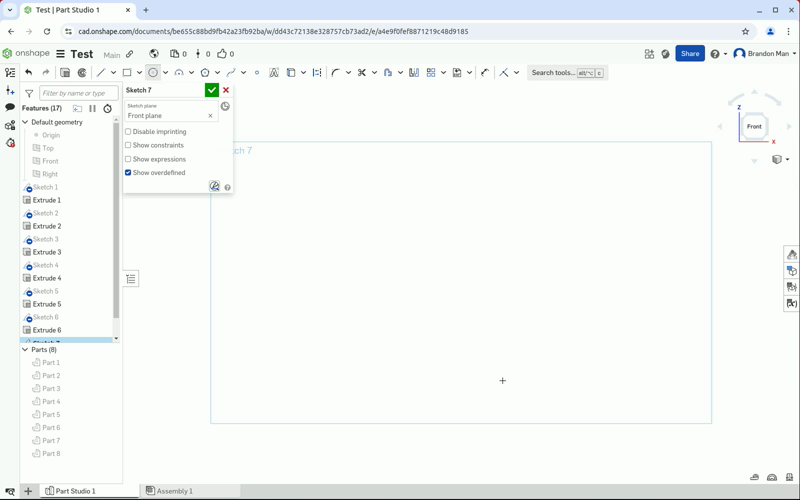
click(502, 380)
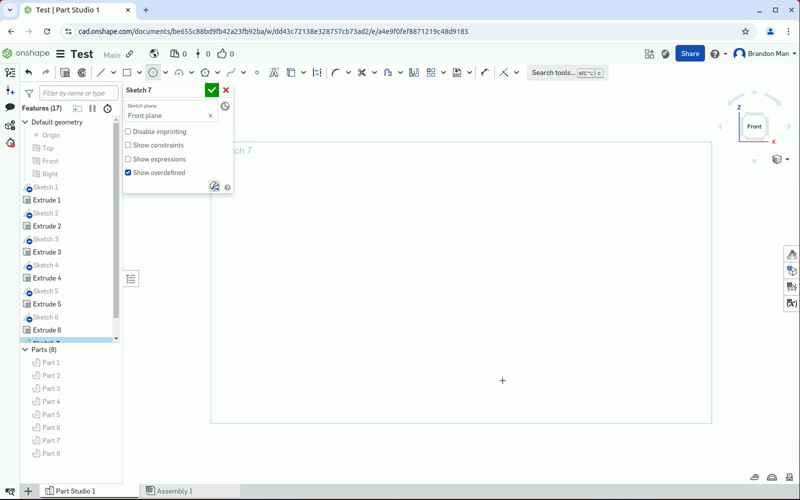
key_up(shift)
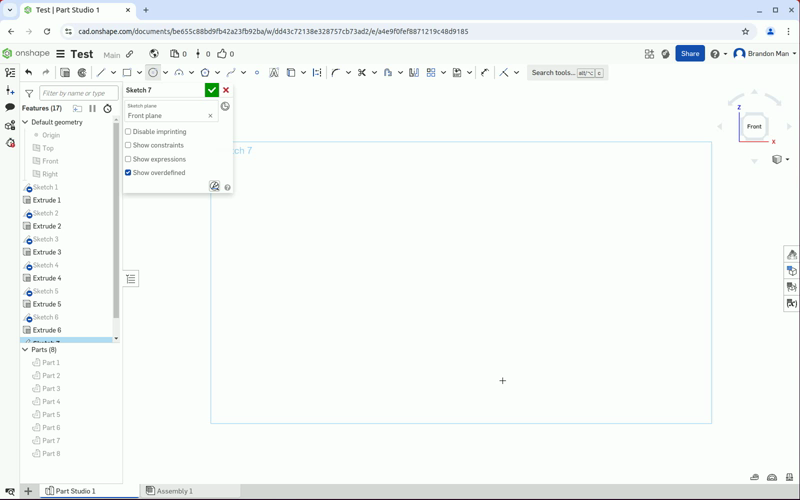
mouse_move(515, 380)
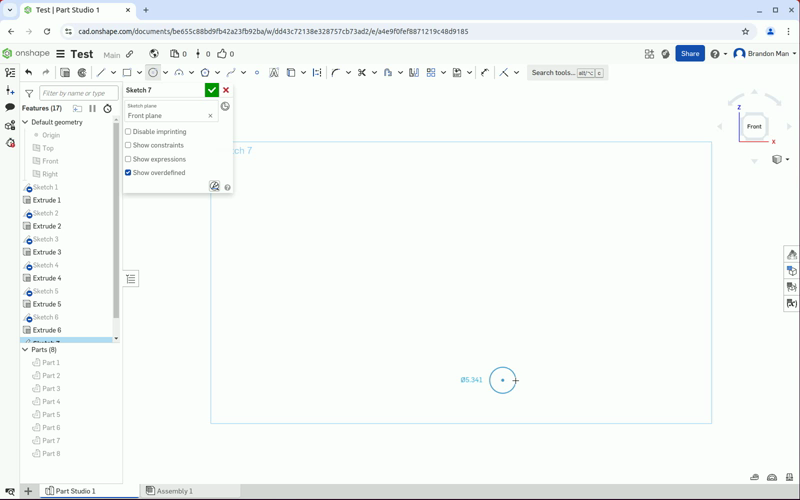
click(515, 380)
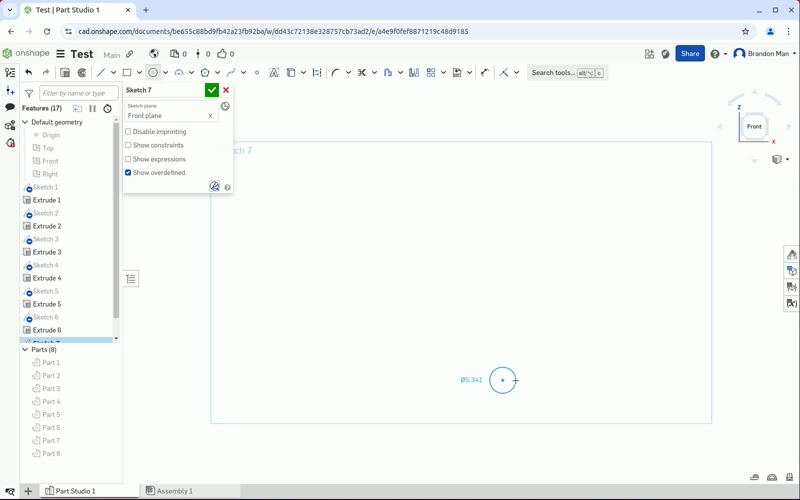
key(esc)
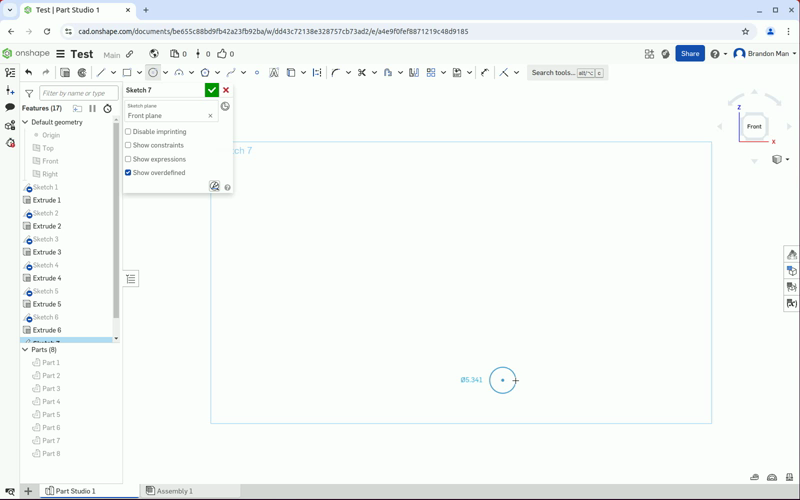
key(c)
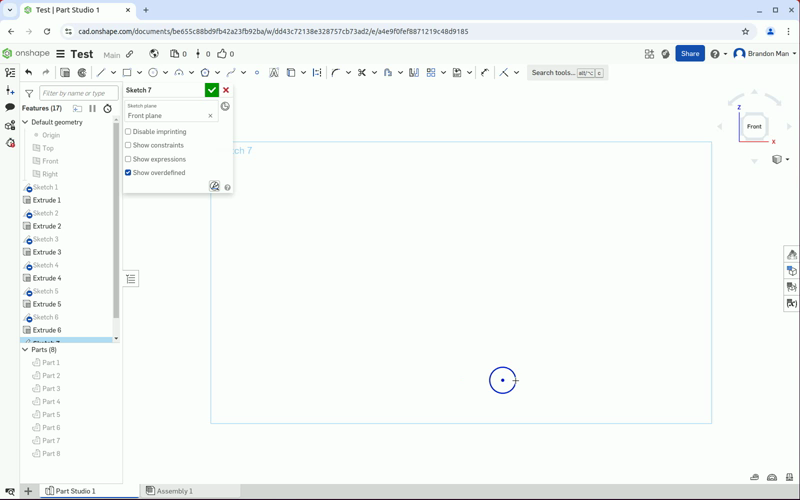
key_down(shift)
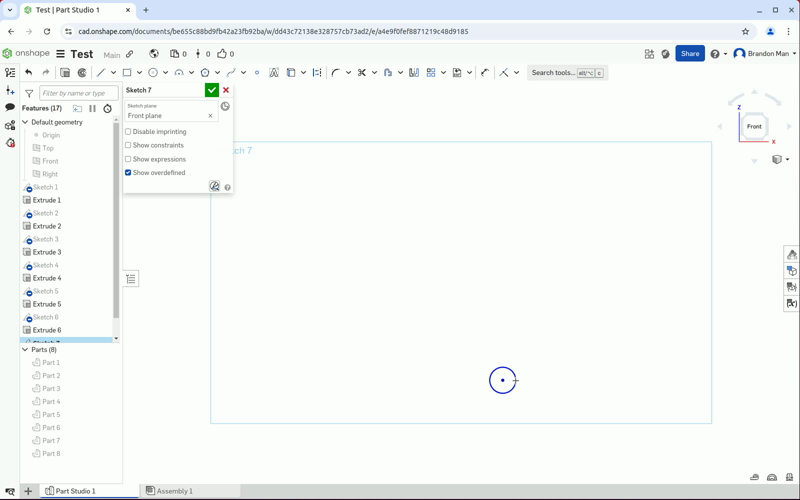
mouse_move(502, 380)
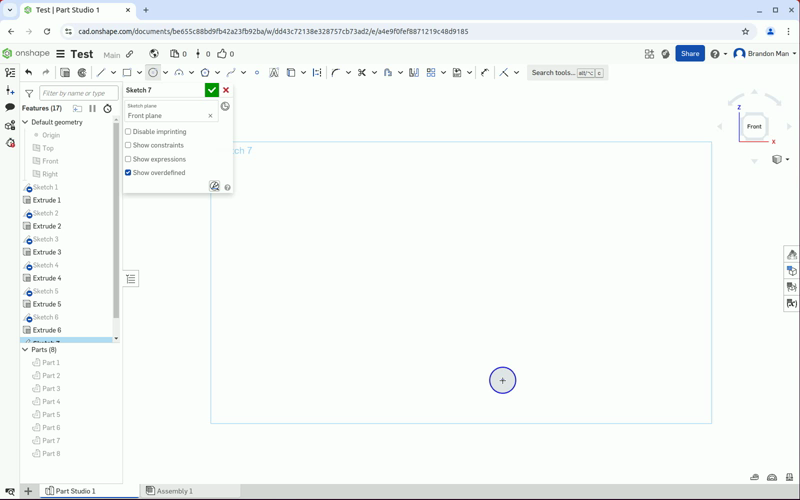
click(502, 380)
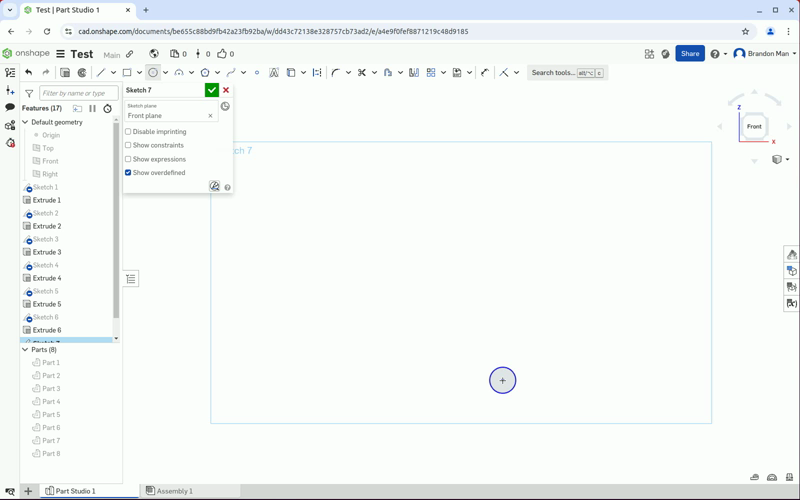
key_up(shift)
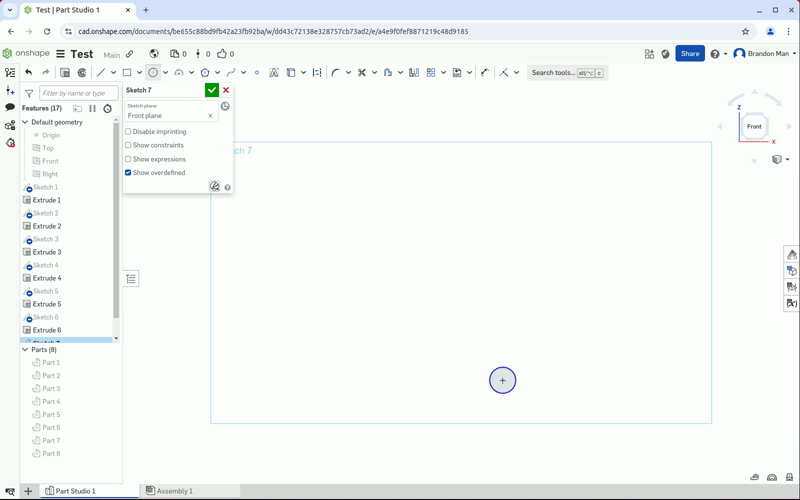
mouse_move(507, 380)
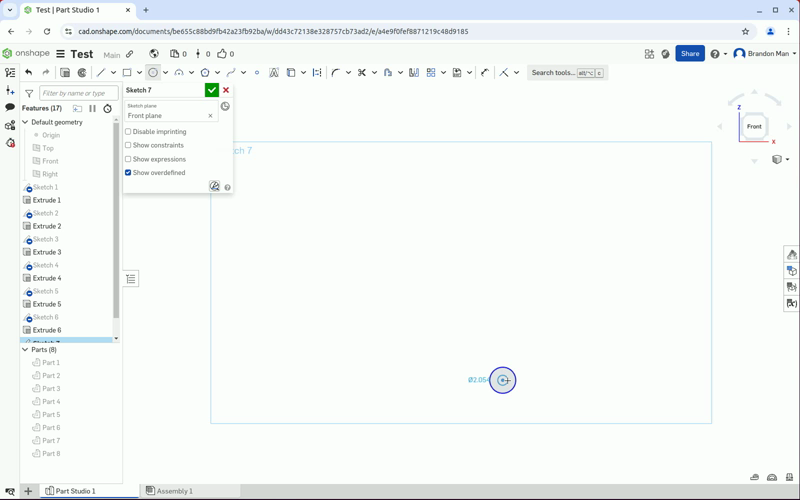
click(507, 380)
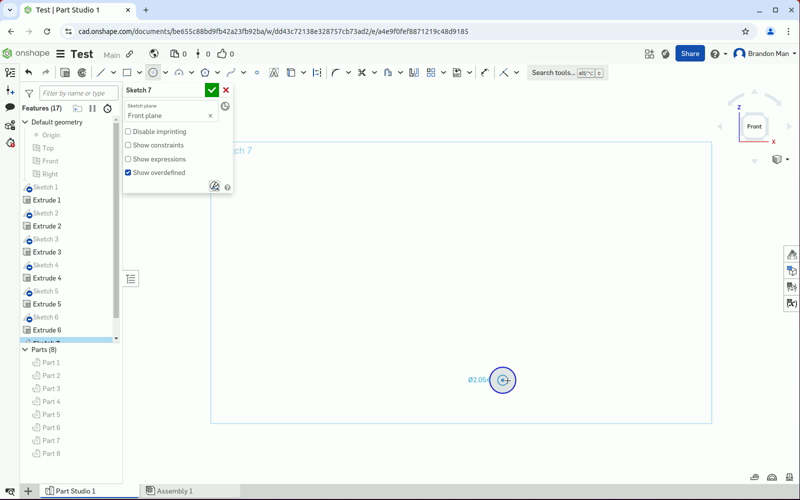
key(esc)
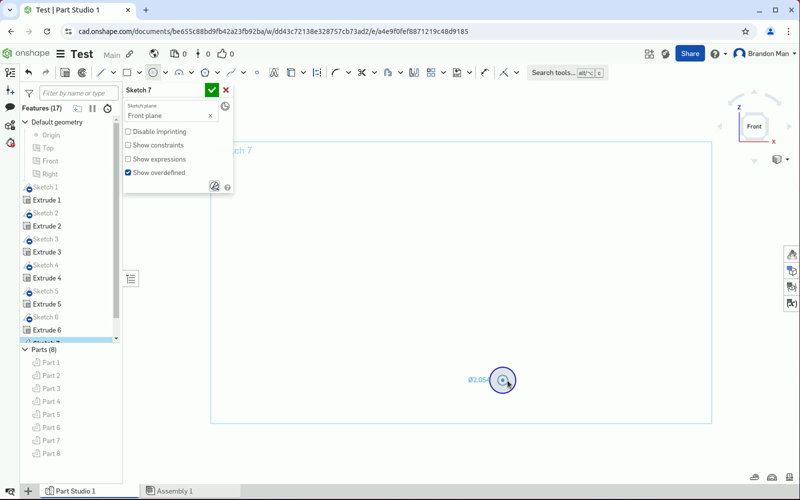
mouse_move(503, 368)
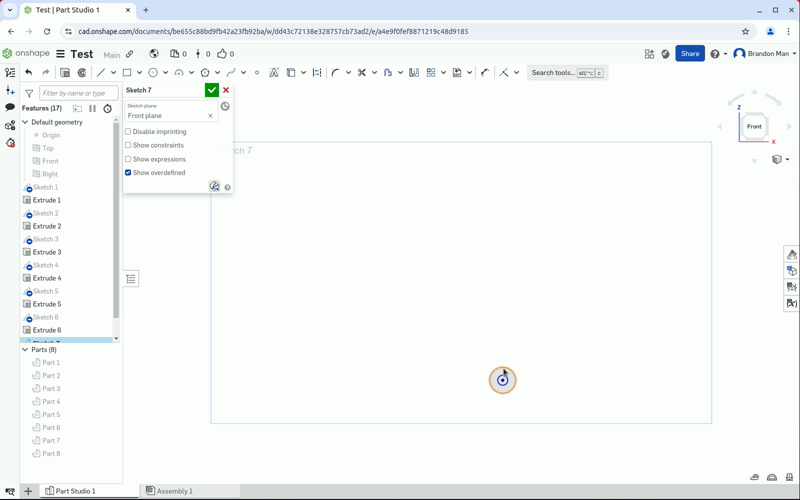
scroll(6)
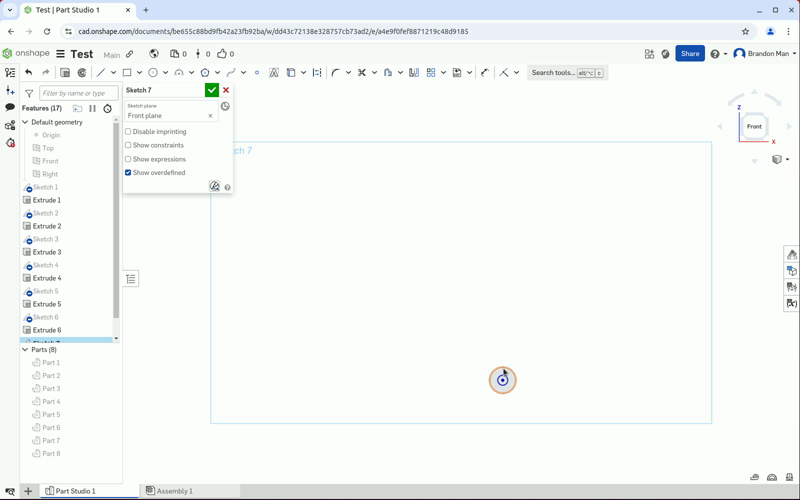
scroll(6)
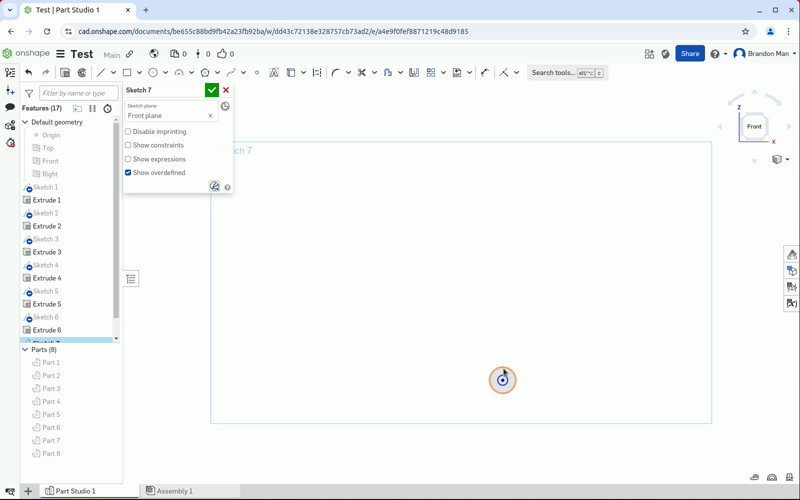
scroll(6)
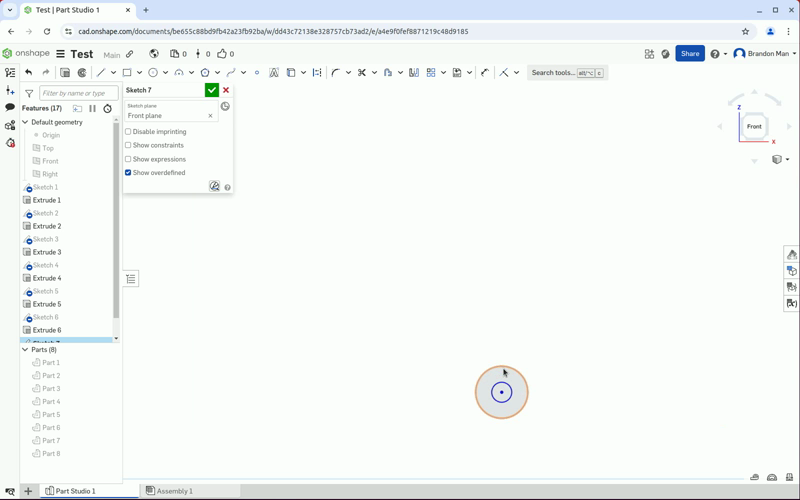
scroll(6)
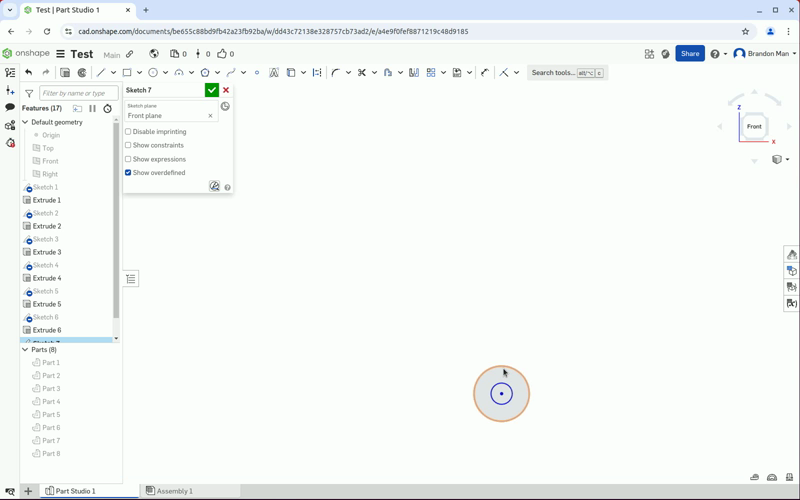
scroll(6)
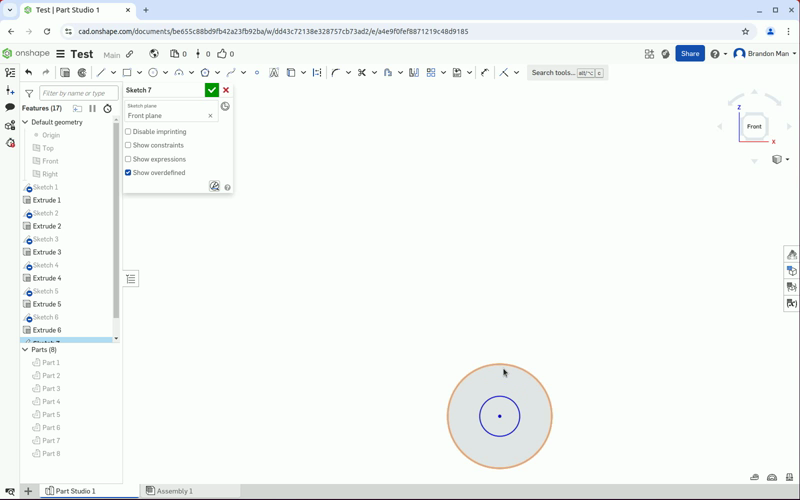
scroll(6)
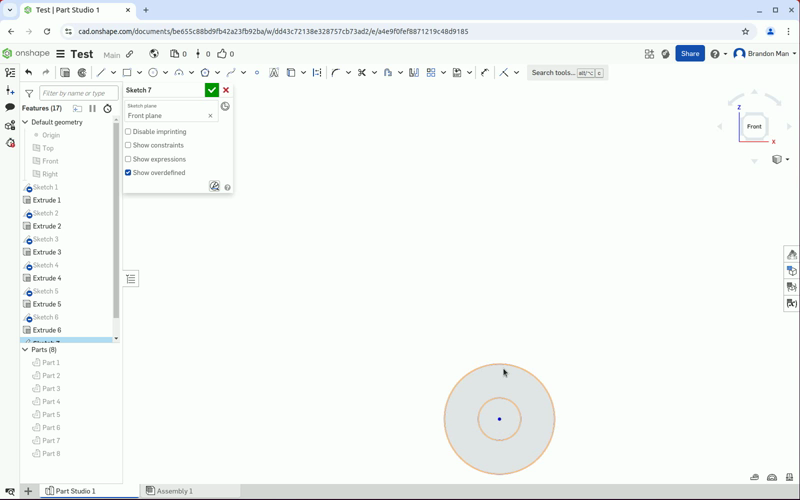
scroll(6)
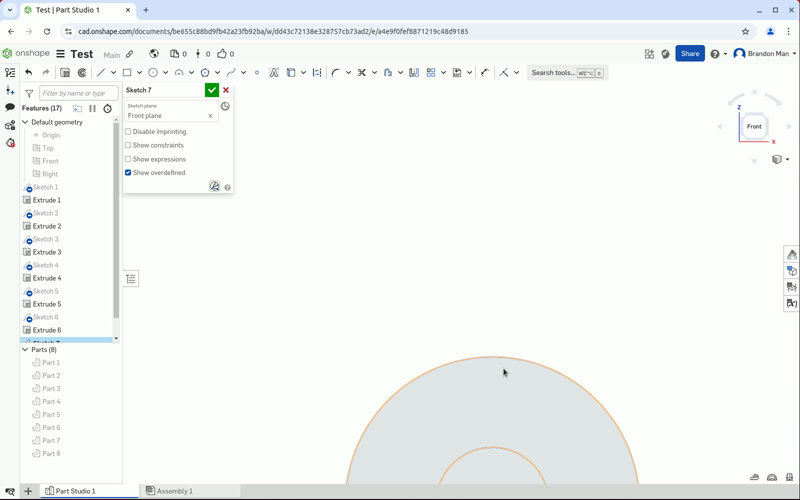
click(503, 368)
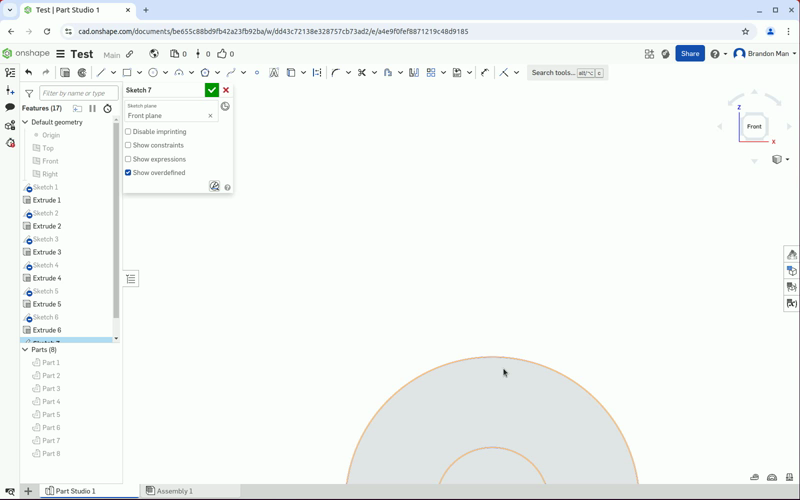
scroll(-6)
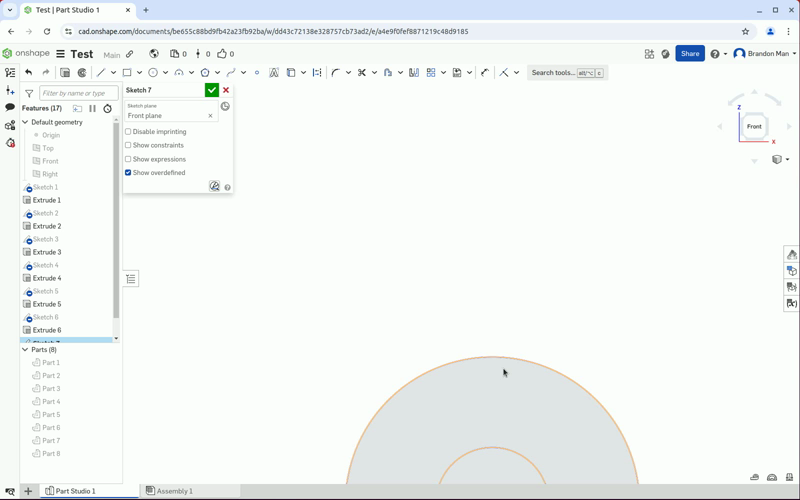
scroll(-6)
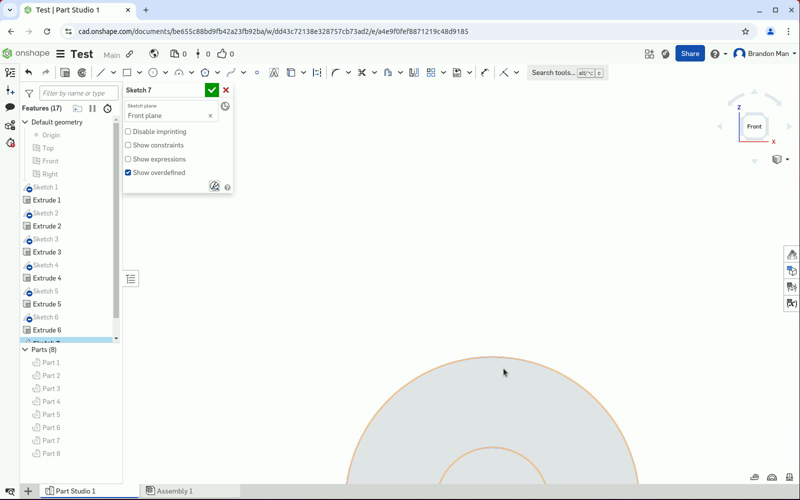
scroll(-6)
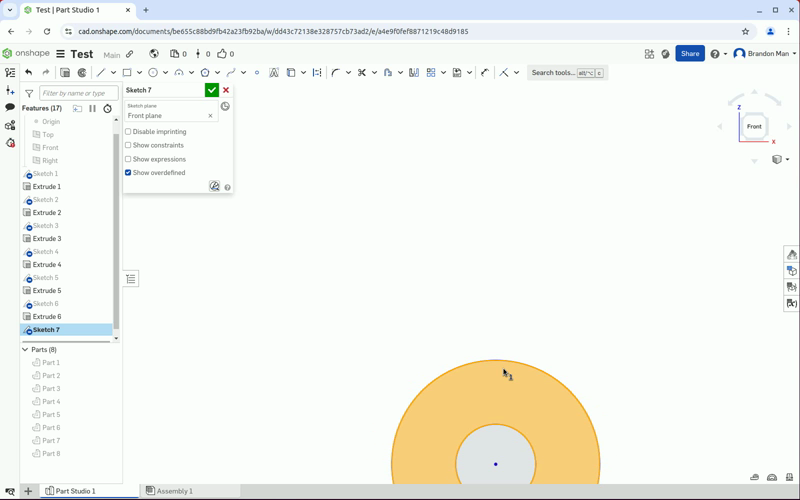
scroll(-6)
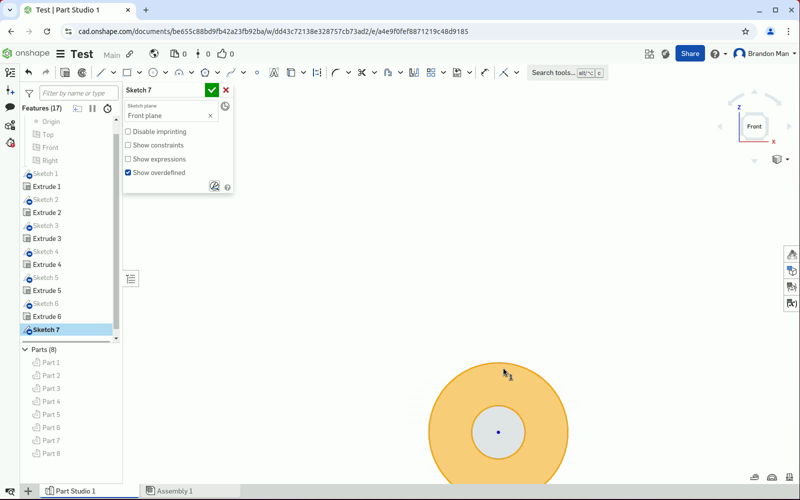
scroll(-6)
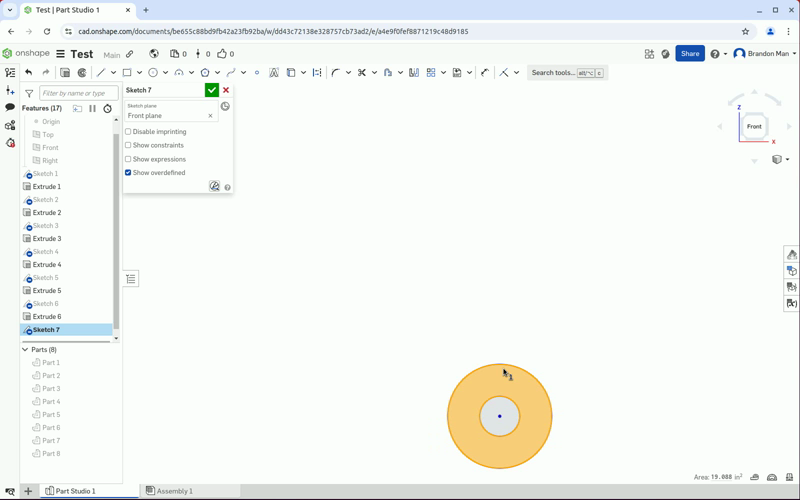
scroll(-6)
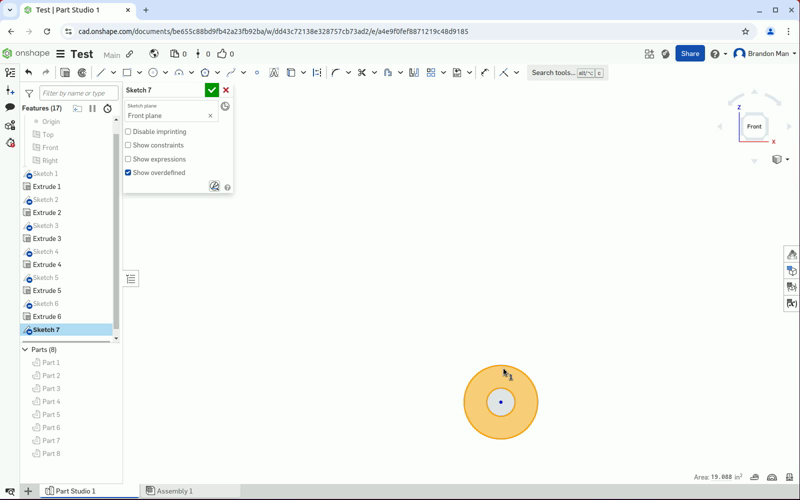
scroll(-6)
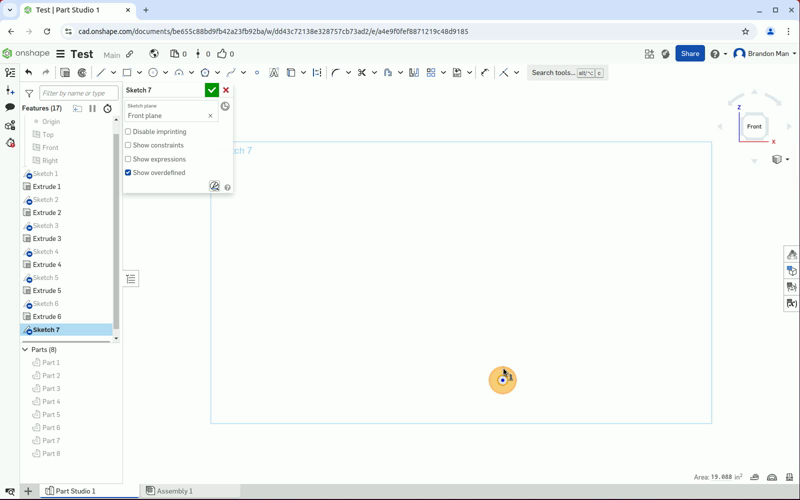
mouse_move(73, 352)
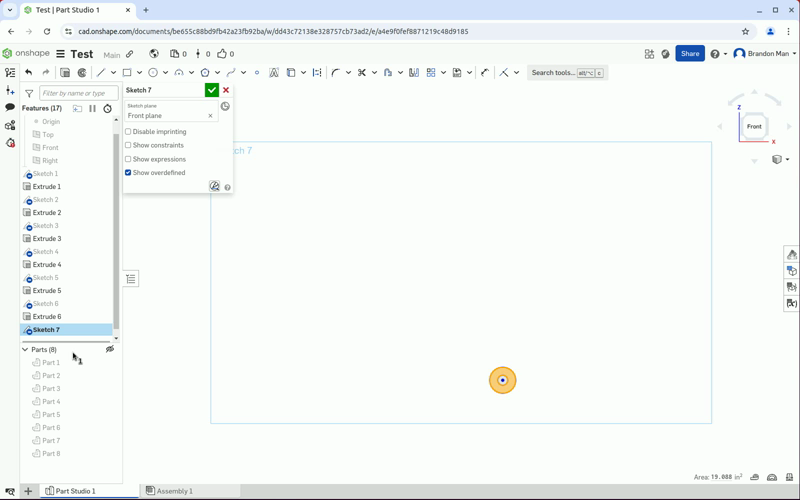
key(shift+y)
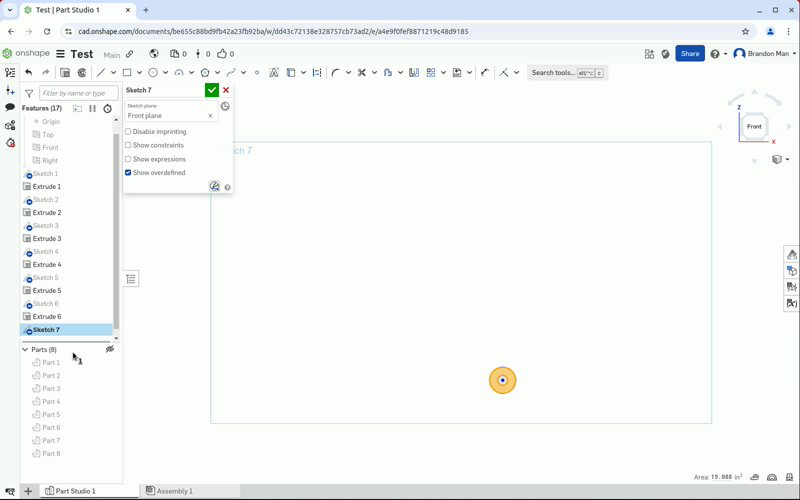
key(shift+e)
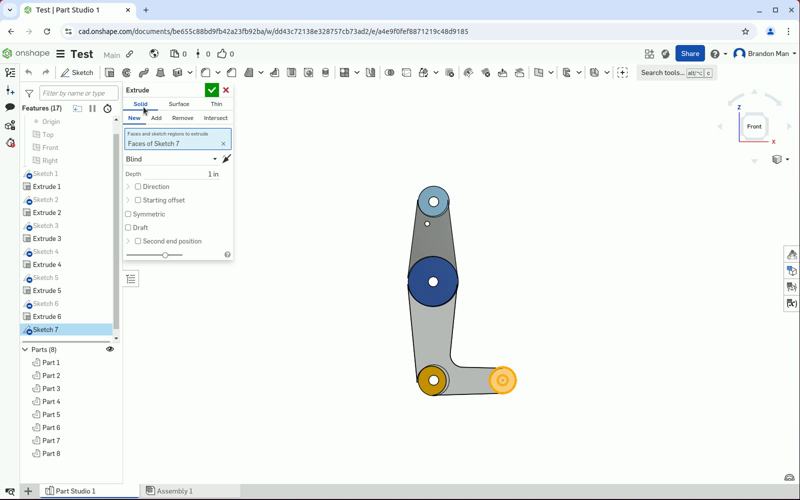
mouse_move(143, 106)
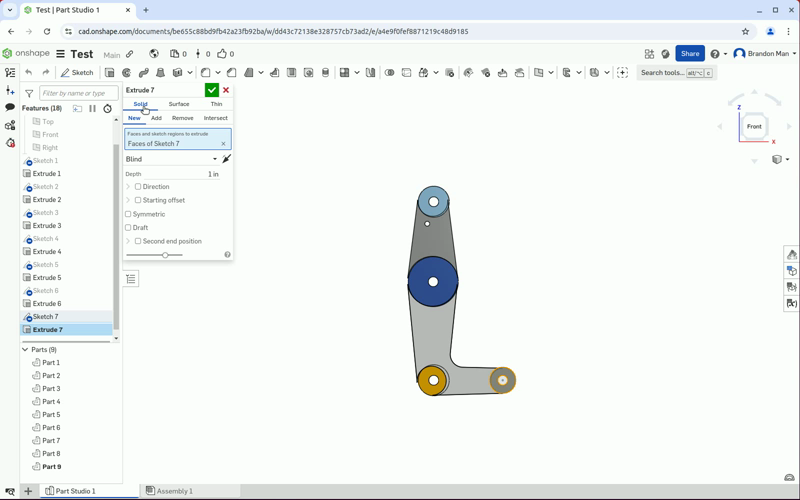
click(143, 106)
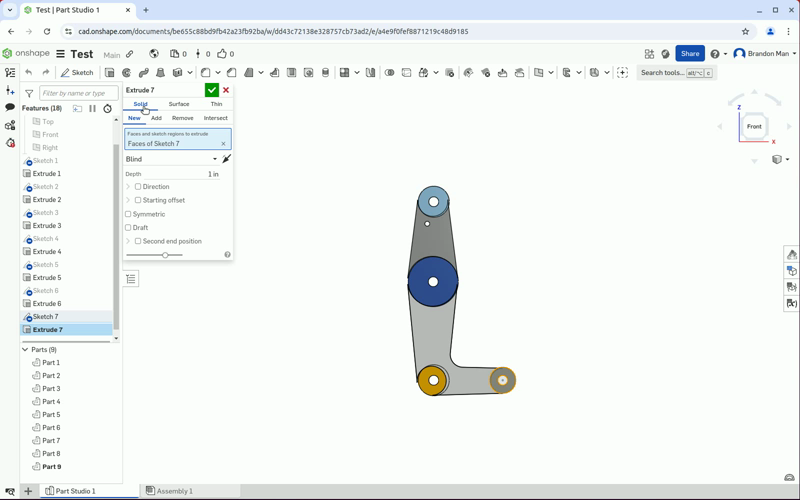
mouse_move(137, 120)
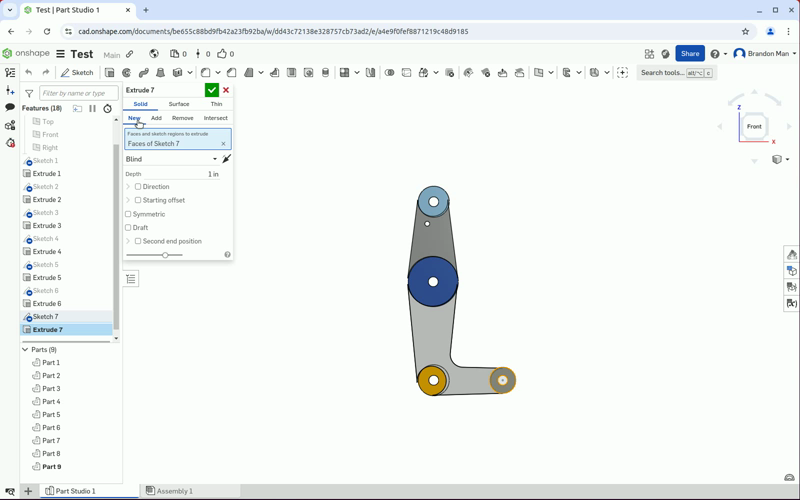
click(137, 120)
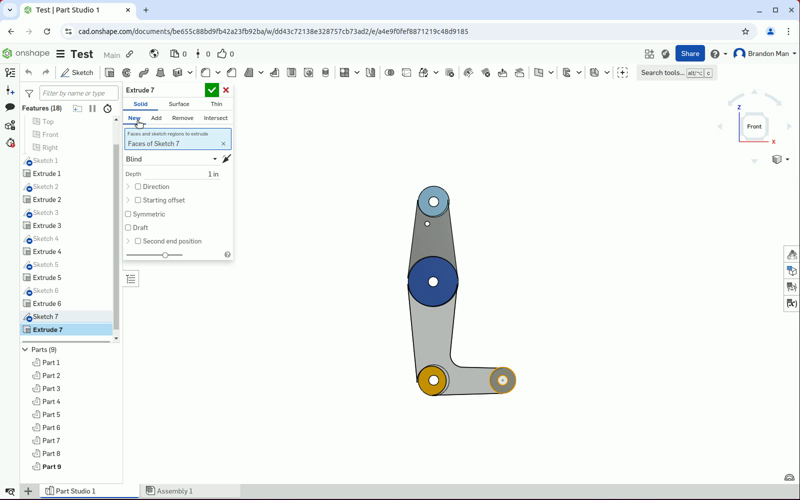
key(tab, 4)
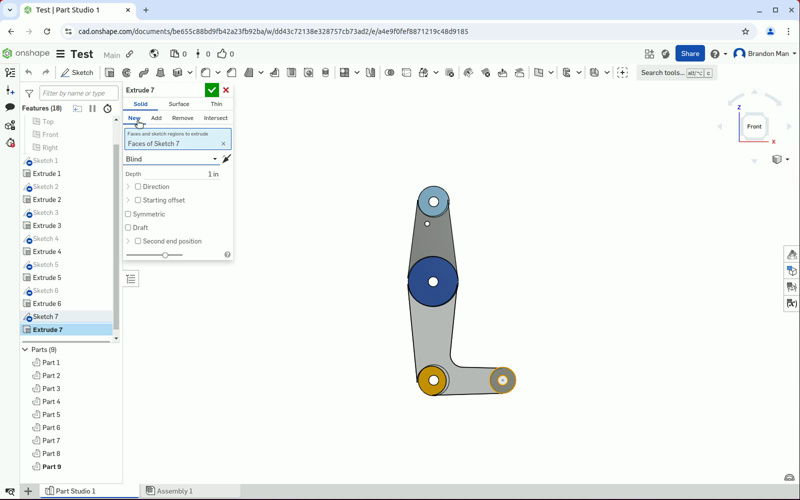
text(0.963)
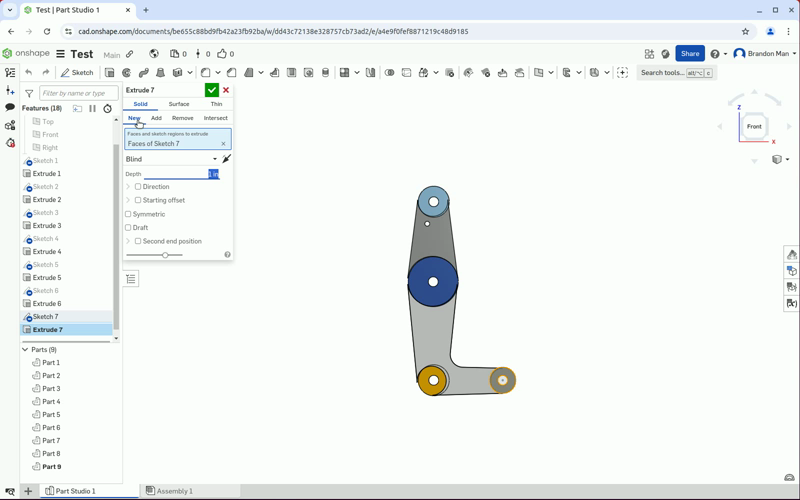
key(enter)
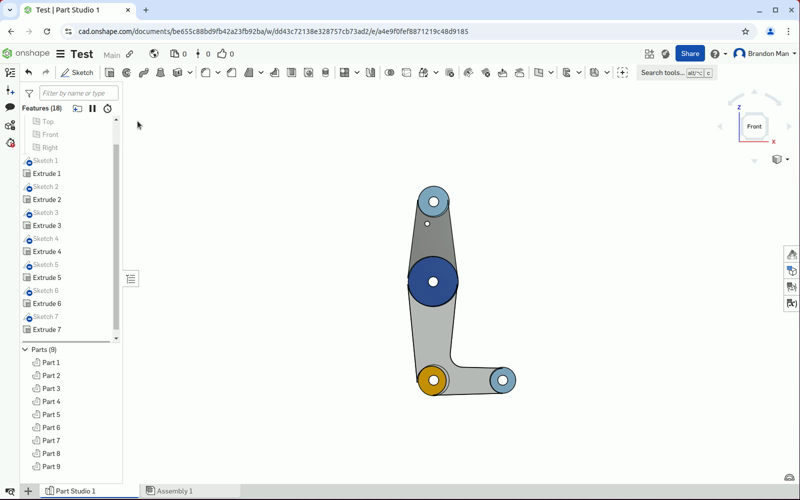
key(shift+h)
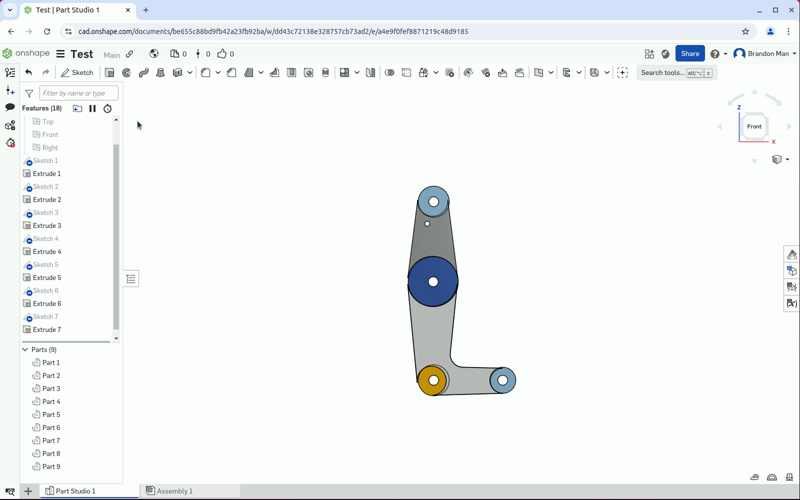
key(shift+h)
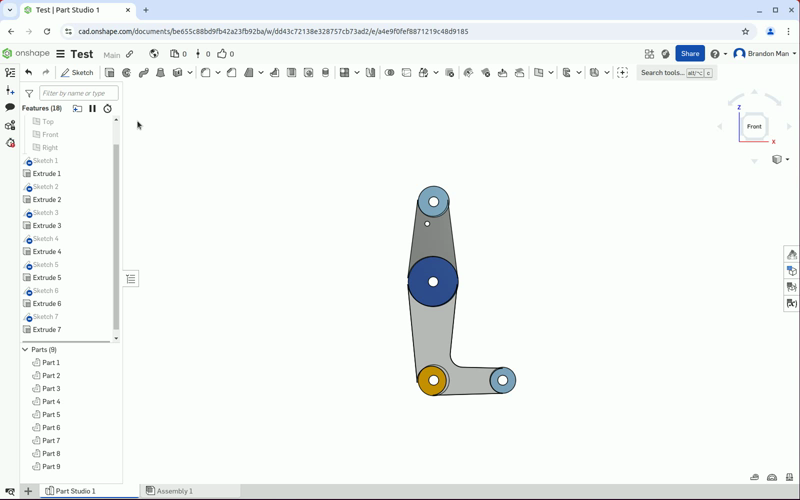
key(shift+7)
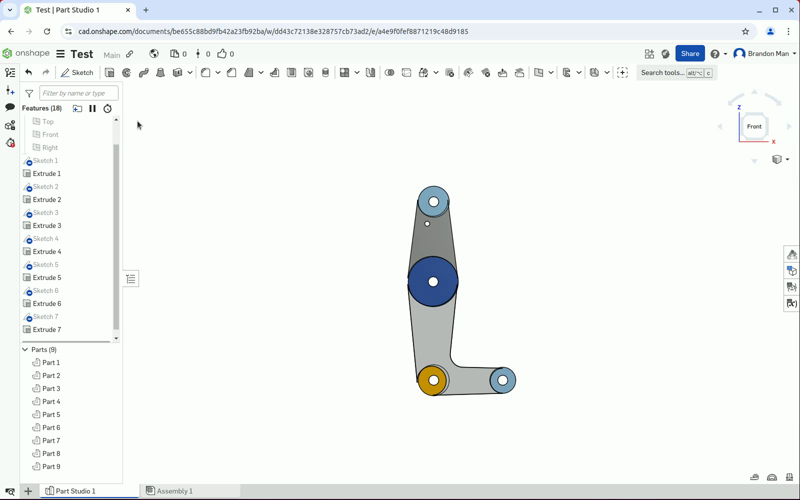
key(left, 2)
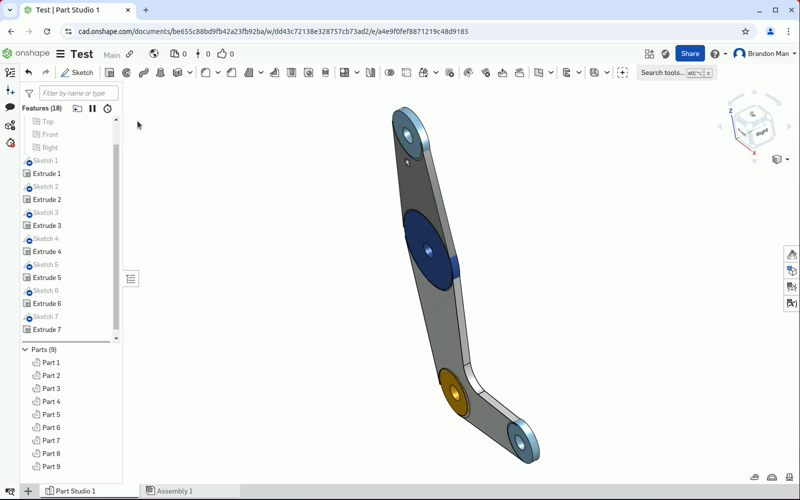
key(down, 2)
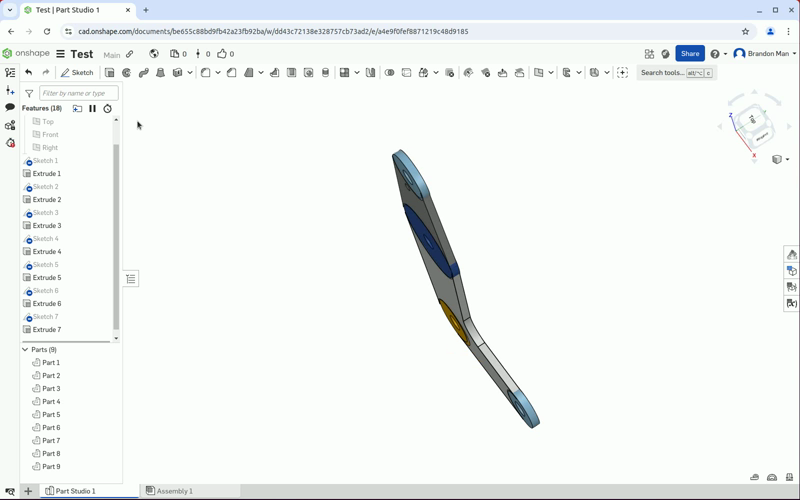
key(up, 2)
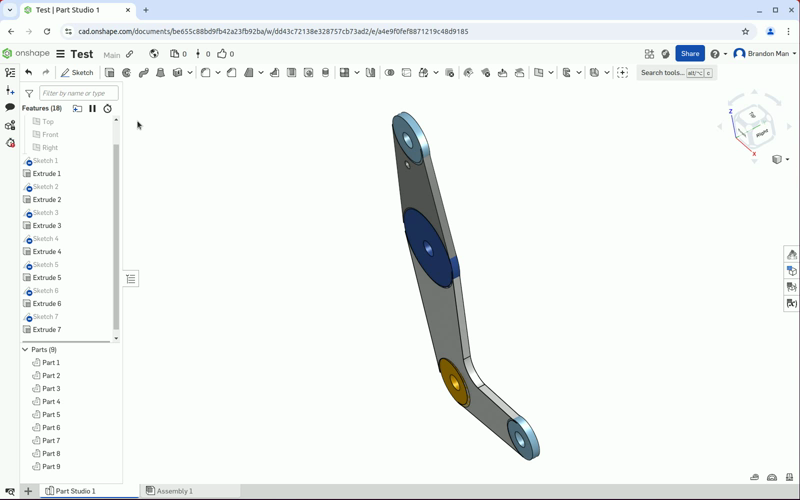
key(right, 2)
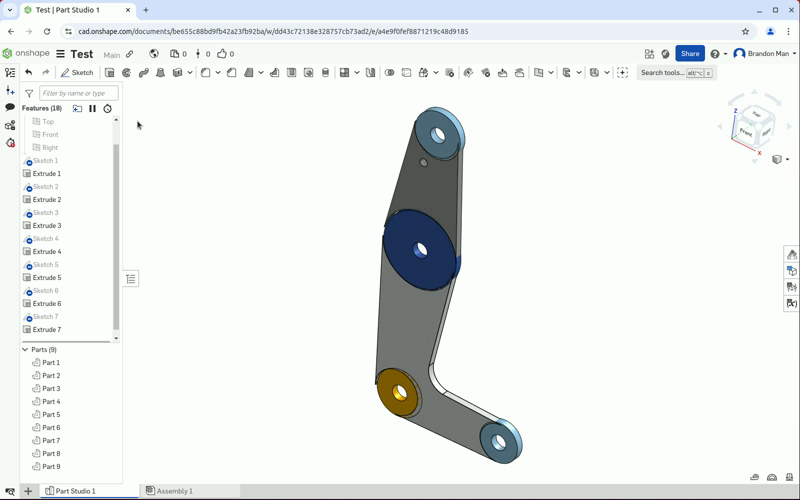
mouse_move(69, 163)
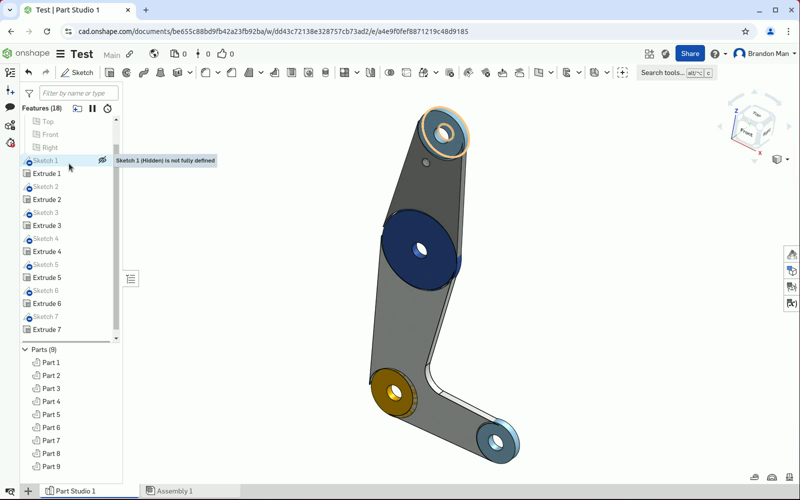
click(69, 163)